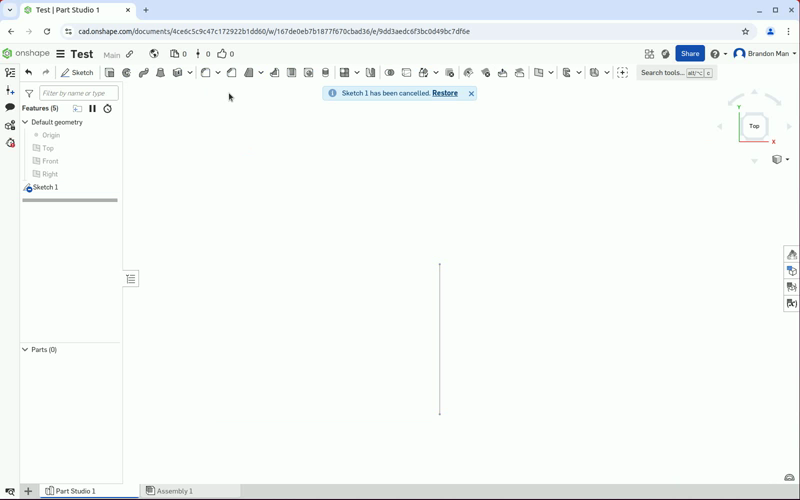
key(shift+h)
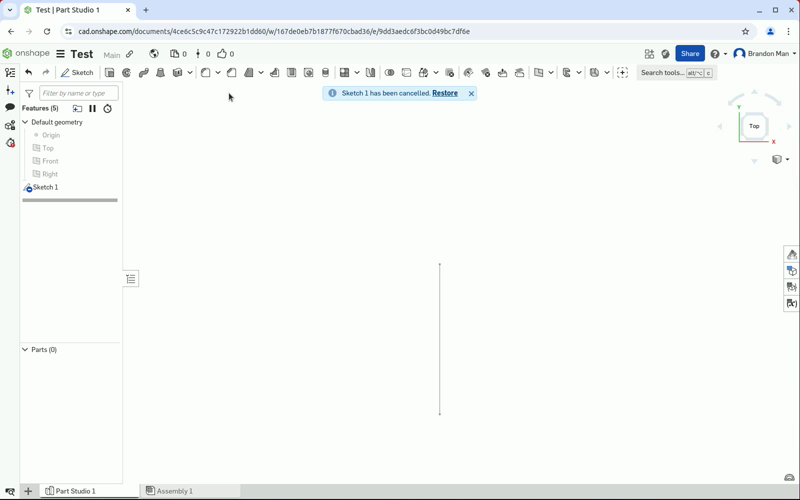
key(shift+s)
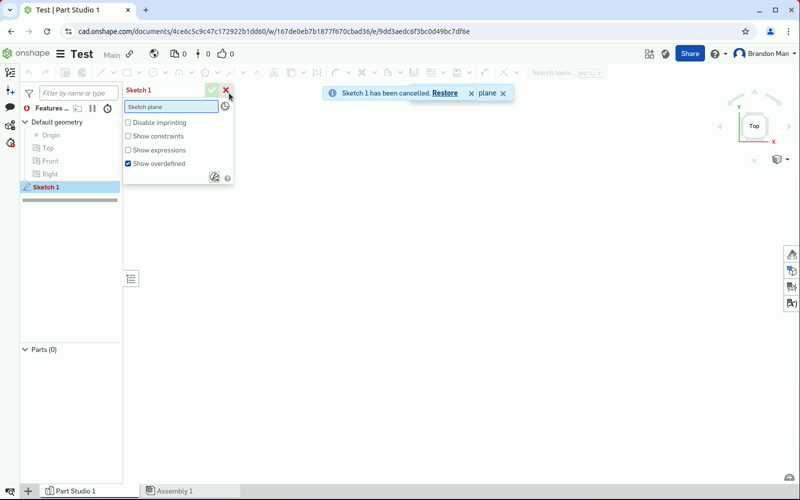
mouse_move(73, 150)
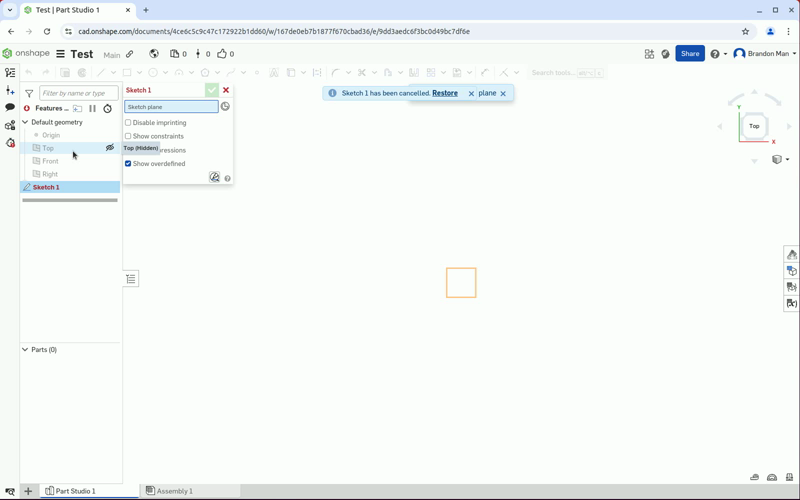
click(73, 150)
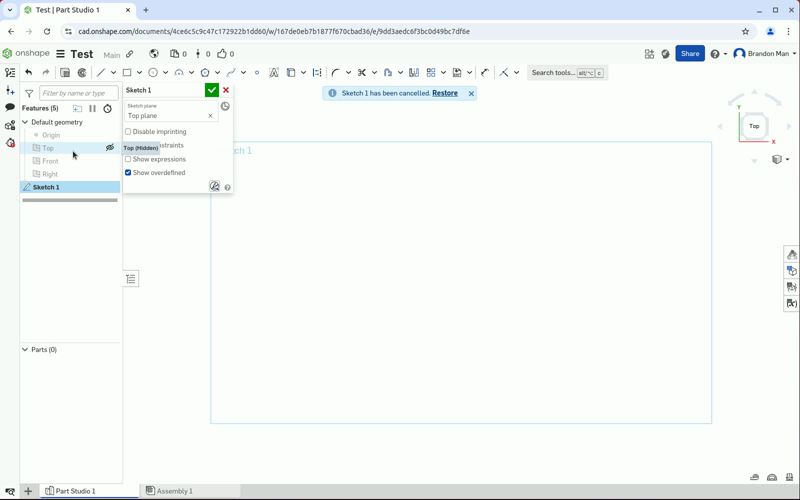
mouse_move(73, 352)
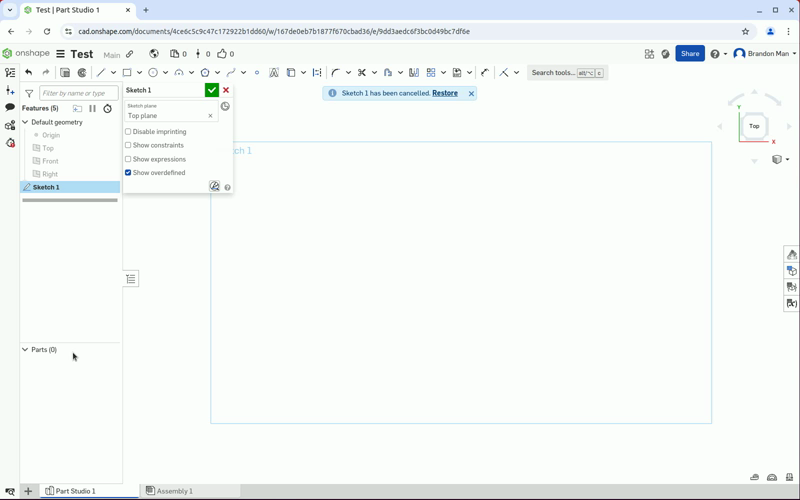
key(y)
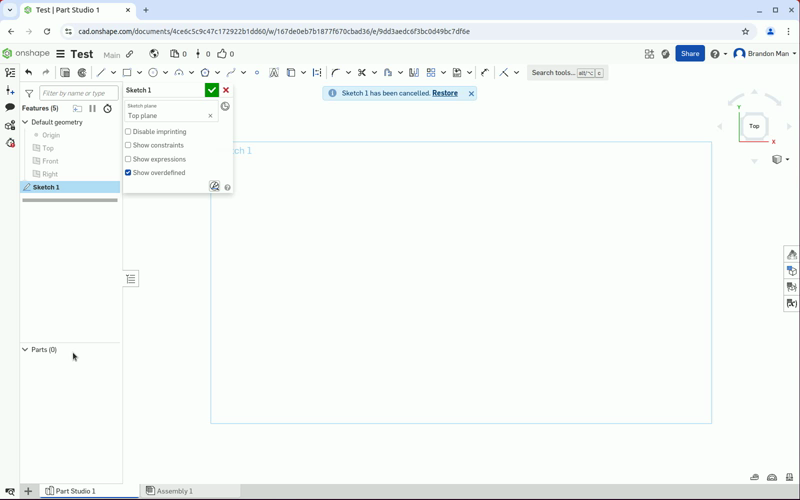
key(l)
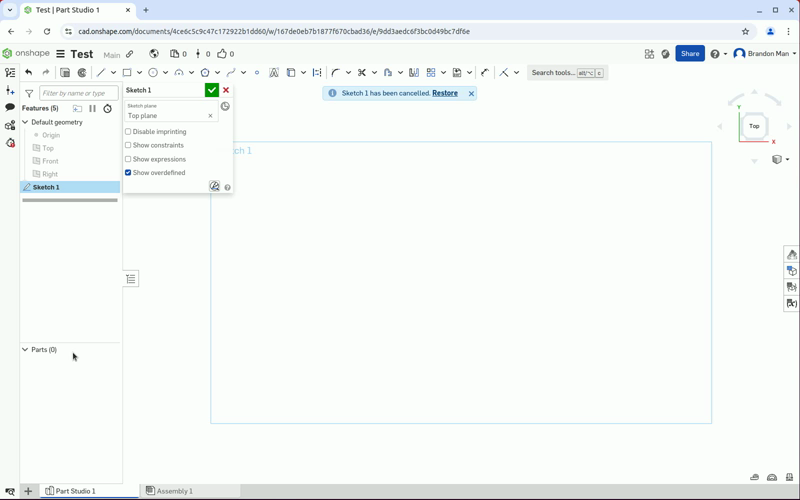
key_down(shift)
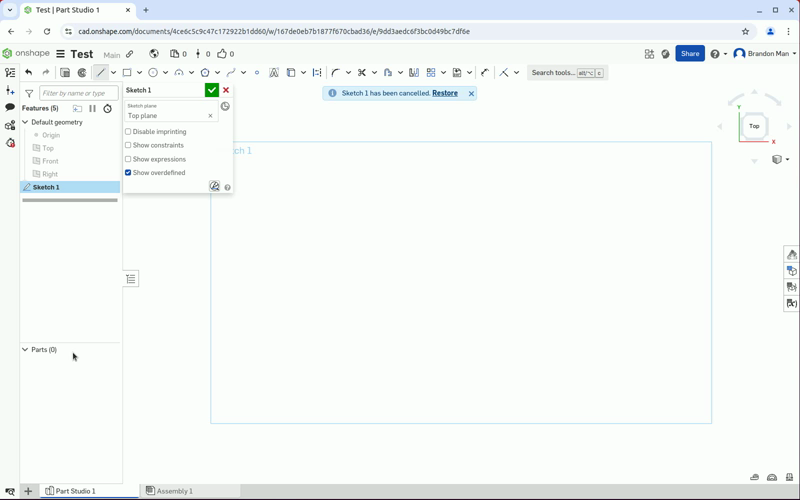
mouse_move(351, 335)
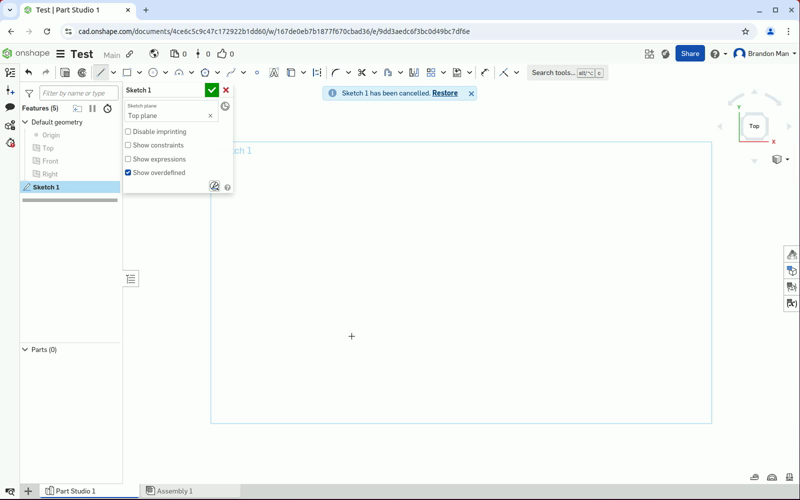
click(351, 335)
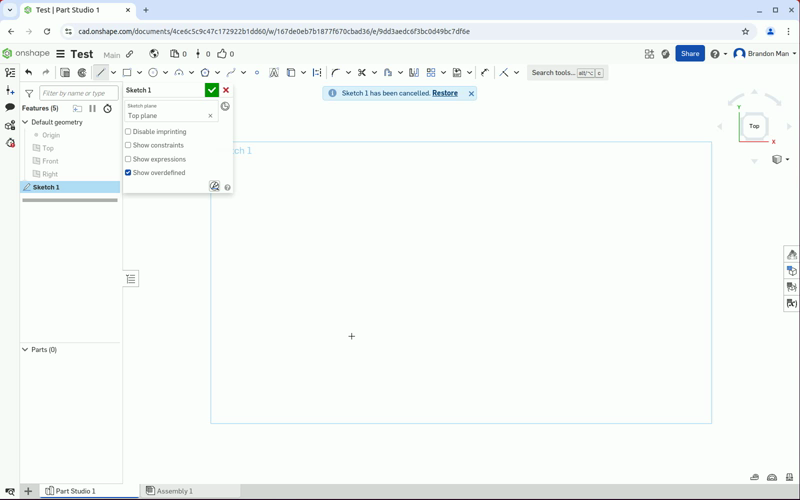
key_up(shift)
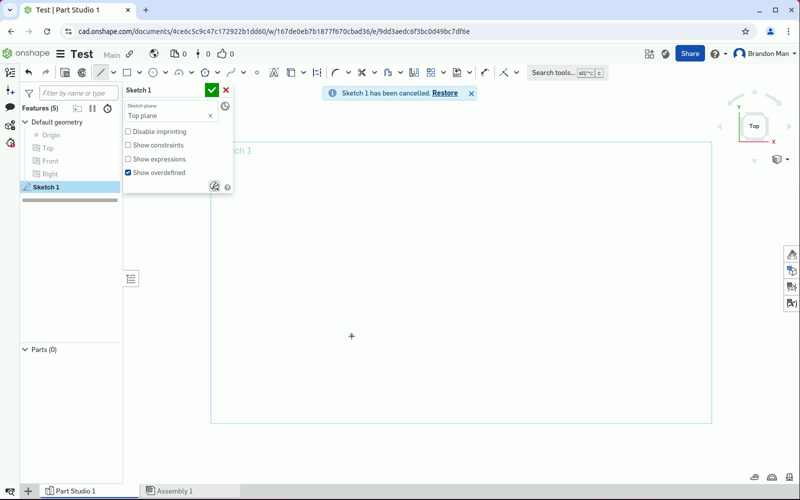
key_down(shift)
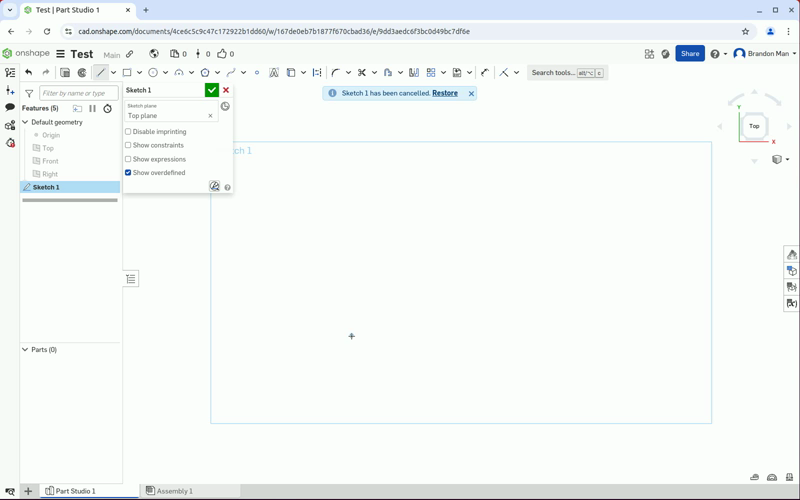
mouse_move(569, 335)
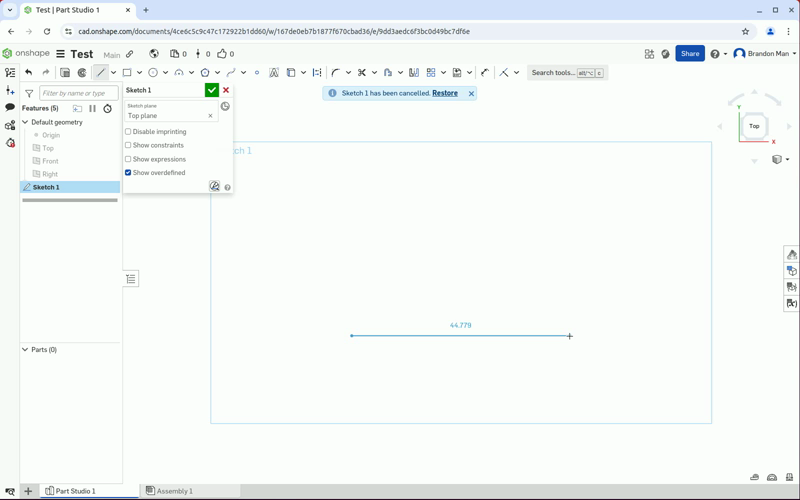
click(569, 335)
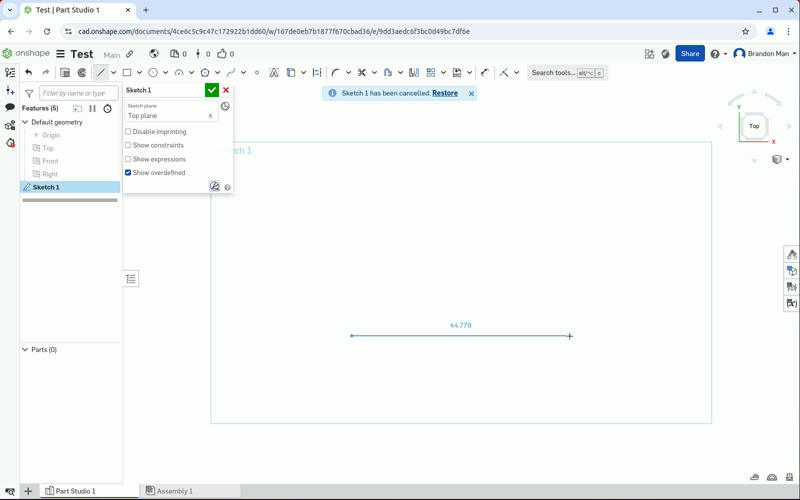
key_up(shift)
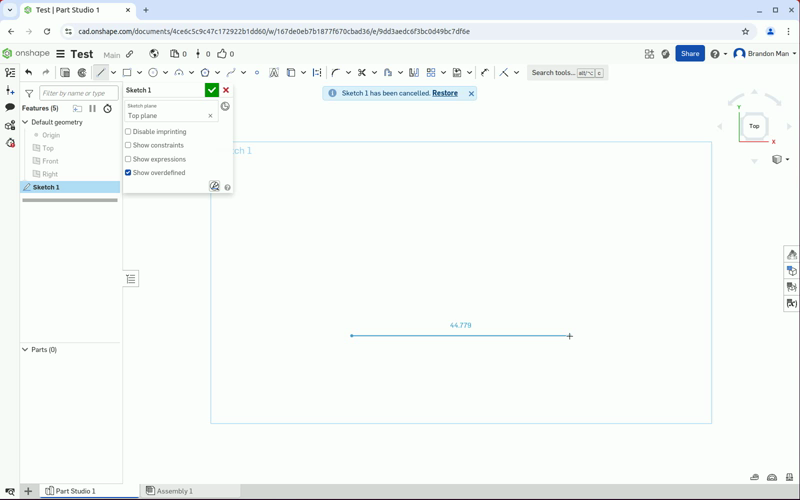
key_down(shift)
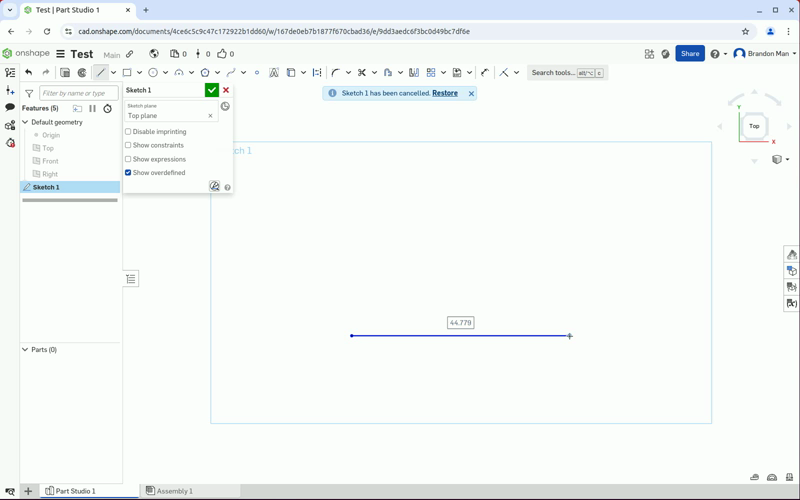
mouse_move(569, 230)
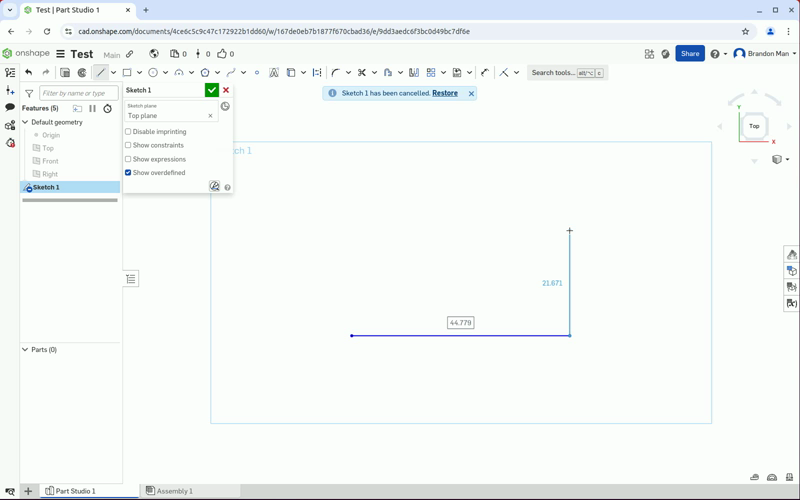
click(569, 230)
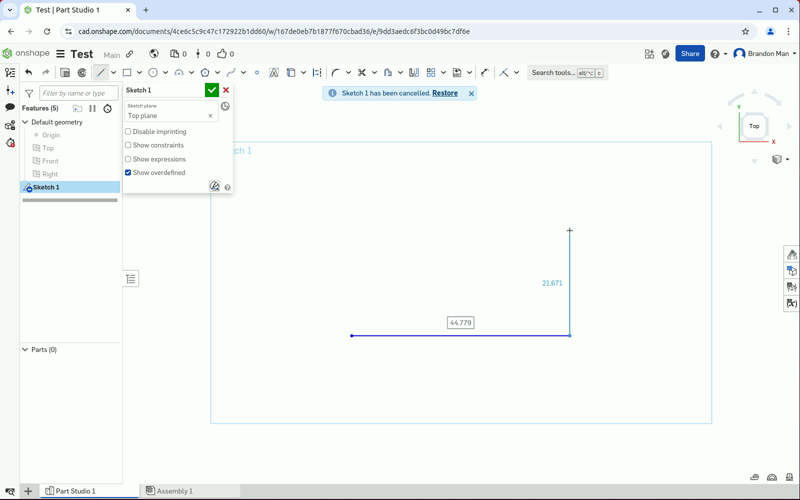
key_up(shift)
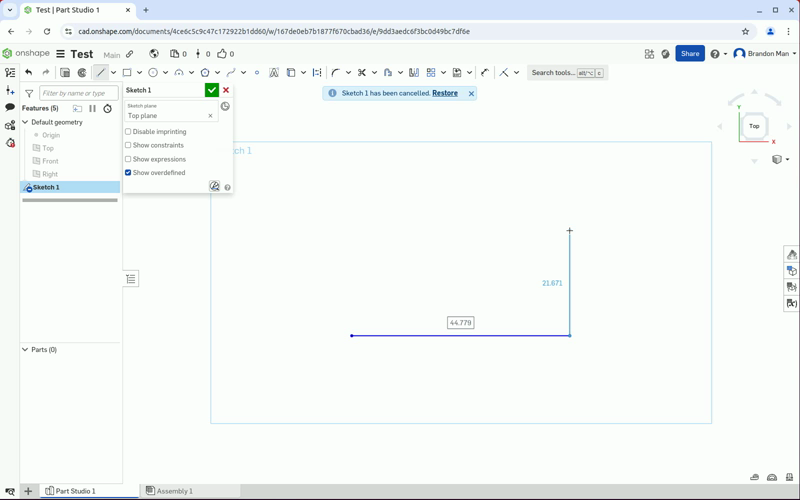
key_down(shift)
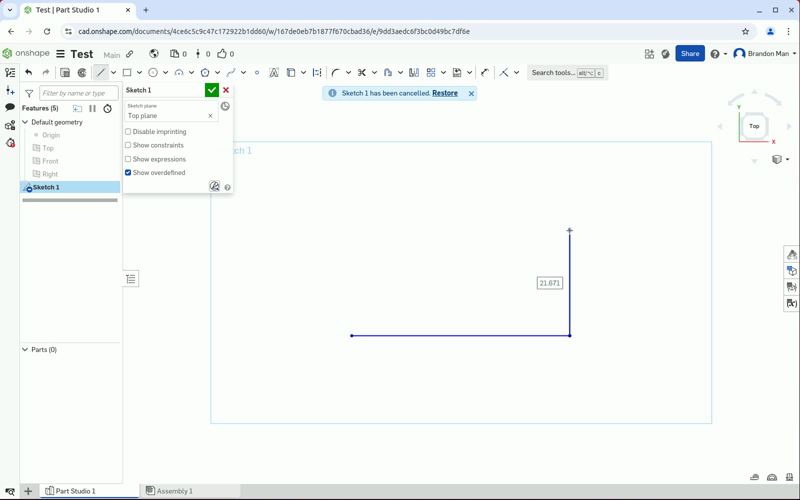
mouse_move(351, 230)
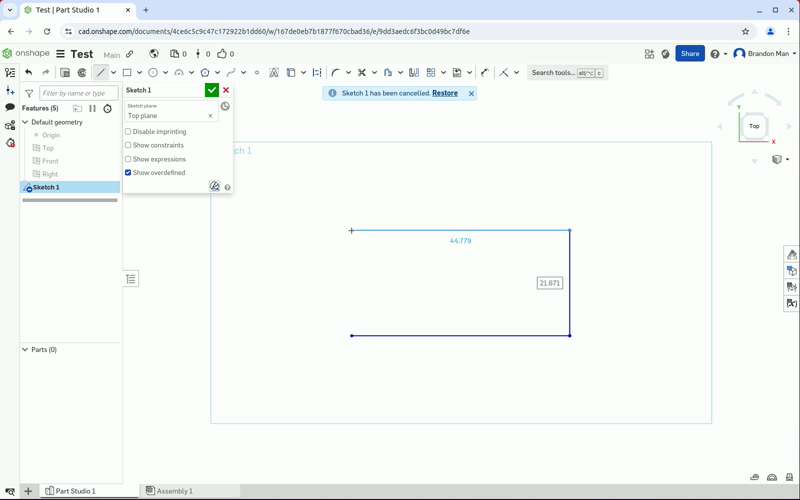
click(351, 230)
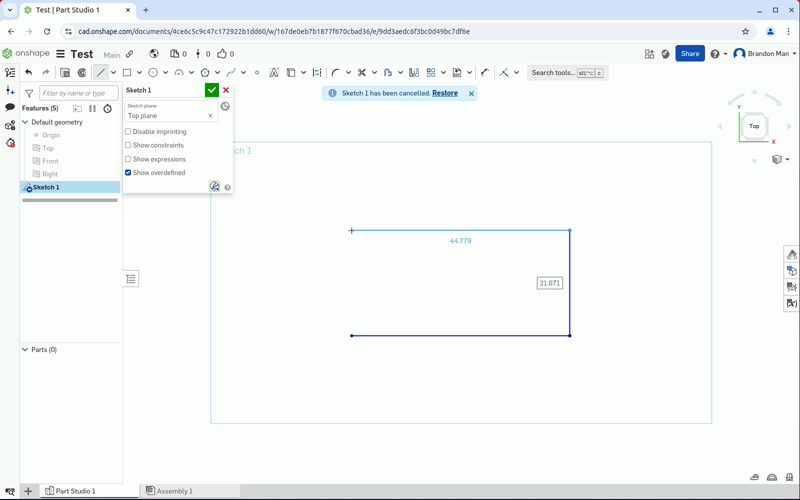
key_up(shift)
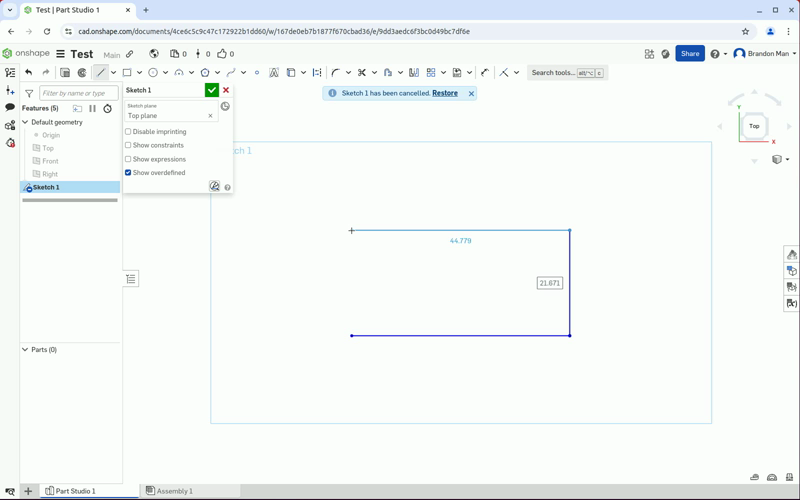
key_down(shift)
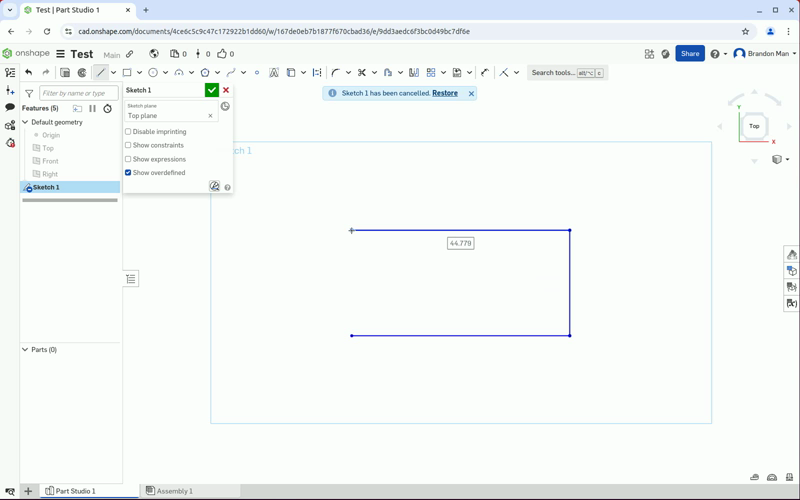
mouse_move(351, 335)
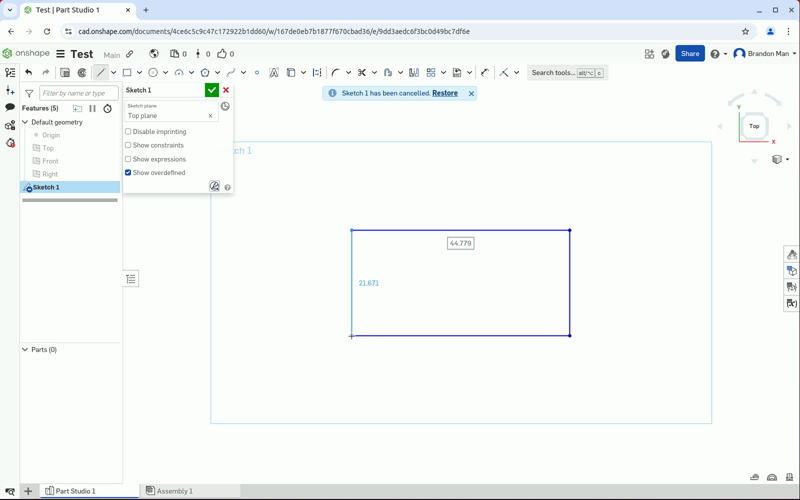
key_up(shift)
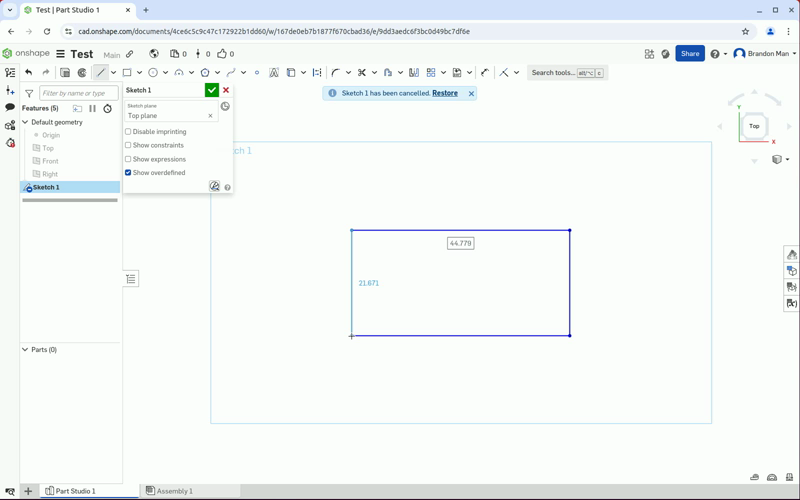
click(351, 335)
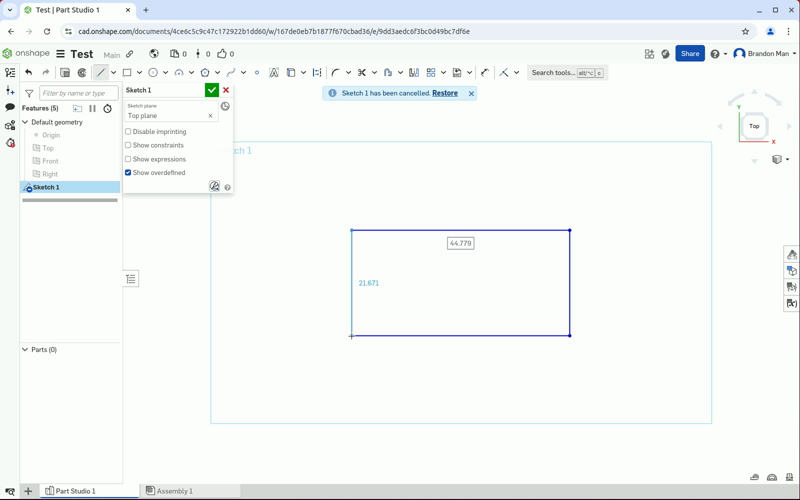
key(esc)
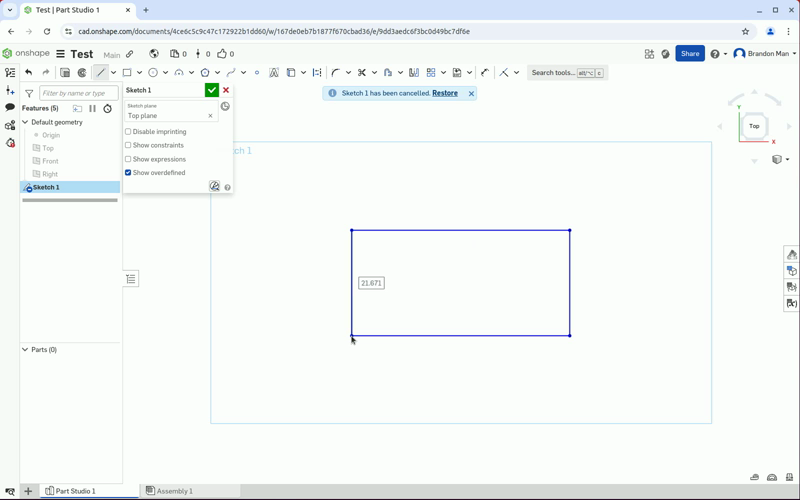
mouse_move(494, 266)
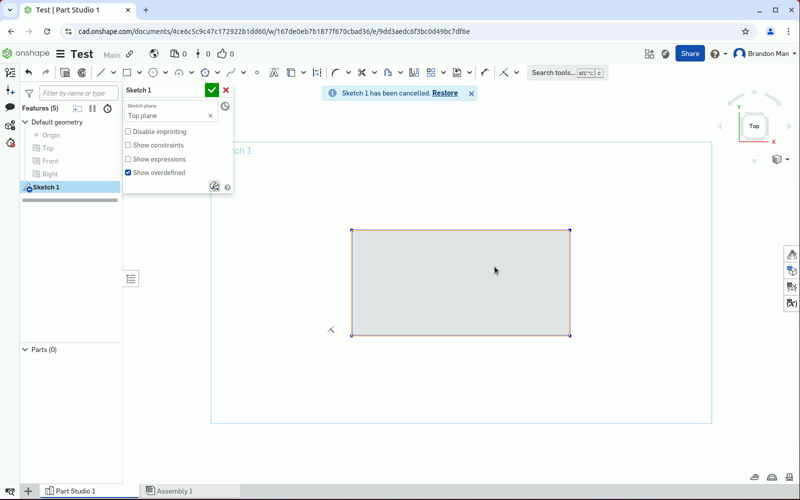
click(494, 266)
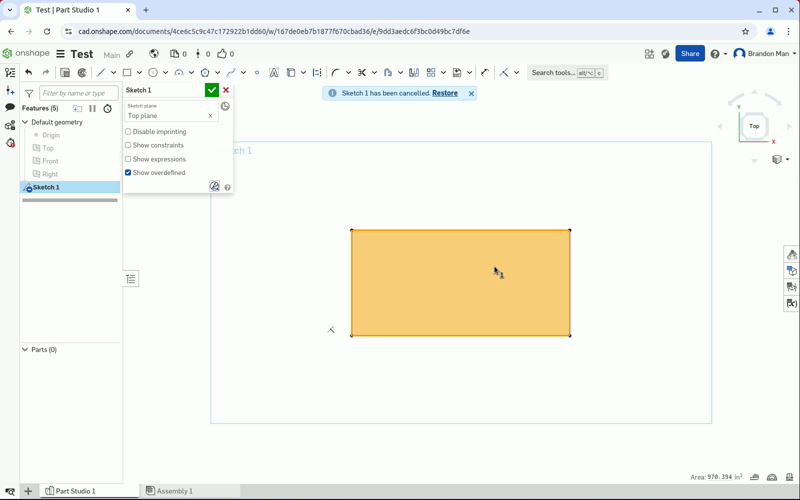
mouse_move(73, 352)
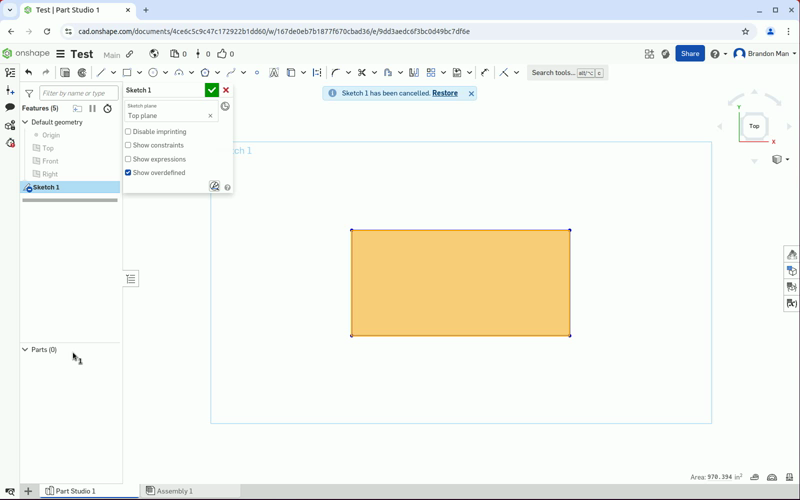
key(shift+y)
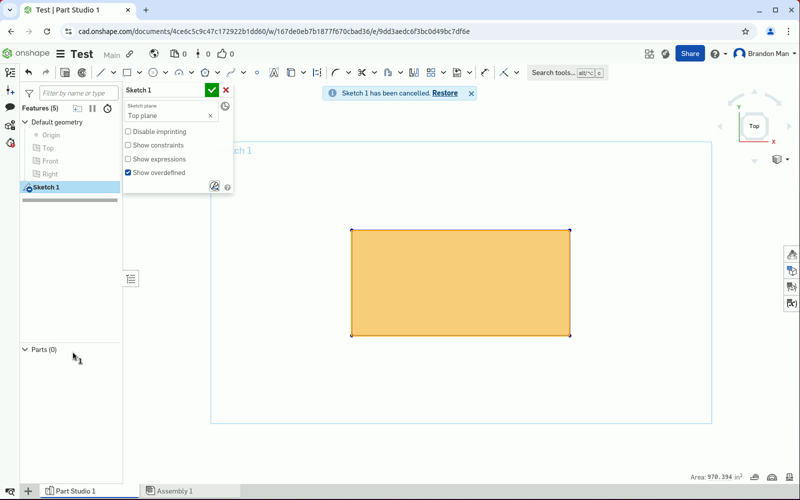
key(shift+e)
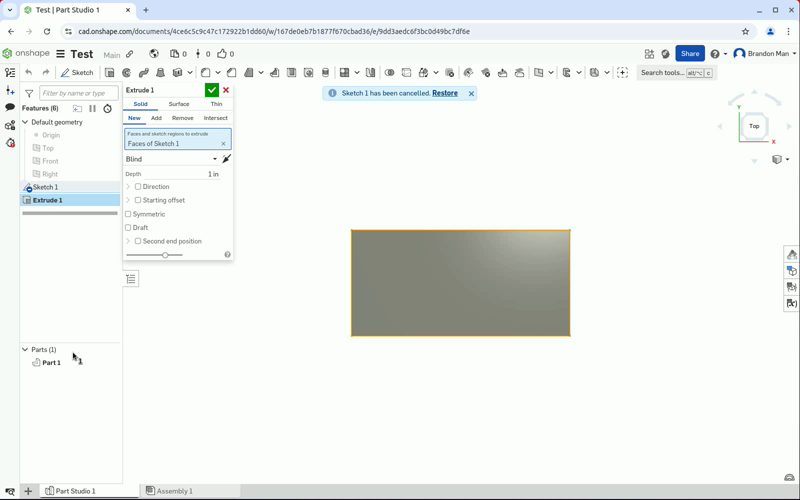
mouse_move(143, 106)
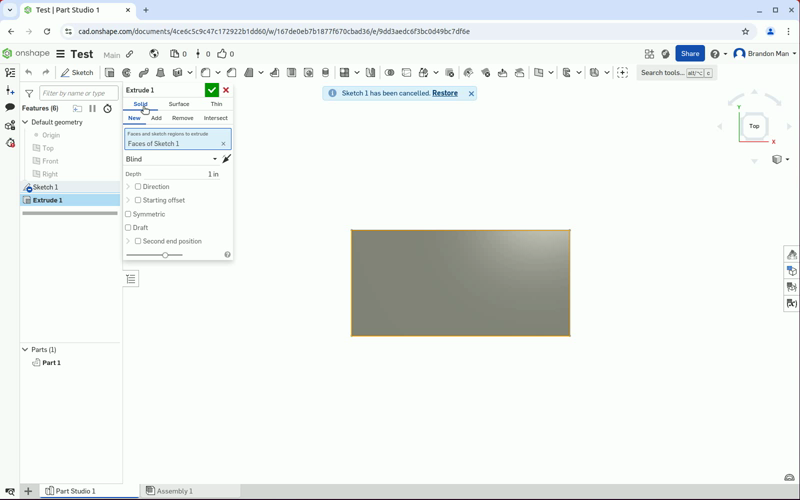
click(143, 106)
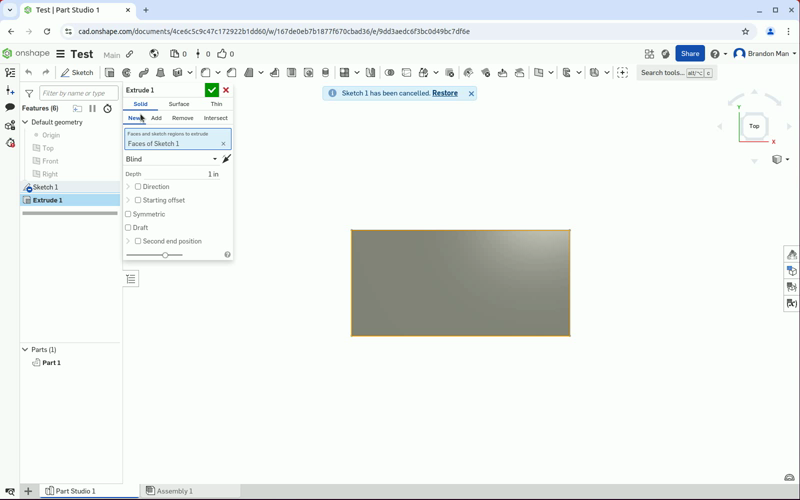
mouse_move(137, 120)
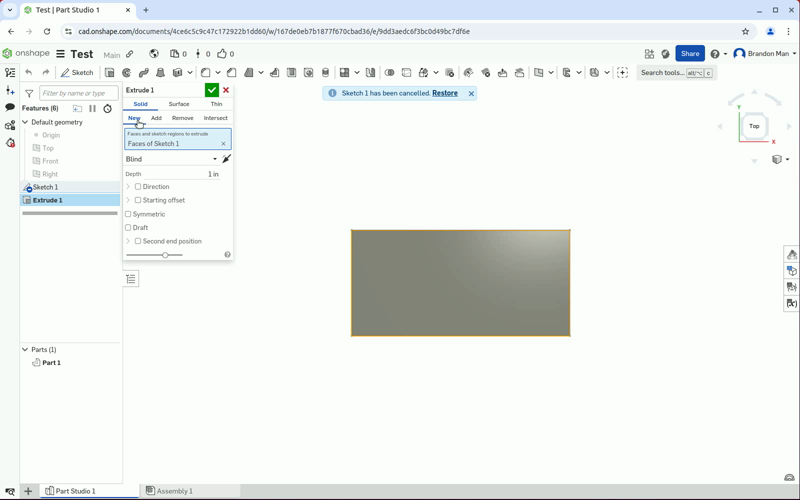
click(137, 120)
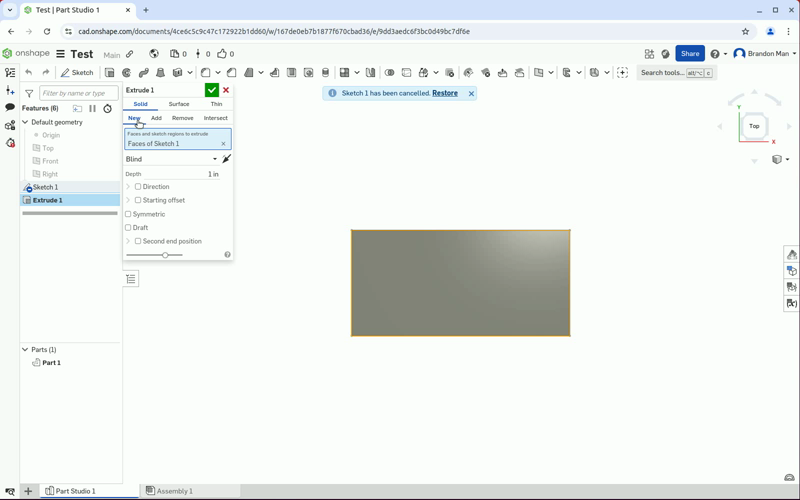
key(tab, 4)
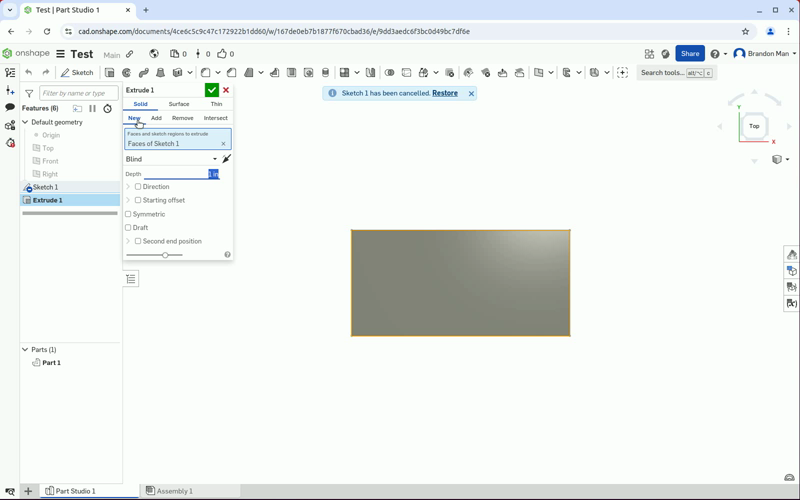
text(4.574)
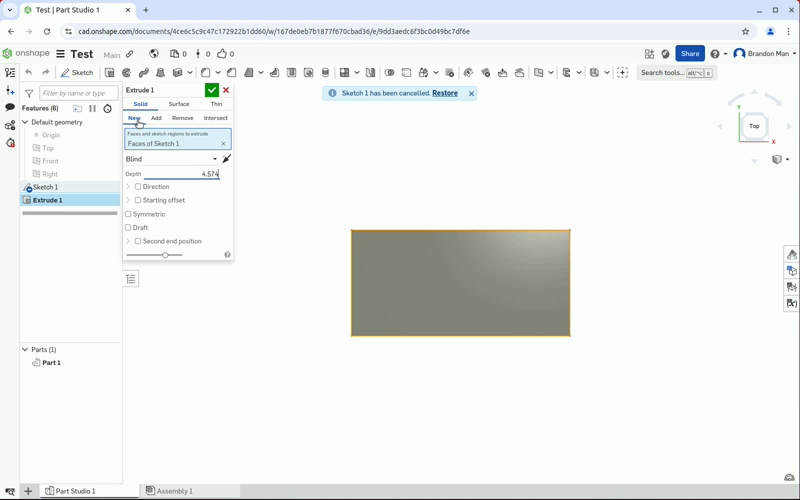
key(enter)
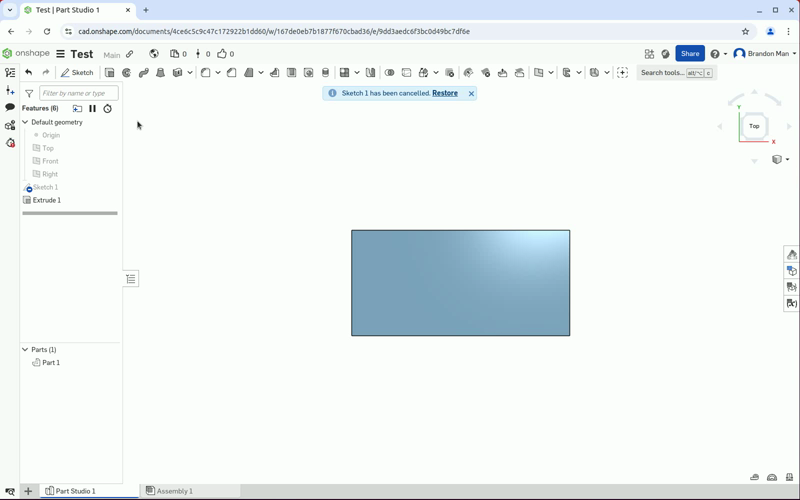
key(shift+h)
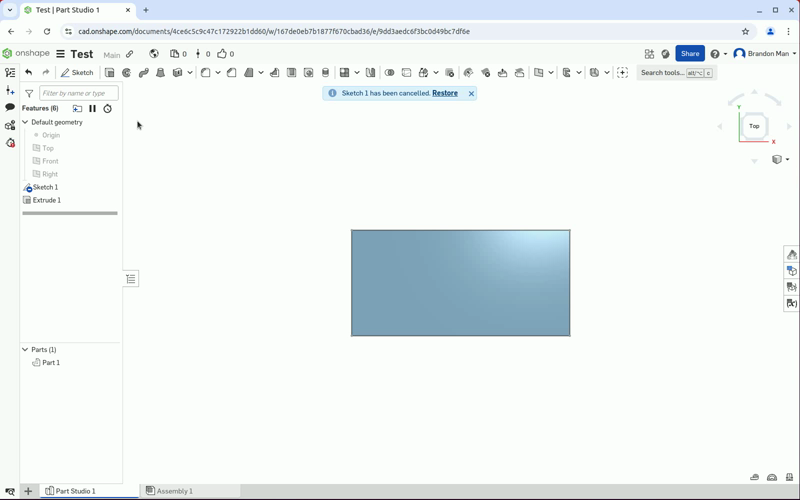
key(shift+h)
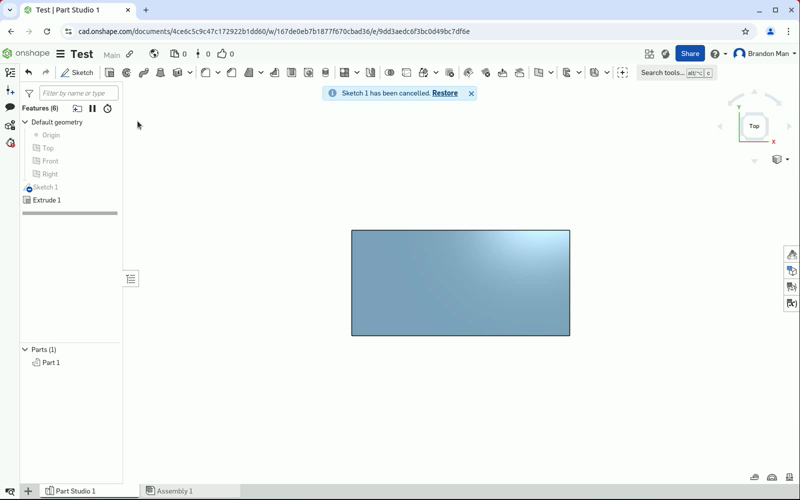
mouse_move(73, 189)
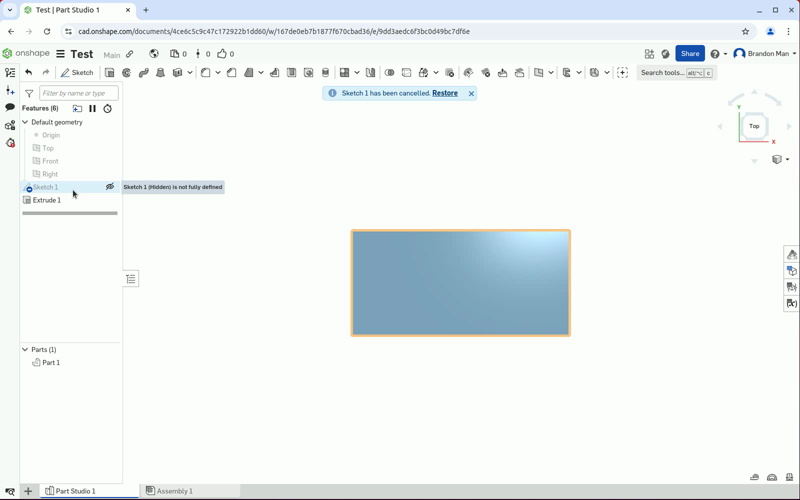
click(73, 189)
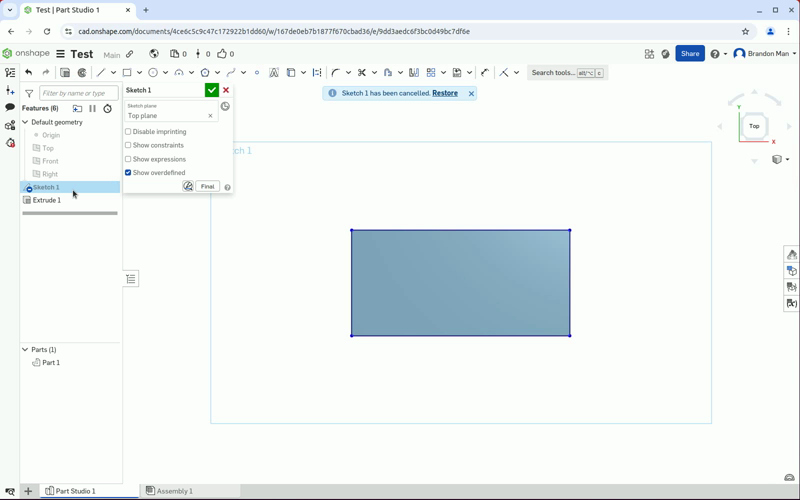
mouse_move(229, 92)
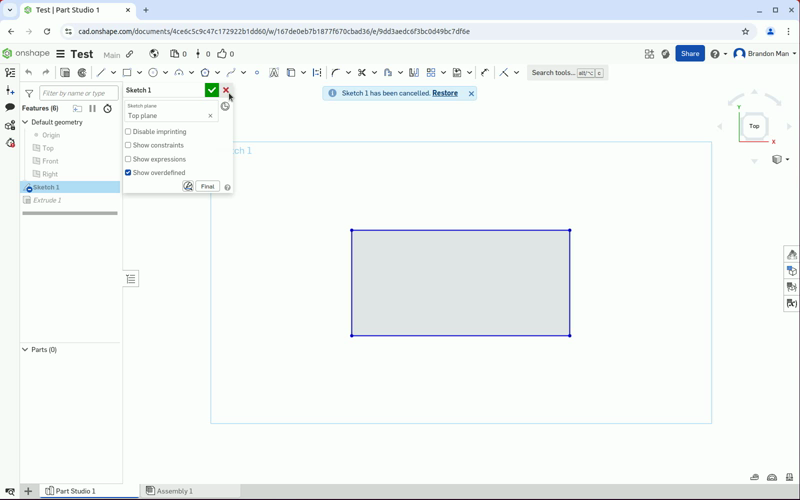
click(229, 92)
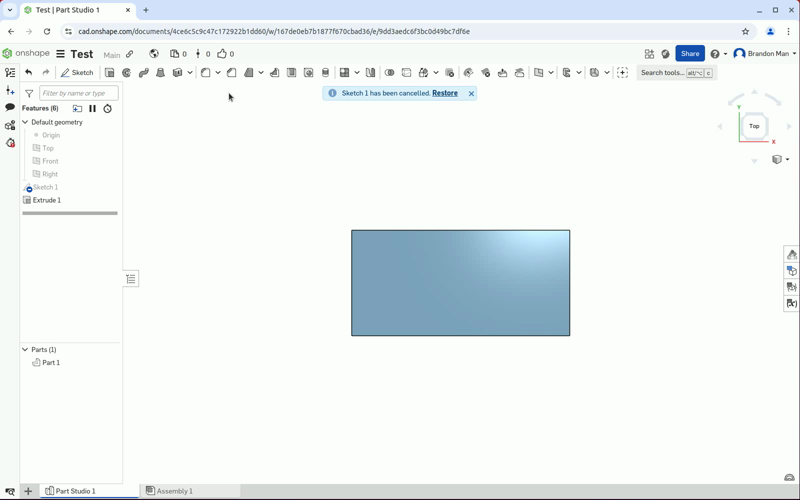
mouse_move(73, 352)
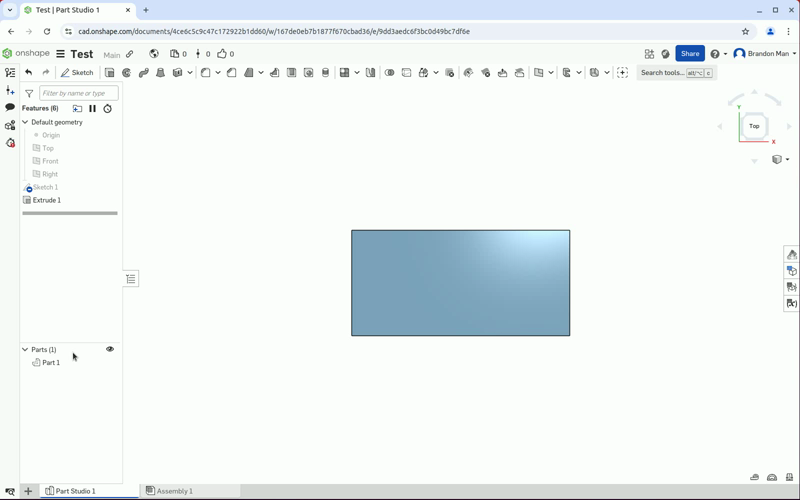
key(y)
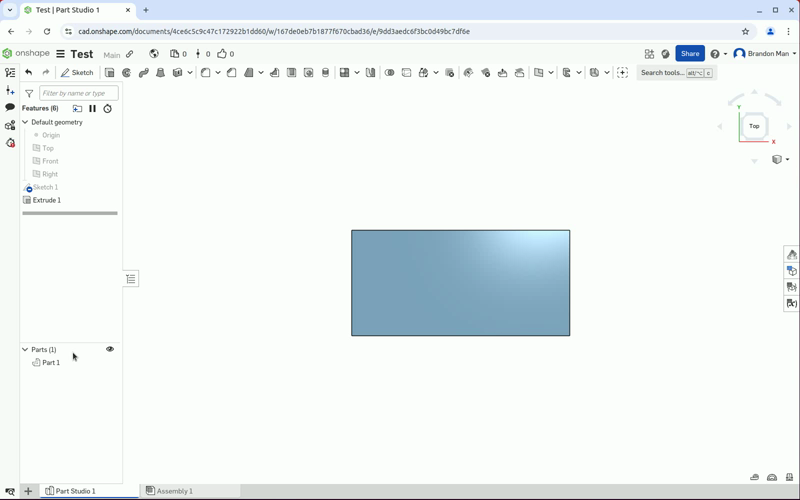
key(shift+p)
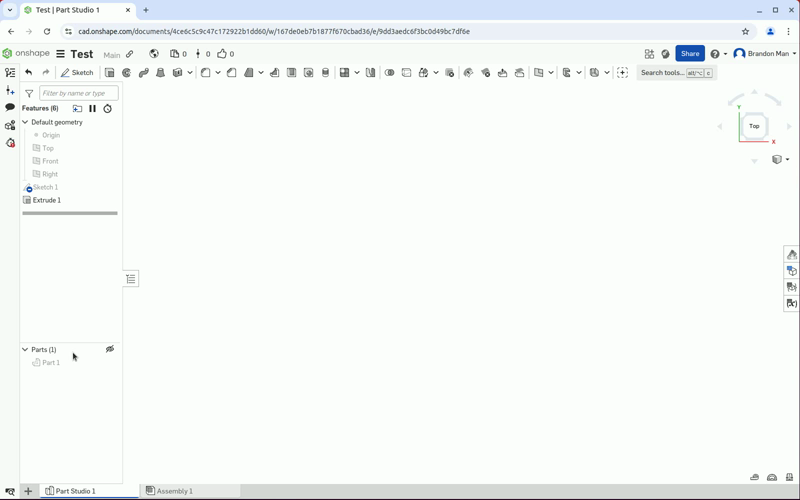
key(space)
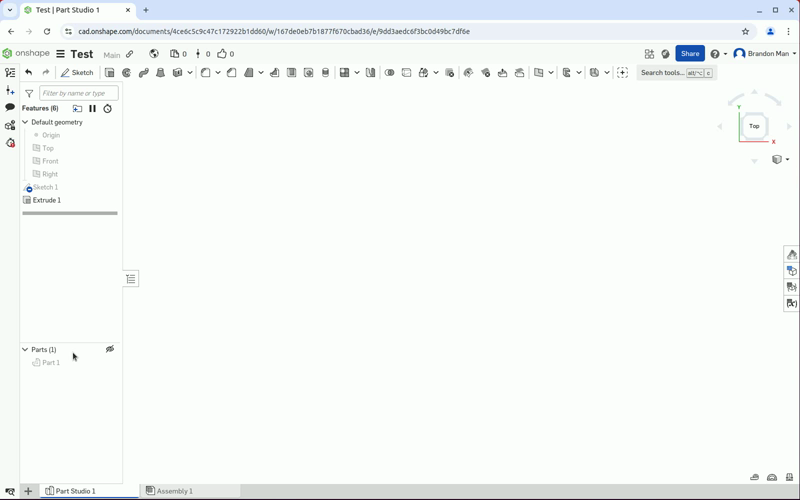
key_down(shift)
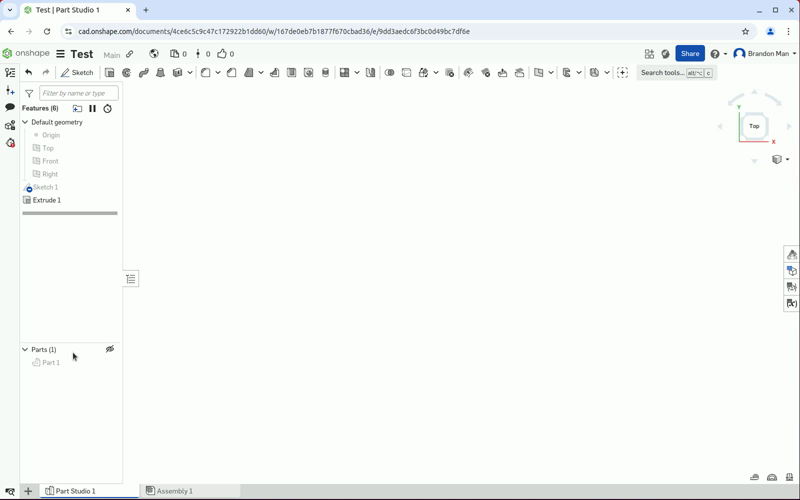
key(up)
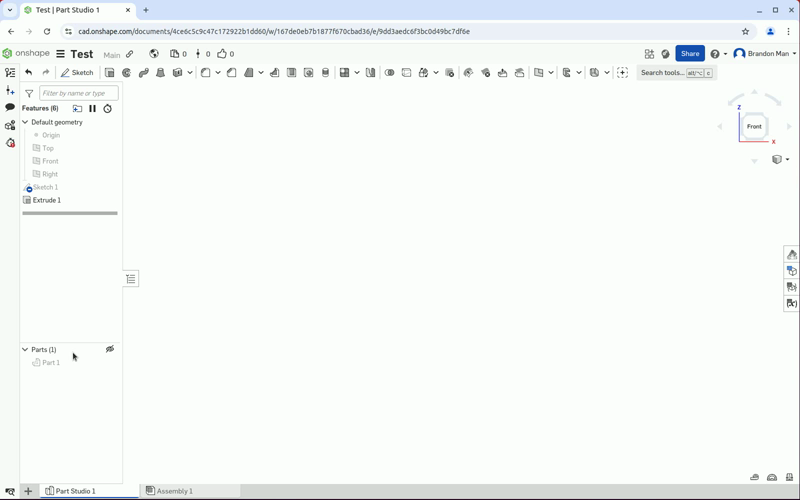
key_up(shift)
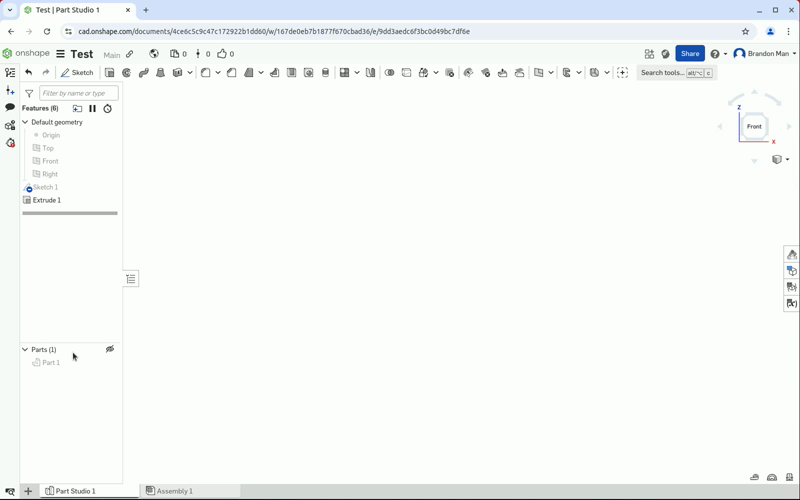
key(space)
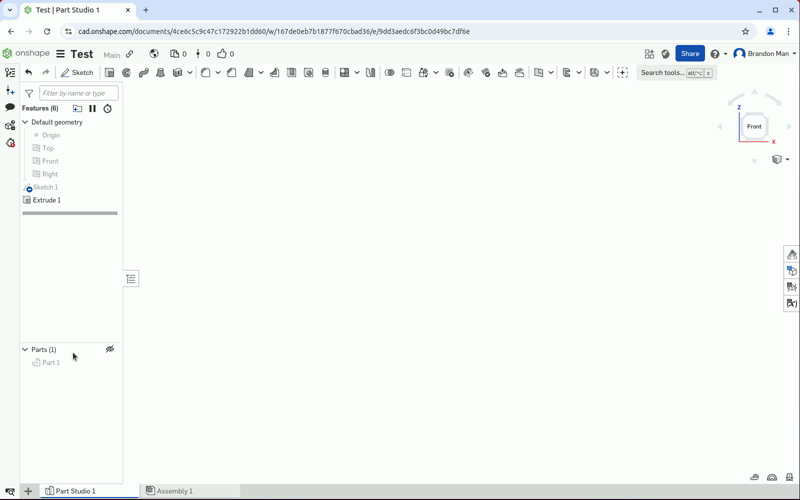
key_down(shift)
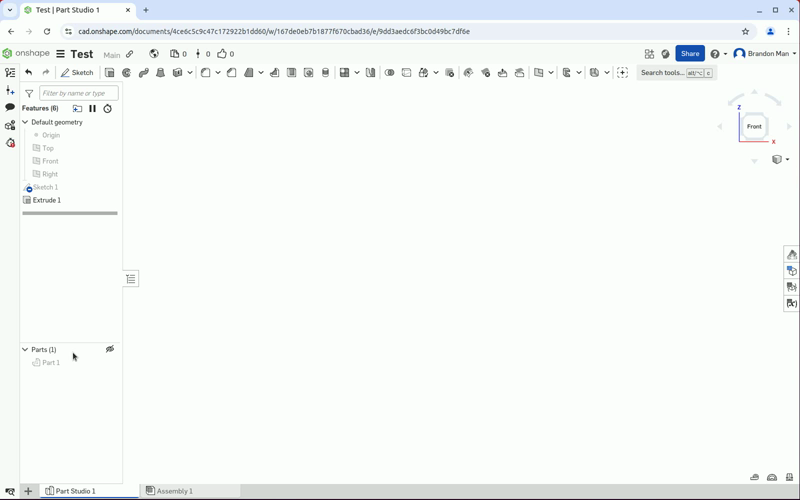
key(left)
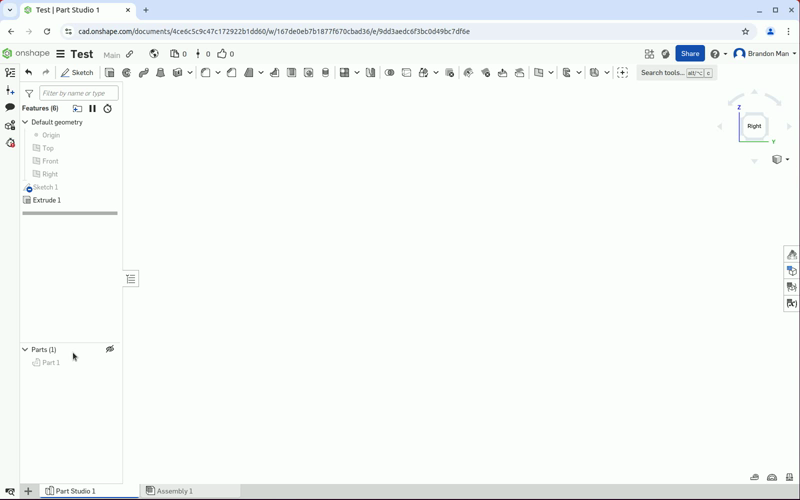
key_up(shift)
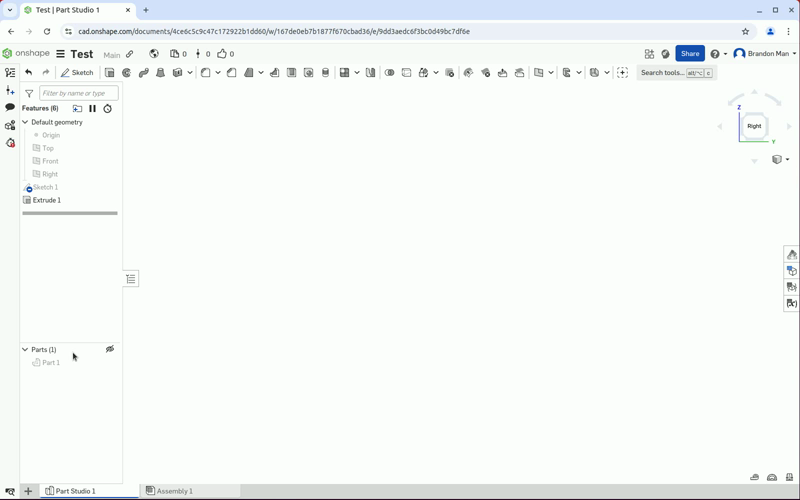
mouse_move(73, 352)
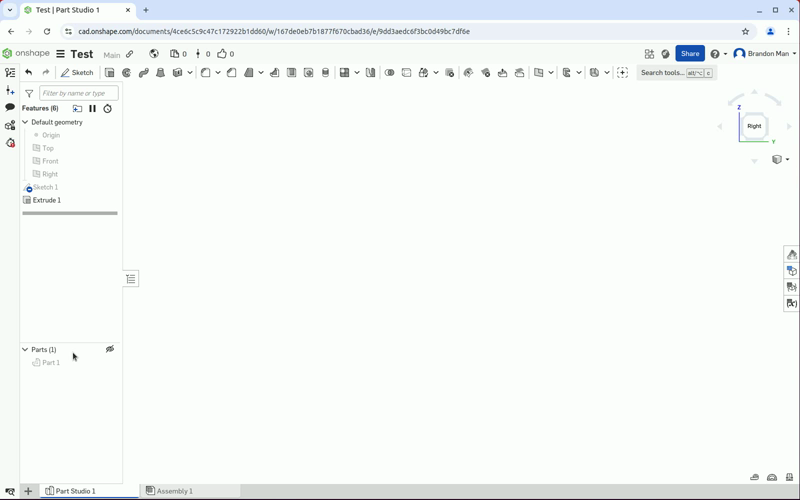
key(shift+y)
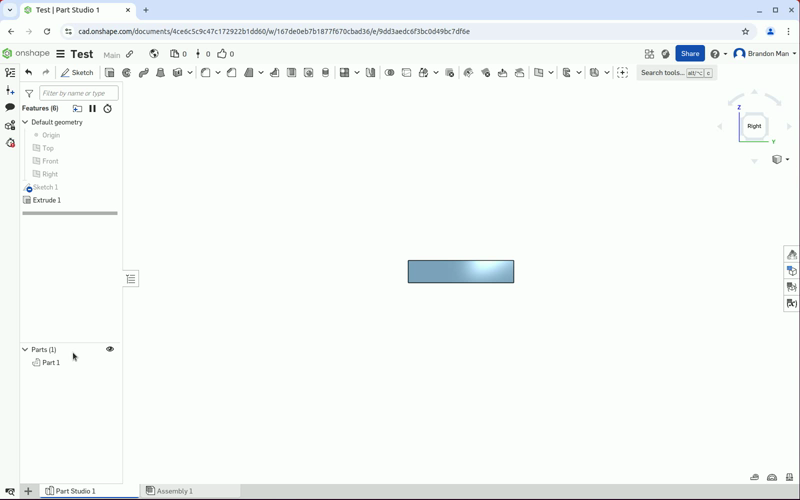
mouse_move(541, 75)
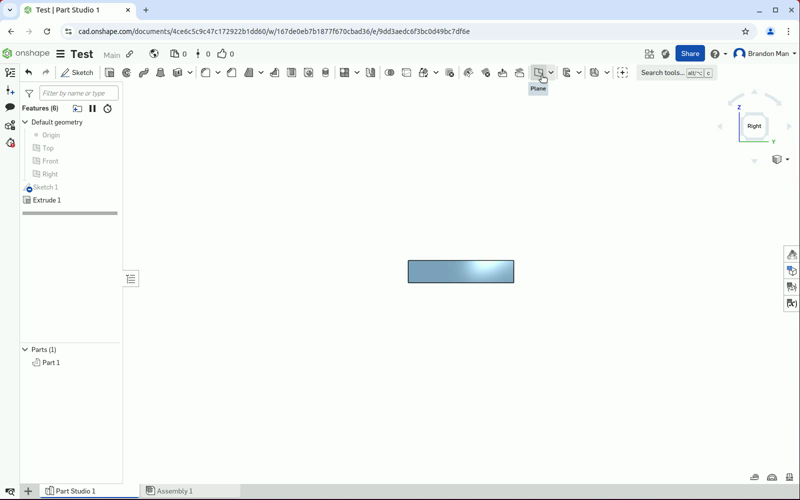
click(541, 75)
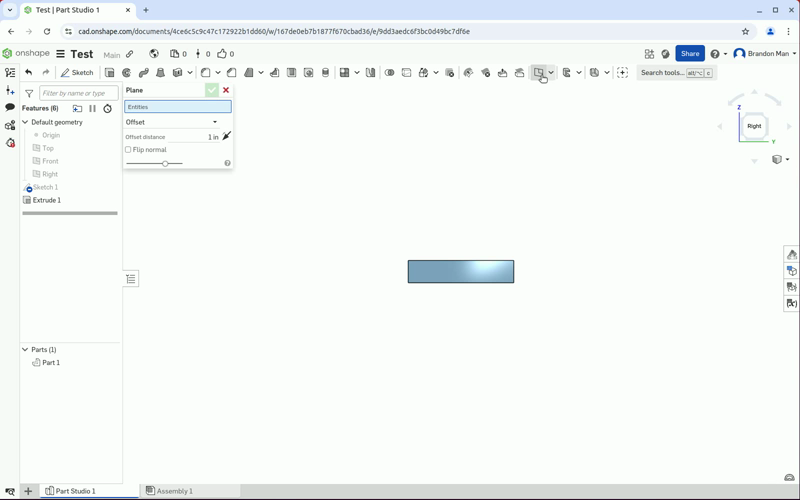
mouse_move(73, 176)
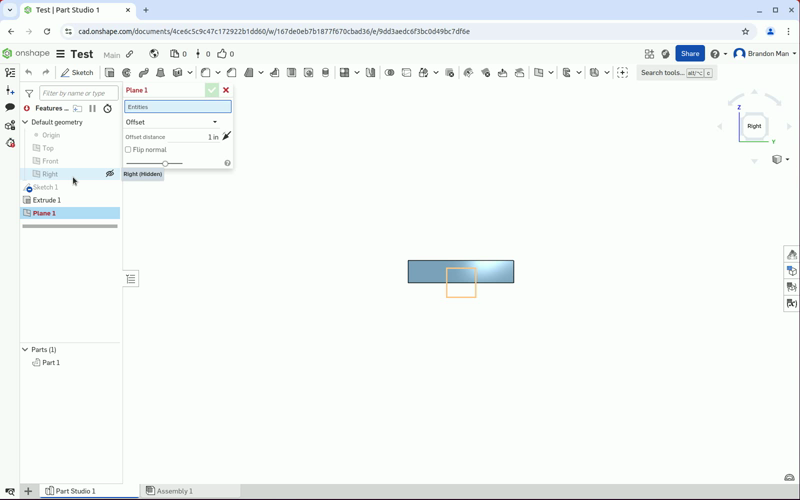
click(73, 176)
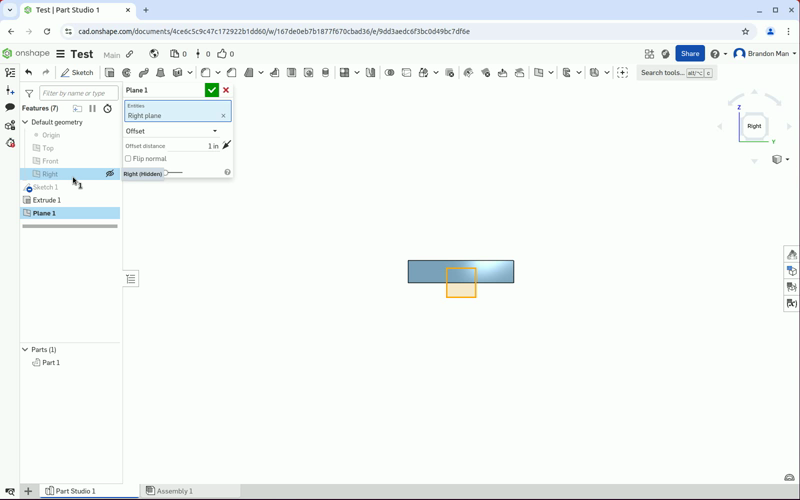
key(tab, 2)
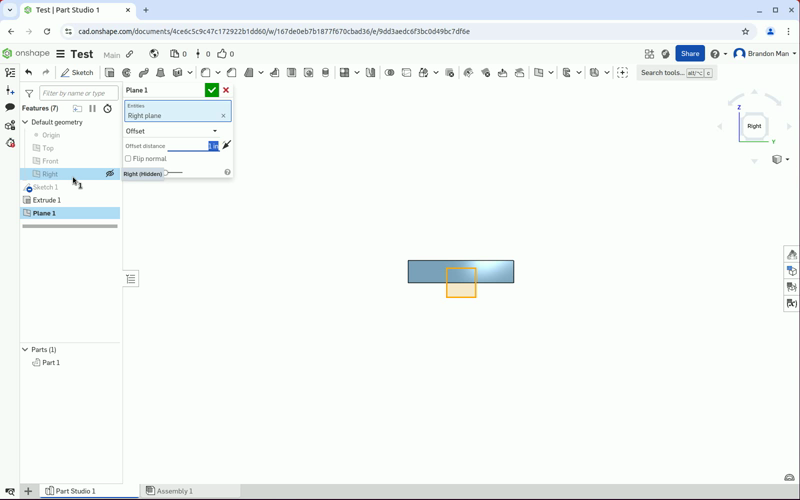
text(22.4)
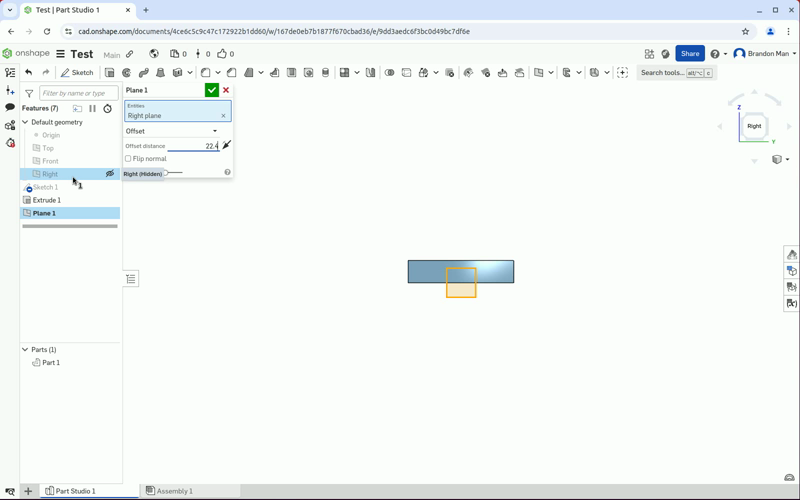
key(enter, 2)
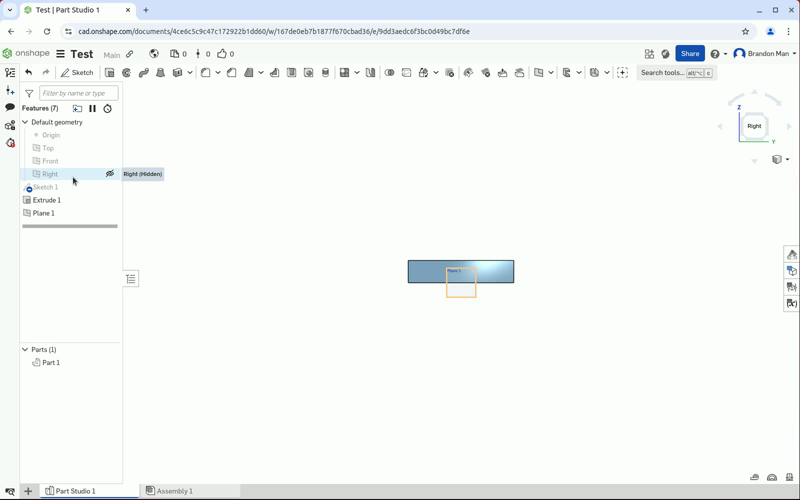
key(shift+s)
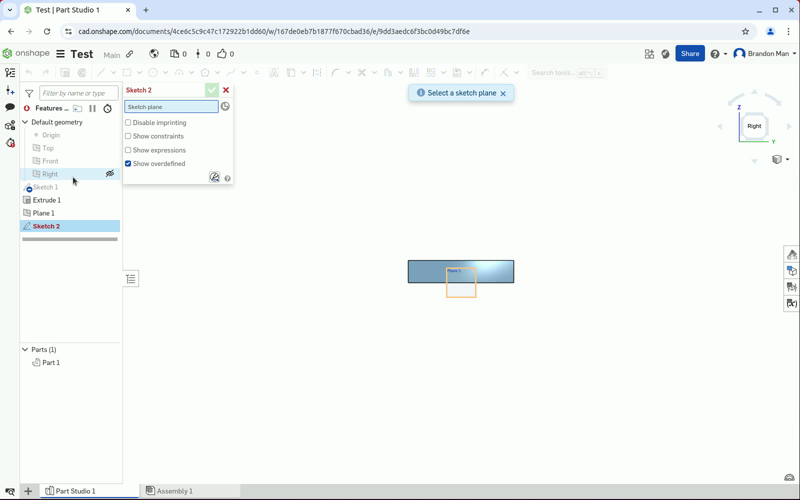
mouse_move(73, 215)
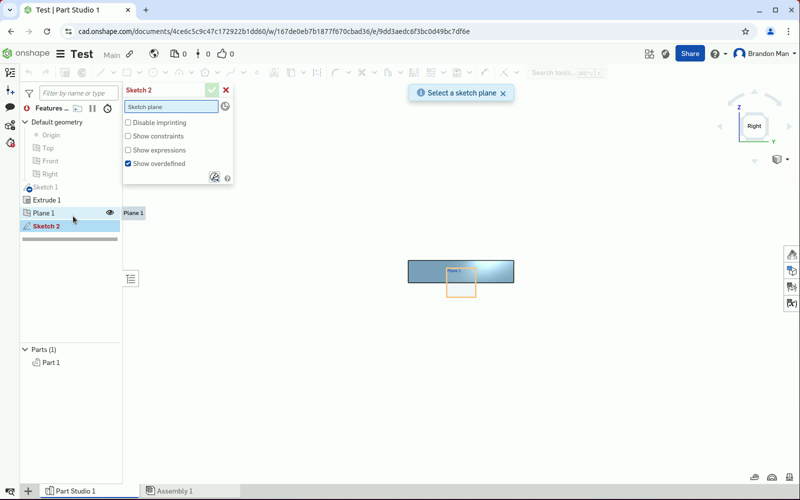
click(73, 215)
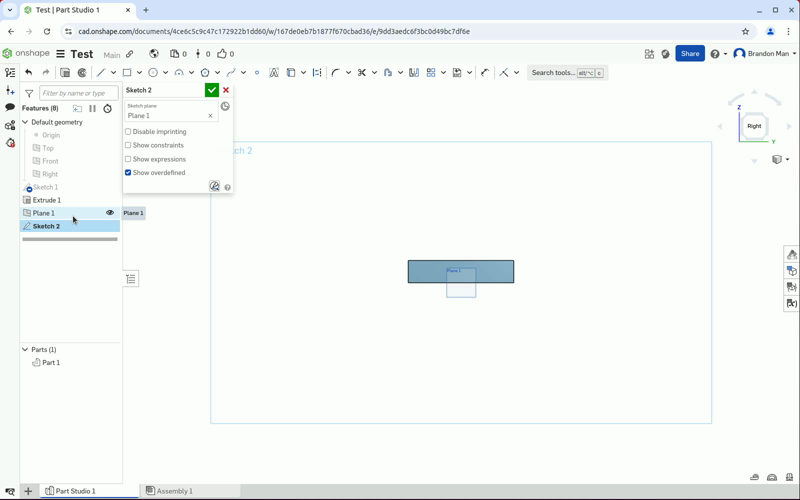
mouse_move(73, 352)
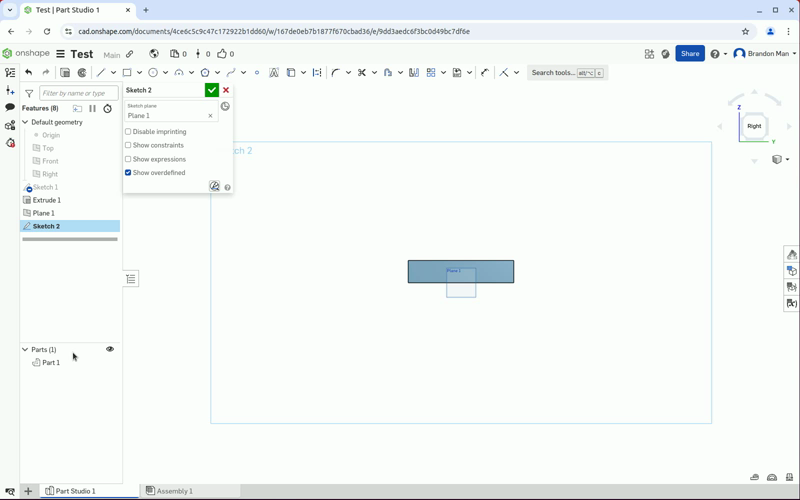
key(y)
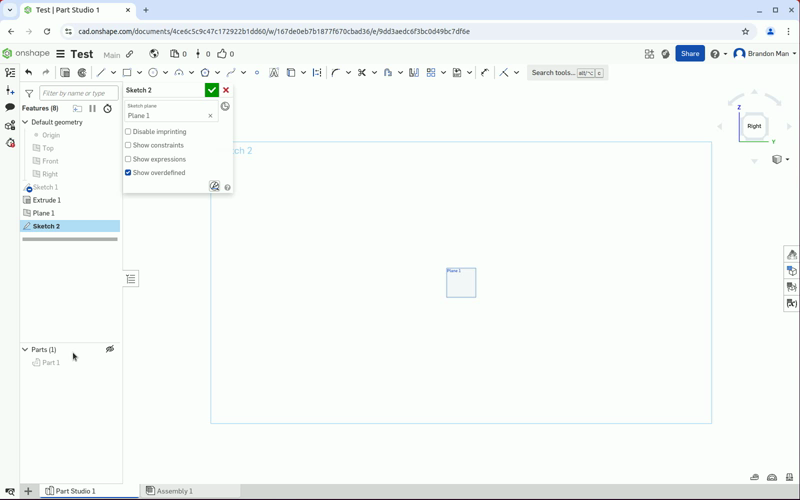
key(l)
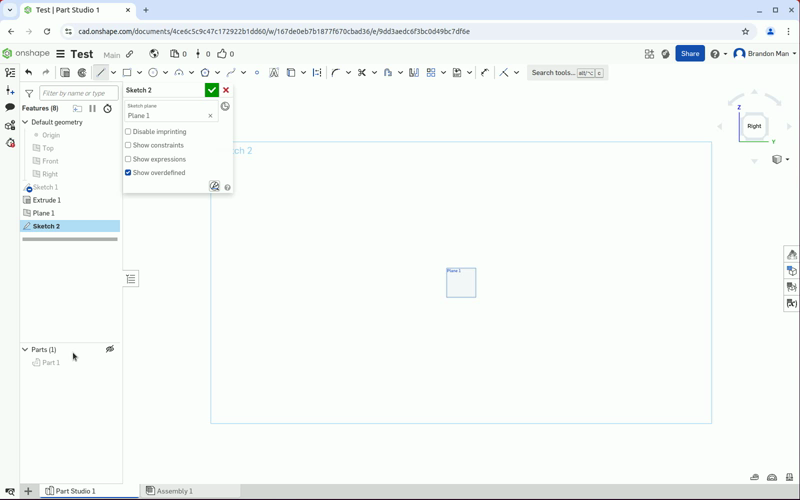
key_down(shift)
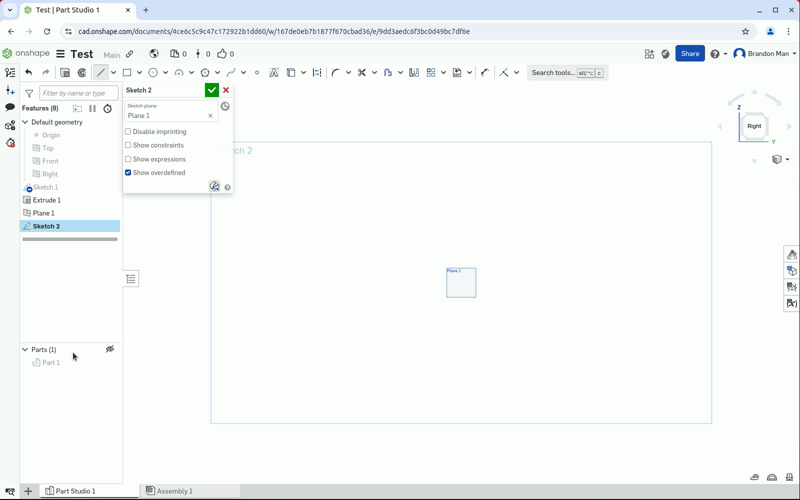
mouse_move(407, 282)
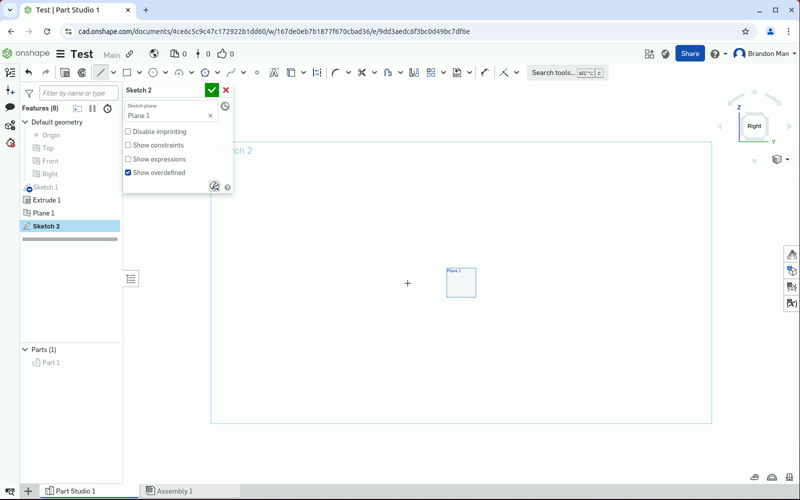
click(407, 282)
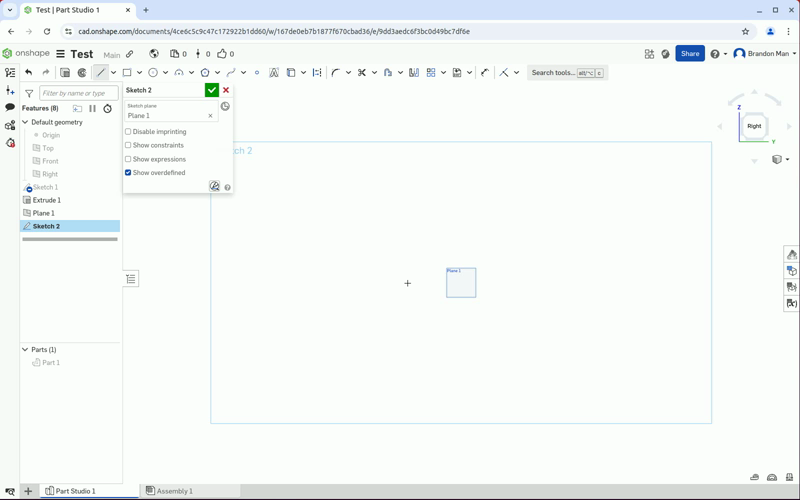
key_up(shift)
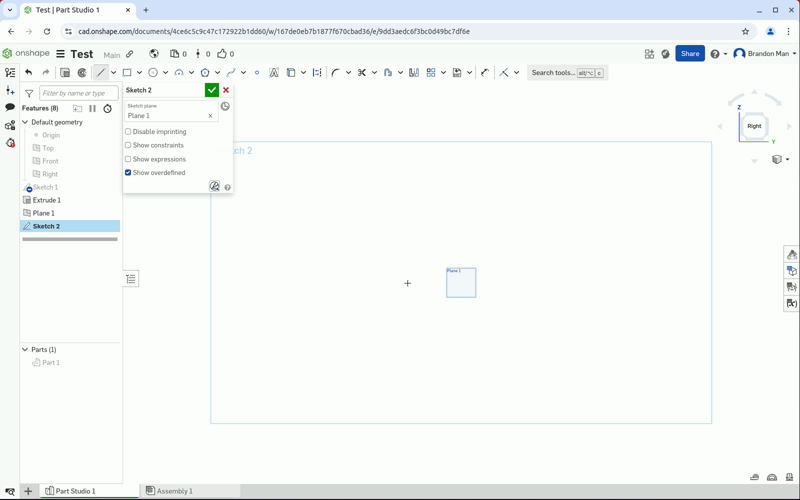
key_down(shift)
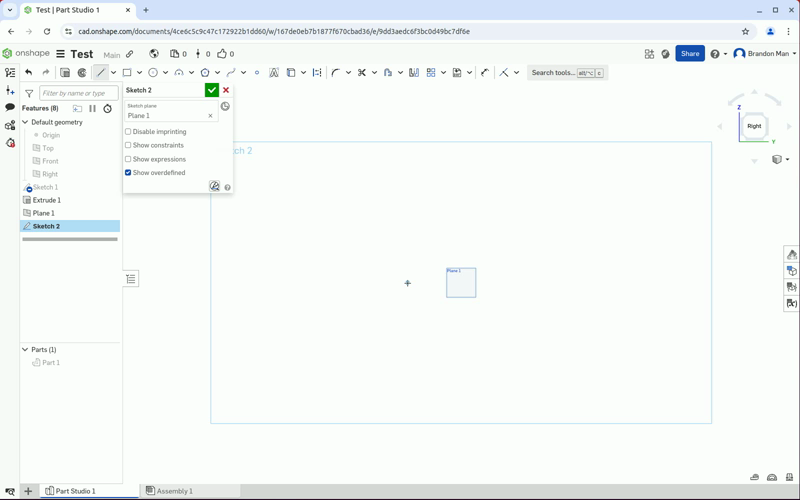
mouse_move(513, 282)
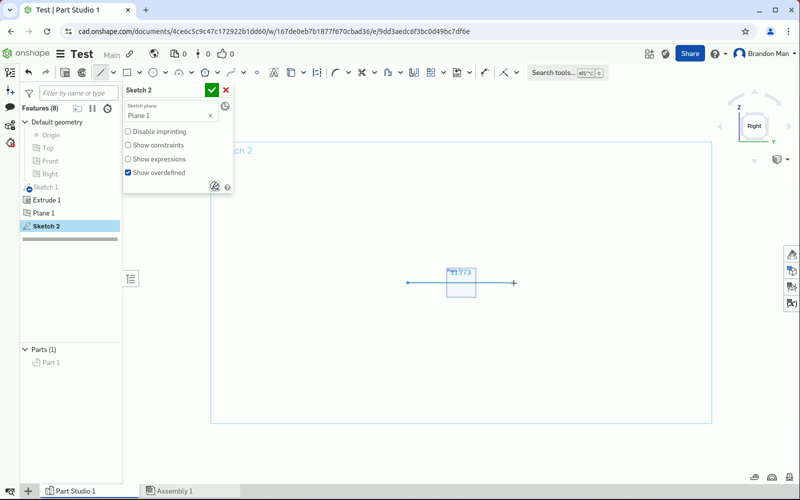
click(513, 282)
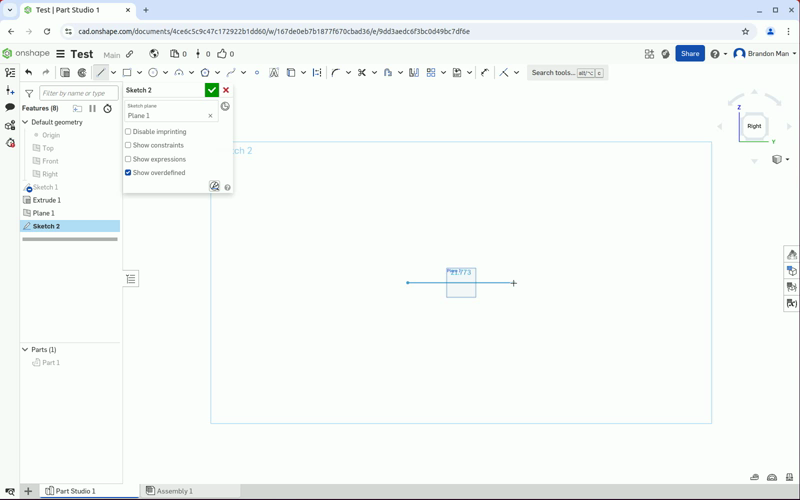
key_up(shift)
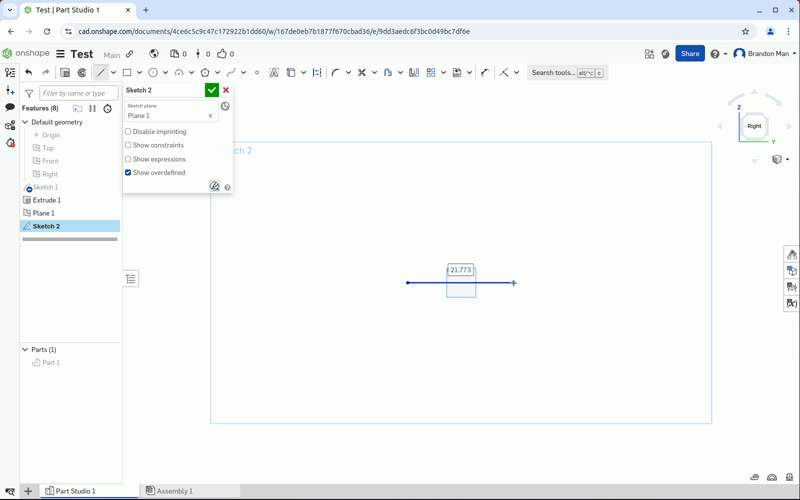
key_down(shift)
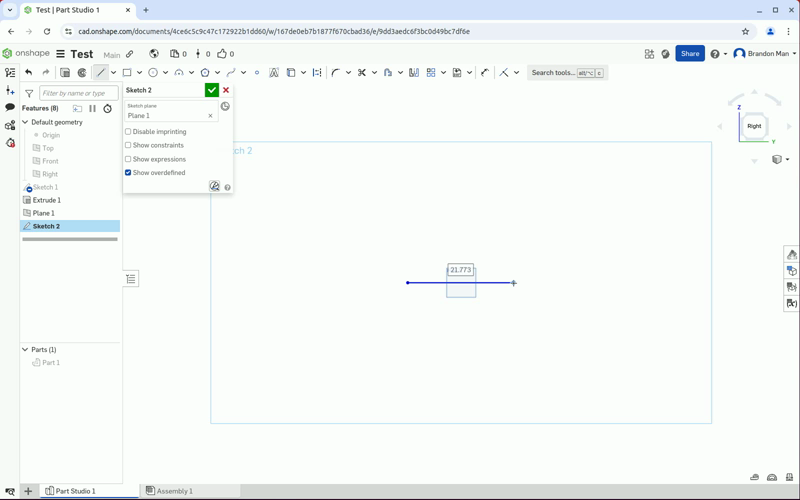
mouse_move(543, 282)
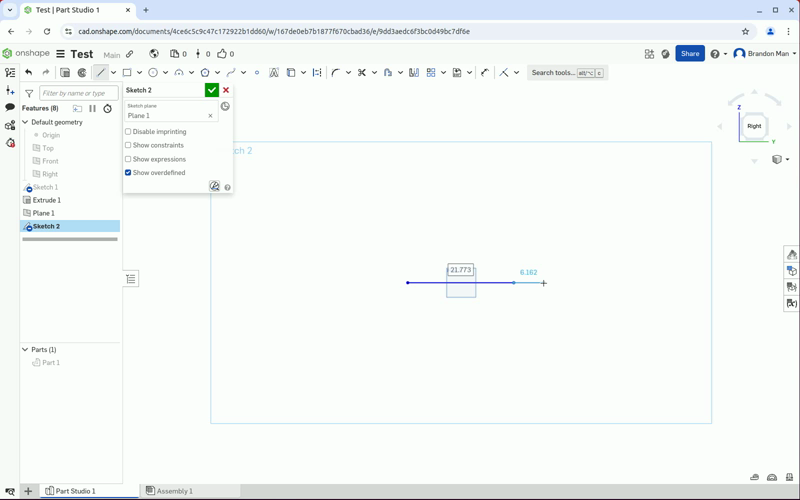
mouse_move(513, 260)
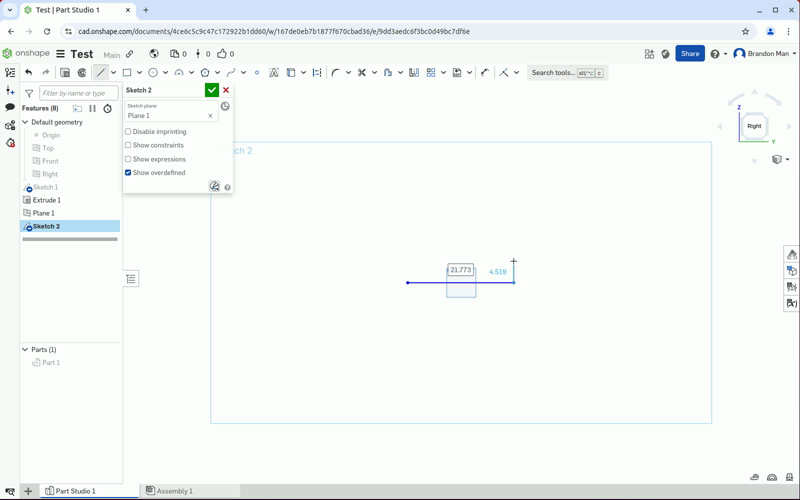
click(513, 260)
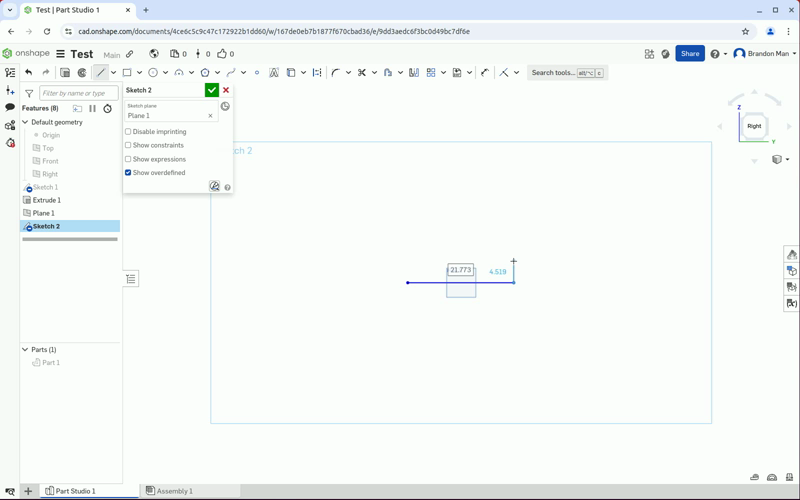
key_up(shift)
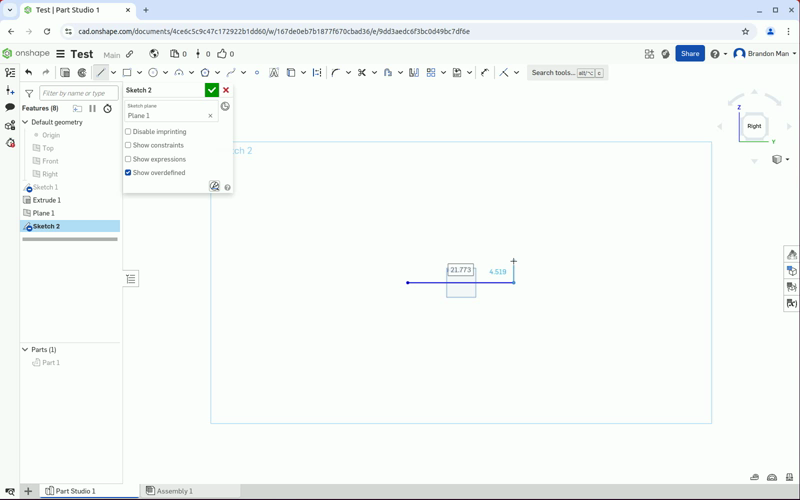
key_down(shift)
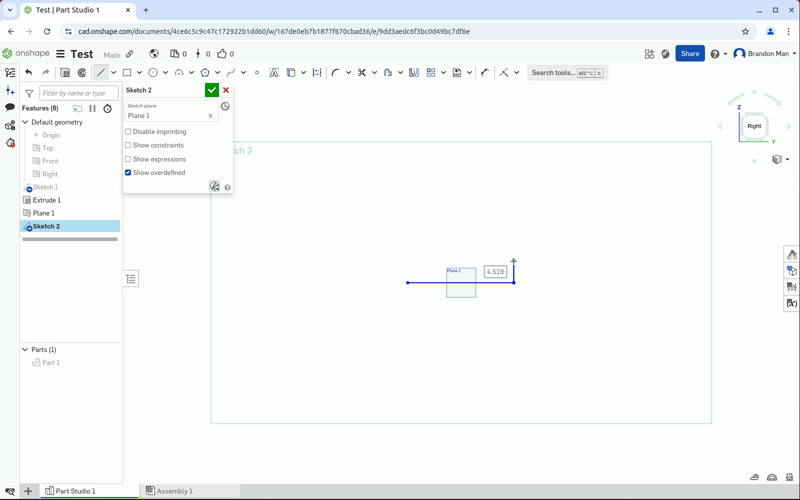
mouse_move(407, 260)
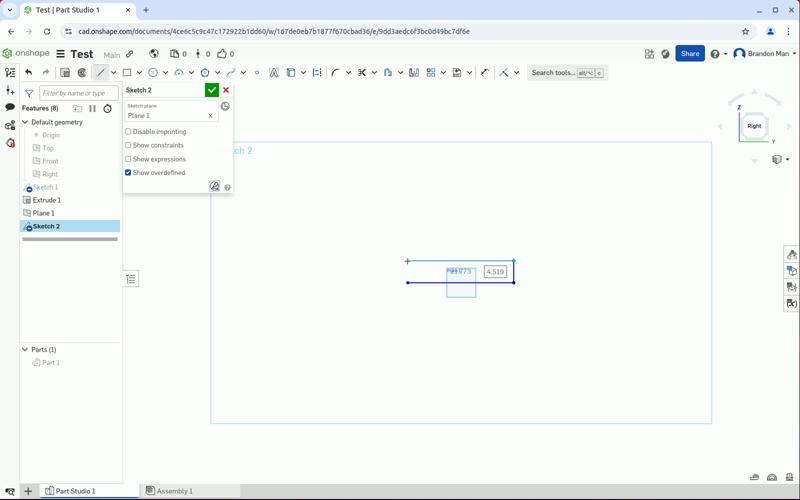
click(407, 260)
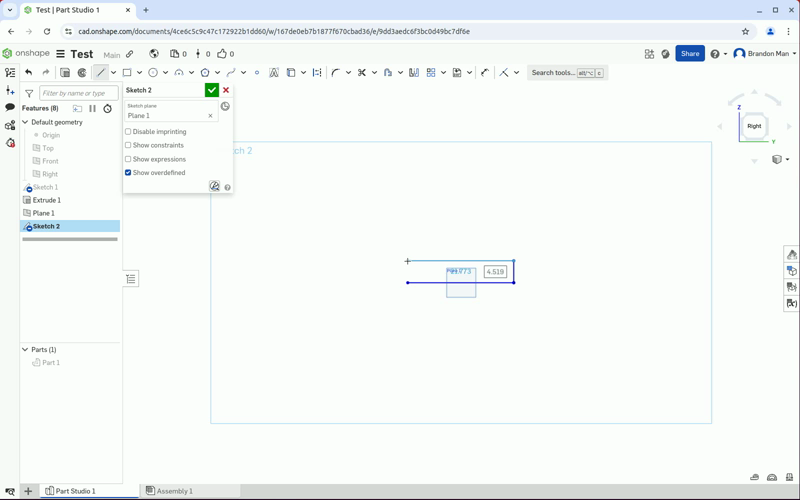
key_up(shift)
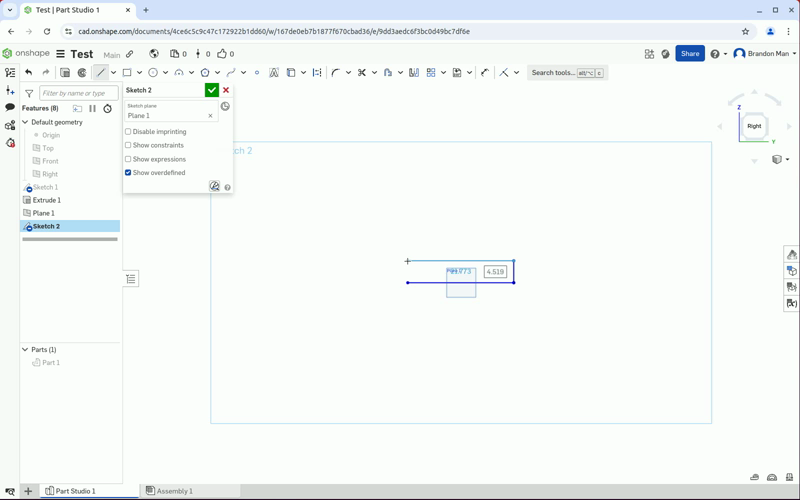
mouse_move(437, 260)
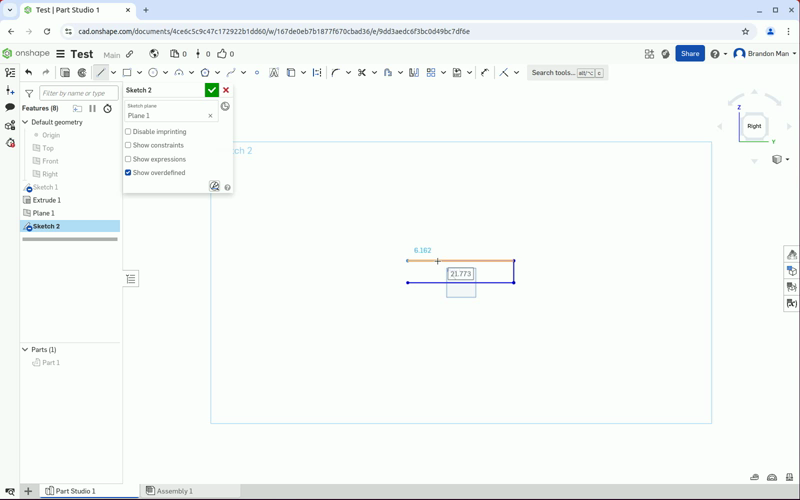
key_down(shift)
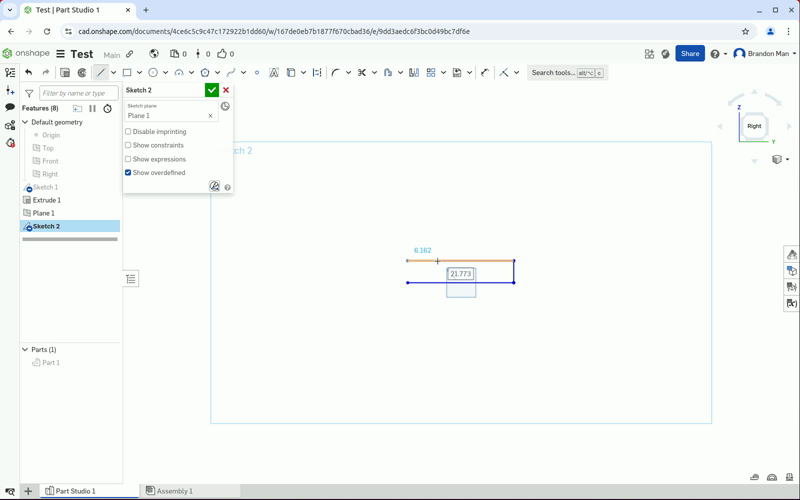
mouse_move(407, 282)
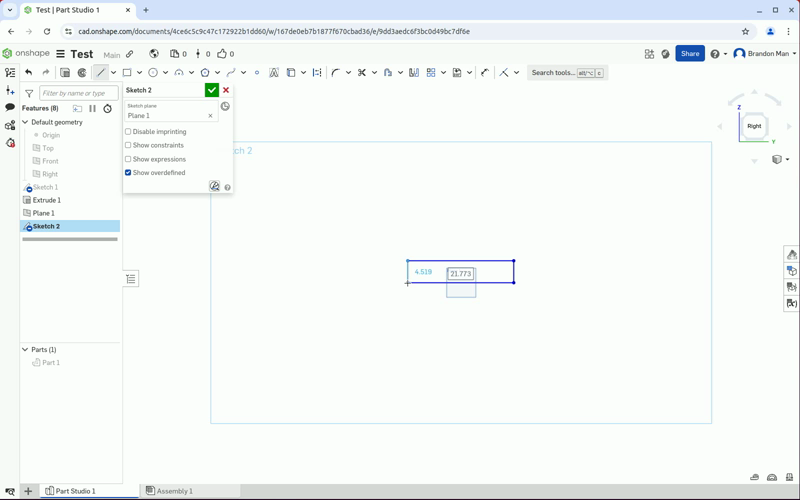
key_up(shift)
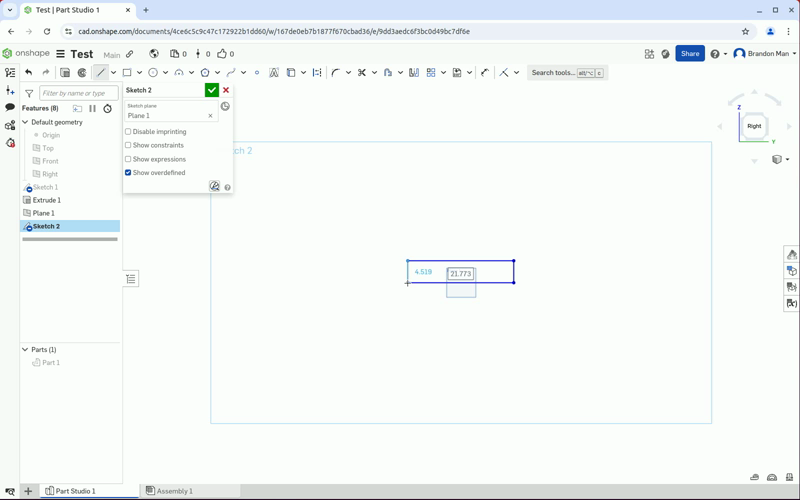
click(407, 282)
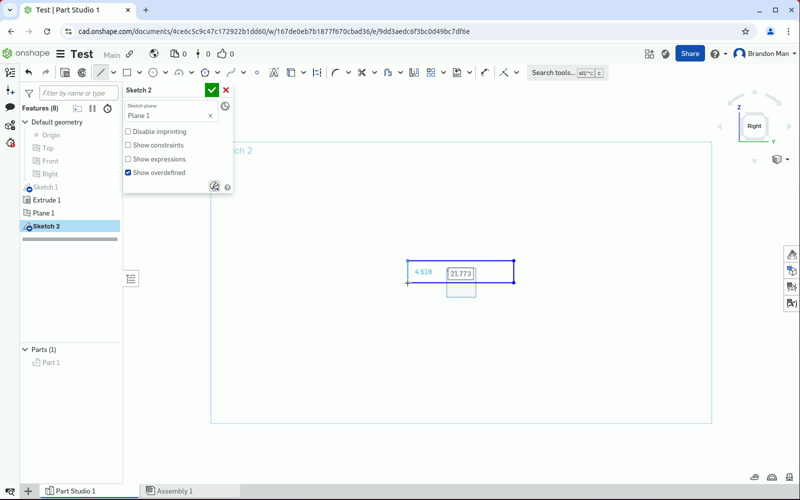
key(esc)
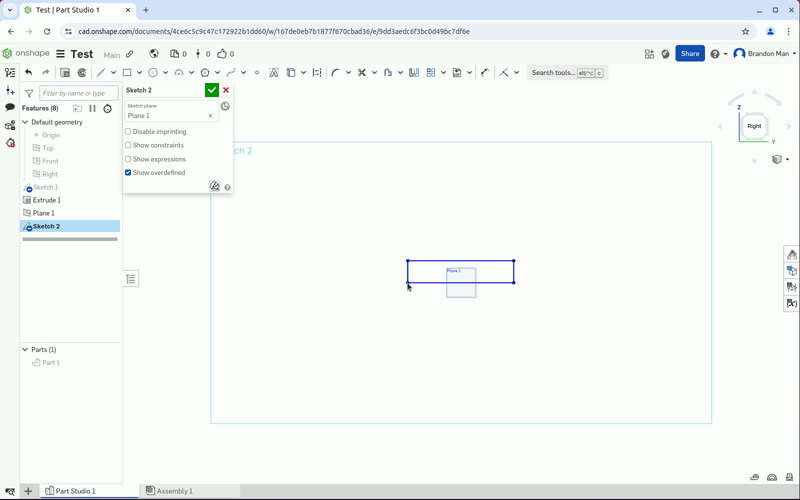
mouse_move(425, 277)
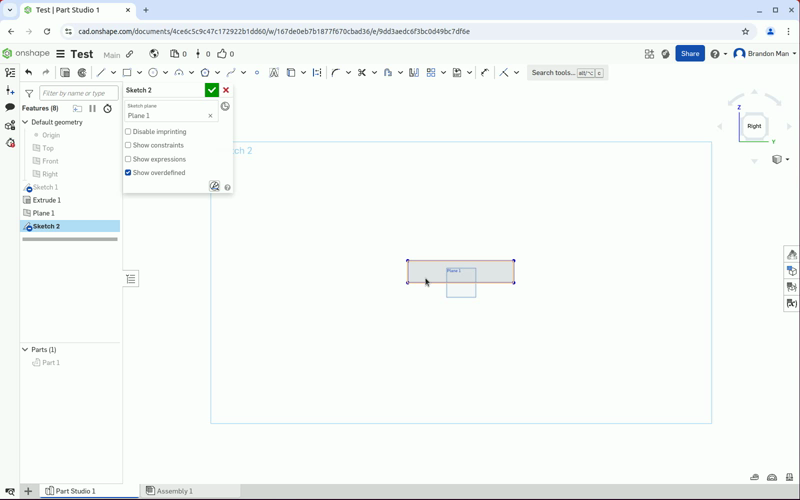
click(425, 277)
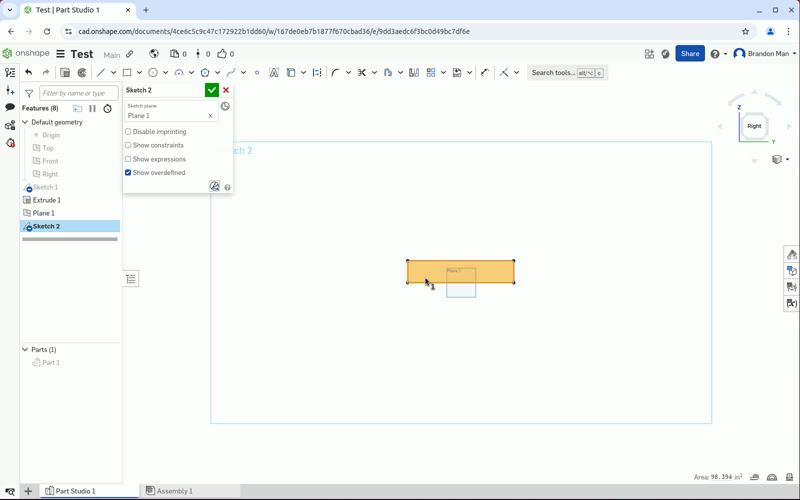
mouse_move(73, 352)
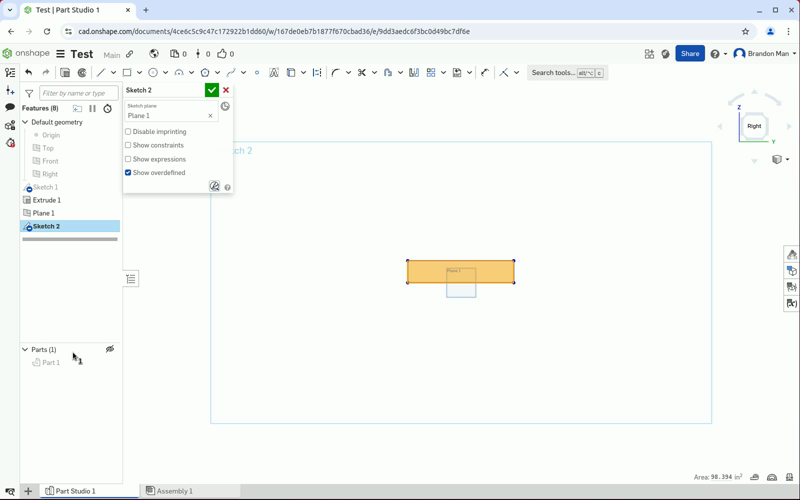
key(shift+y)
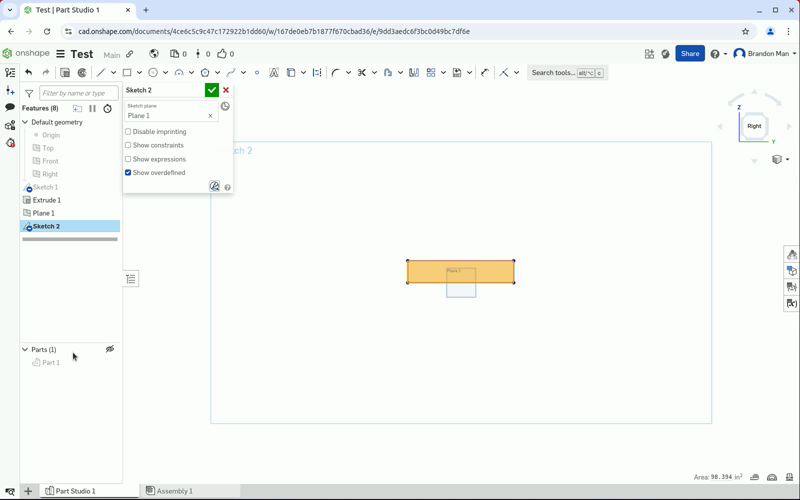
key(shift+e)
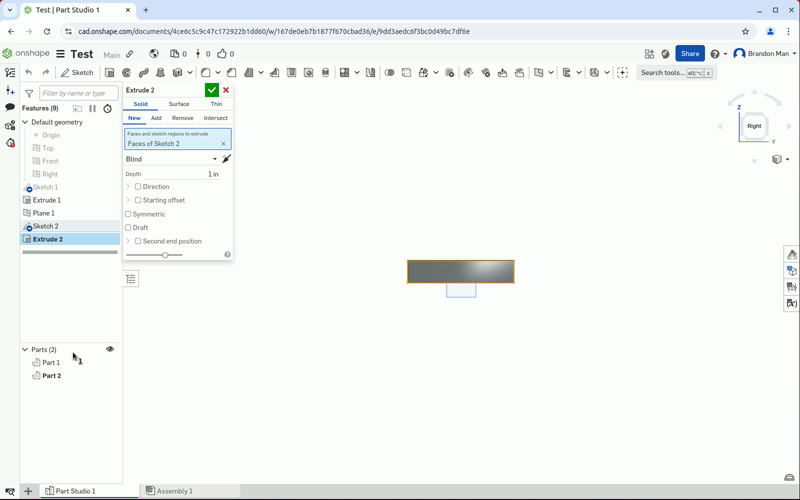
mouse_move(143, 106)
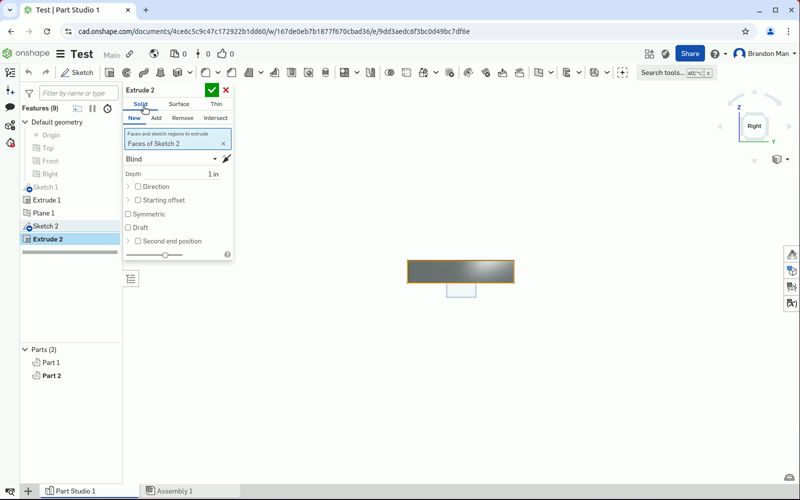
click(143, 106)
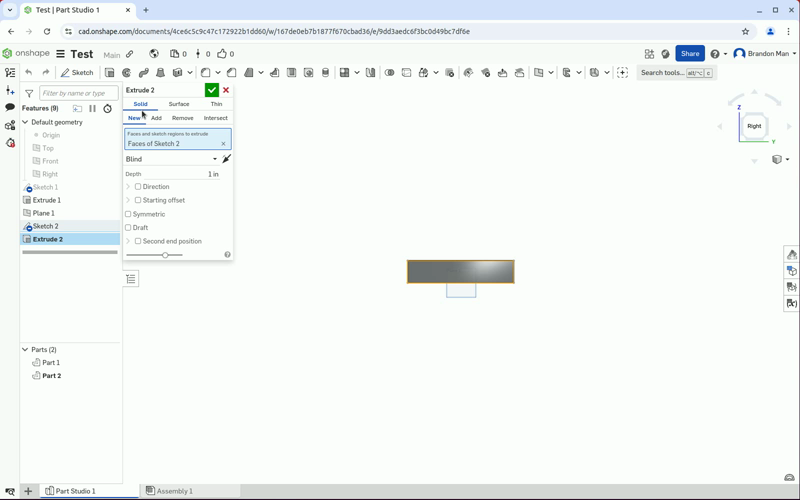
mouse_move(137, 120)
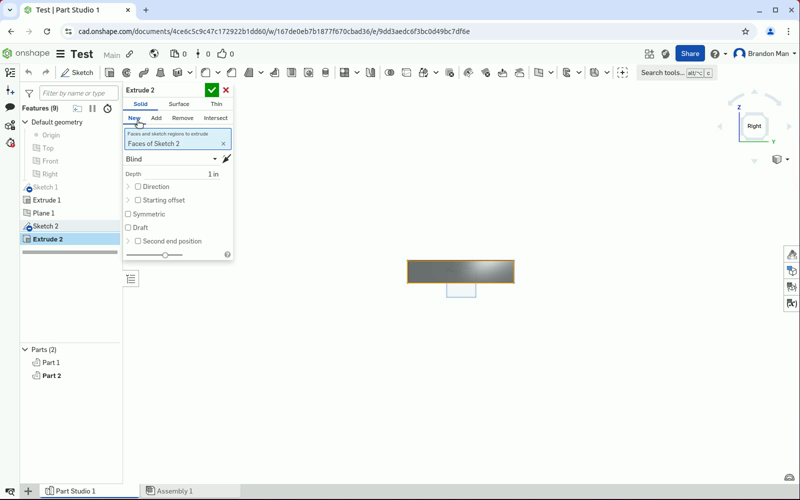
click(137, 120)
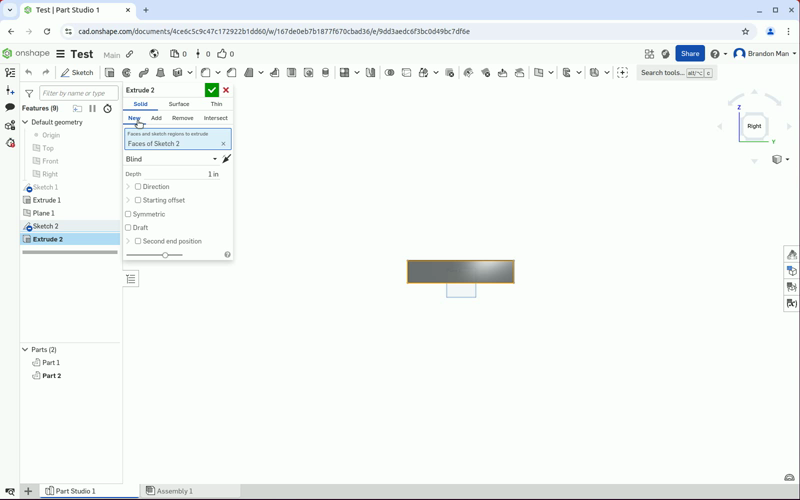
key(tab, 4)
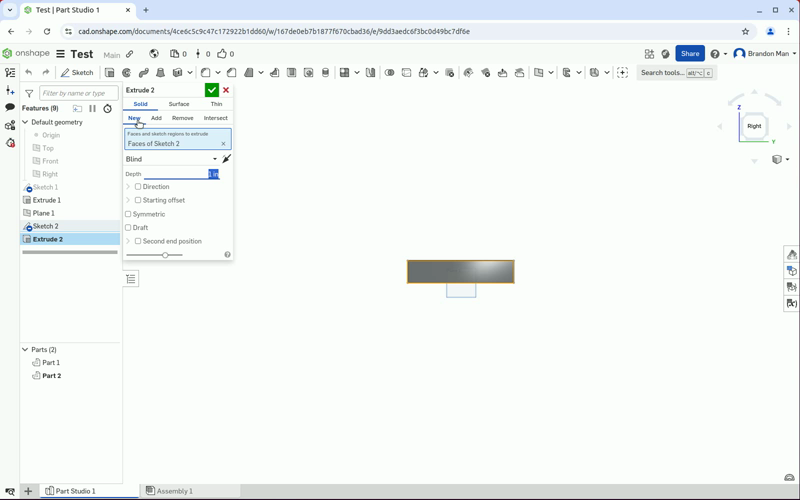
text(0.722)
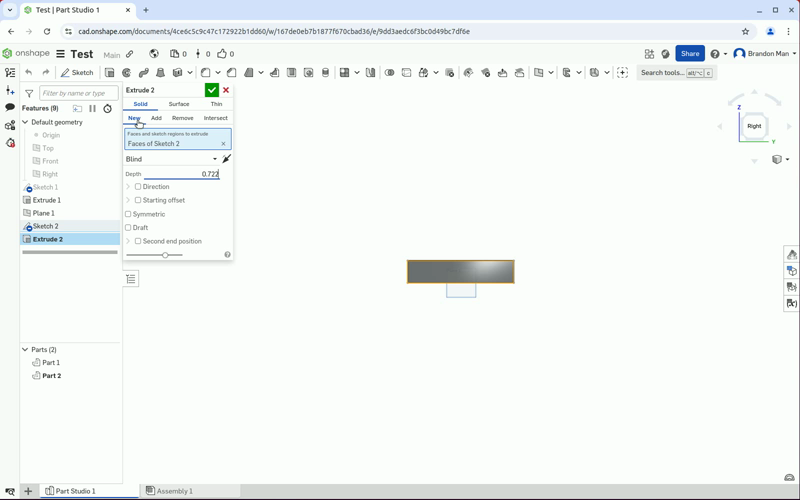
key(enter)
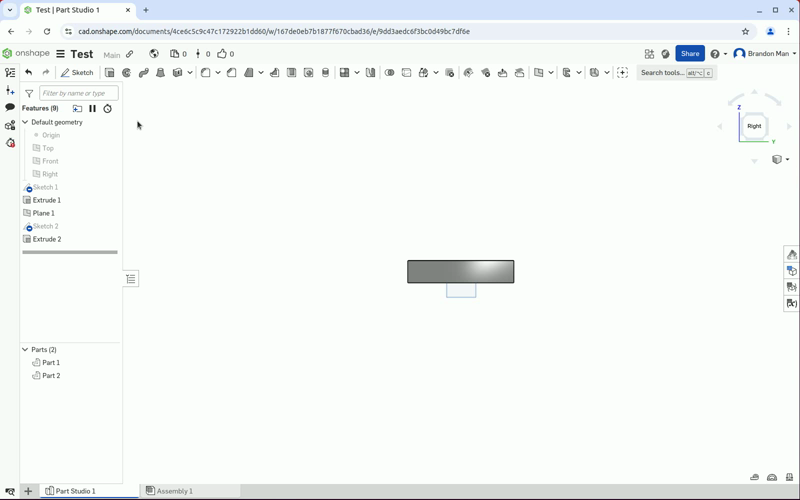
key(shift+h)
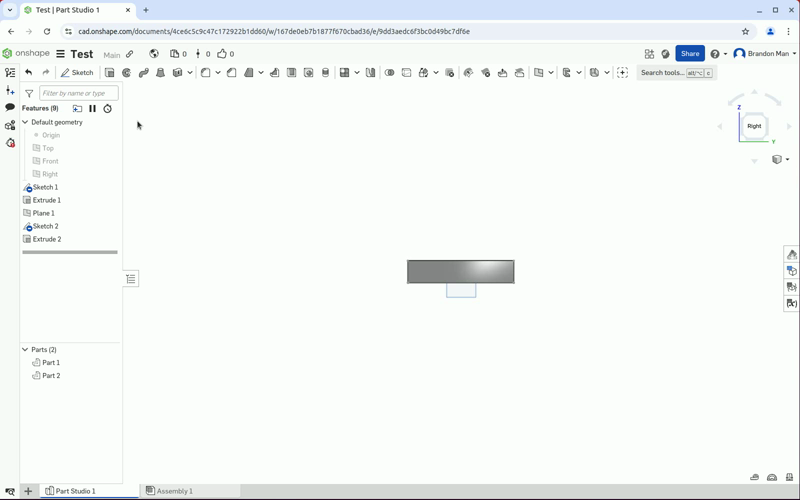
key(shift+h)
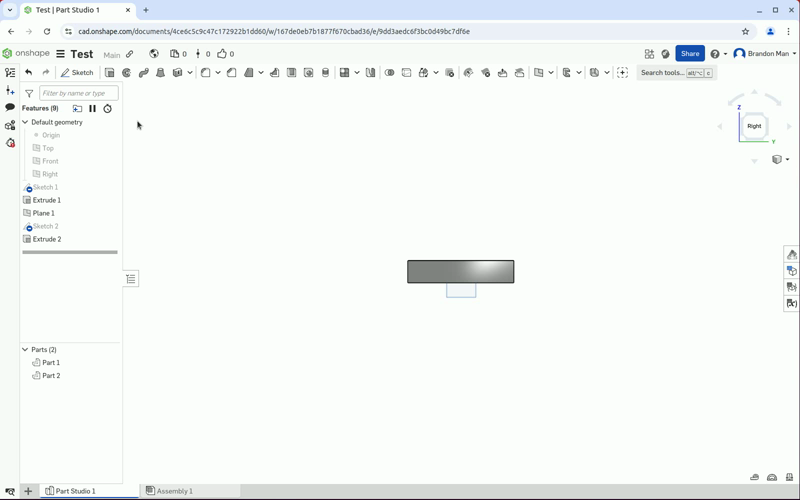
mouse_move(73, 189)
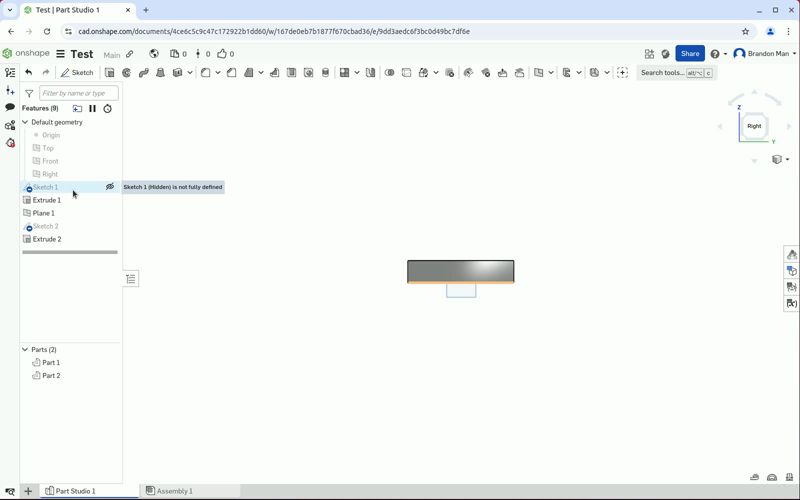
click(73, 189)
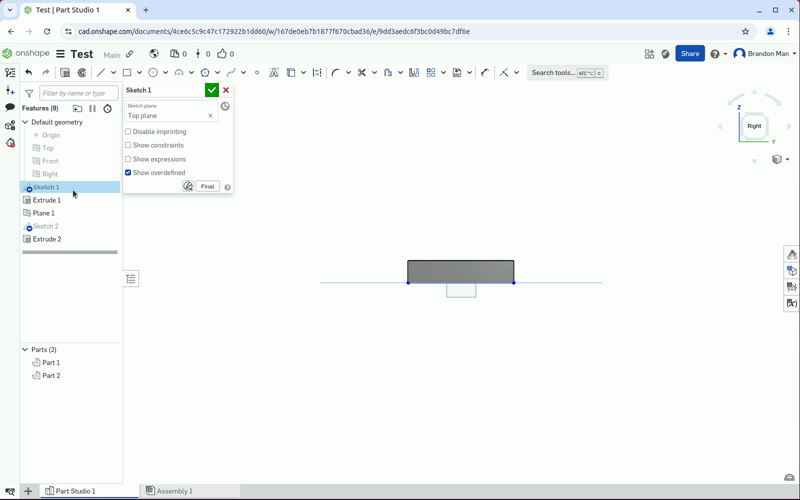
mouse_move(229, 92)
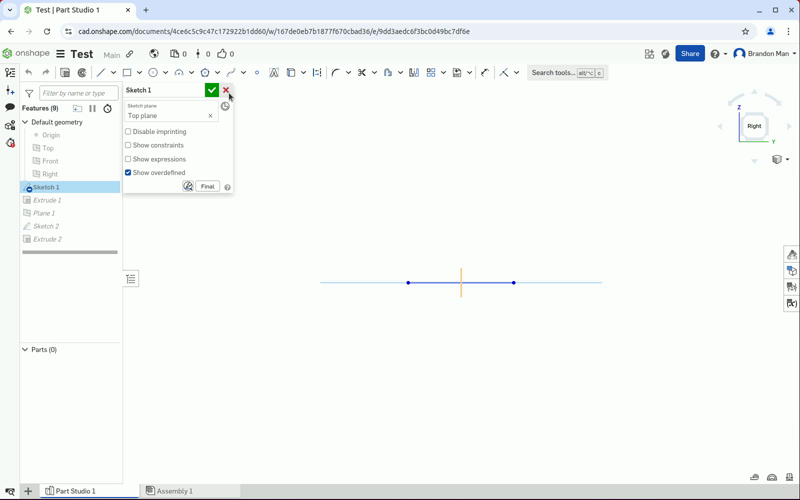
click(229, 92)
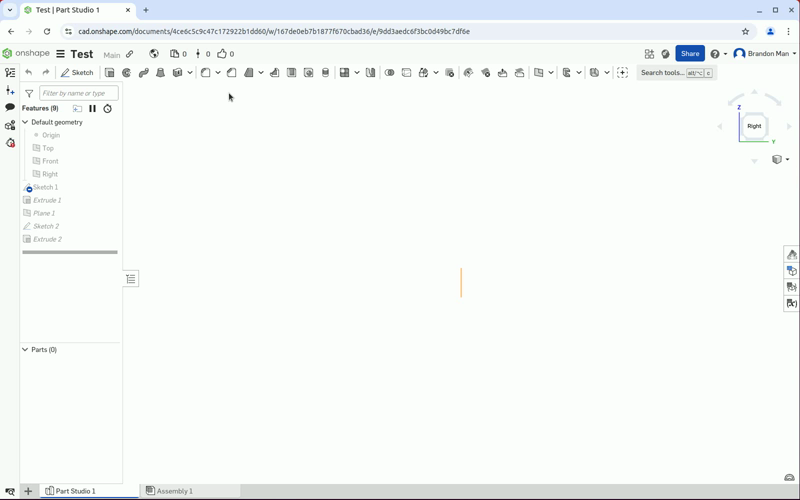
key(shift+s)
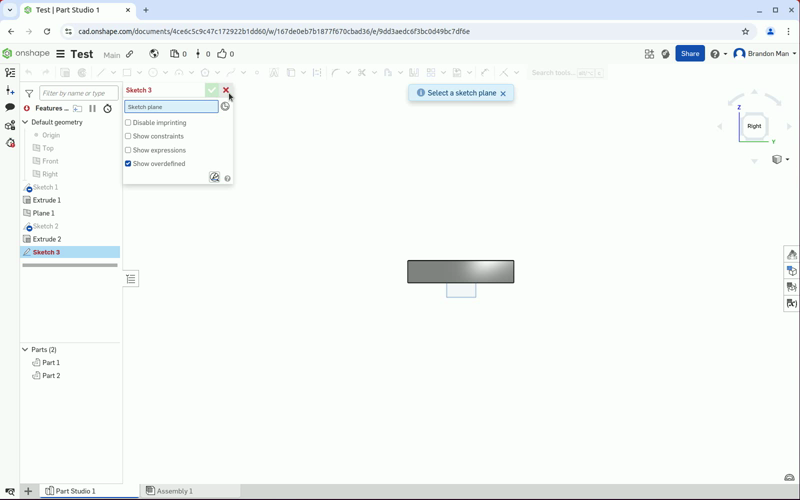
mouse_move(73, 215)
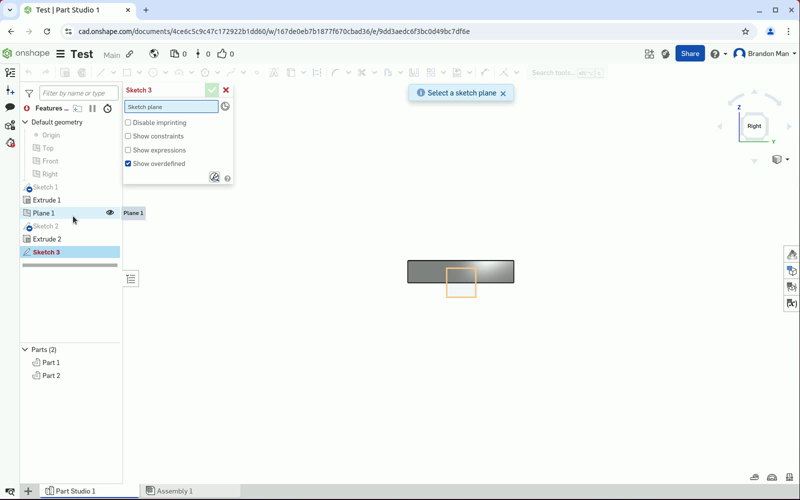
click(73, 215)
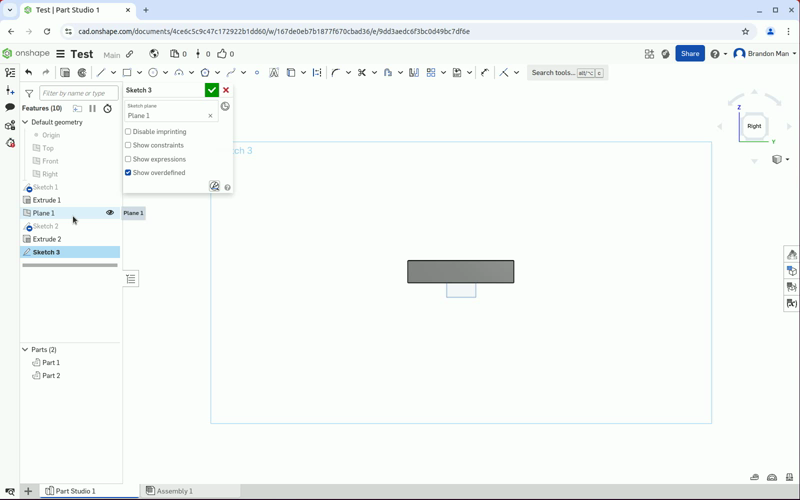
mouse_move(73, 352)
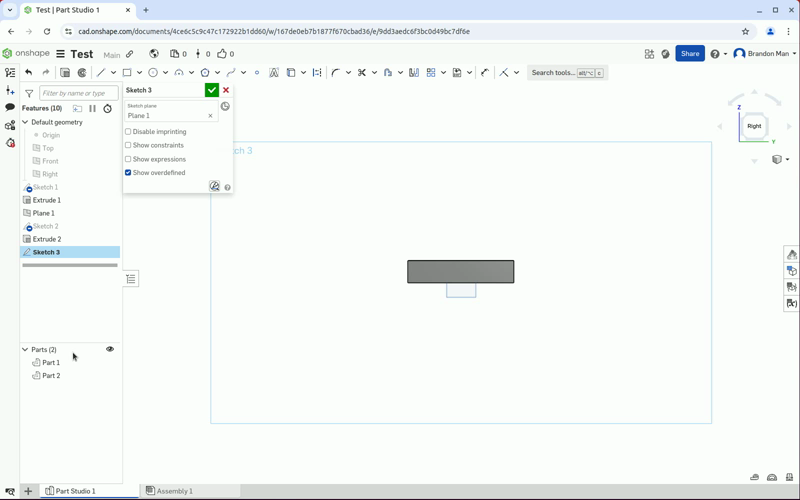
key(y)
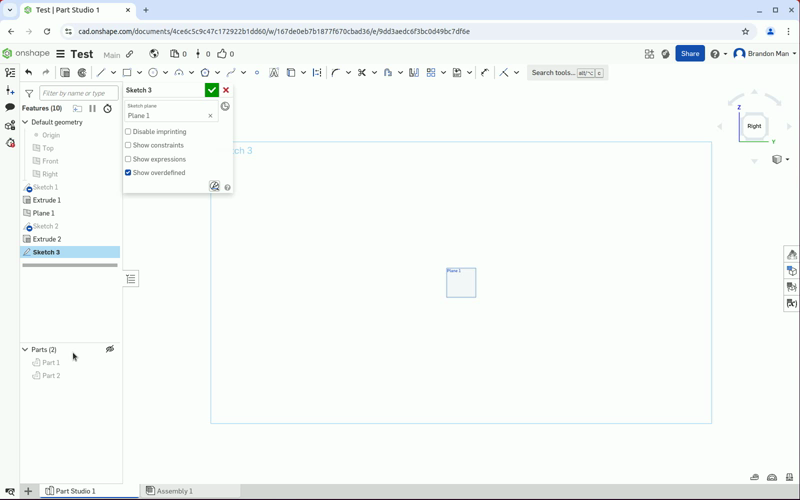
key(l)
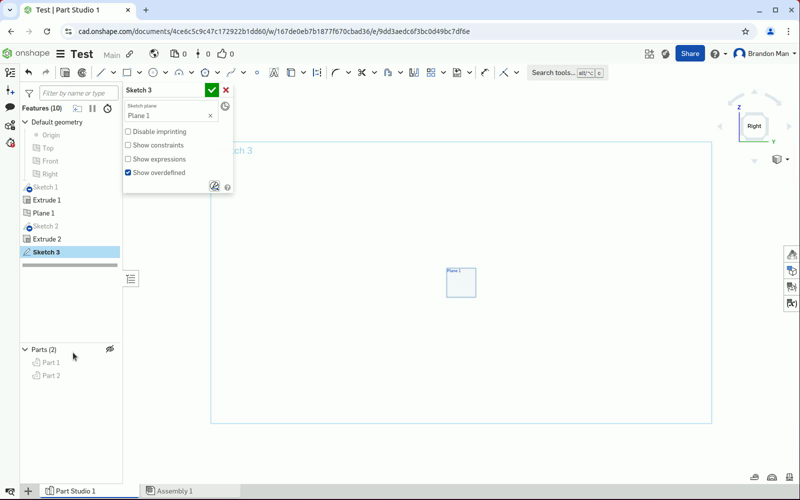
key_down(shift)
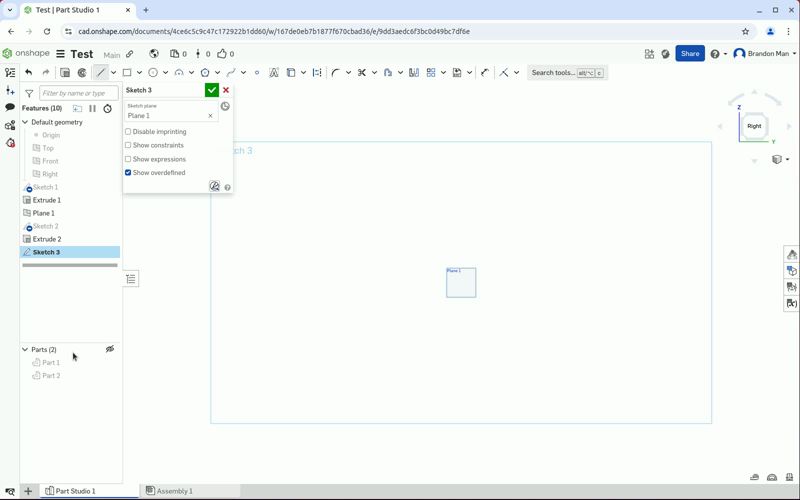
mouse_move(407, 260)
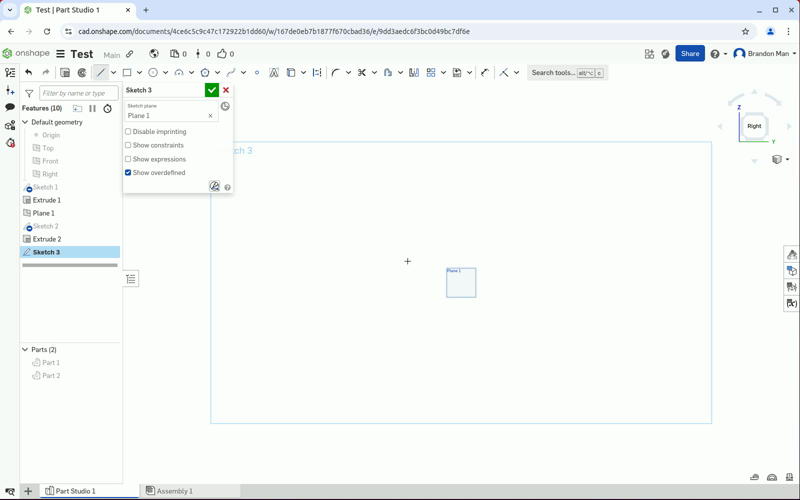
click(407, 260)
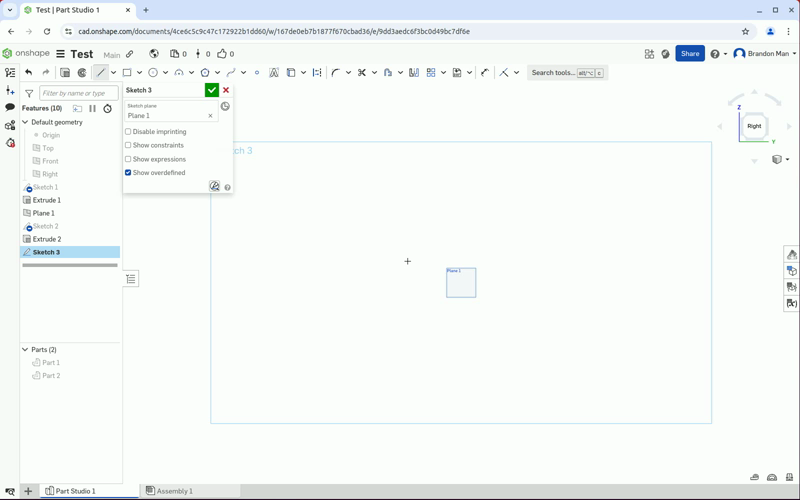
key_up(shift)
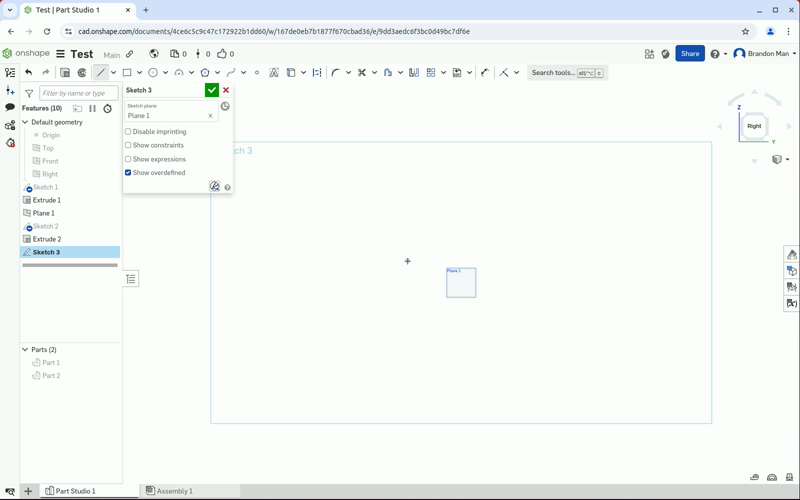
key_down(shift)
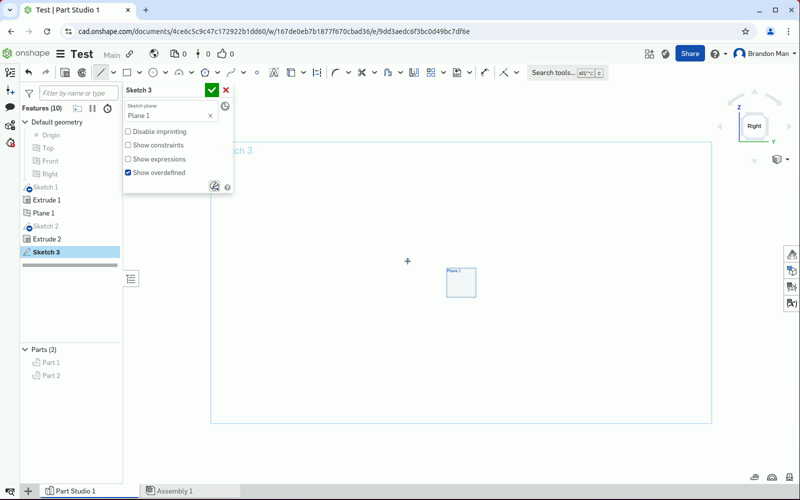
mouse_move(513, 260)
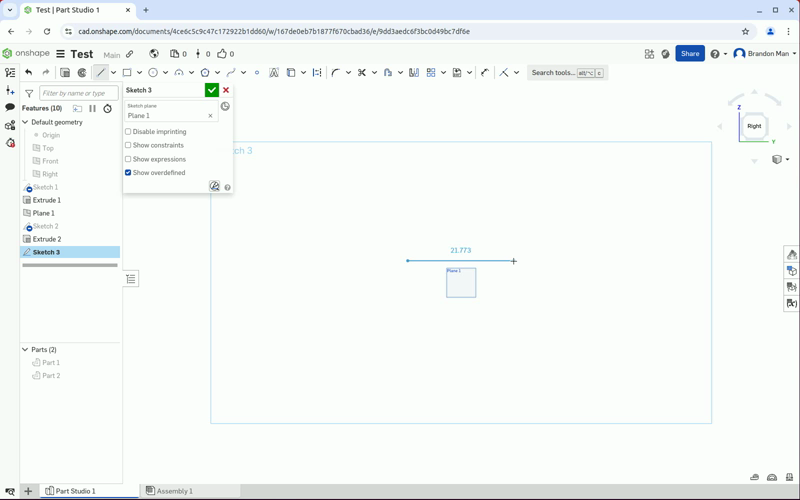
click(513, 260)
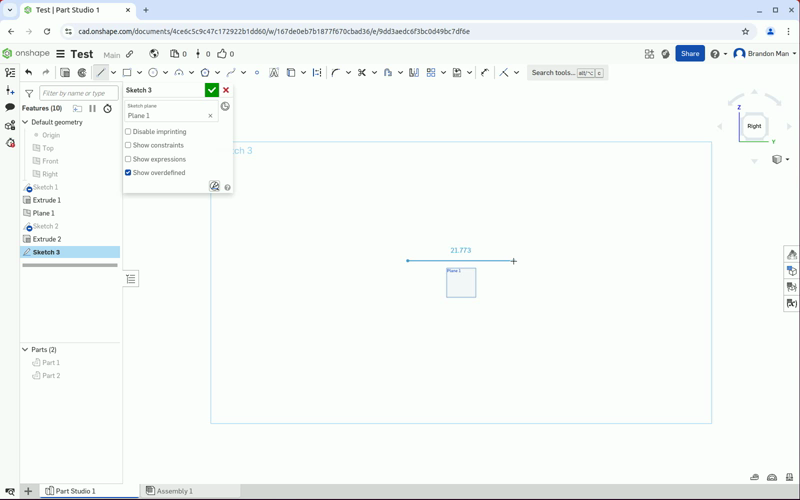
key_up(shift)
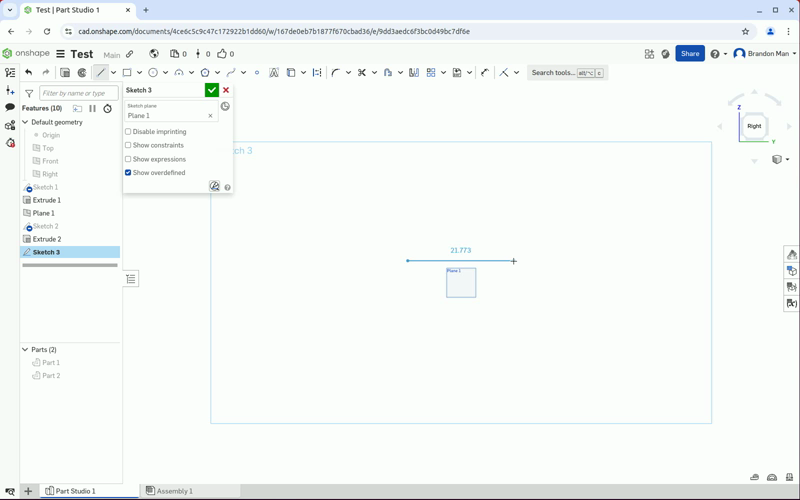
key_down(shift)
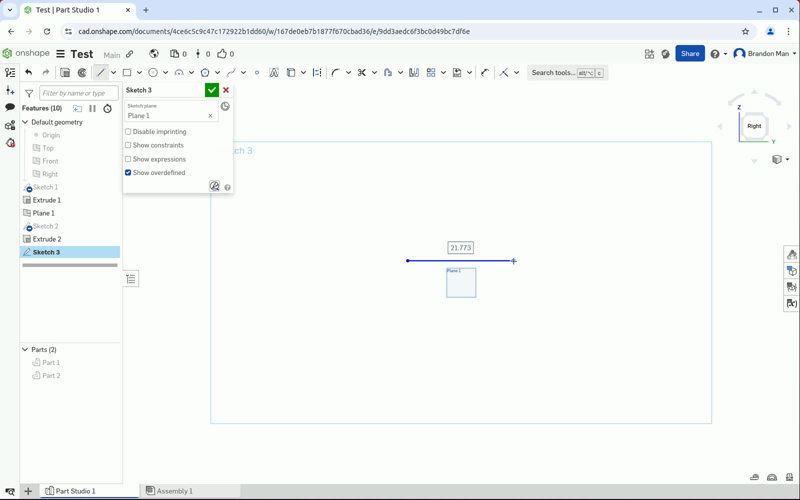
mouse_move(543, 260)
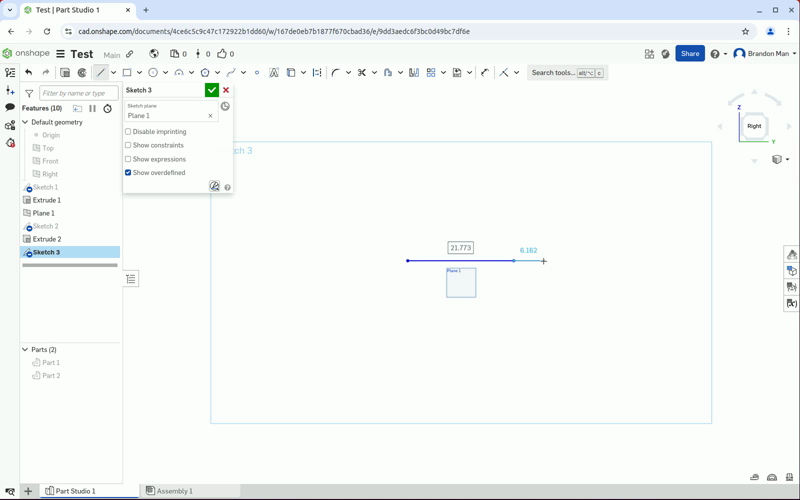
mouse_move(513, 257)
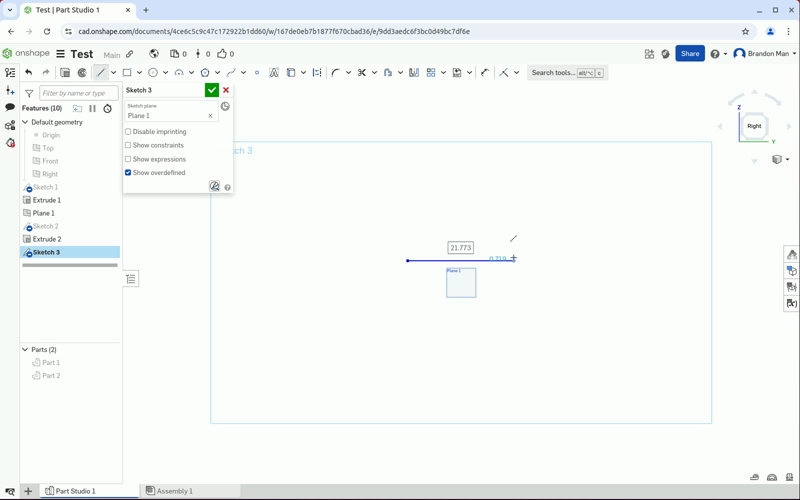
scroll(6)
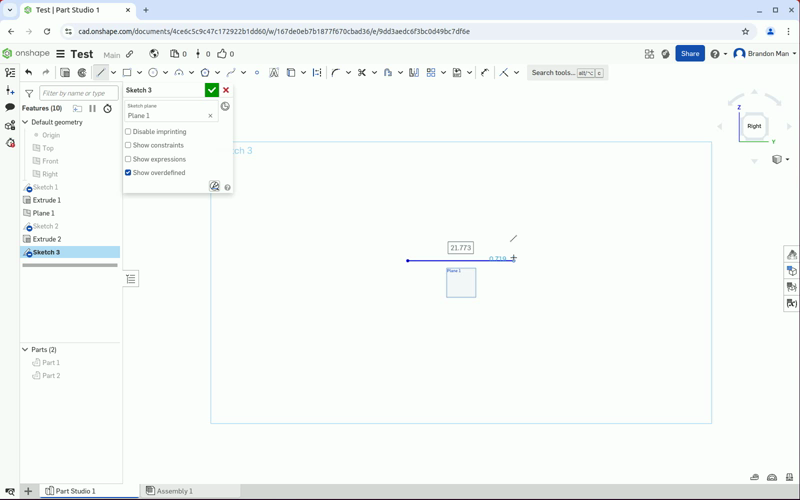
scroll(6)
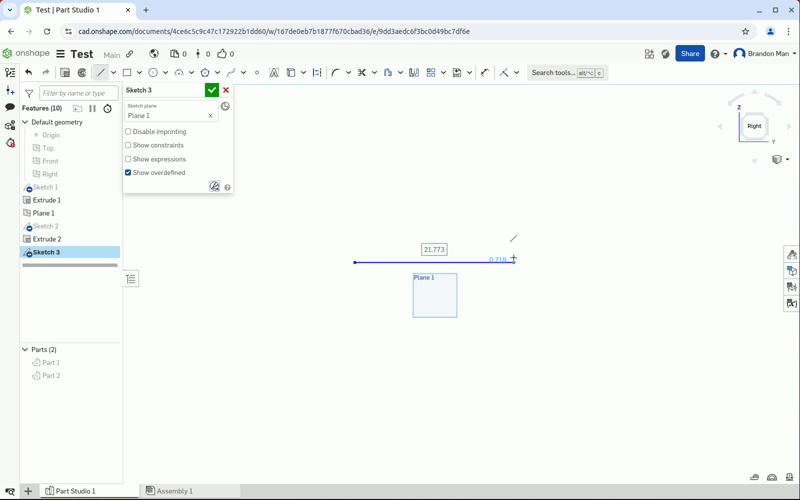
scroll(6)
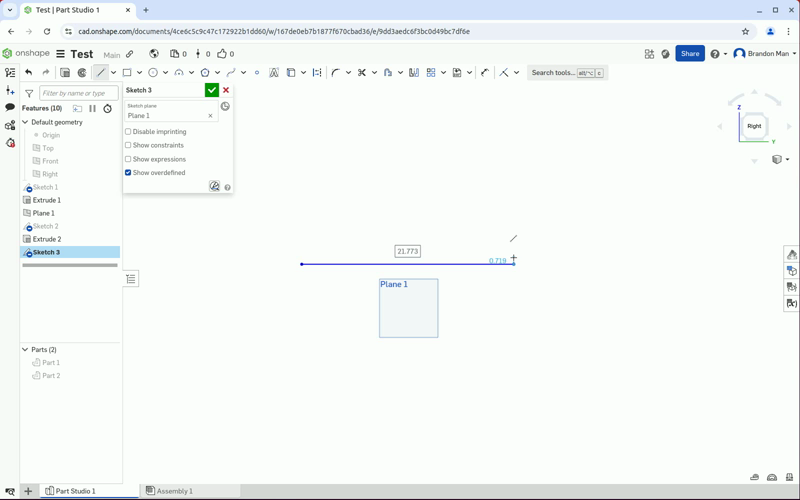
scroll(6)
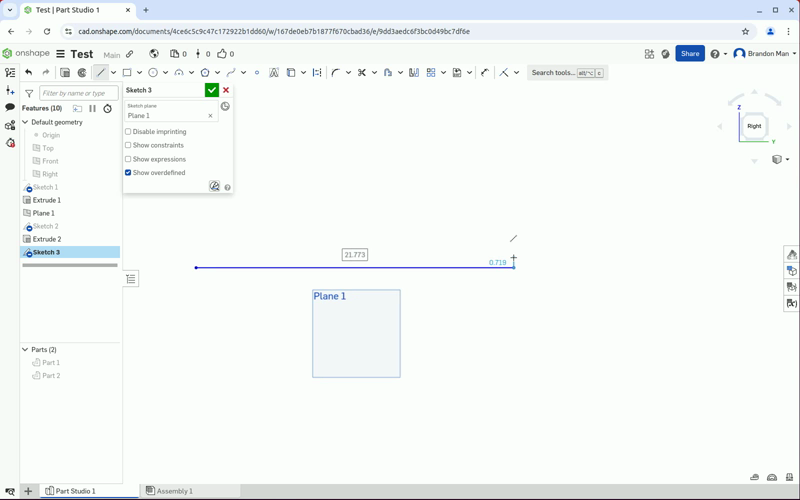
scroll(6)
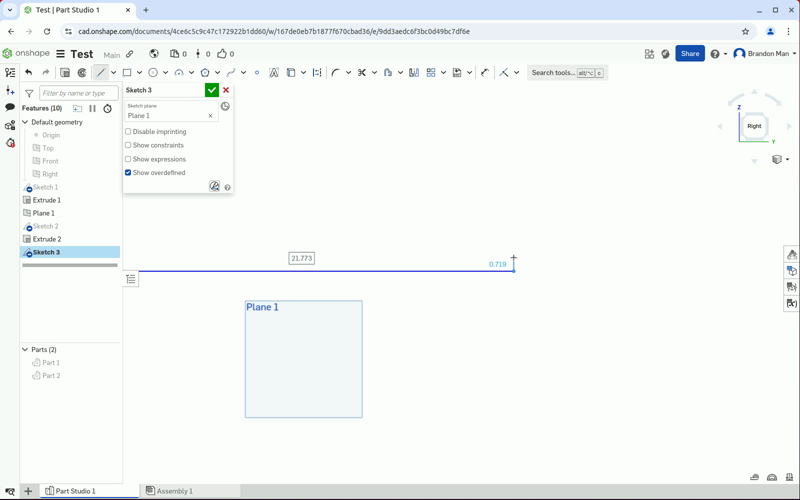
scroll(6)
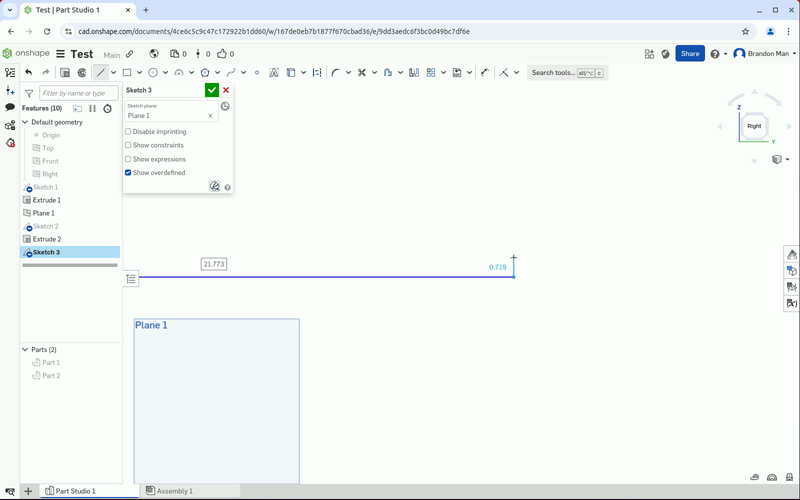
scroll(6)
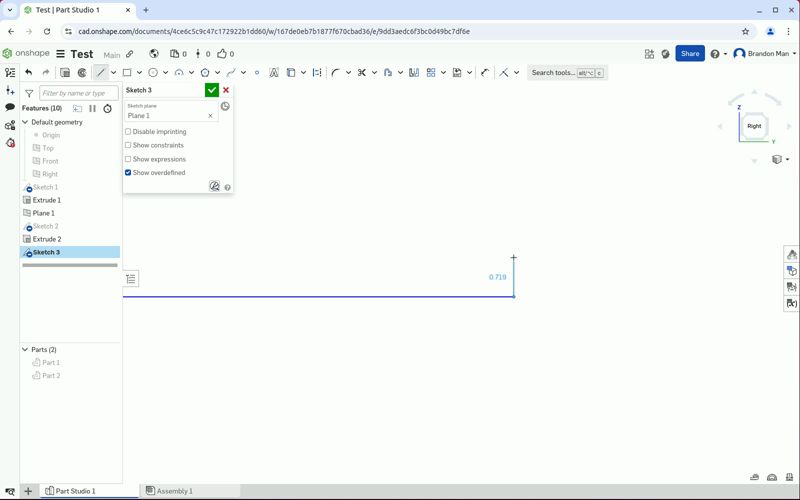
click(513, 257)
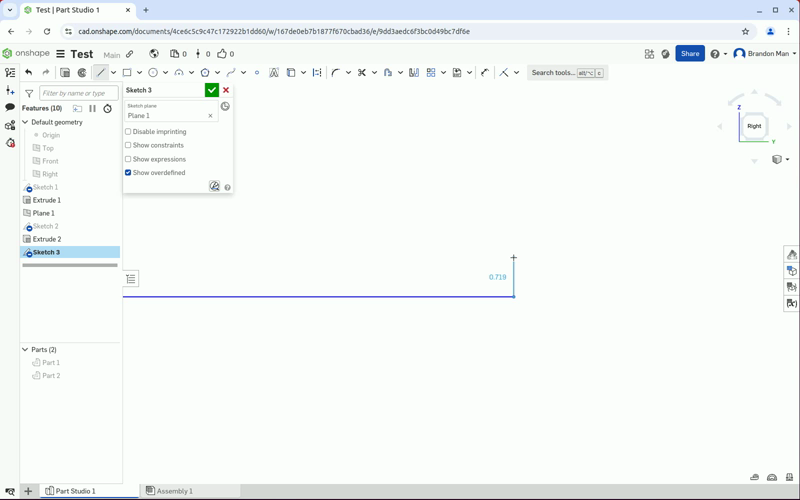
scroll(-6)
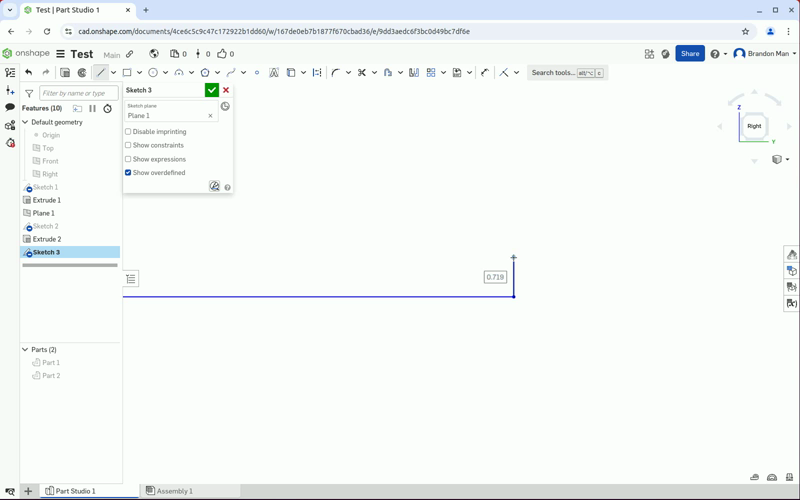
scroll(-6)
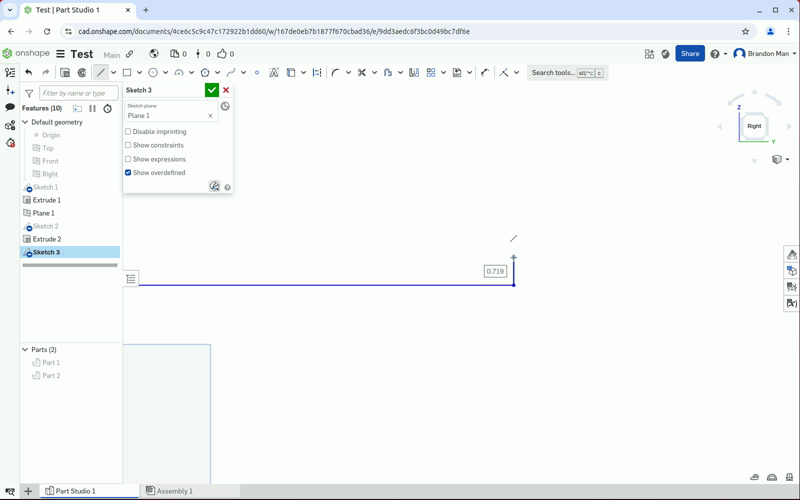
scroll(-6)
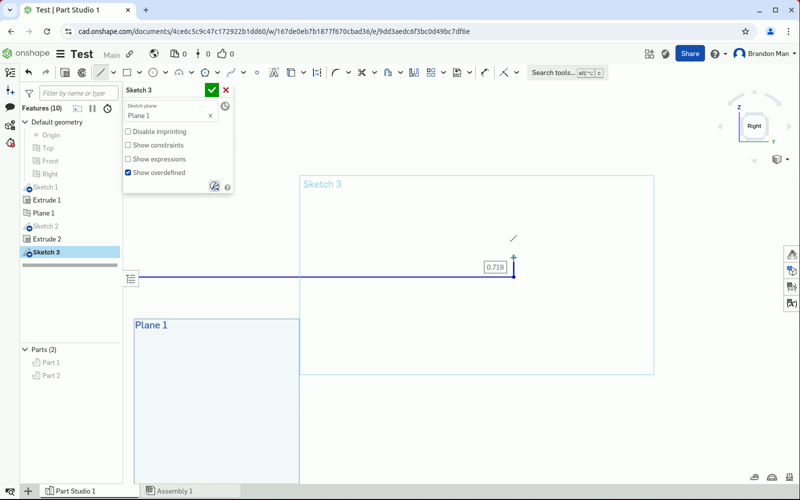
scroll(-6)
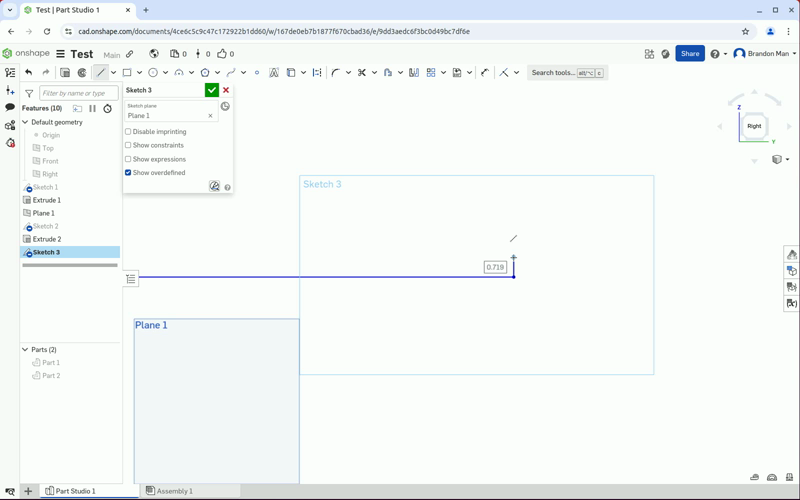
scroll(-6)
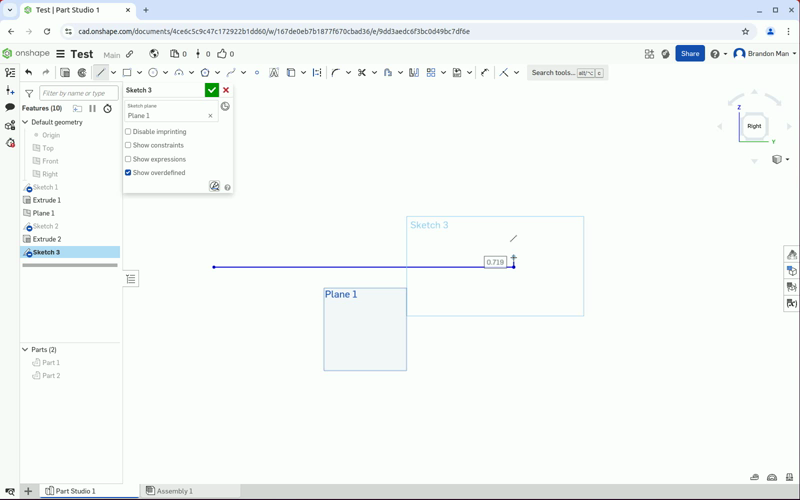
scroll(-6)
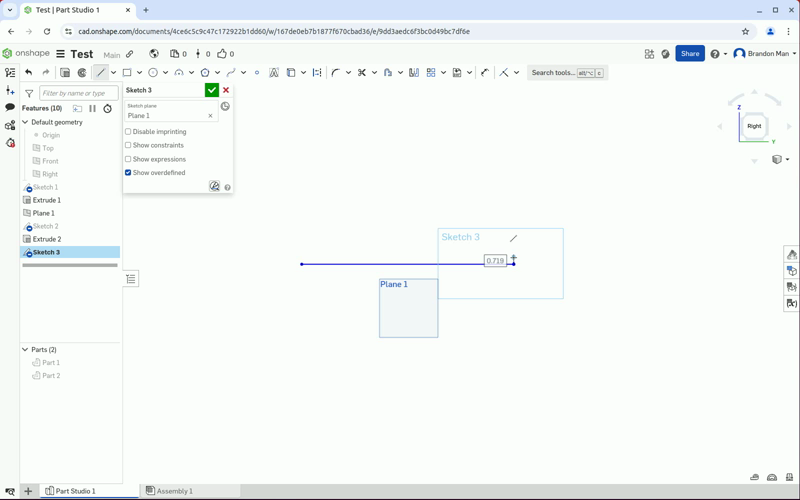
scroll(-6)
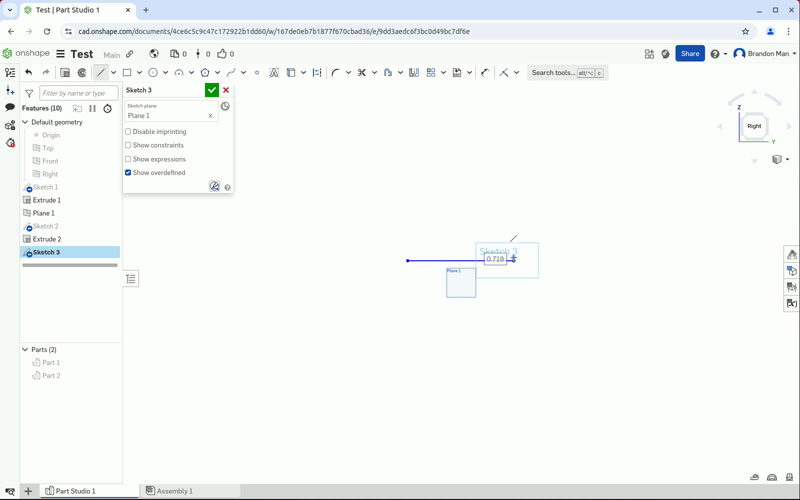
key_up(shift)
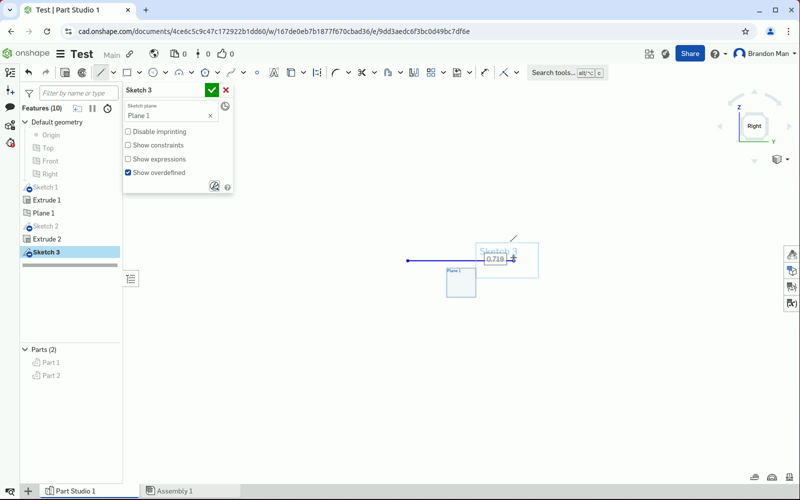
key_down(shift)
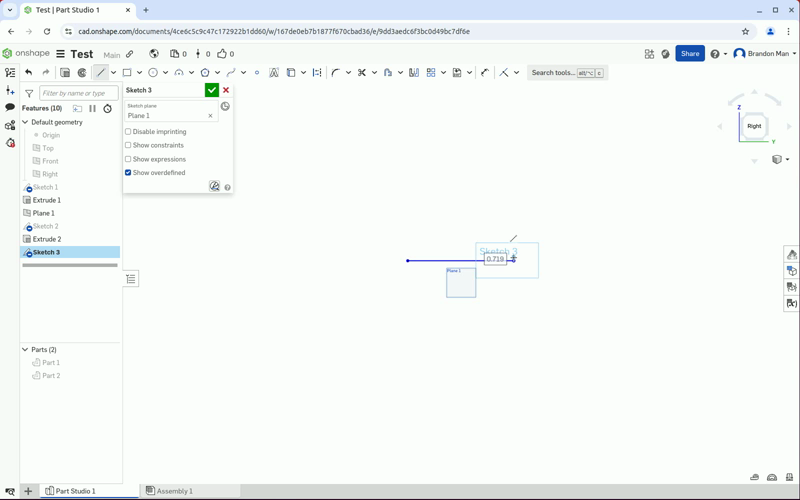
mouse_move(407, 257)
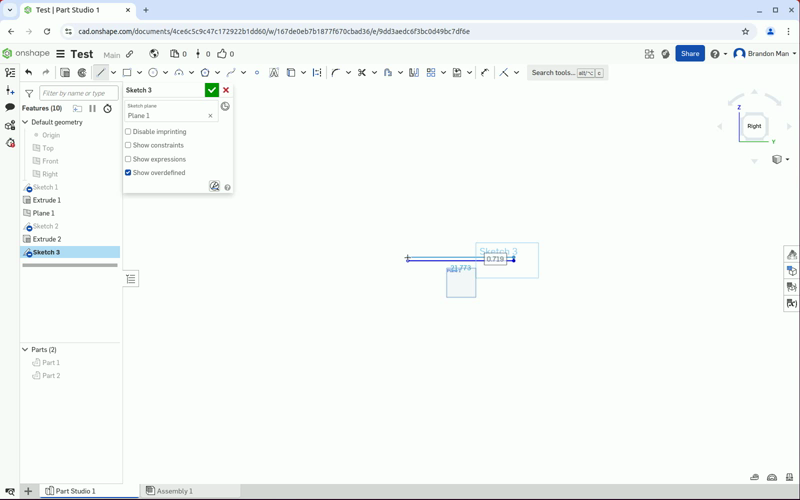
scroll(6)
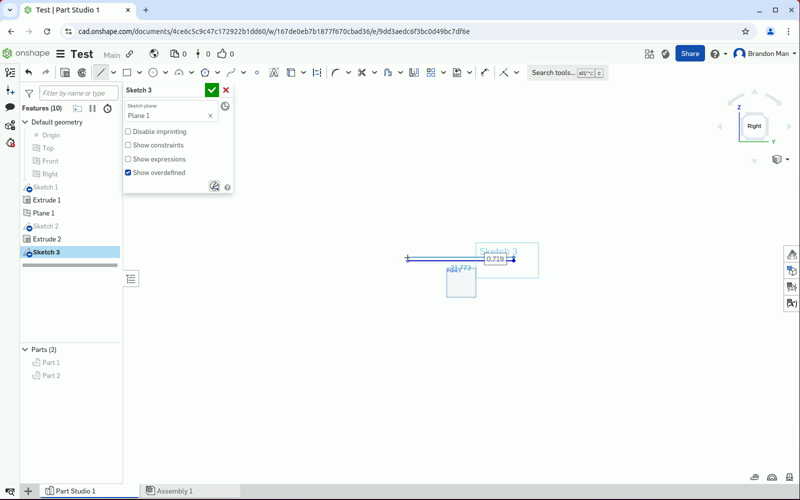
scroll(6)
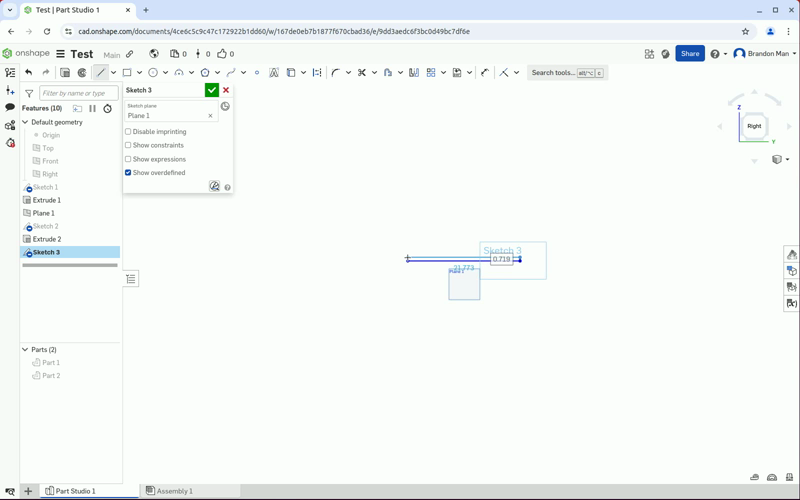
scroll(6)
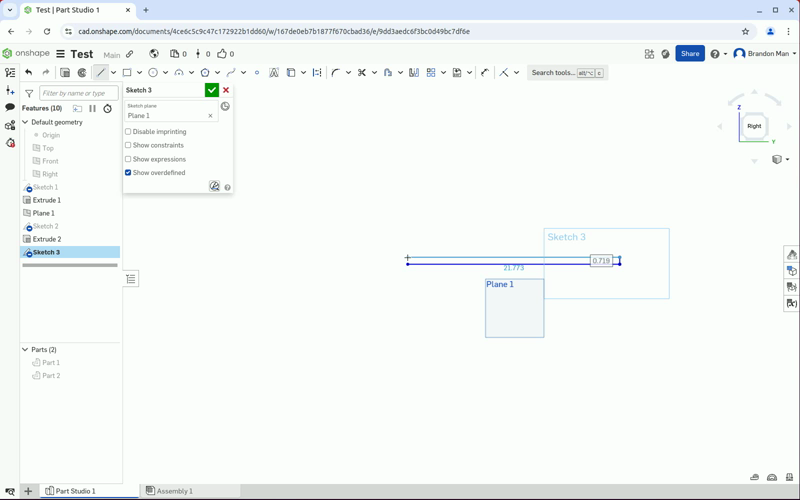
scroll(6)
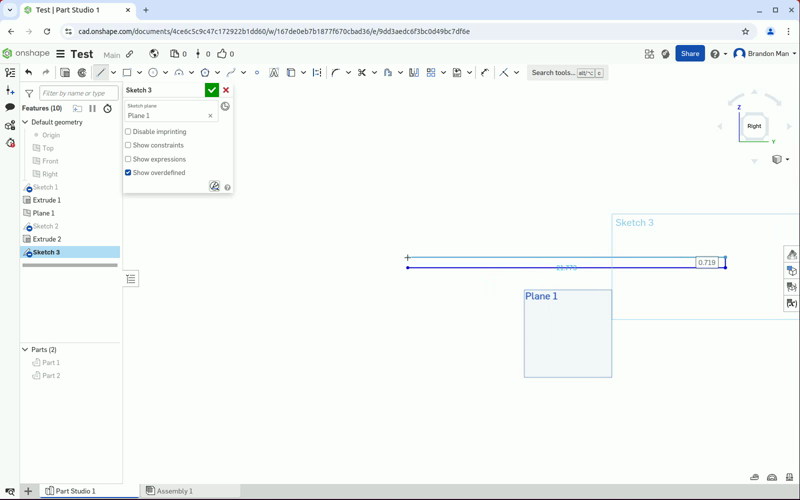
scroll(6)
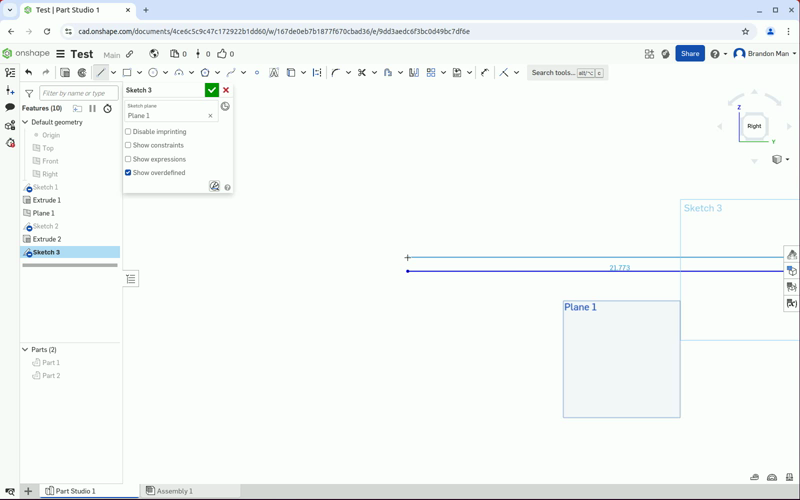
scroll(6)
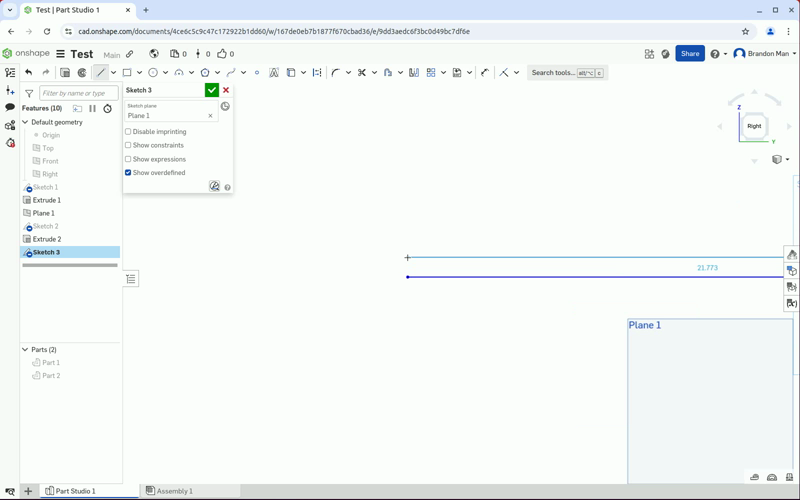
scroll(6)
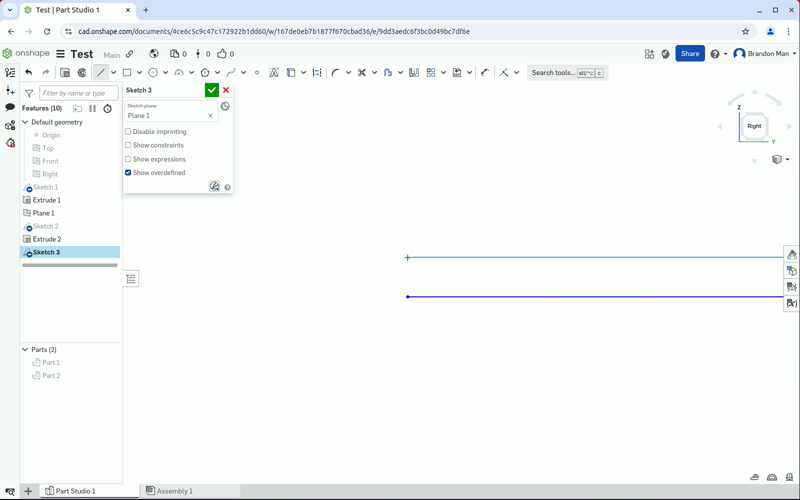
click(407, 257)
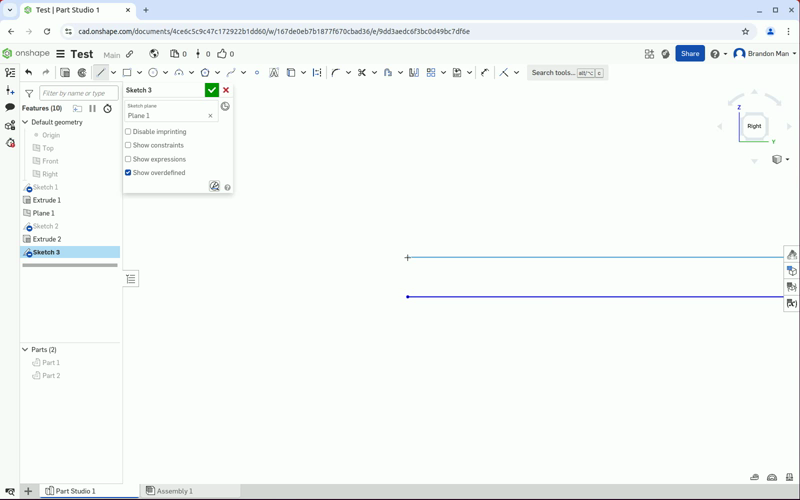
scroll(-6)
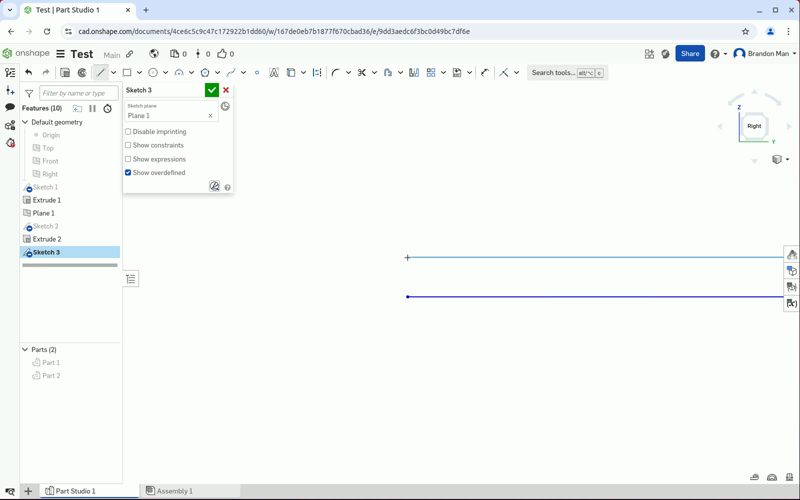
scroll(-6)
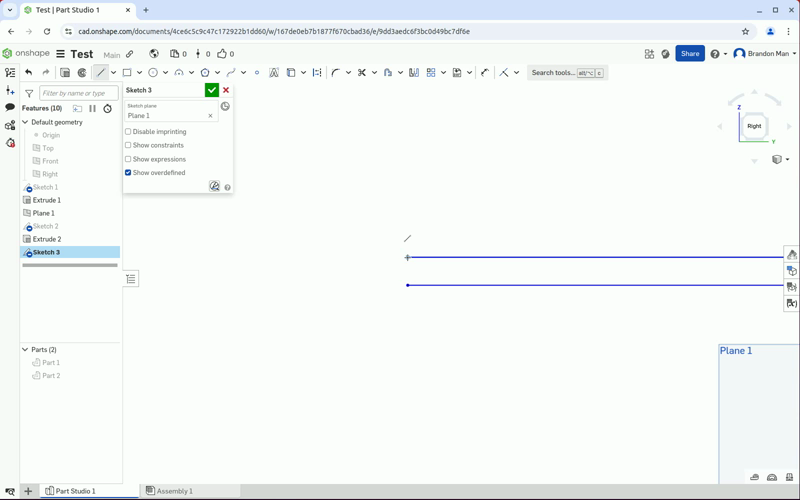
scroll(-6)
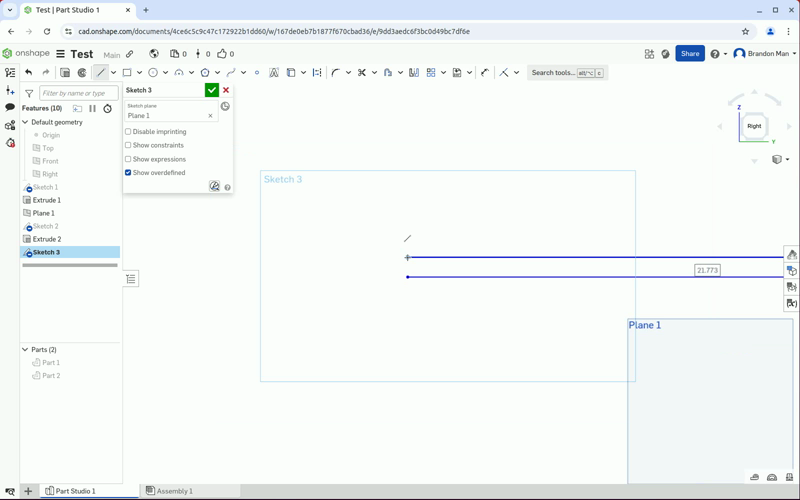
scroll(-6)
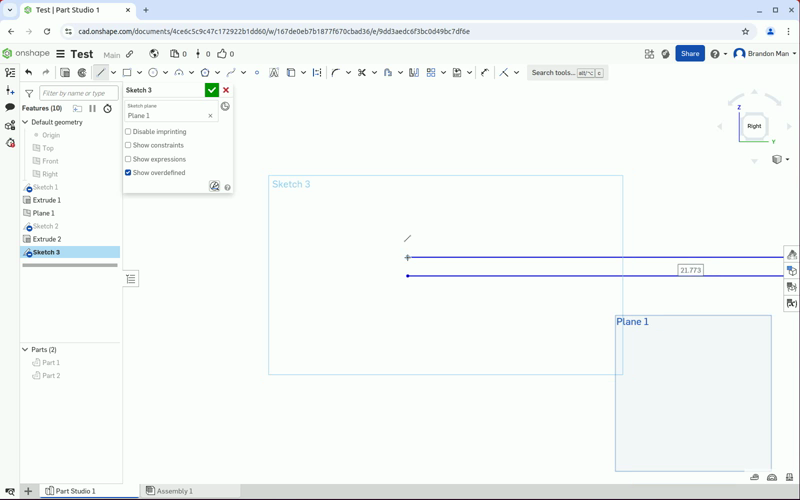
scroll(-6)
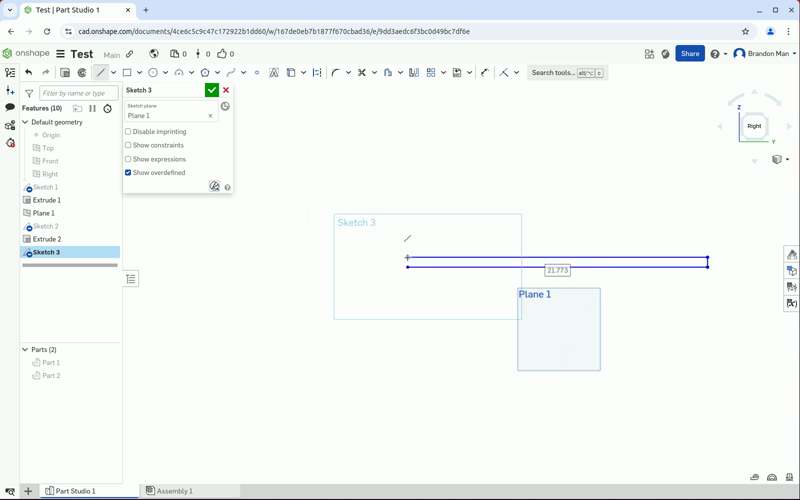
scroll(-6)
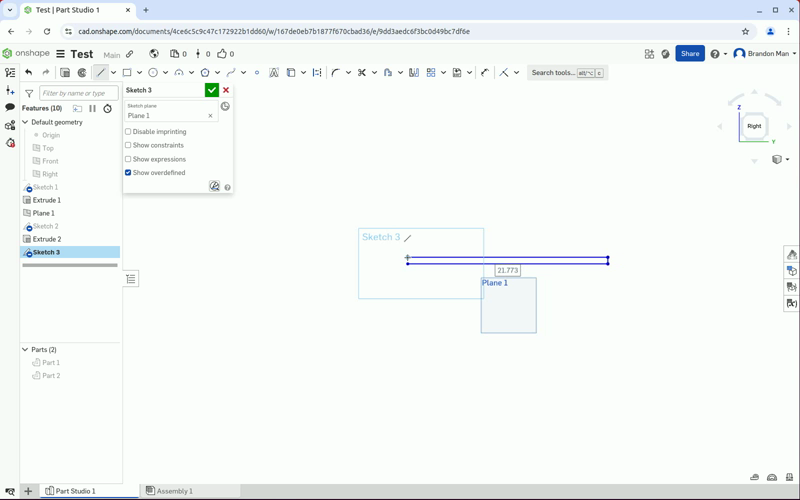
scroll(-6)
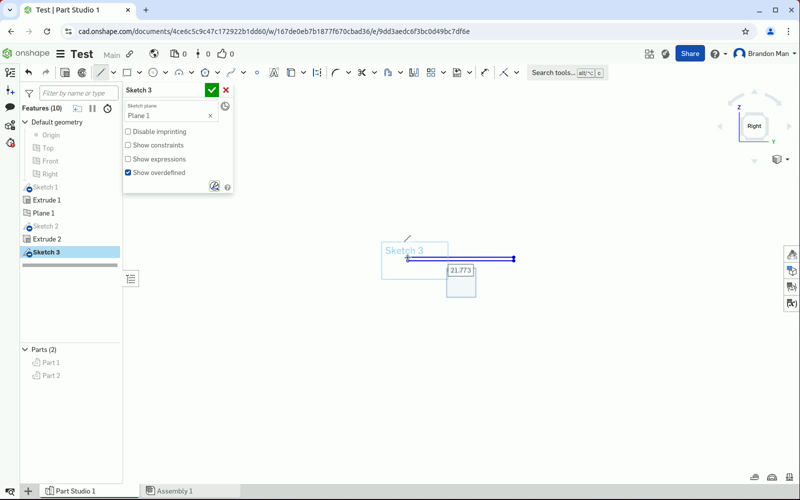
key_up(shift)
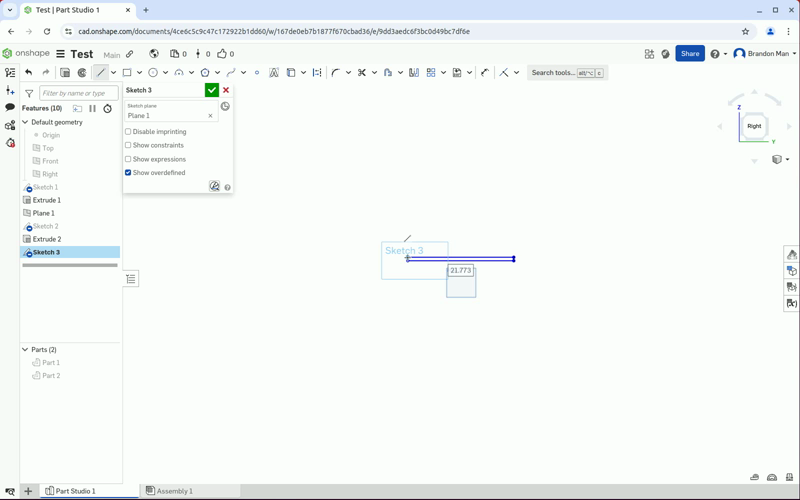
mouse_move(437, 257)
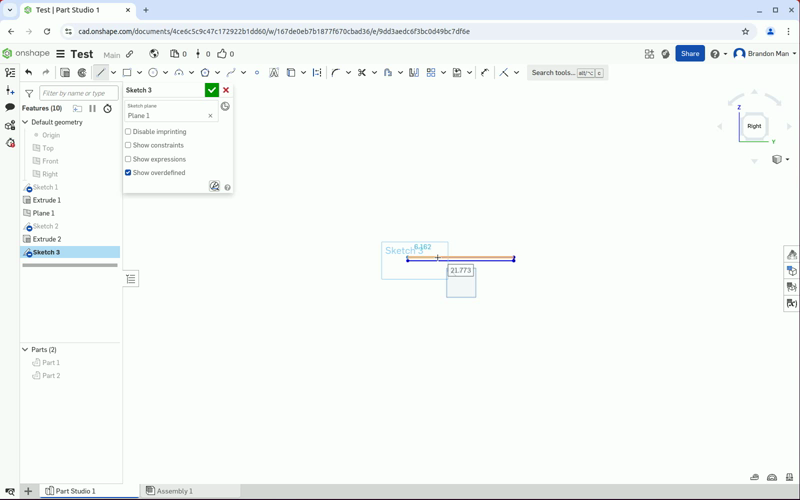
key_down(shift)
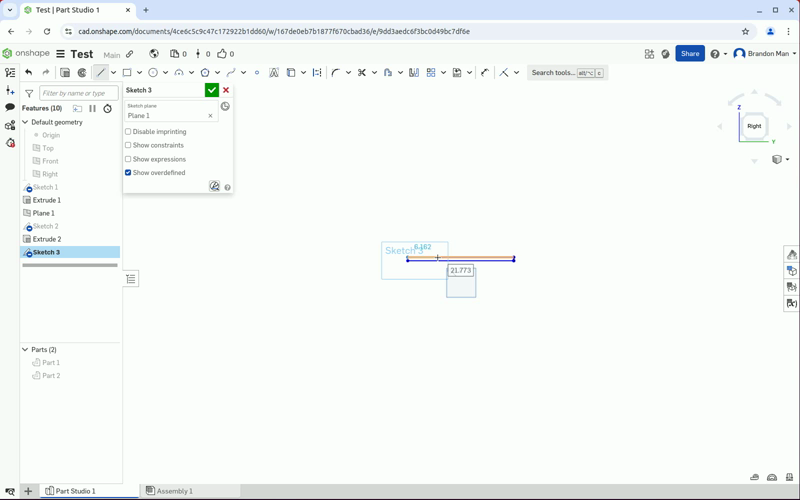
mouse_move(407, 260)
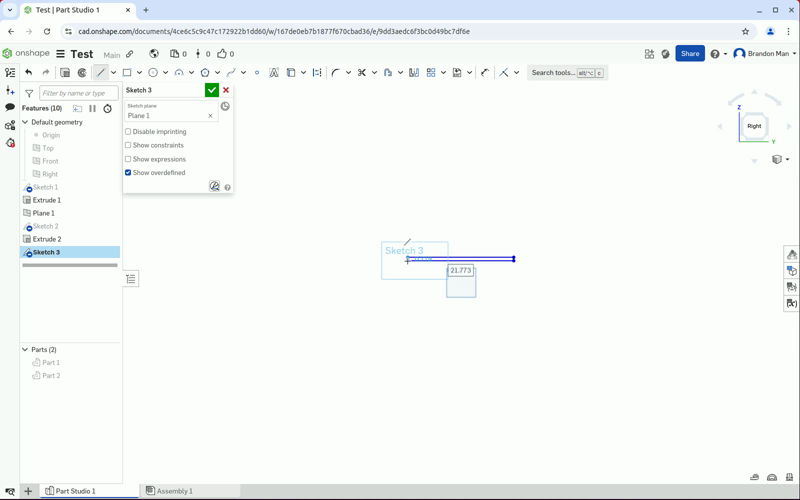
scroll(6)
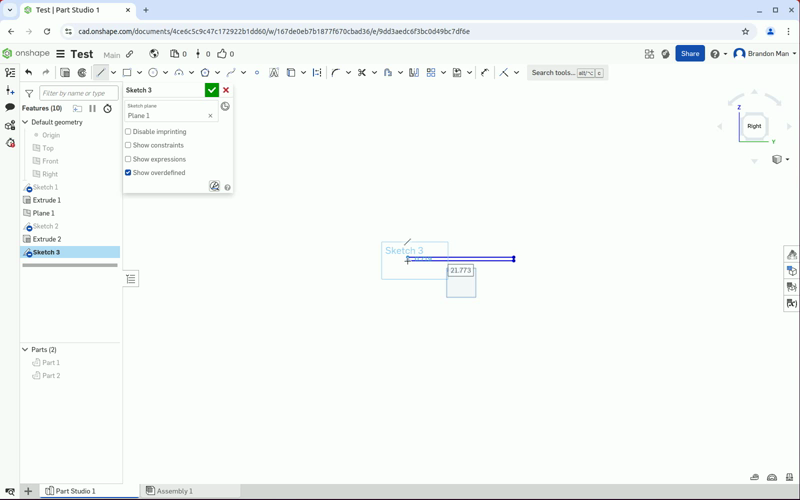
scroll(6)
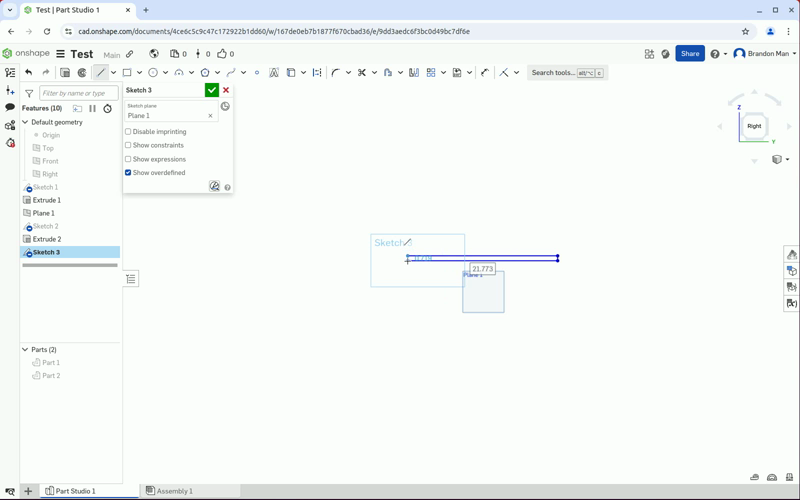
scroll(6)
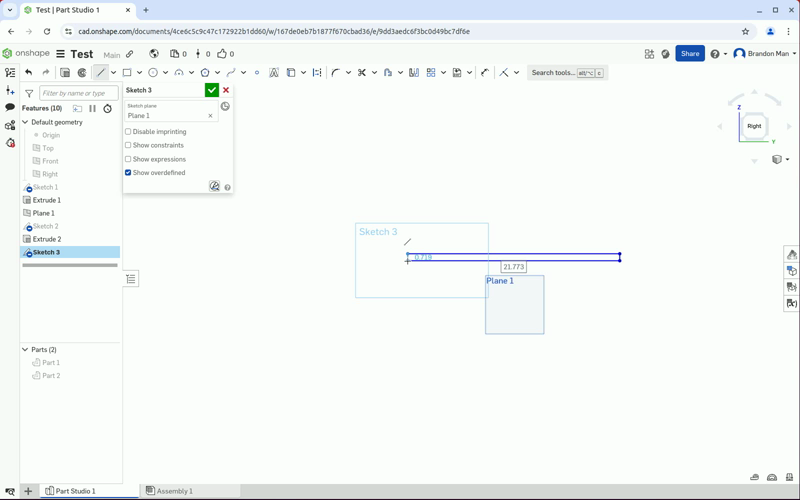
scroll(6)
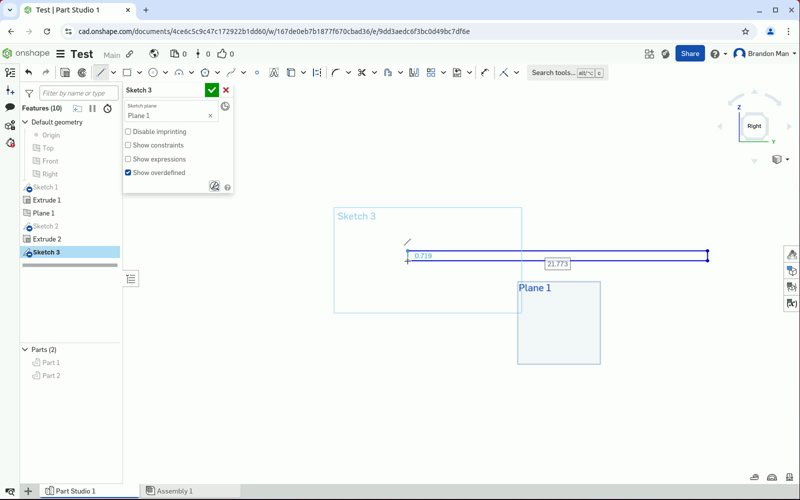
scroll(6)
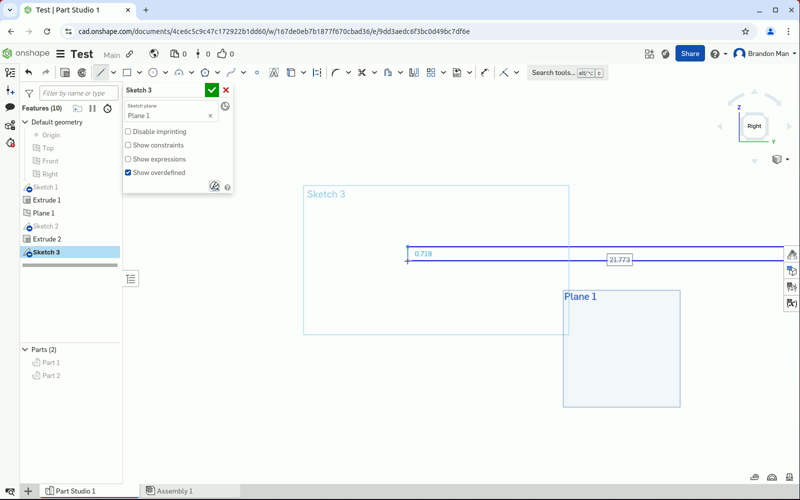
scroll(6)
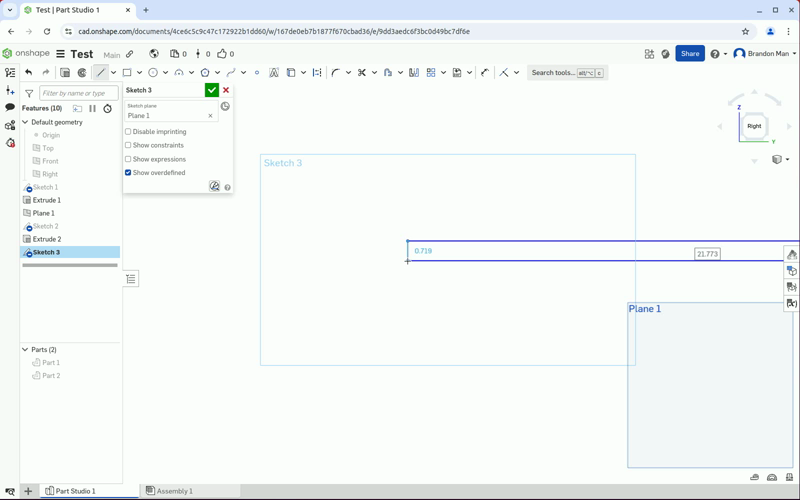
scroll(6)
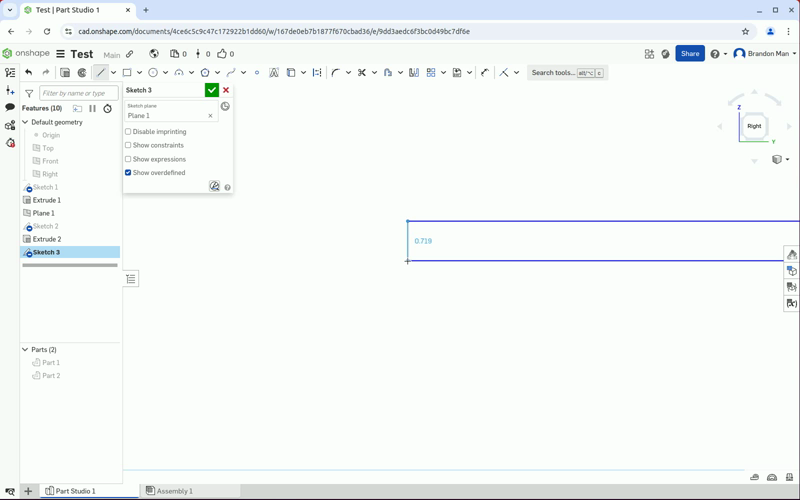
key_up(shift)
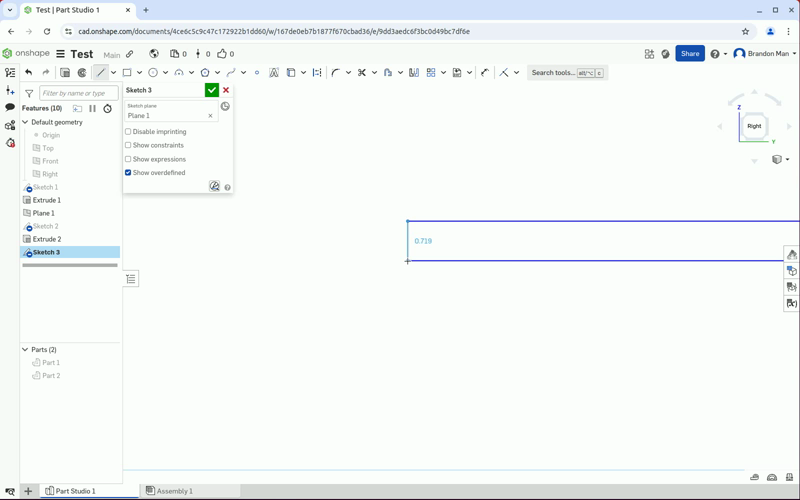
click(407, 260)
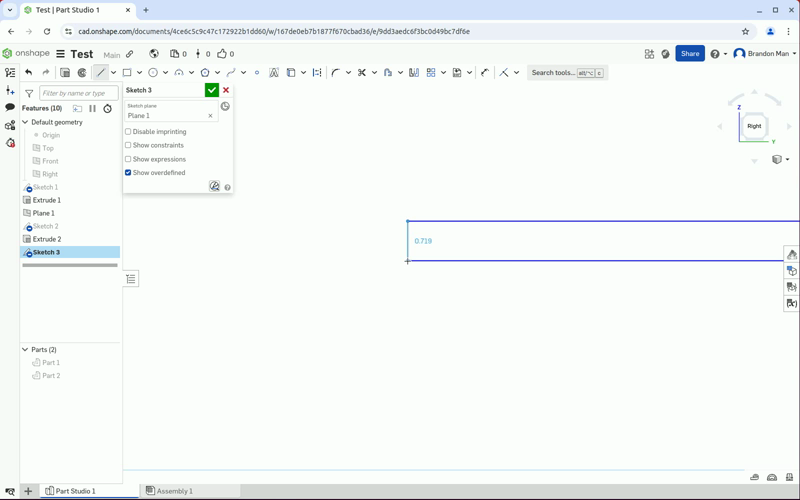
scroll(-6)
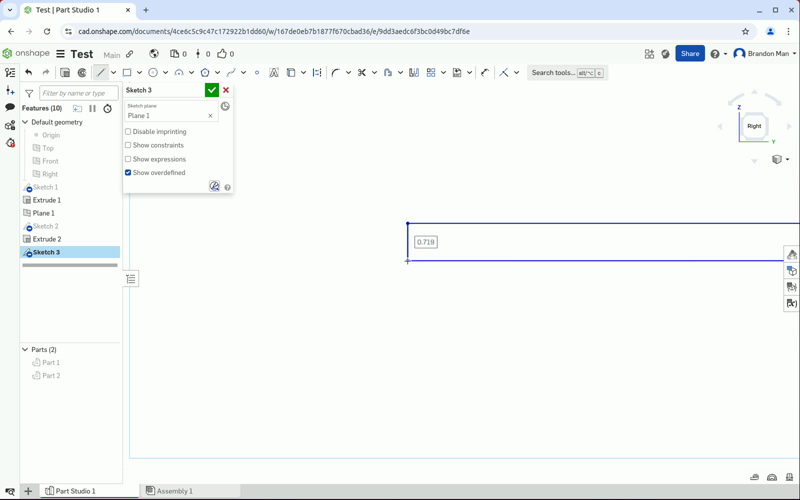
scroll(-6)
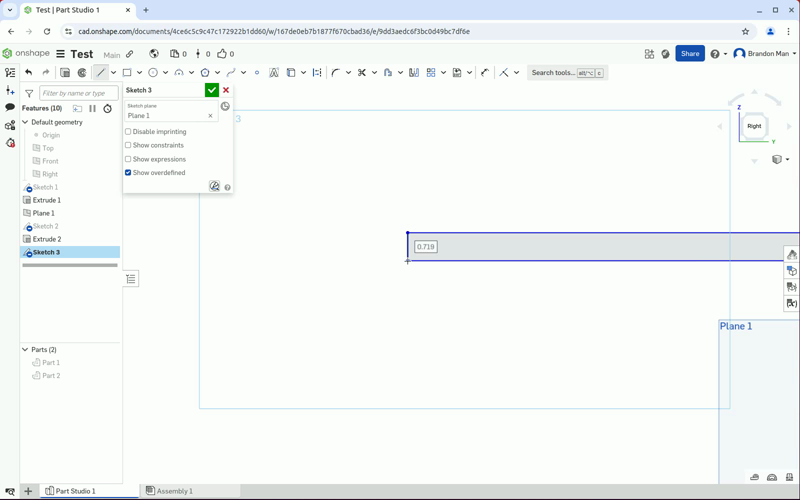
scroll(-6)
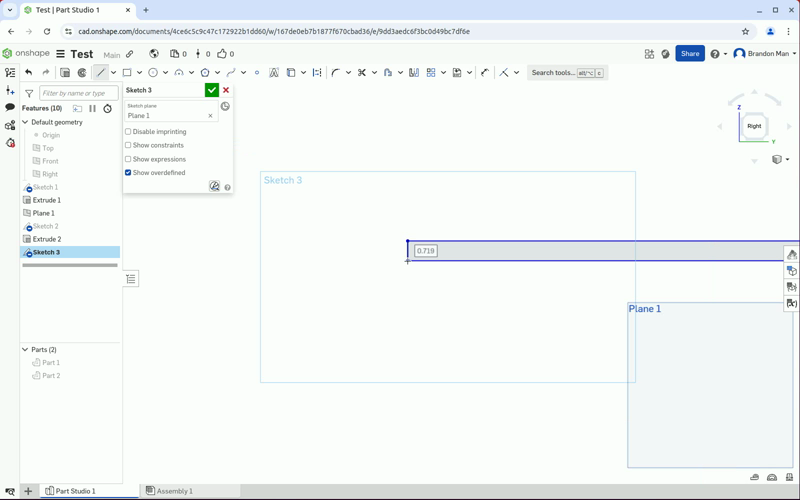
scroll(-6)
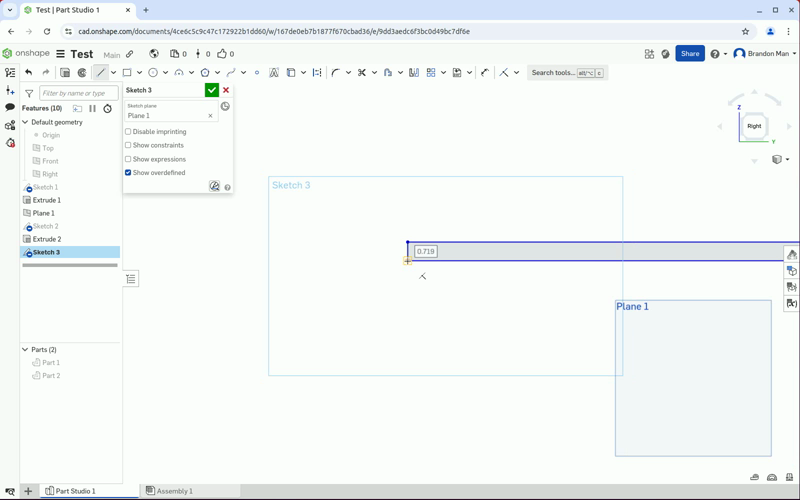
scroll(-6)
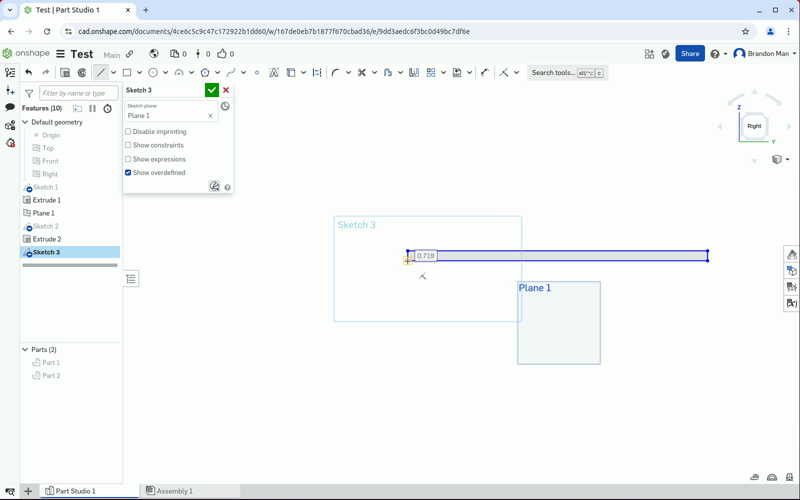
scroll(-6)
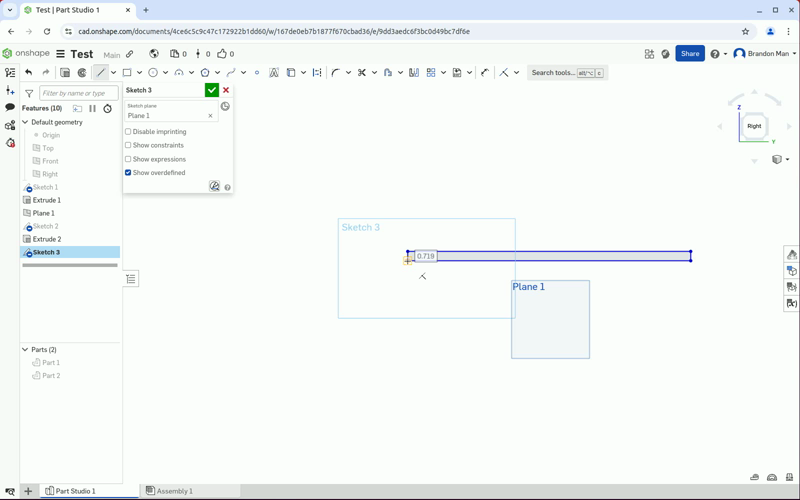
scroll(-6)
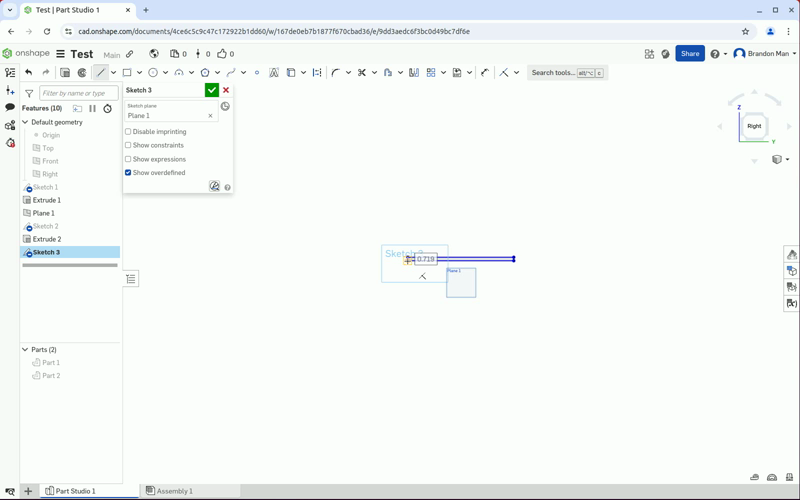
key(esc)
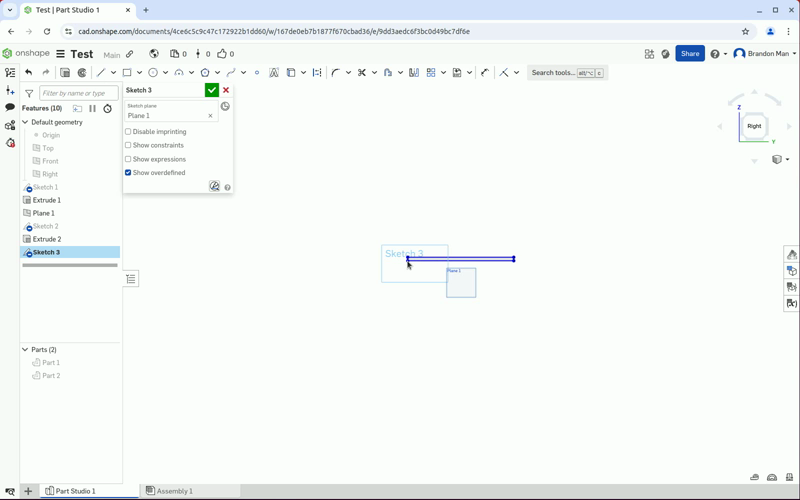
mouse_move(439, 258)
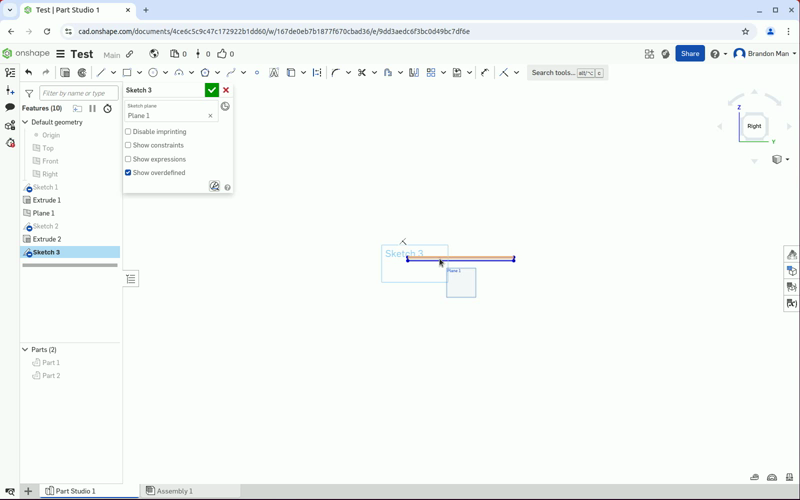
scroll(6)
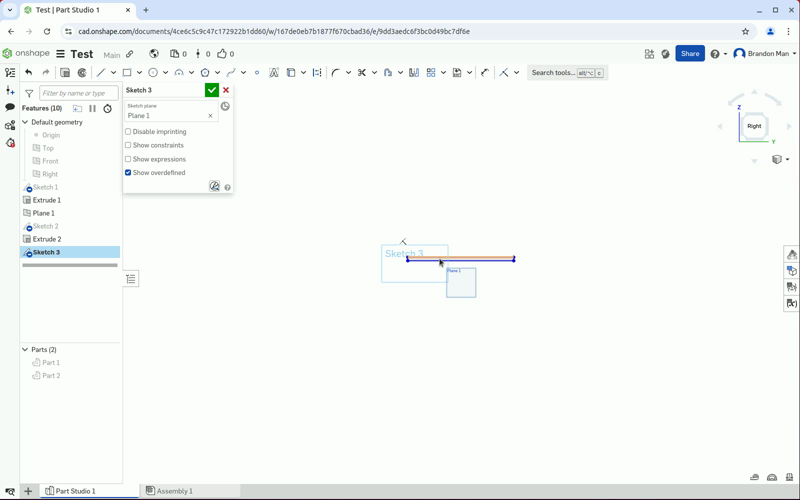
scroll(6)
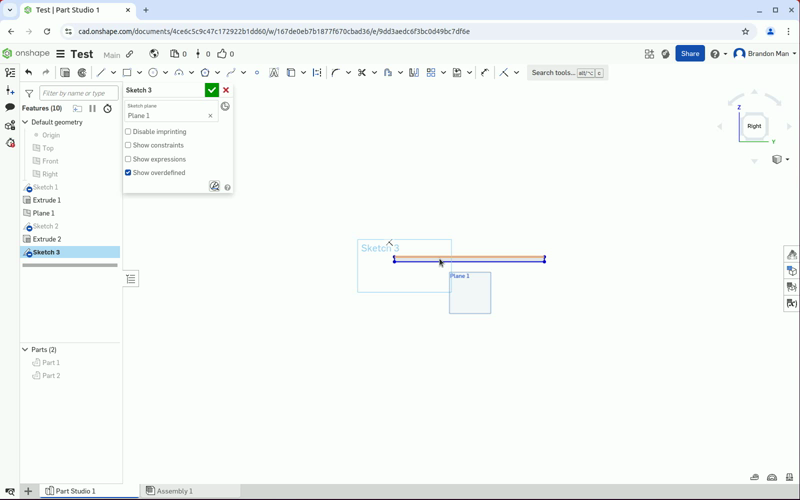
scroll(6)
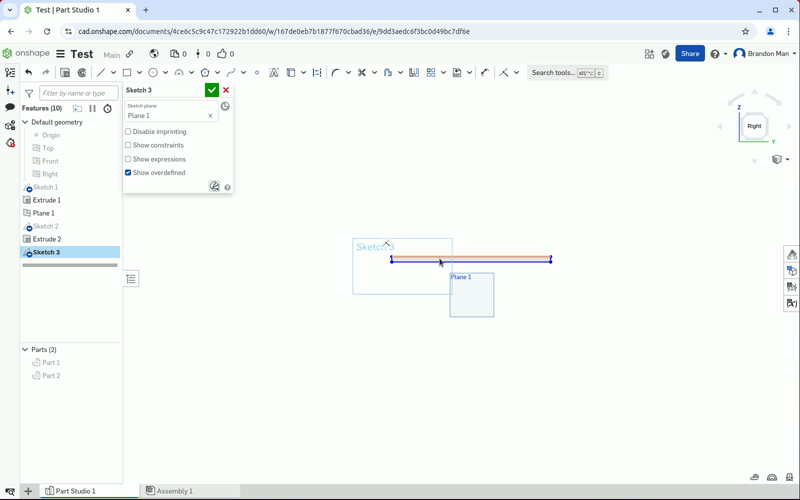
scroll(6)
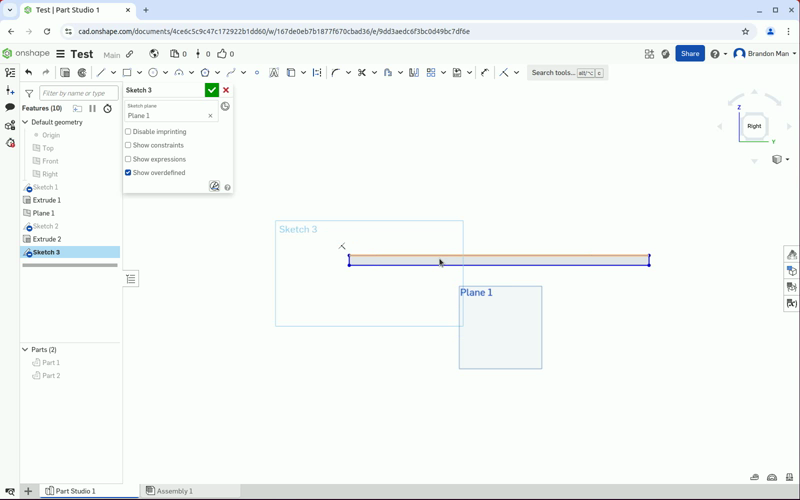
scroll(6)
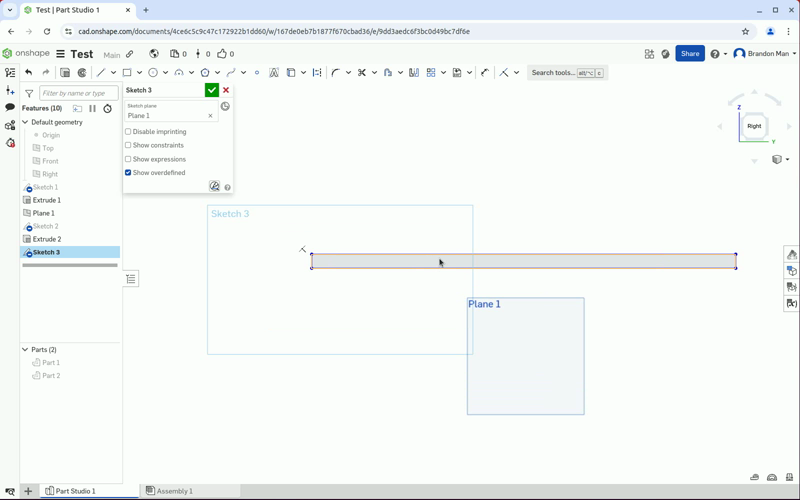
scroll(6)
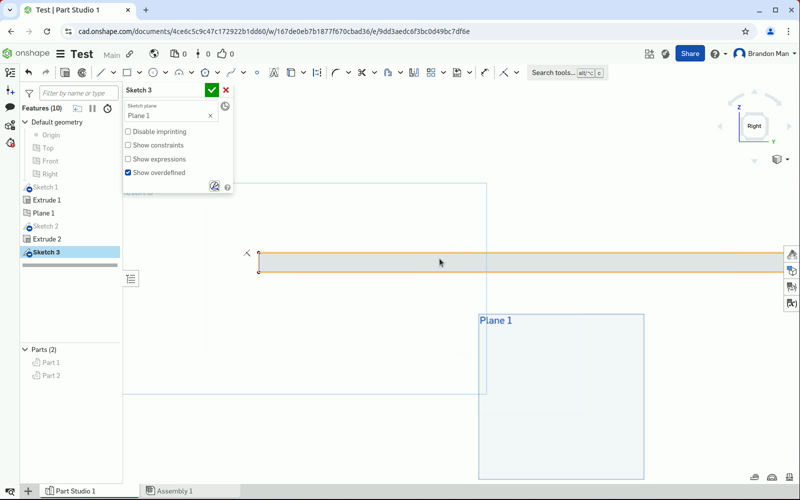
scroll(6)
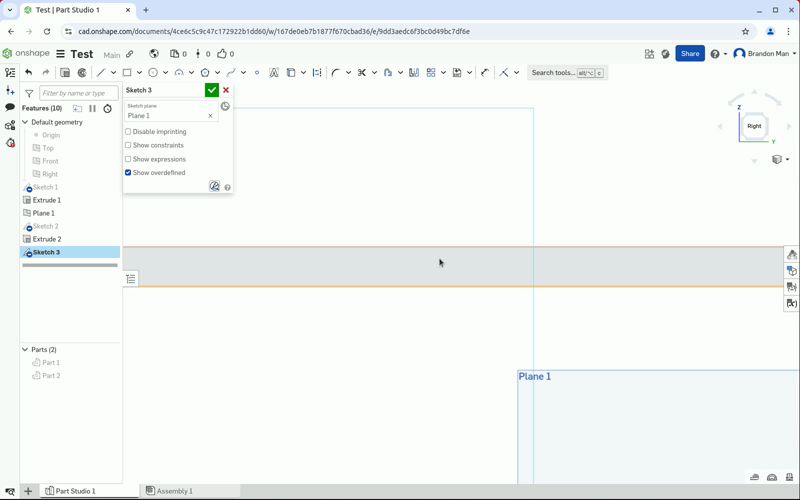
click(439, 258)
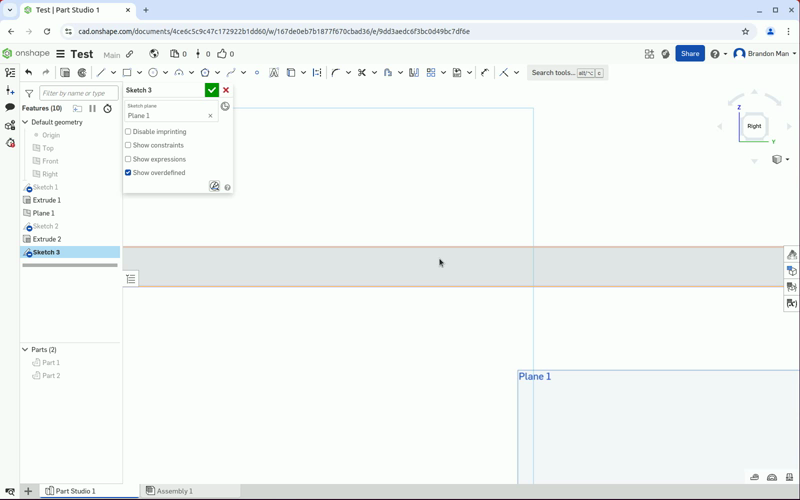
scroll(-6)
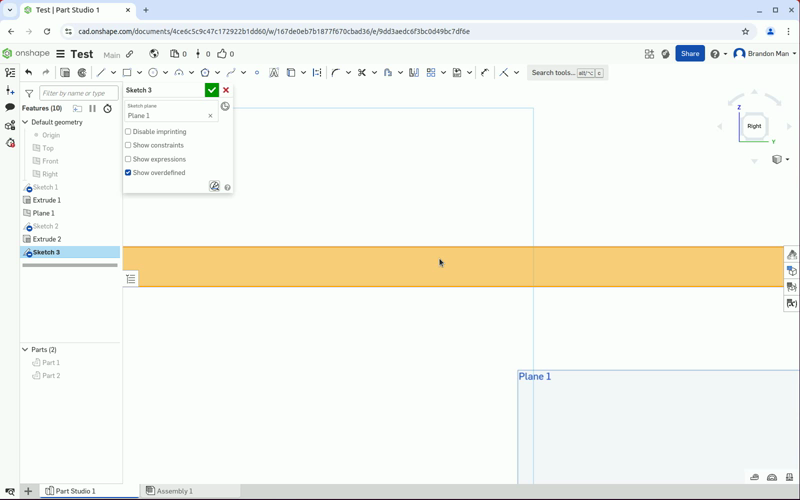
scroll(-6)
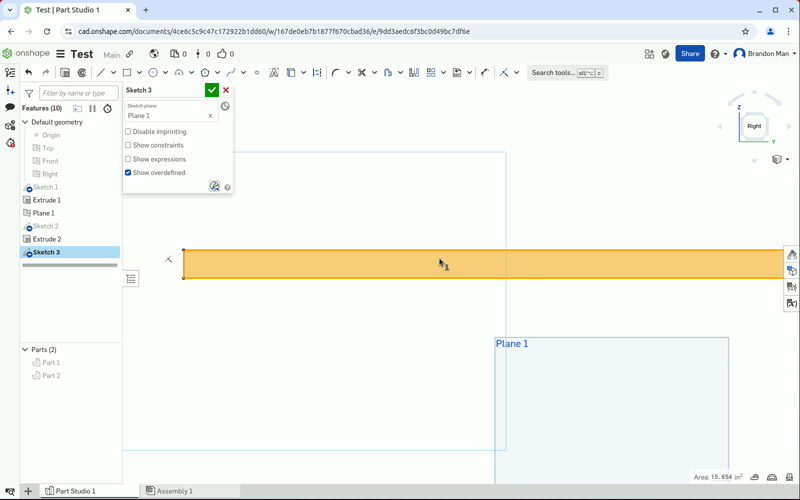
scroll(-6)
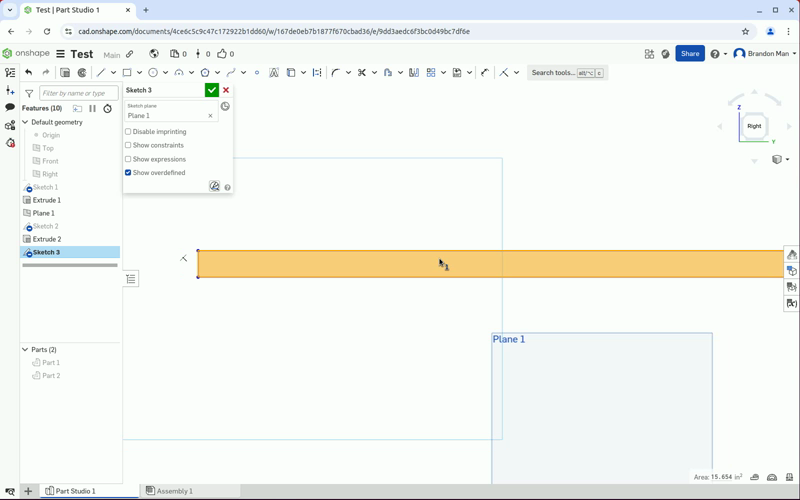
scroll(-6)
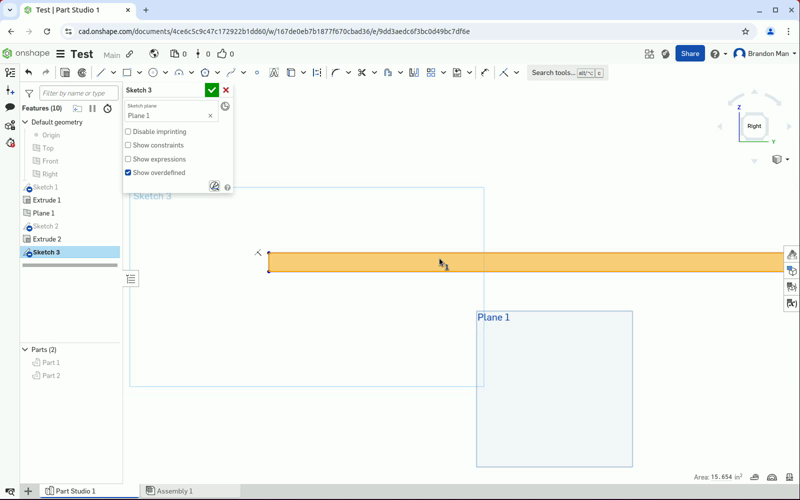
scroll(-6)
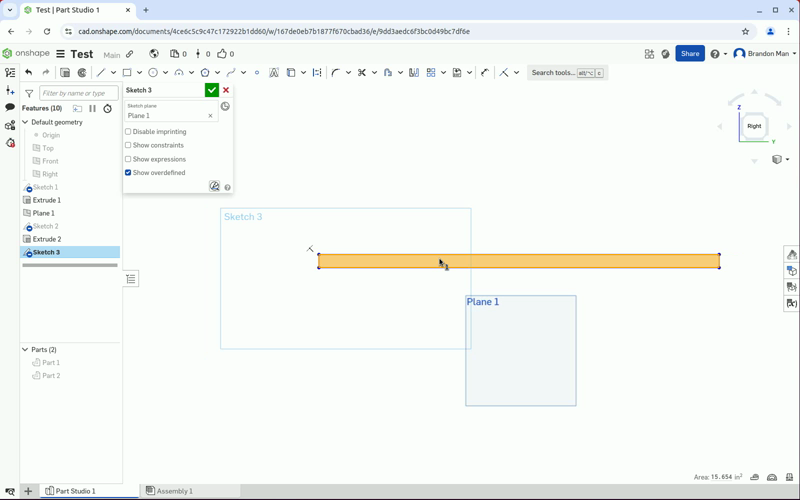
scroll(-6)
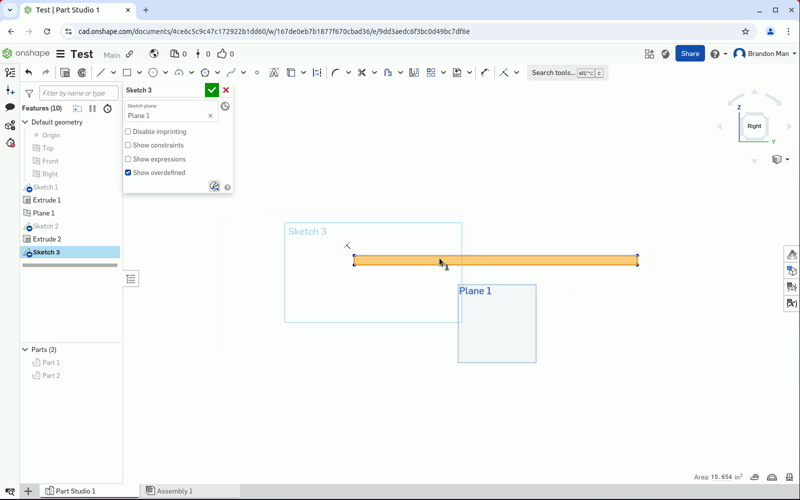
scroll(-6)
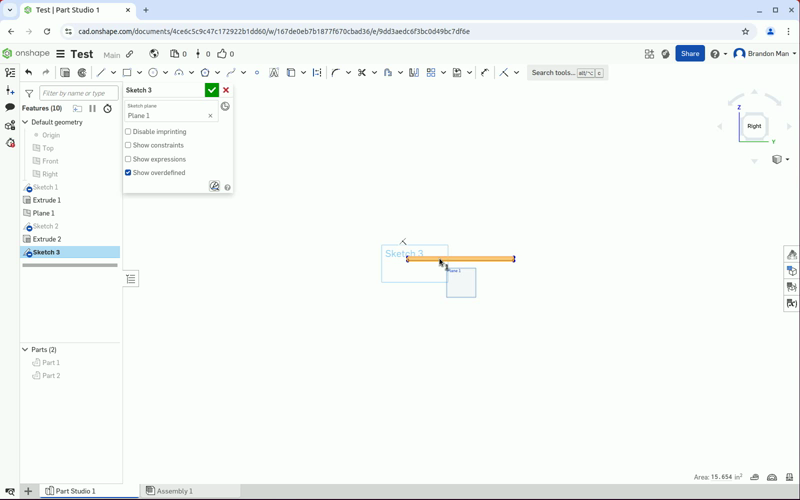
mouse_move(73, 352)
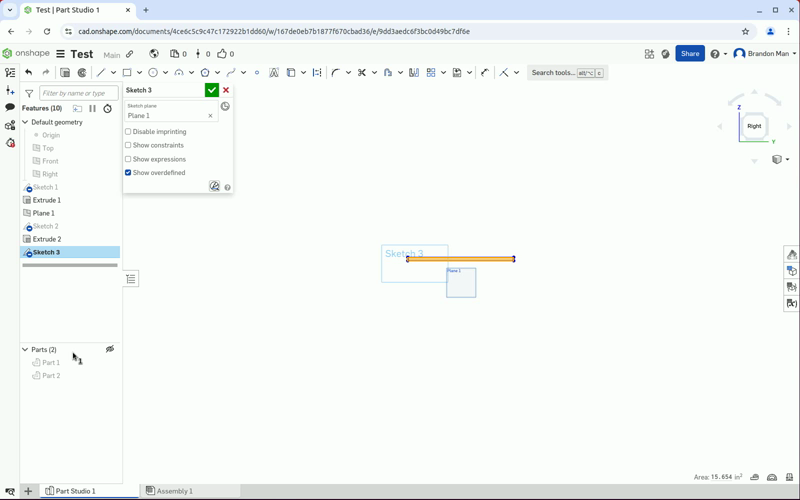
key(shift+y)
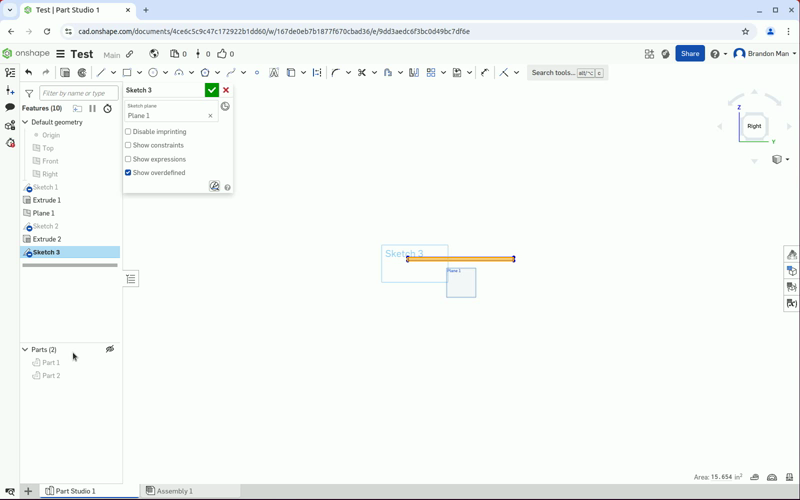
key(shift+e)
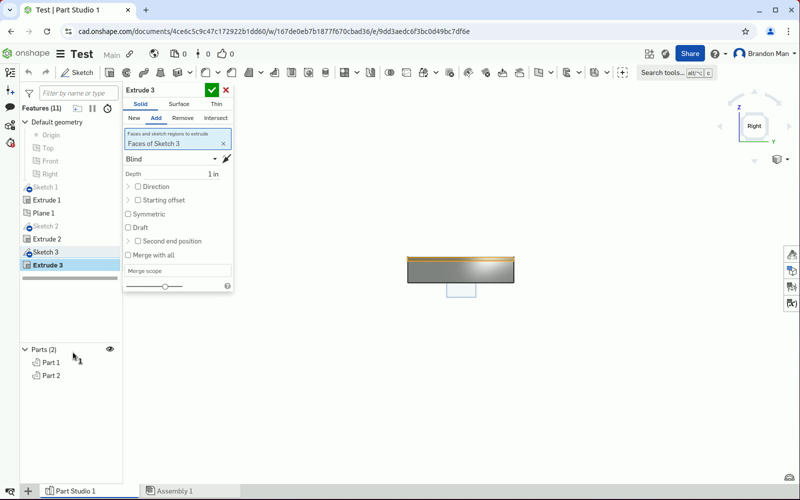
mouse_move(143, 106)
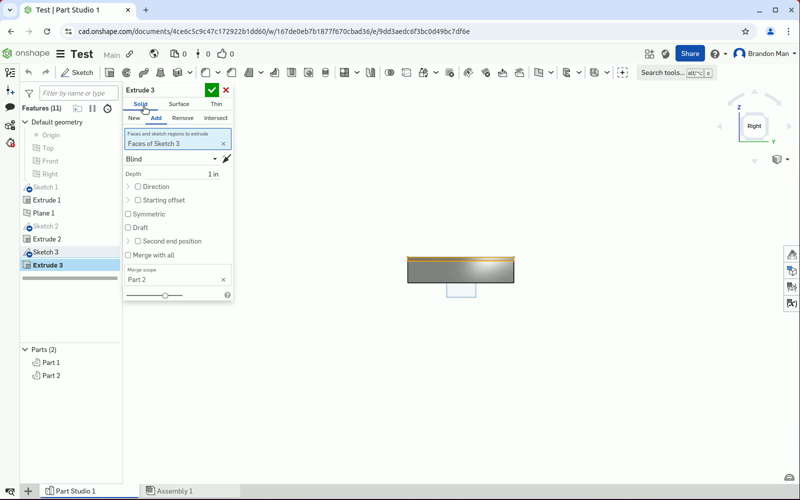
click(143, 106)
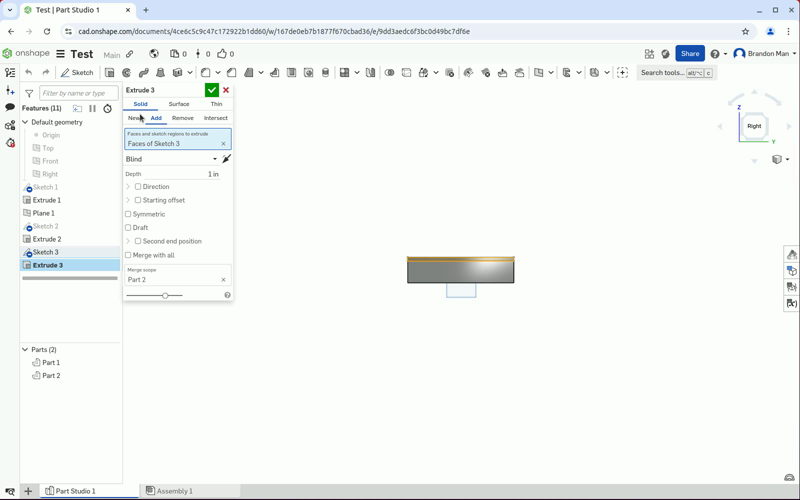
mouse_move(137, 120)
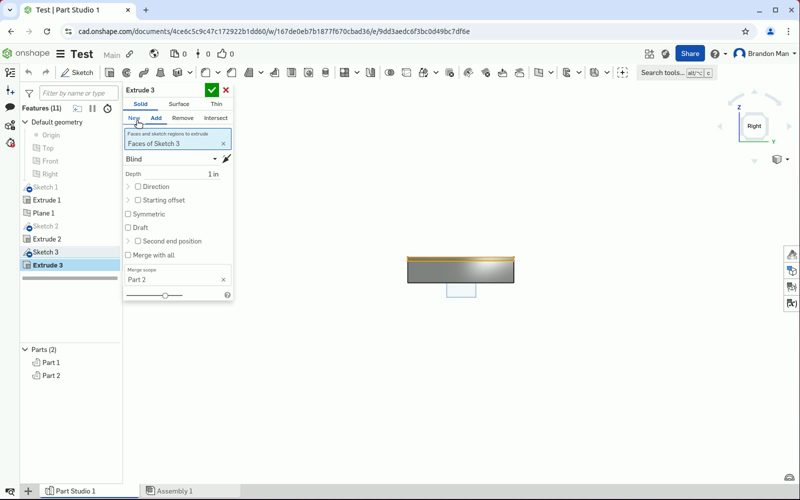
click(137, 120)
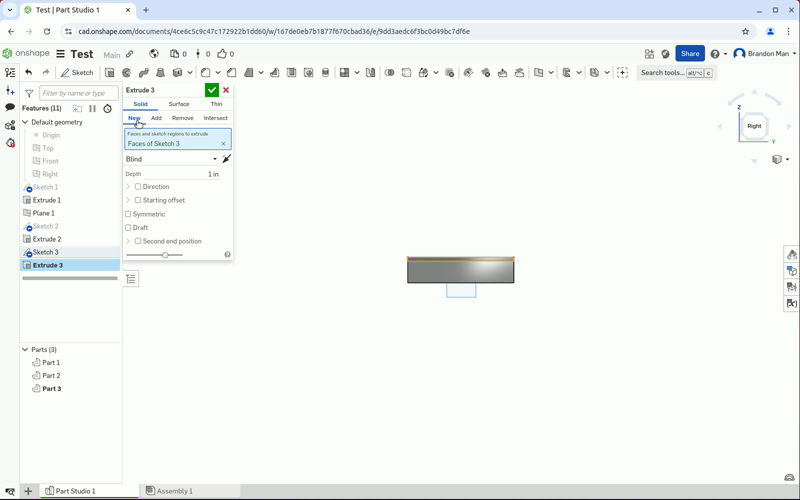
key(tab, 4)
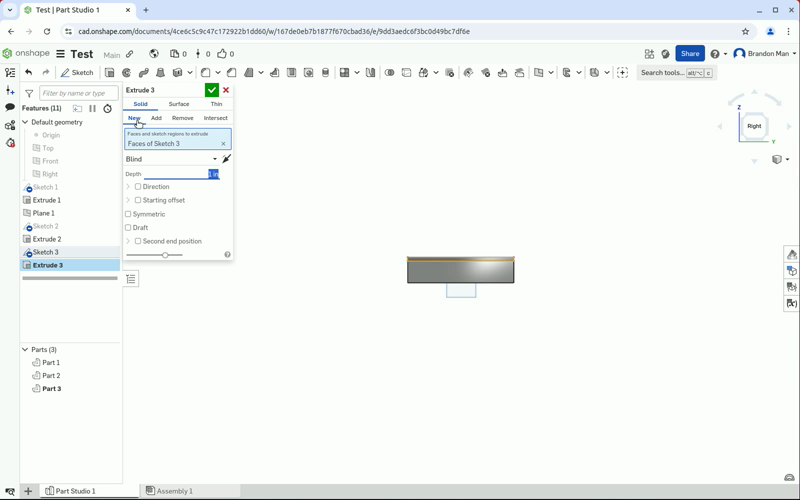
text(0.722)
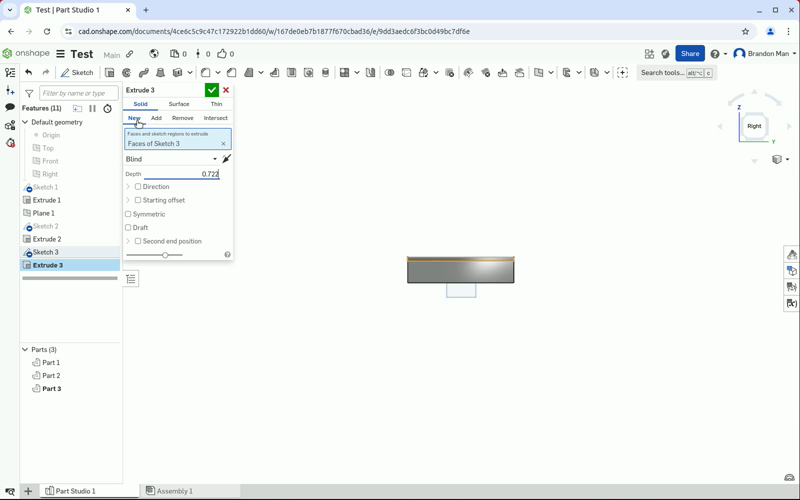
key(enter)
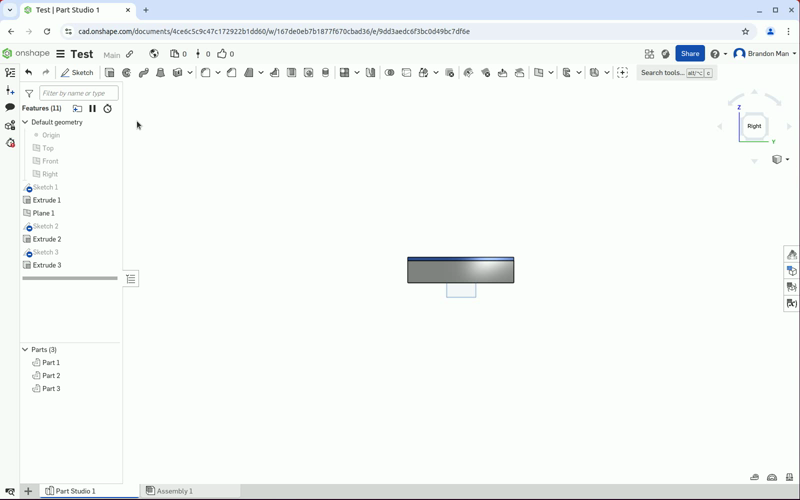
key(shift+h)
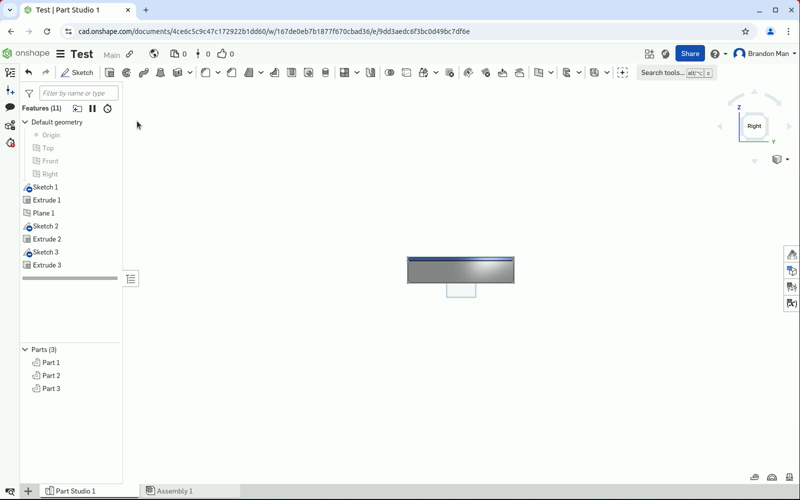
key(shift+h)
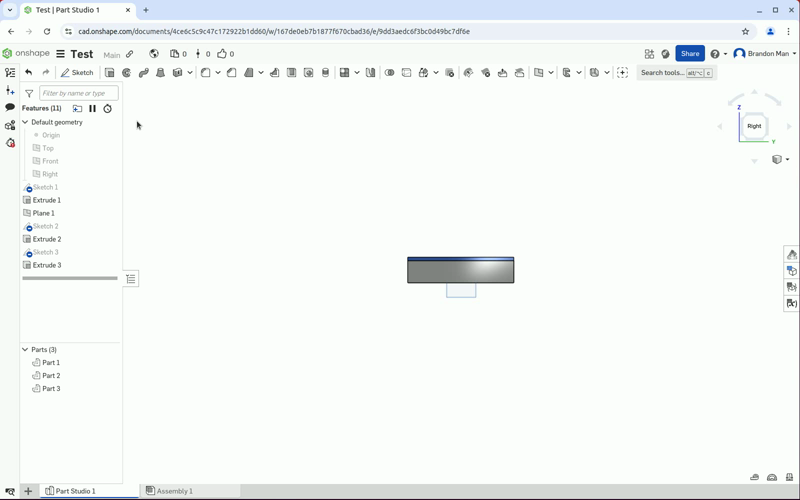
mouse_move(73, 189)
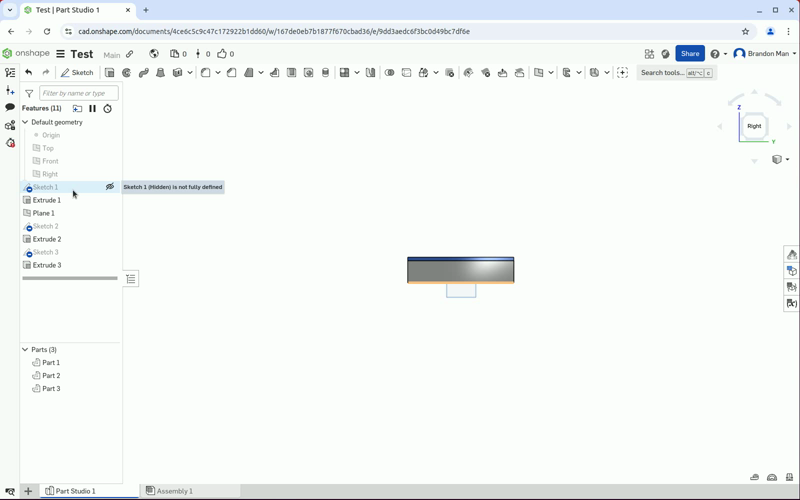
click(73, 189)
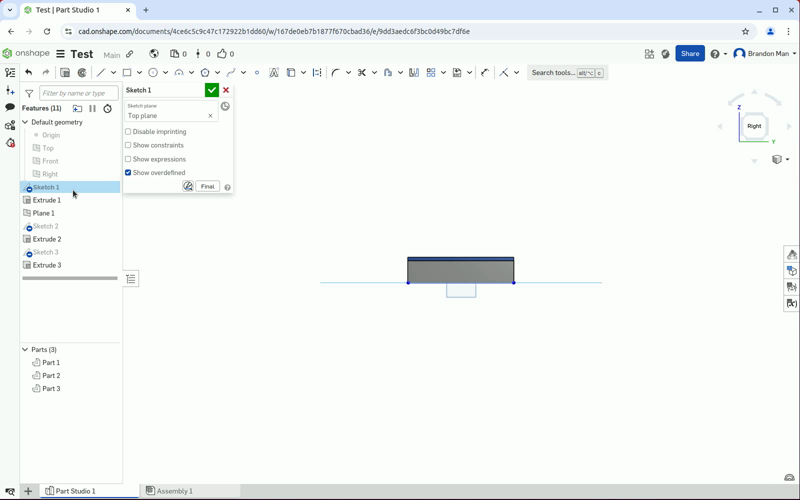
mouse_move(229, 92)
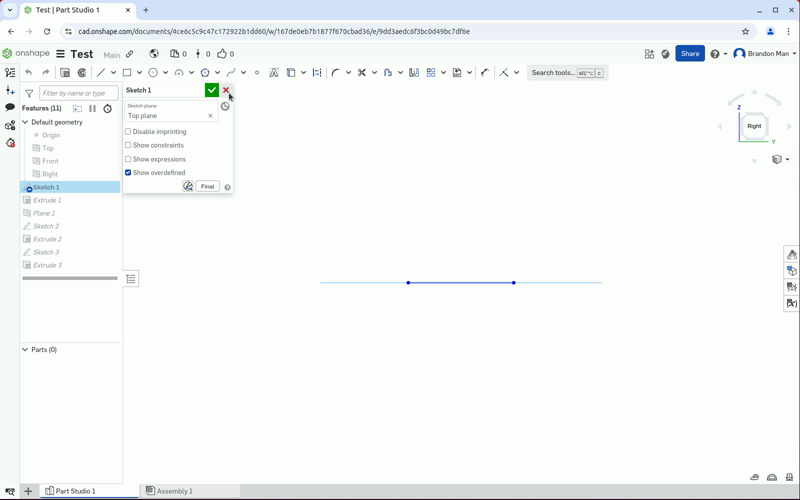
click(229, 92)
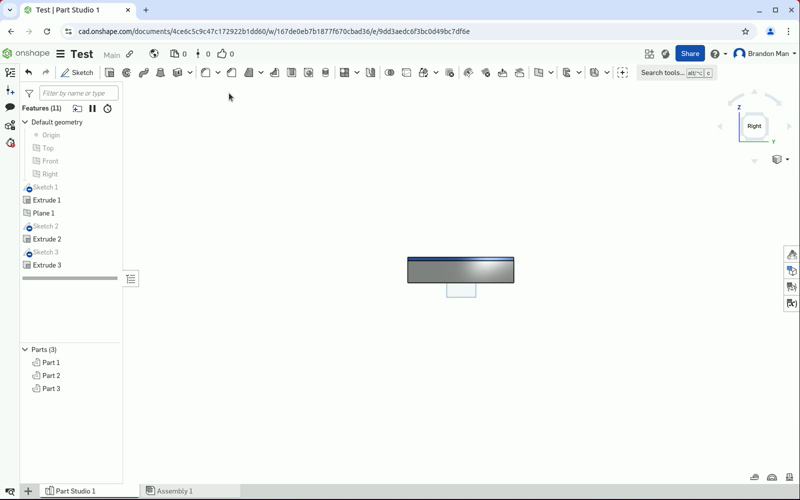
mouse_move(73, 352)
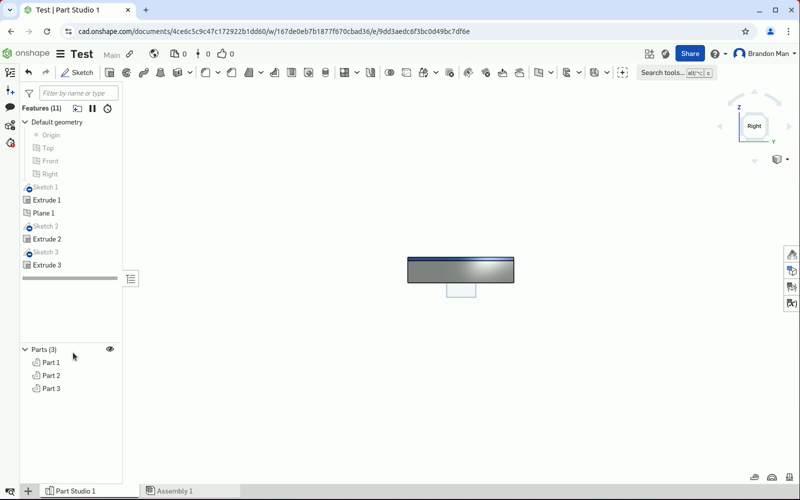
key(y)
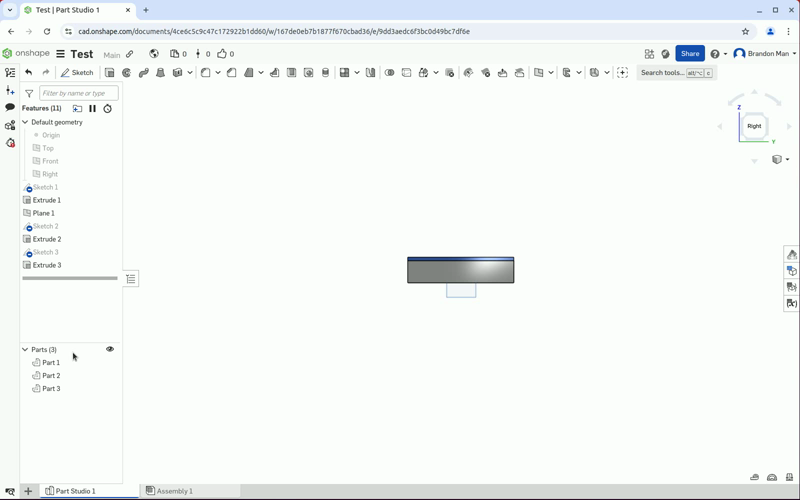
key(shift+p)
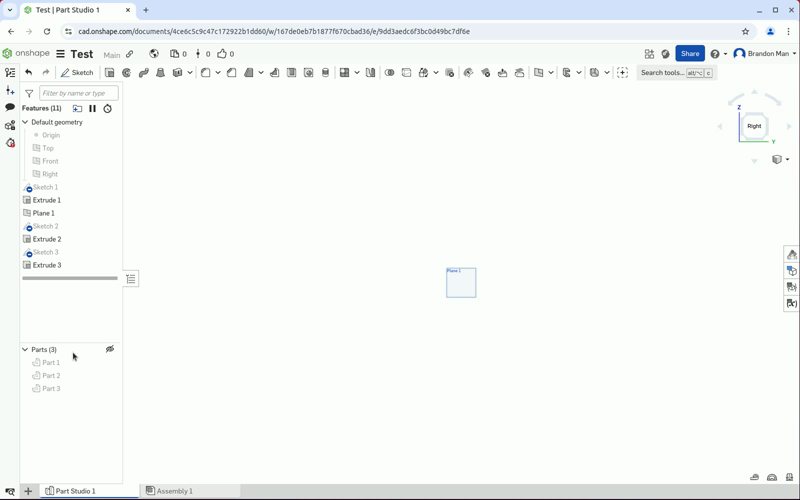
key(space)
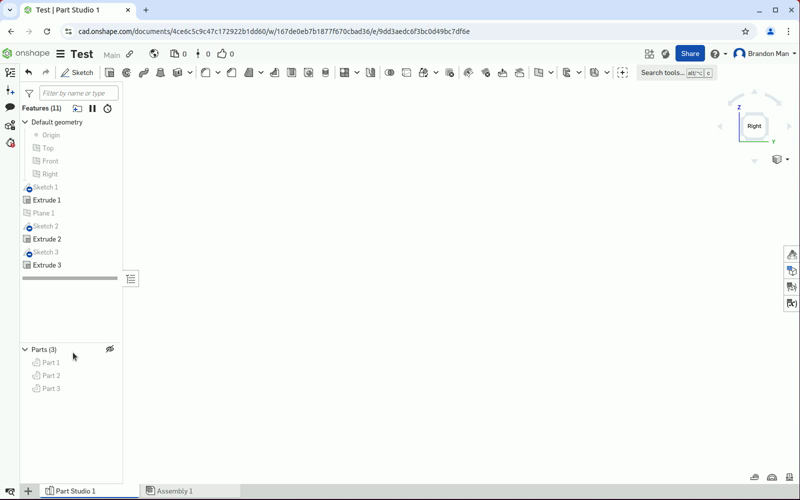
key_down(shift)
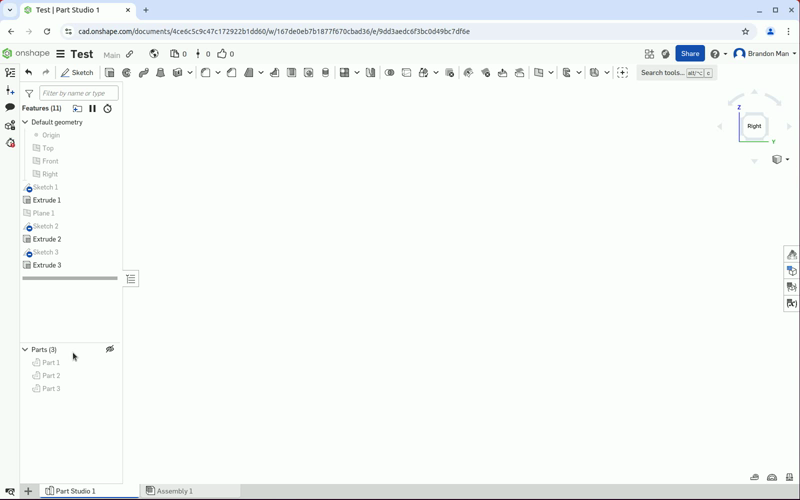
key(right)
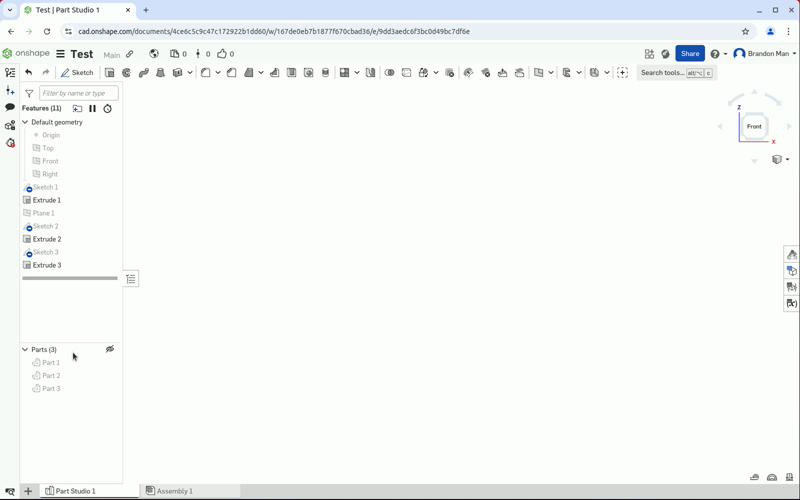
key_up(shift)
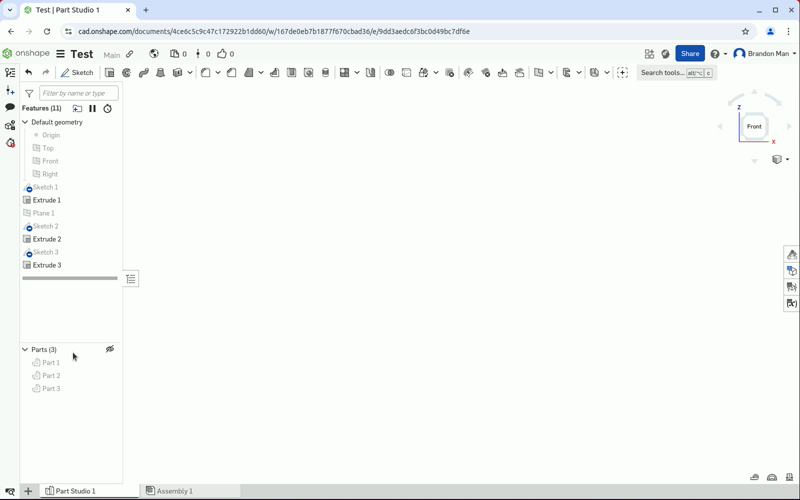
mouse_move(73, 352)
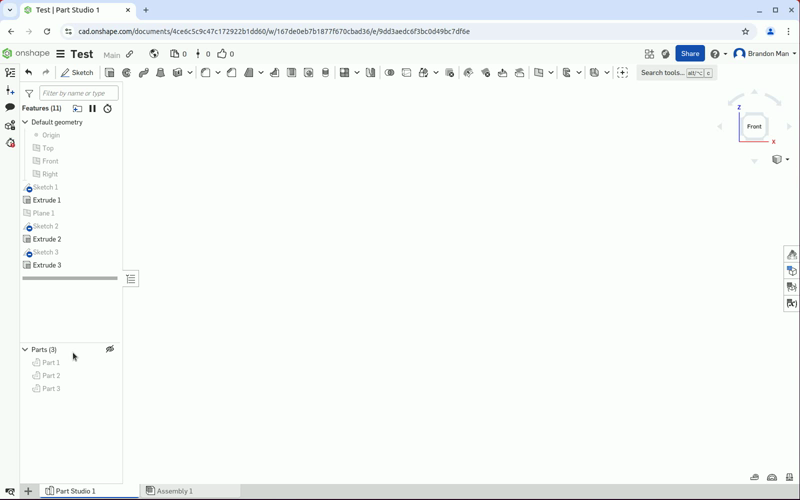
key(shift+y)
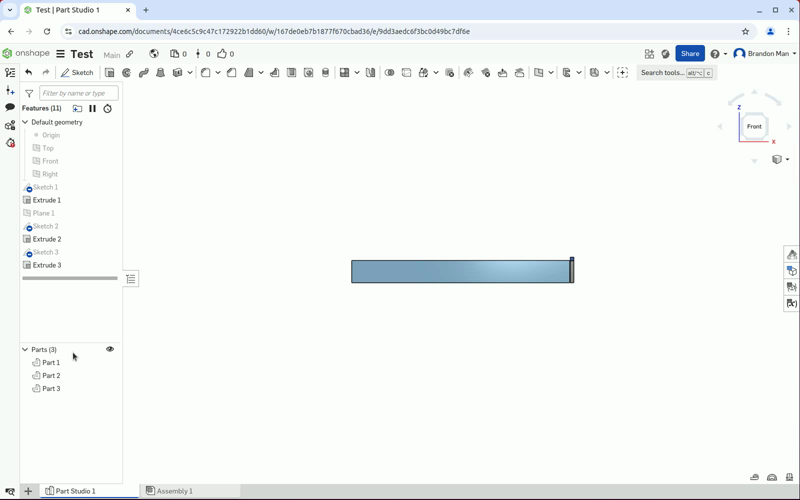
mouse_move(541, 75)
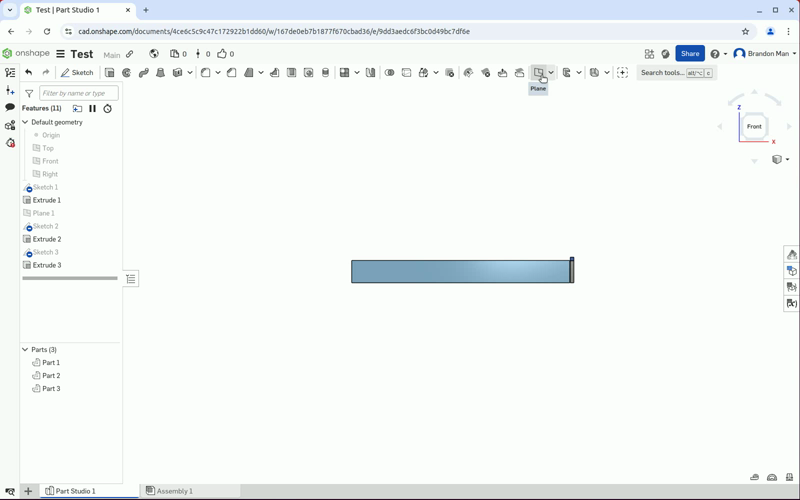
click(541, 75)
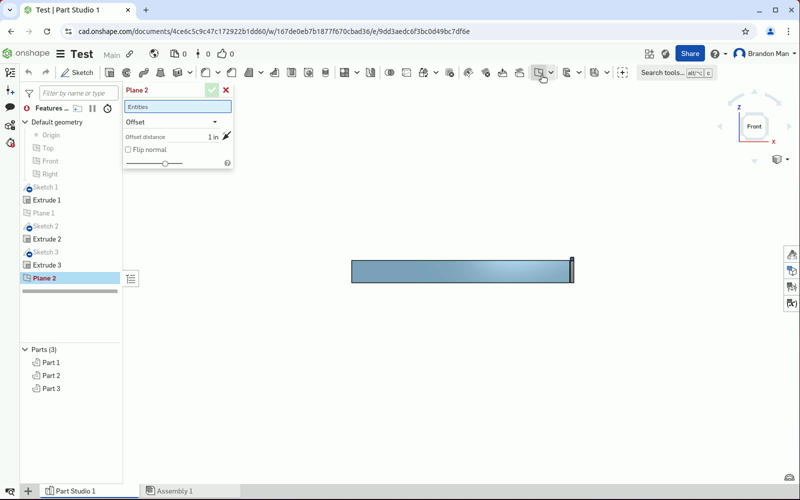
mouse_move(73, 163)
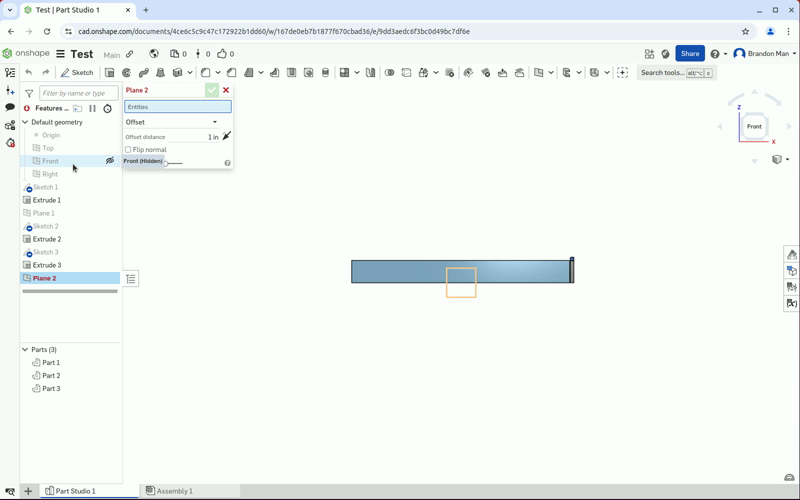
click(73, 163)
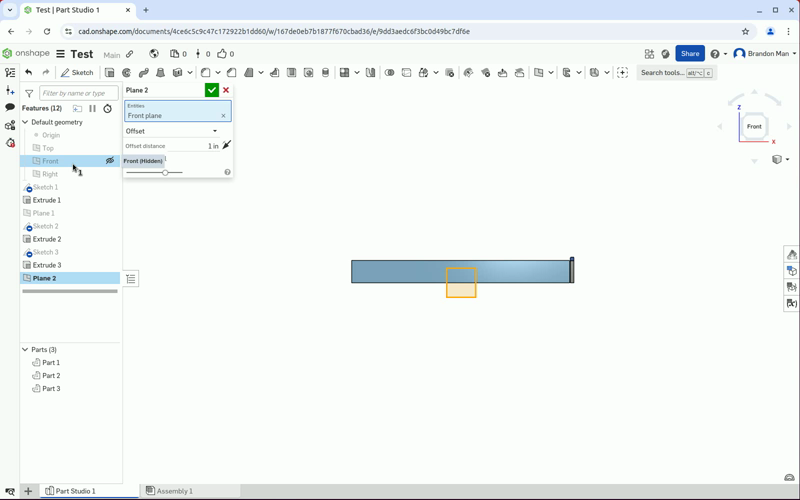
key(tab, 2)
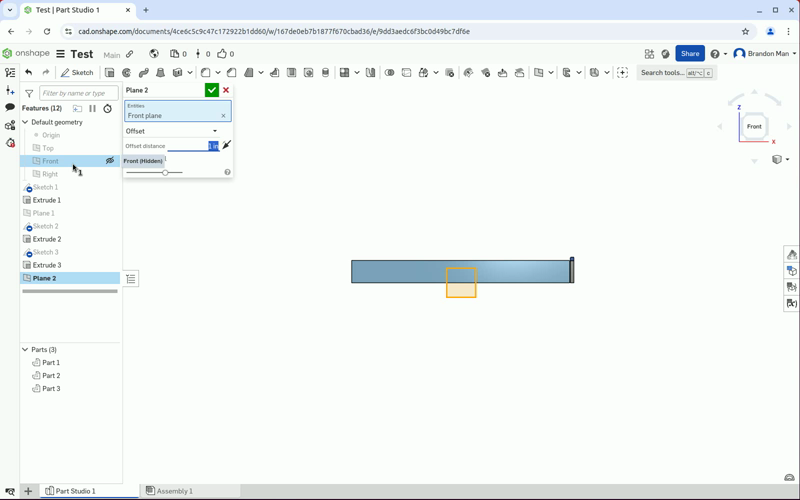
text(10.845)
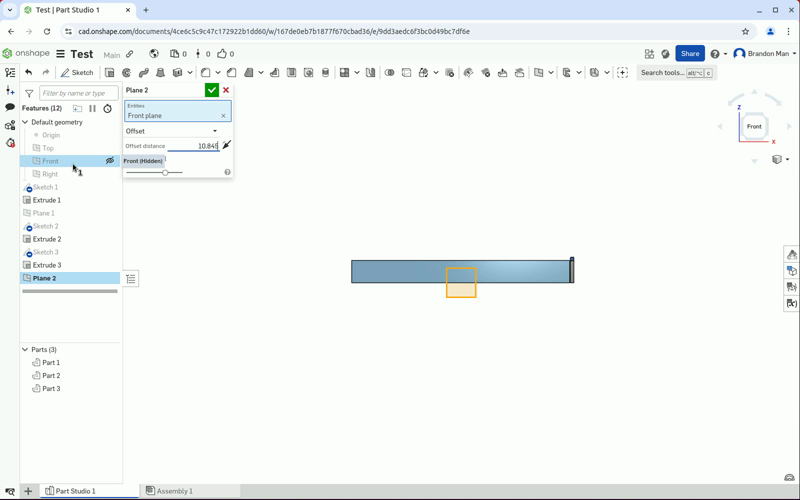
key(enter, 2)
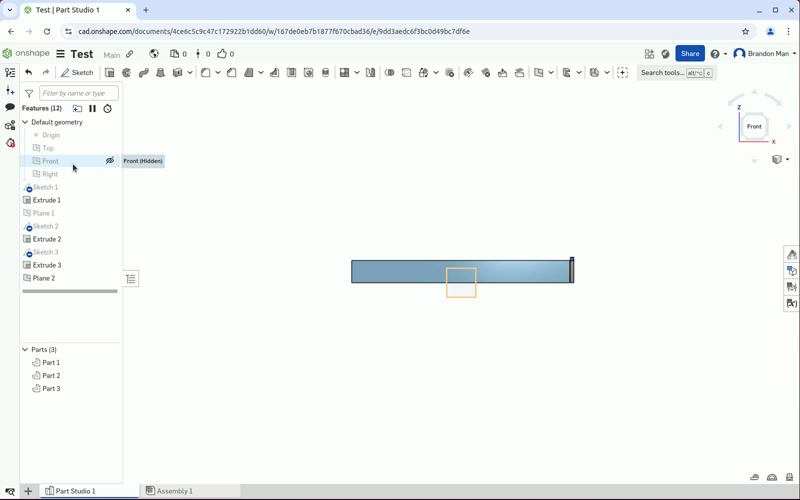
key(shift+s)
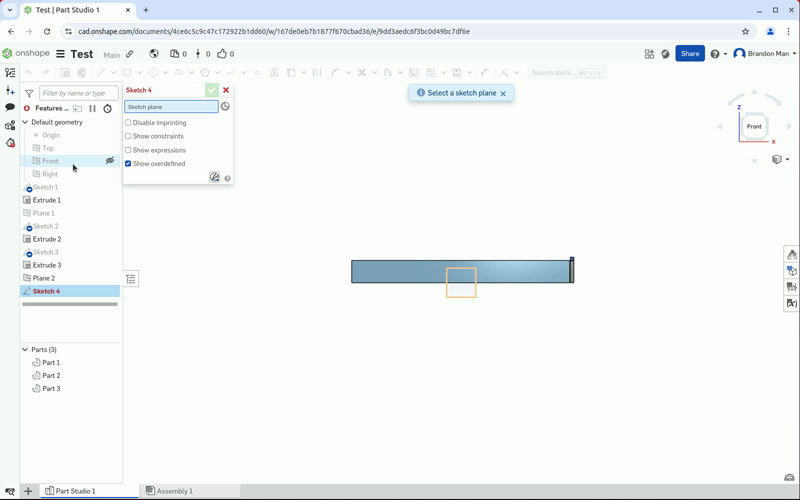
mouse_move(73, 280)
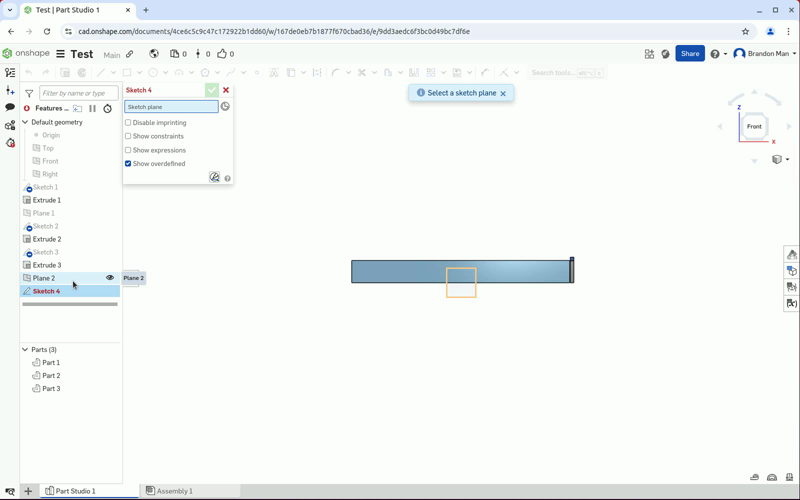
click(73, 280)
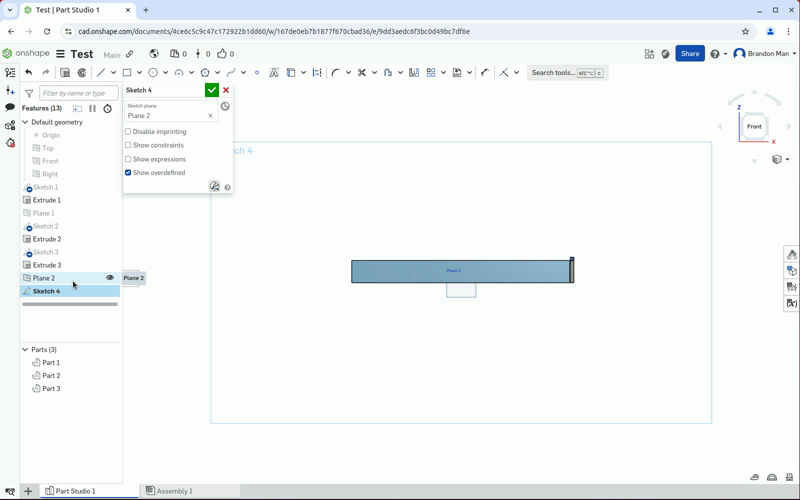
mouse_move(73, 352)
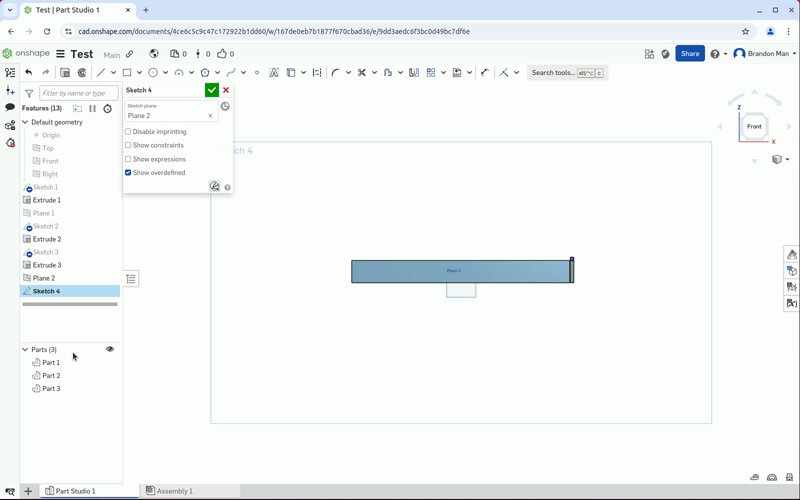
key(y)
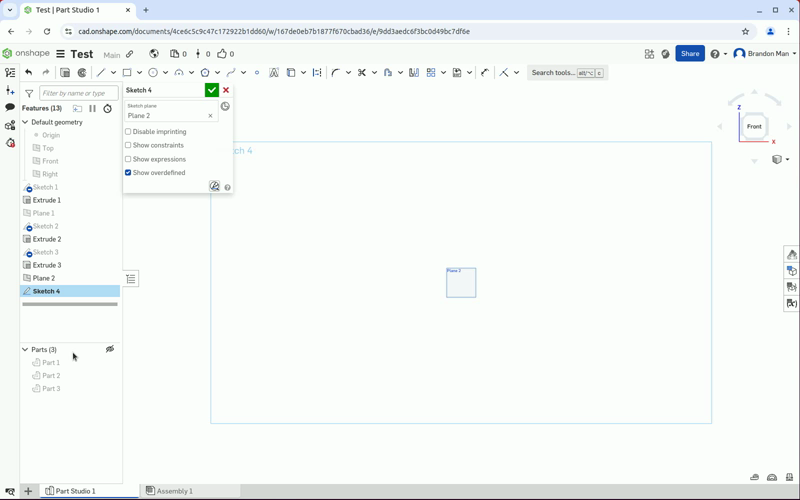
key(l)
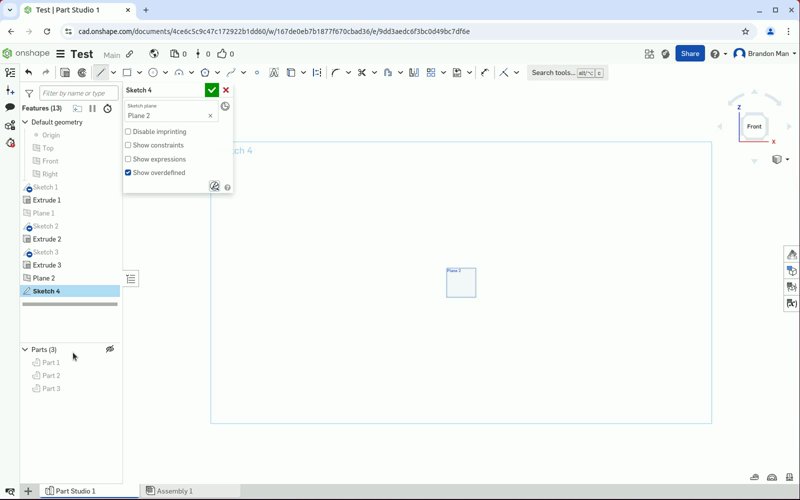
key_down(shift)
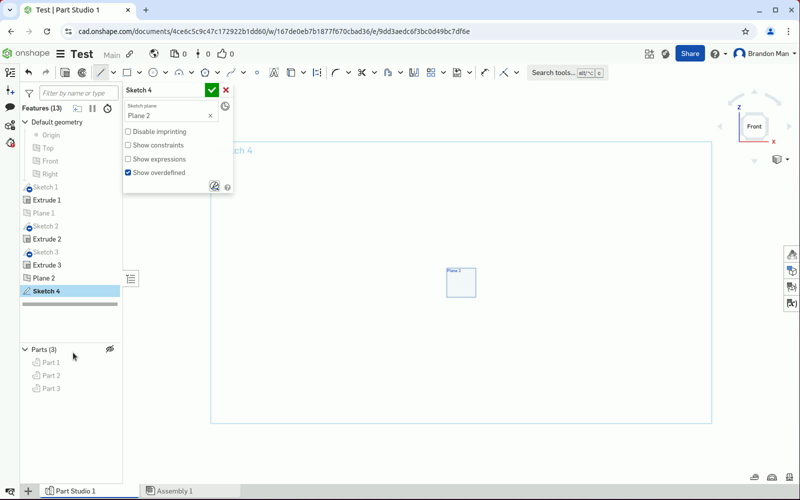
mouse_move(348, 282)
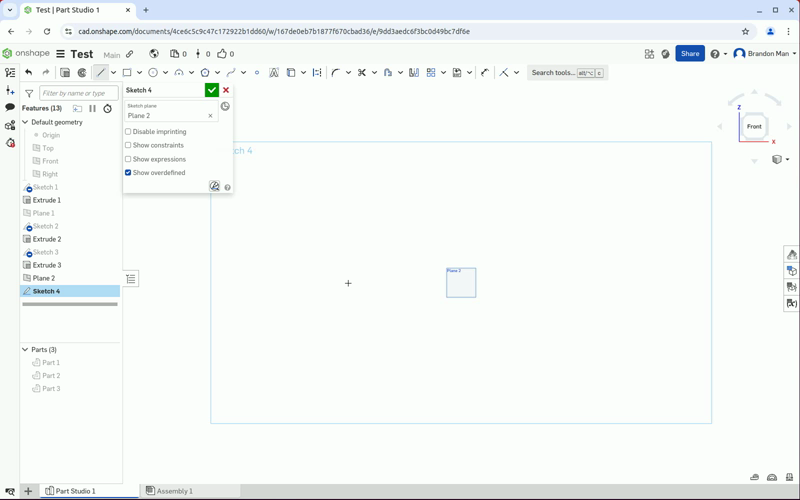
click(348, 282)
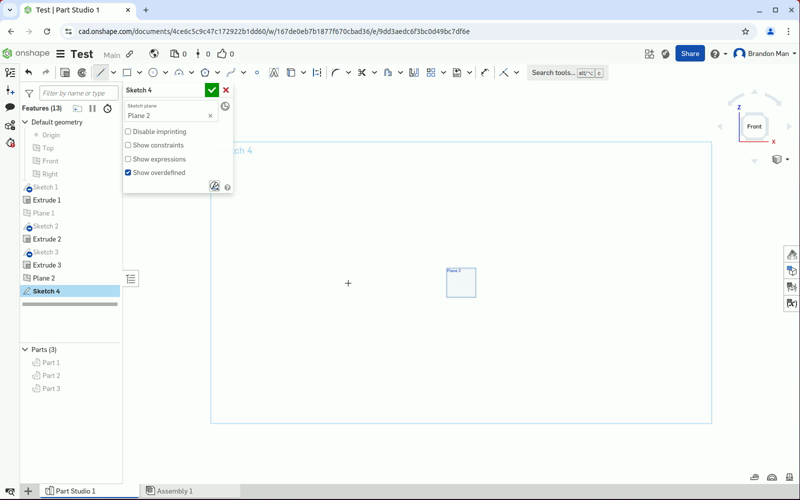
key_up(shift)
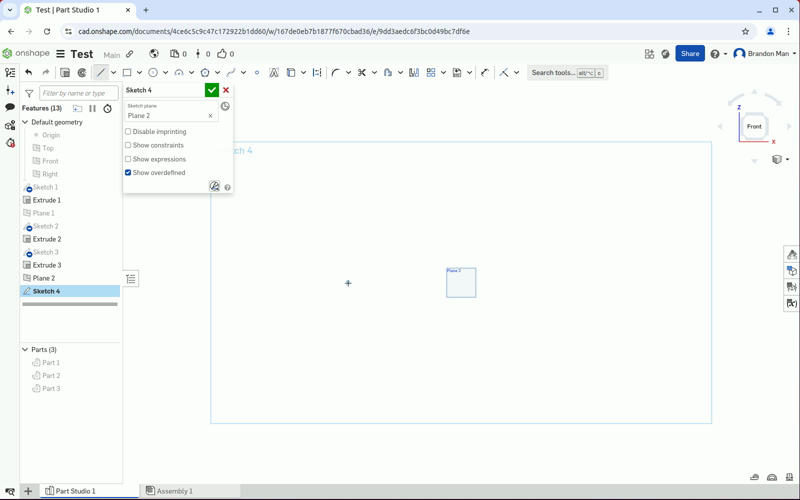
key_down(shift)
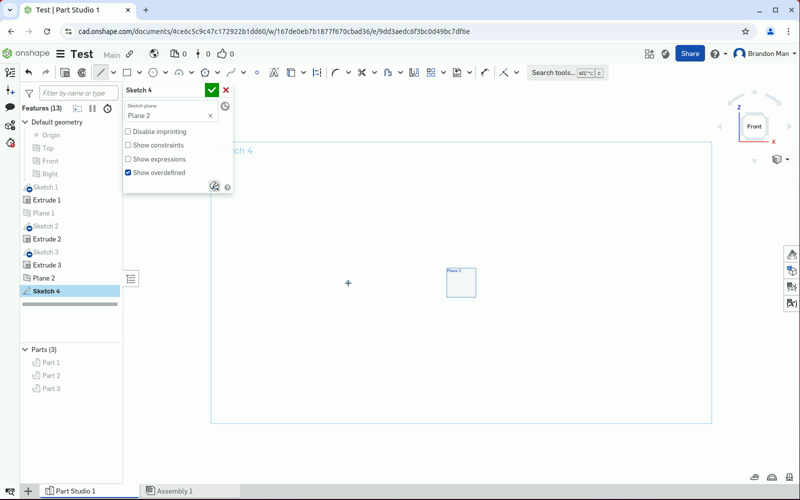
mouse_move(378, 282)
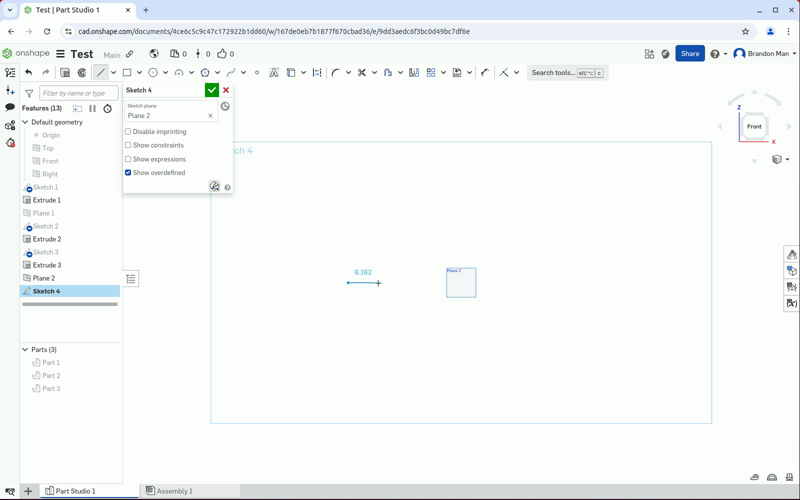
mouse_move(350, 282)
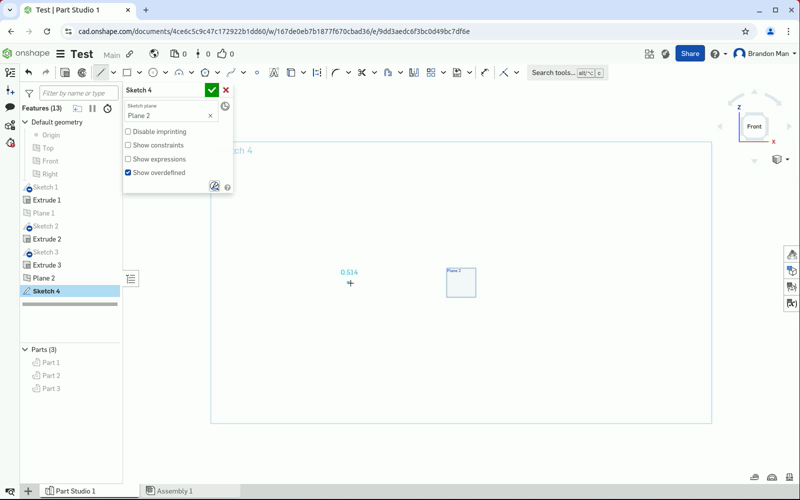
scroll(6)
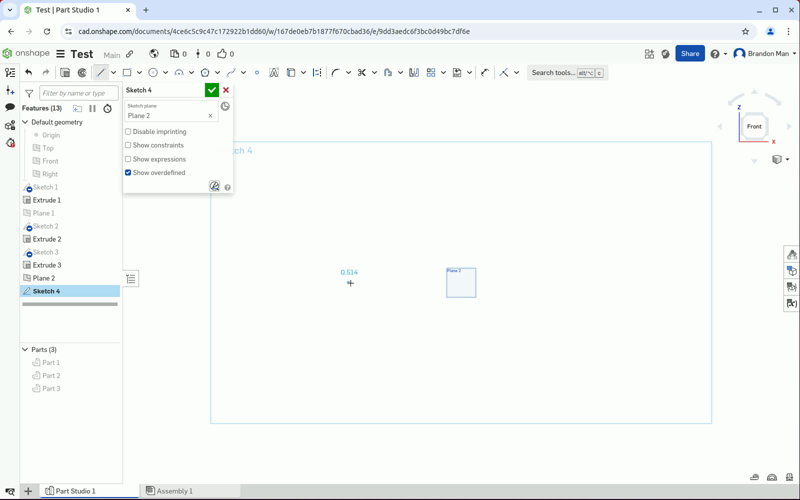
scroll(6)
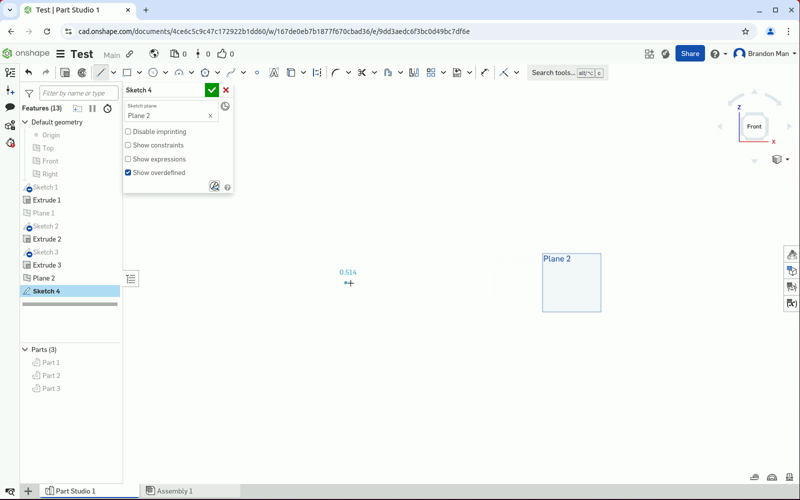
scroll(6)
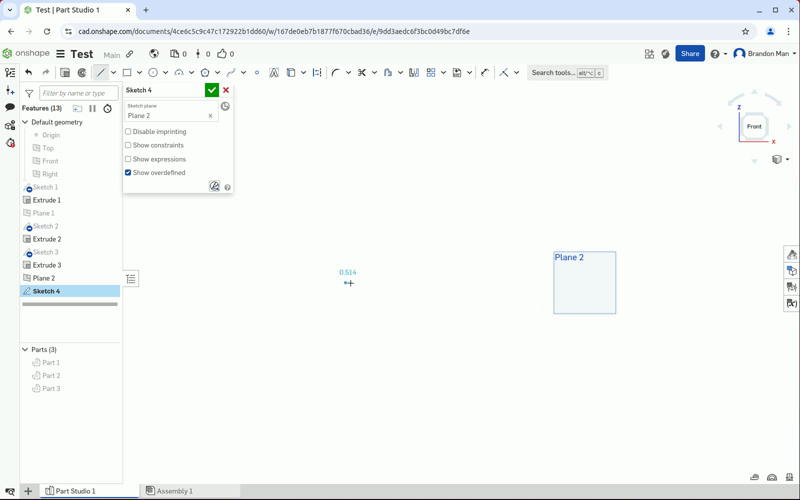
scroll(6)
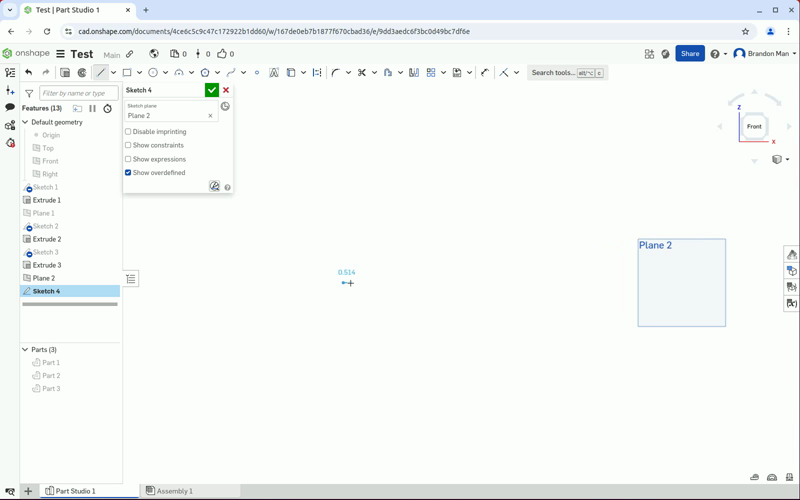
scroll(6)
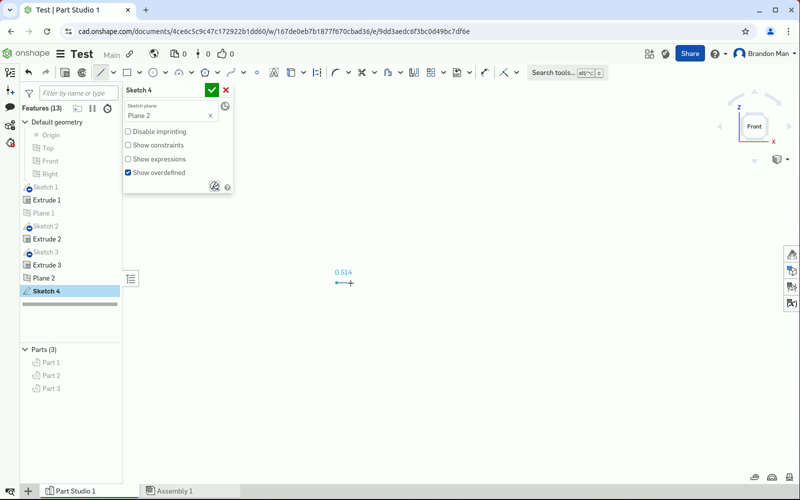
scroll(6)
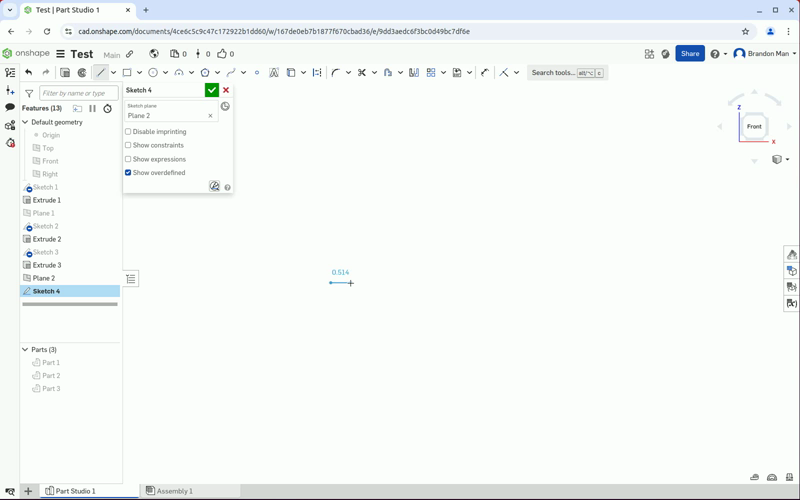
scroll(6)
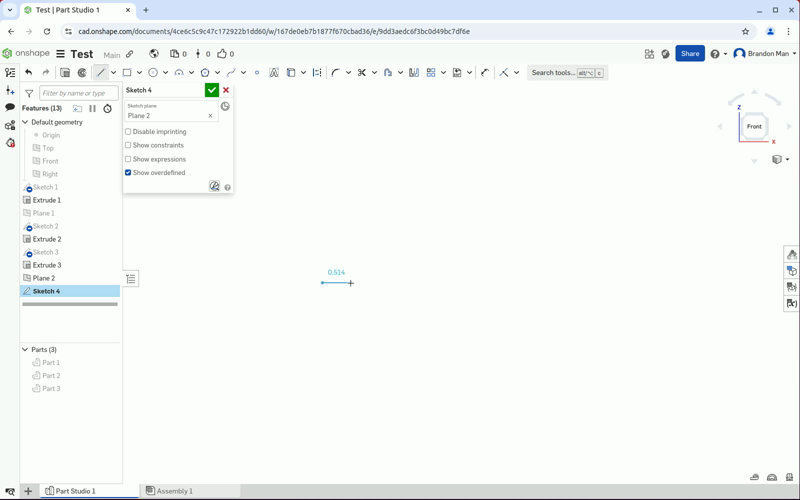
click(350, 282)
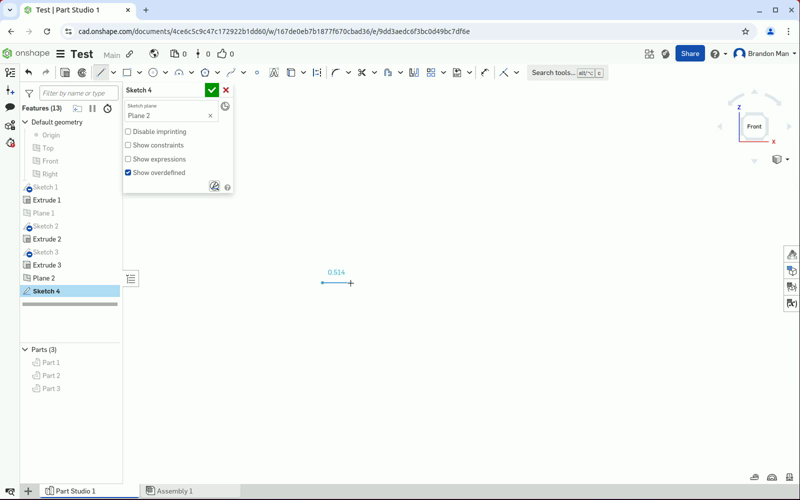
scroll(-6)
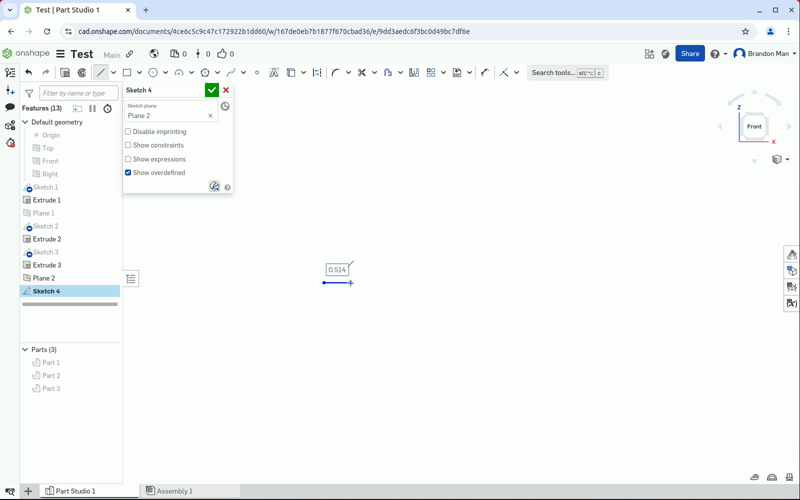
scroll(-6)
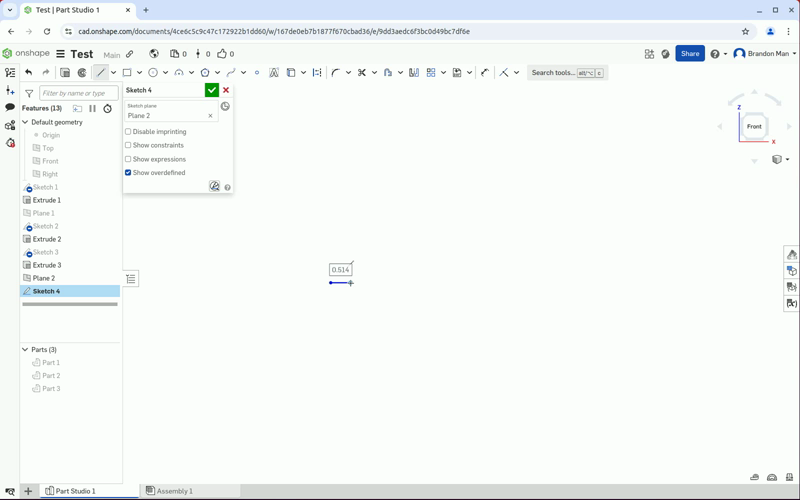
scroll(-6)
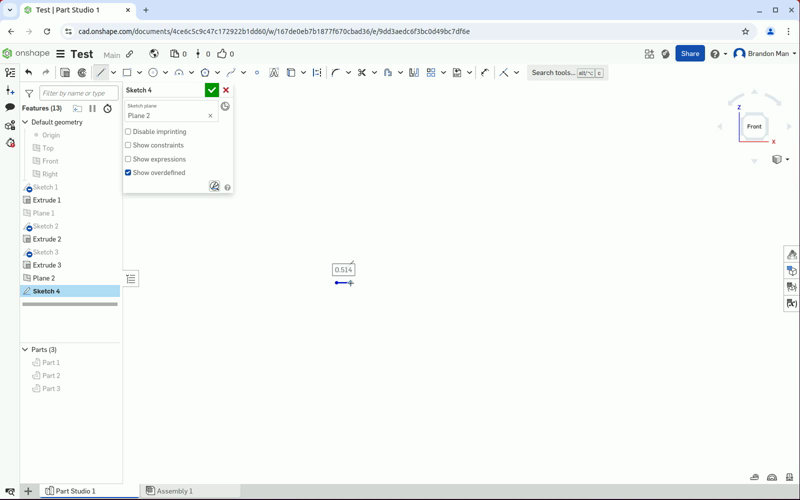
scroll(-6)
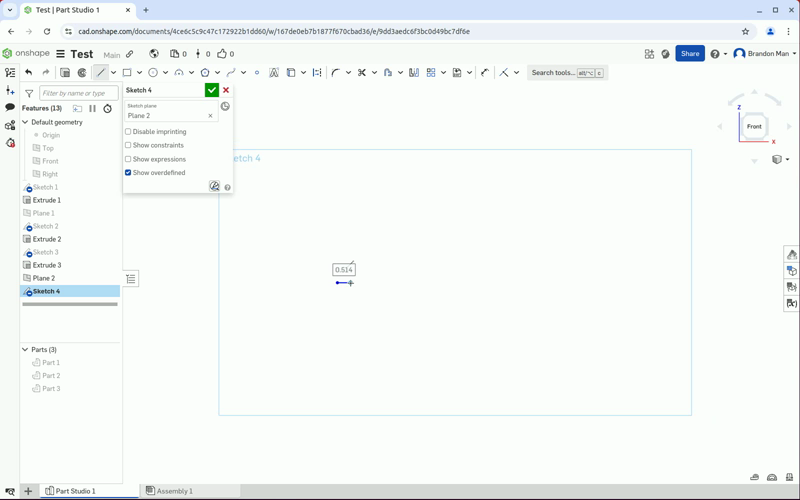
scroll(-6)
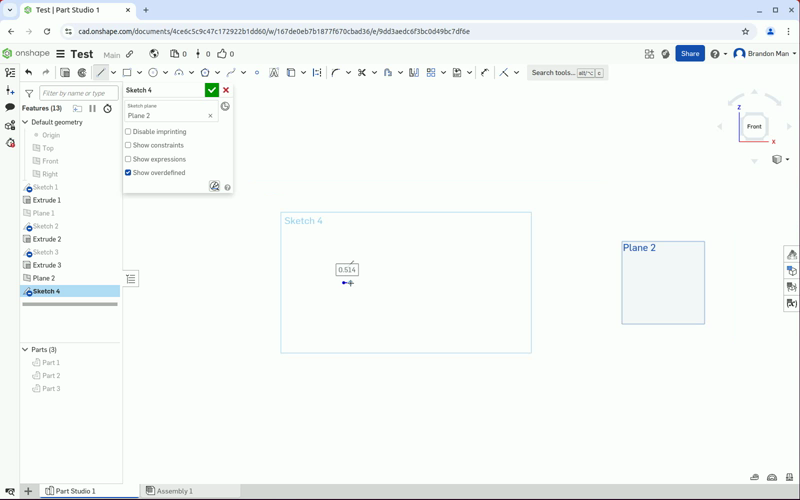
scroll(-6)
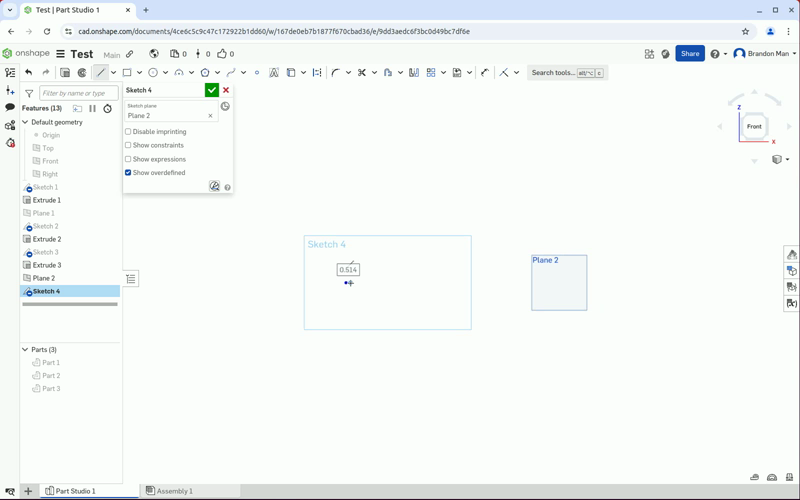
scroll(-6)
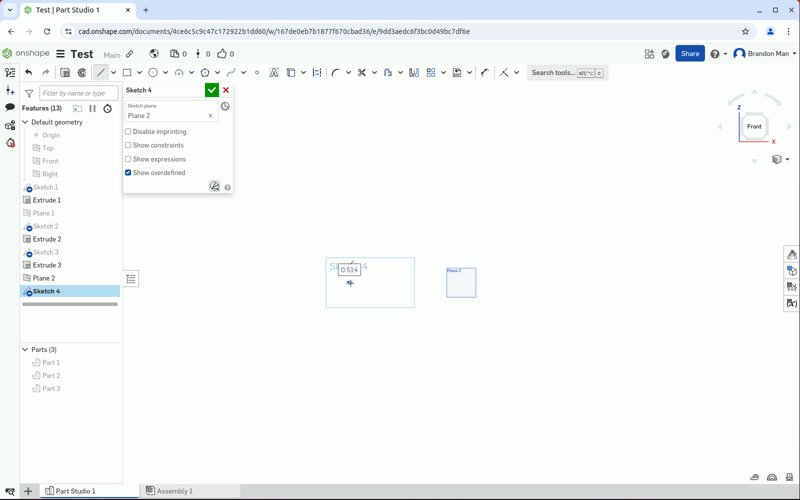
key_up(shift)
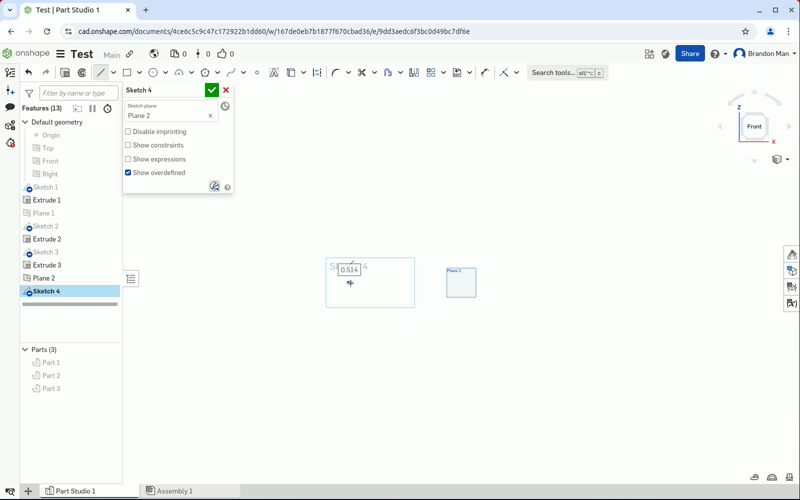
key_down(shift)
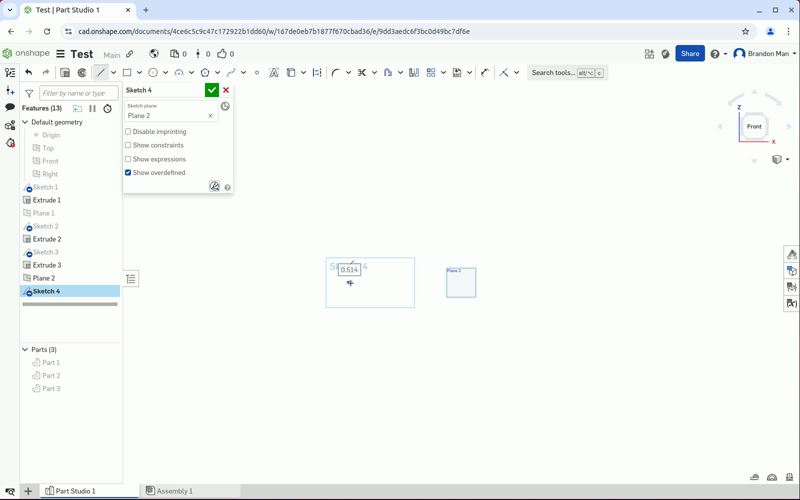
mouse_move(380, 282)
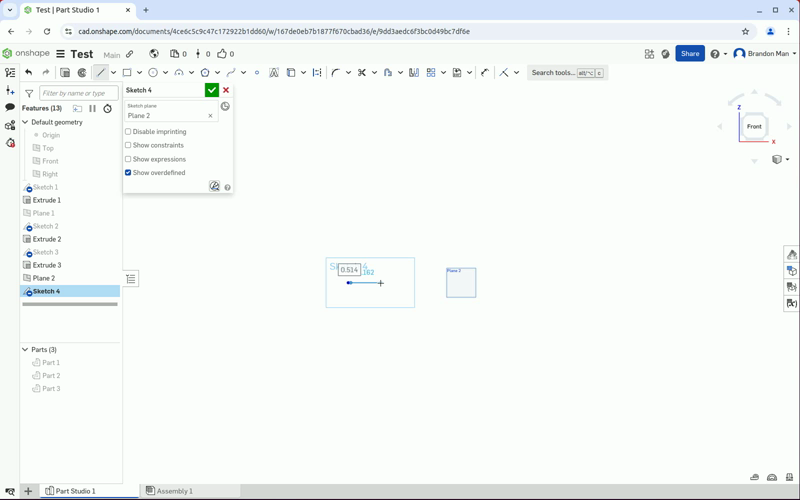
mouse_move(350, 259)
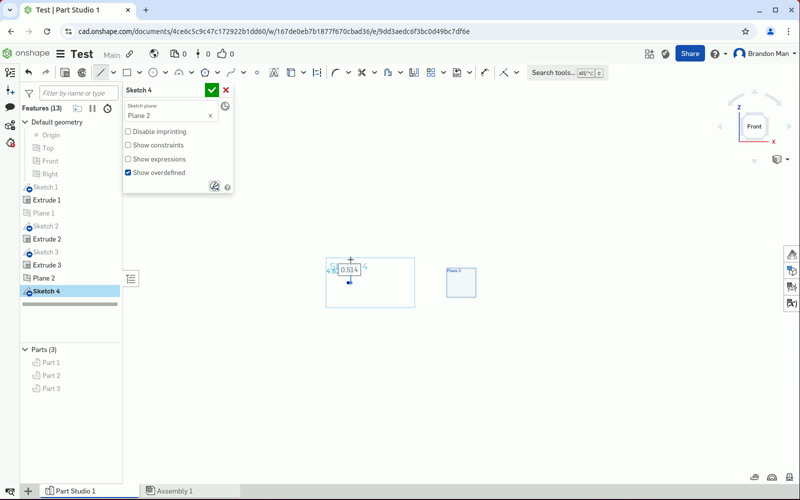
click(350, 259)
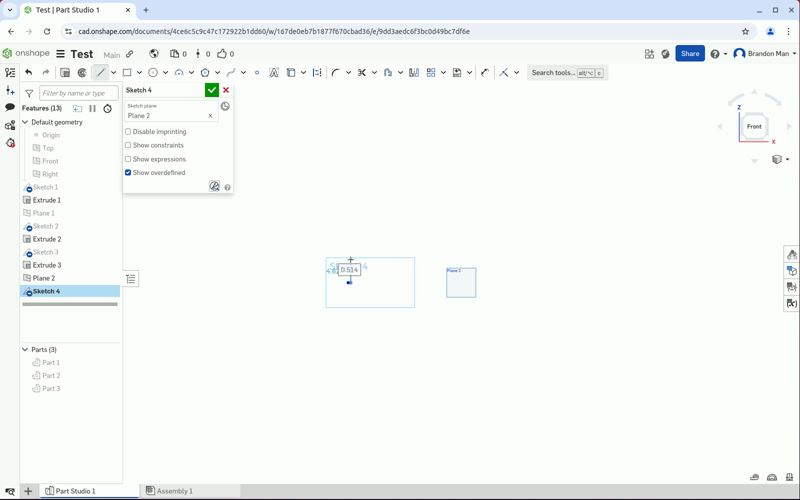
key_up(shift)
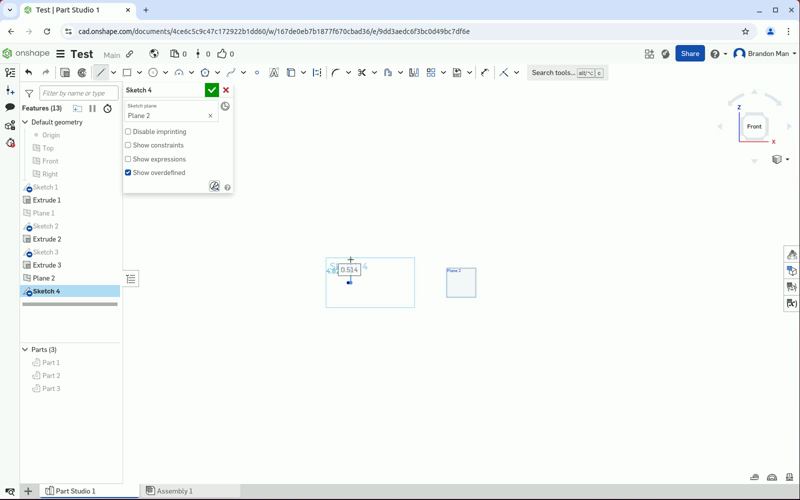
key_down(shift)
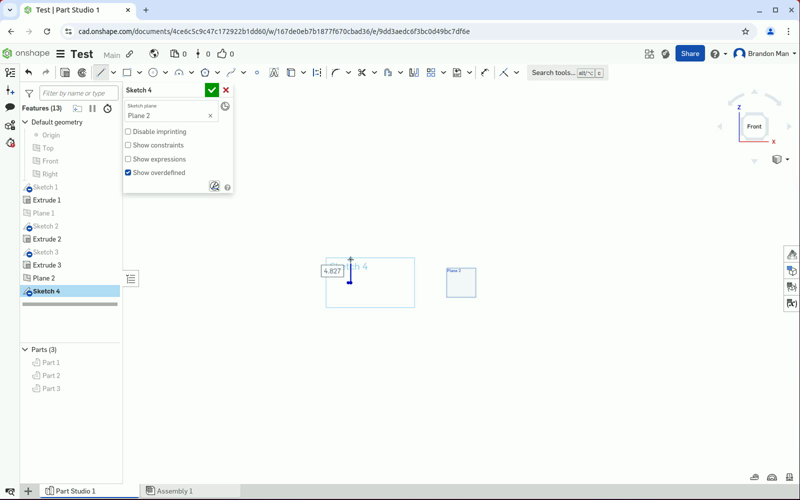
mouse_move(569, 259)
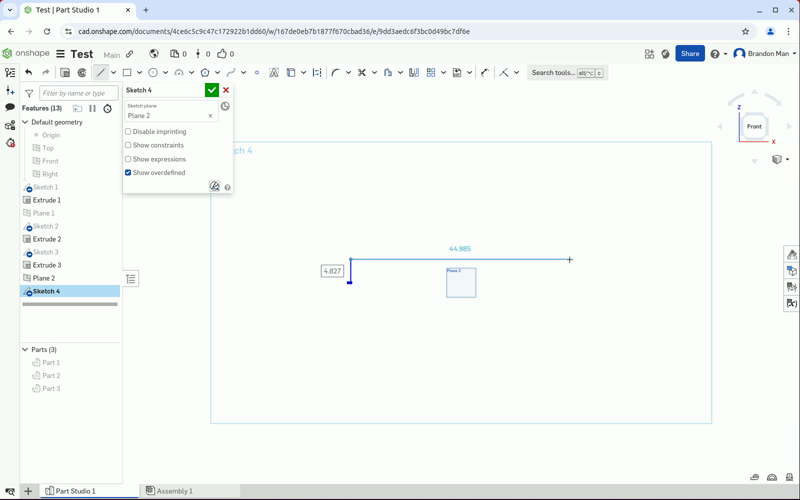
click(569, 259)
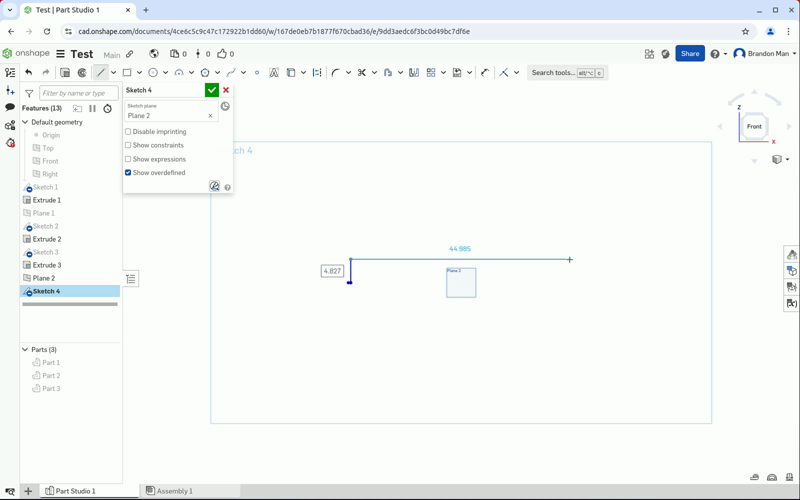
key_up(shift)
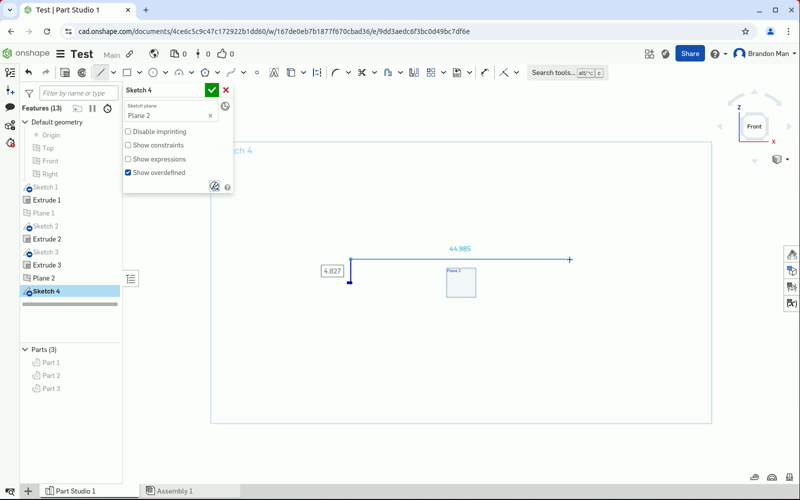
key_down(shift)
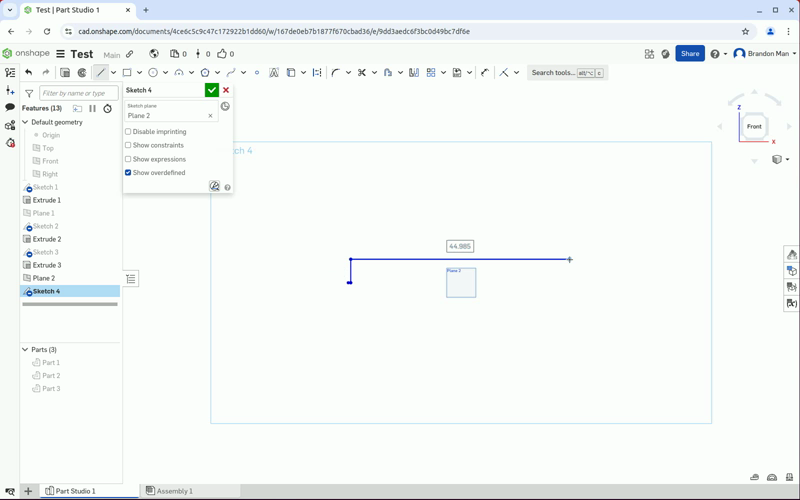
mouse_move(589, 259)
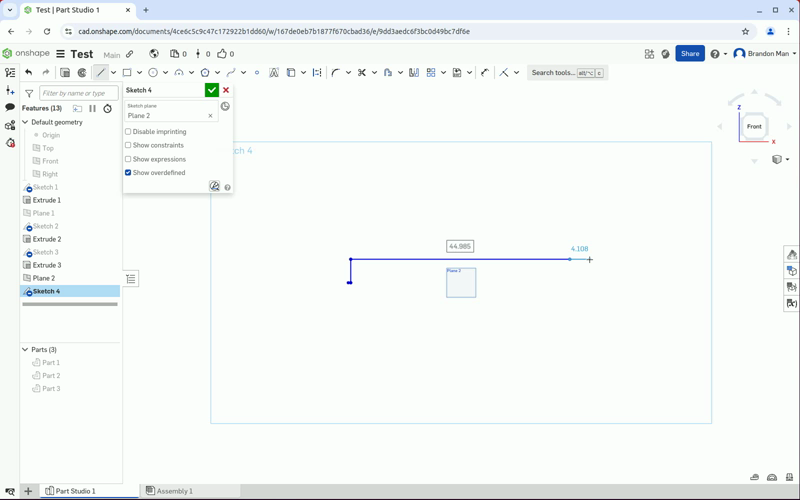
mouse_move(569, 282)
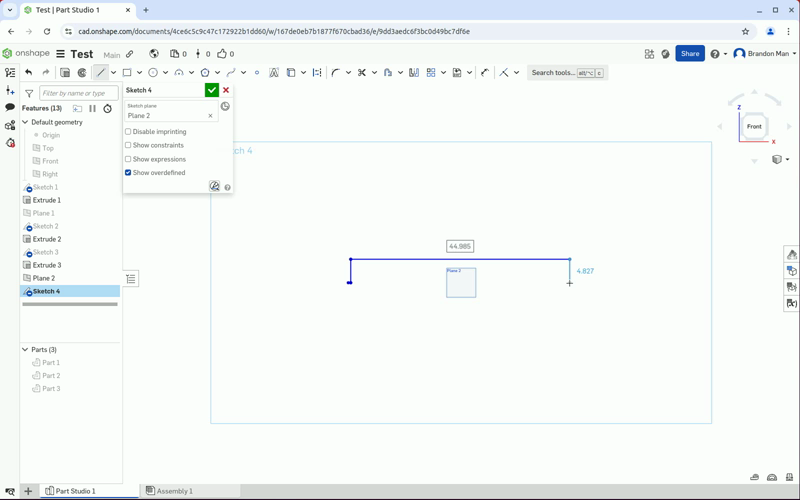
click(569, 282)
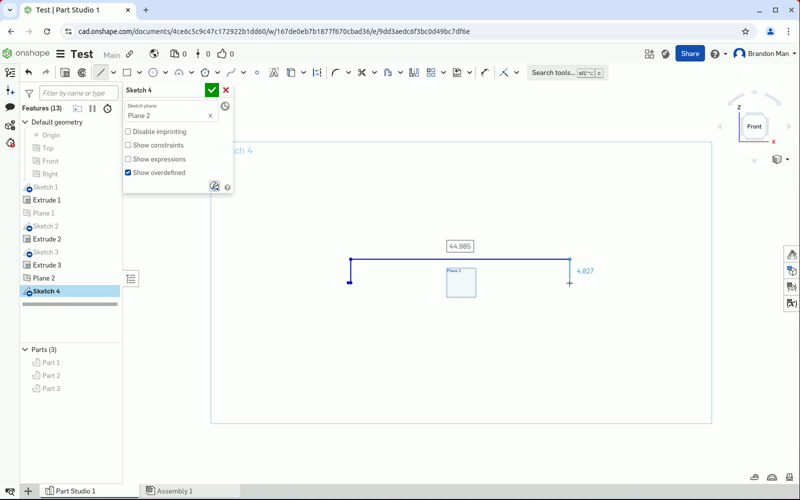
key_up(shift)
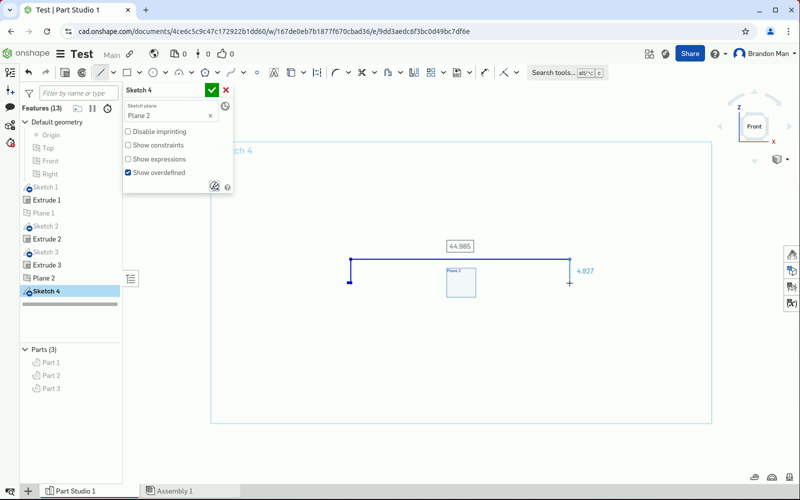
key_down(shift)
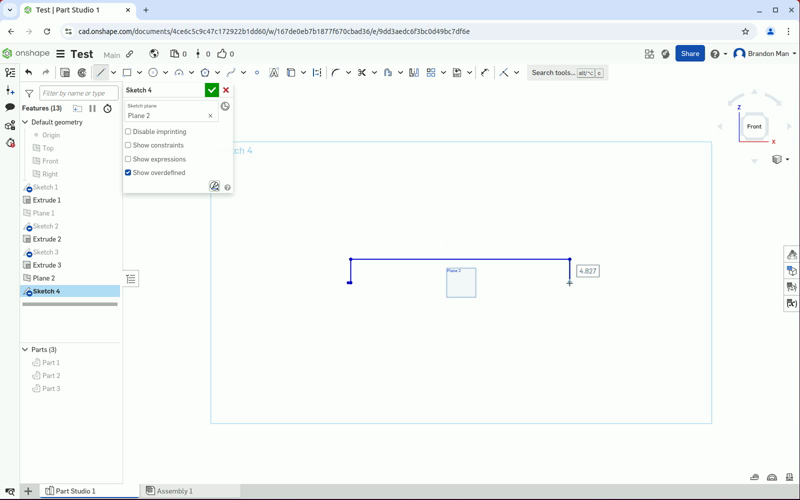
mouse_move(589, 282)
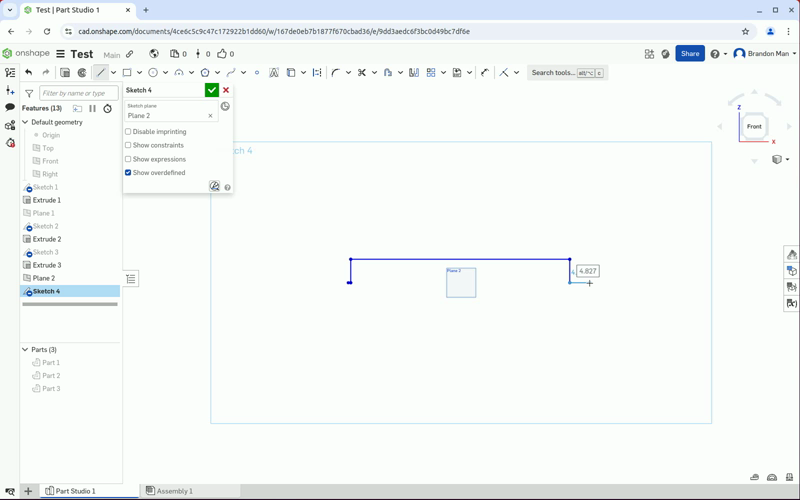
mouse_move(572, 282)
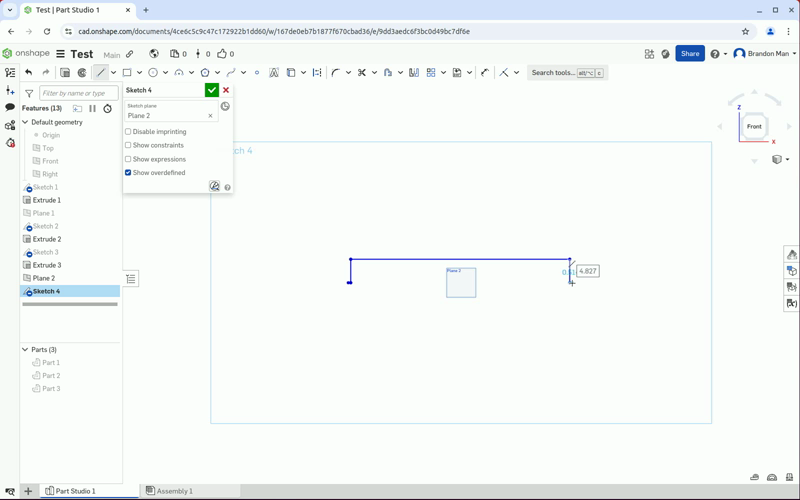
scroll(6)
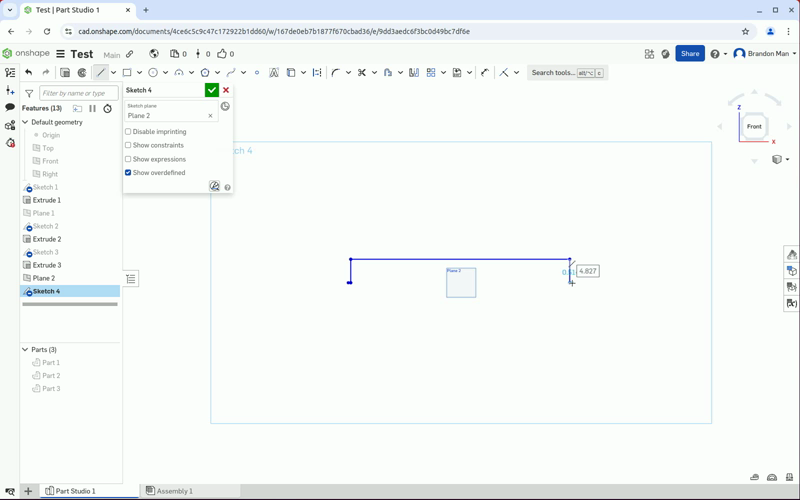
scroll(6)
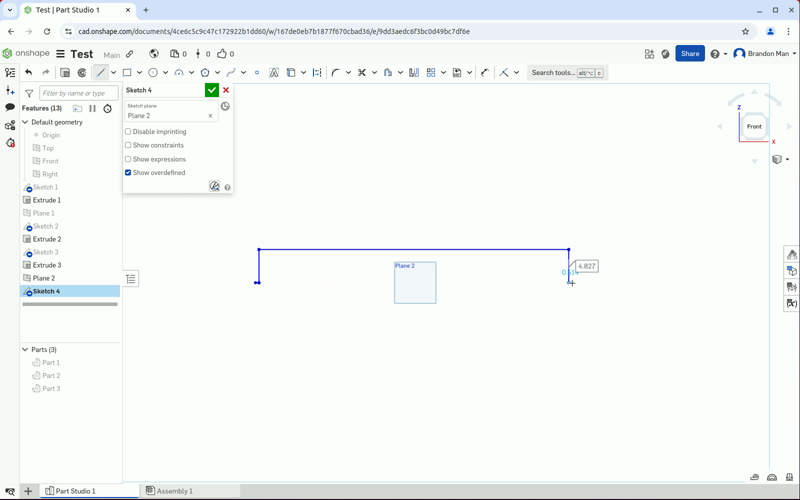
scroll(6)
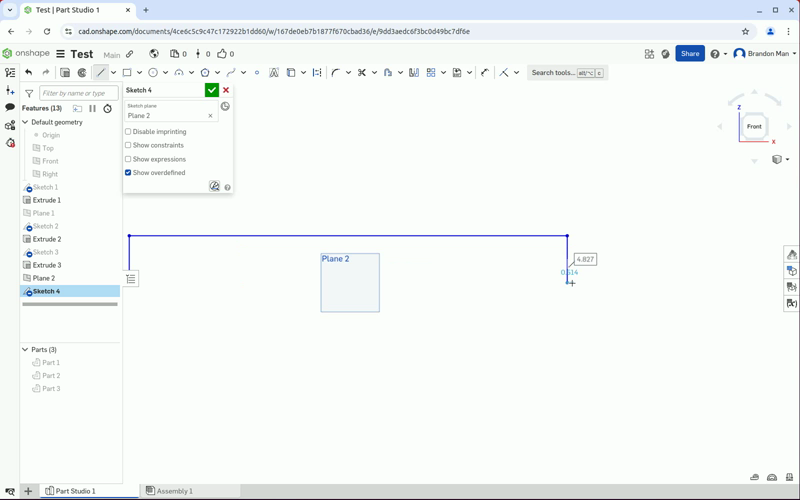
scroll(6)
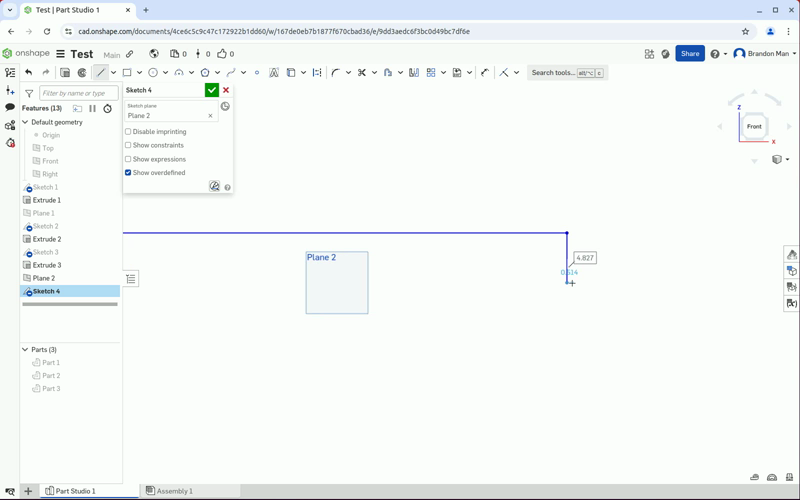
scroll(6)
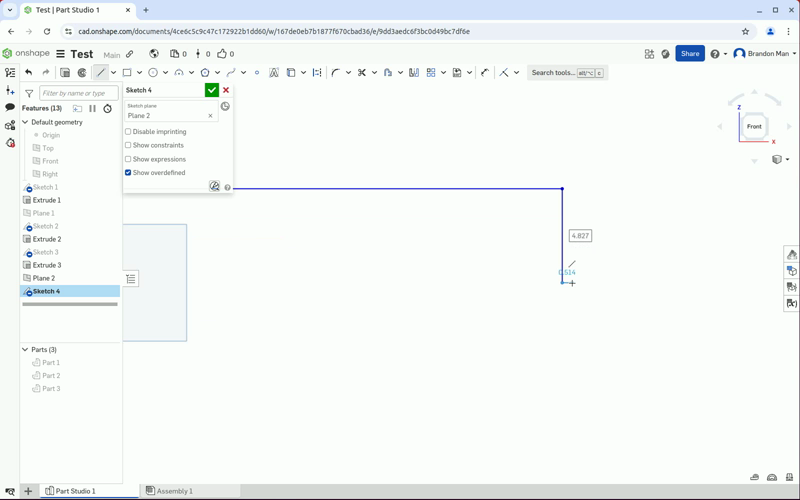
scroll(6)
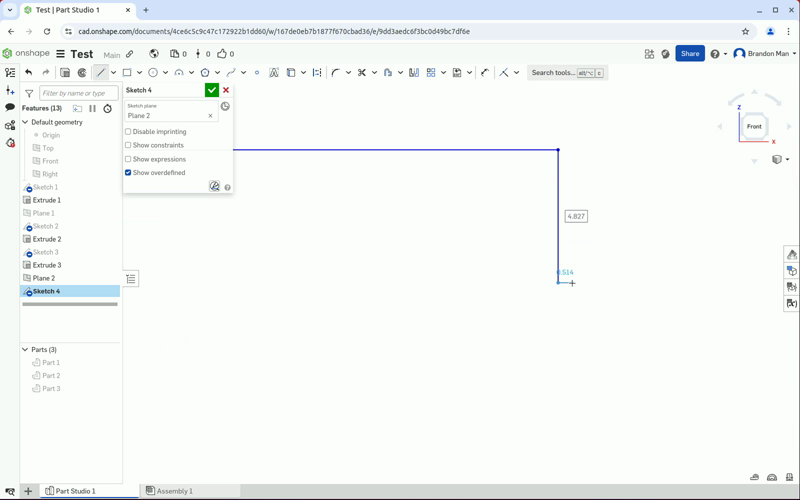
scroll(6)
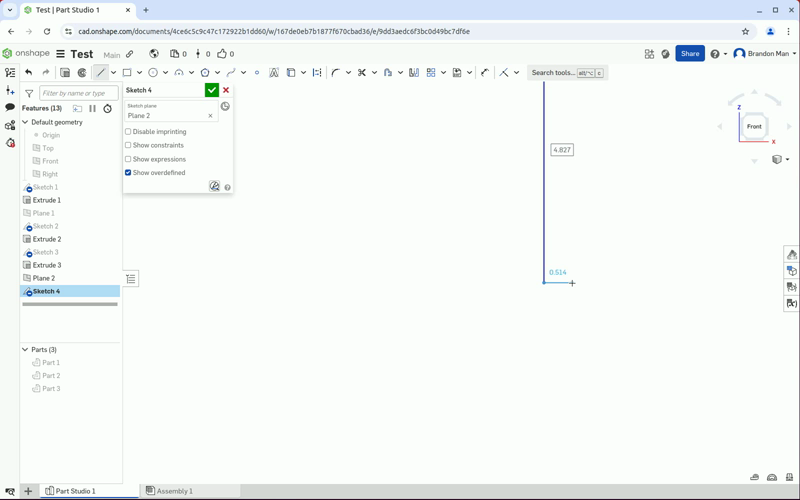
click(572, 282)
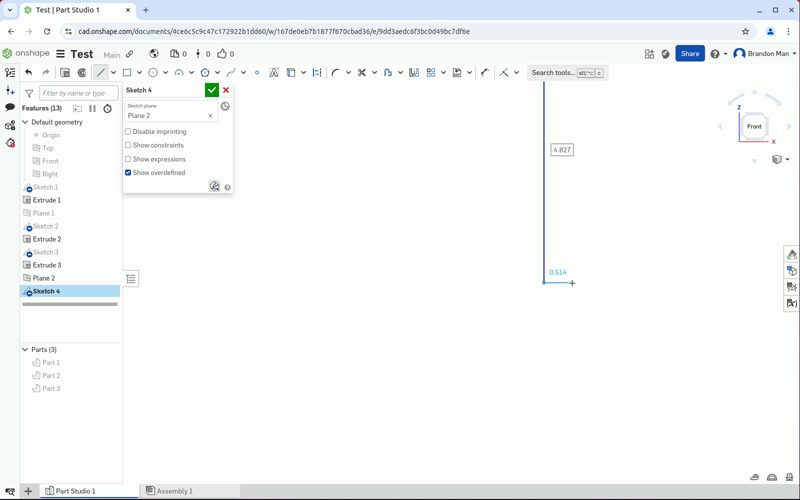
scroll(-6)
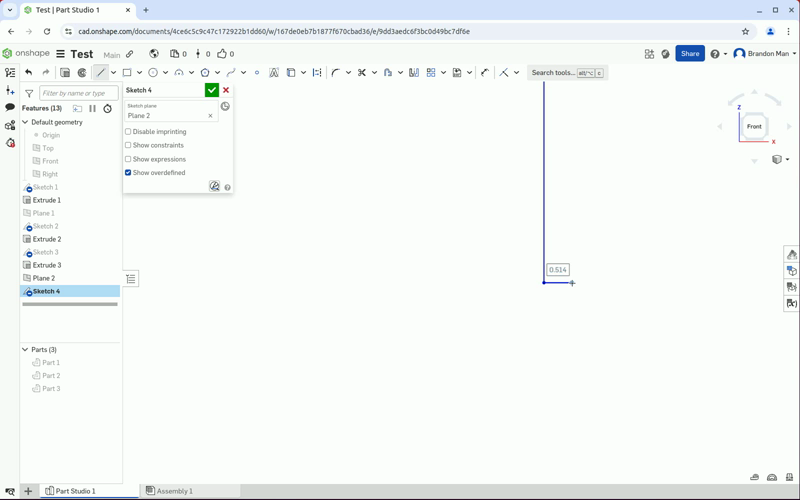
scroll(-6)
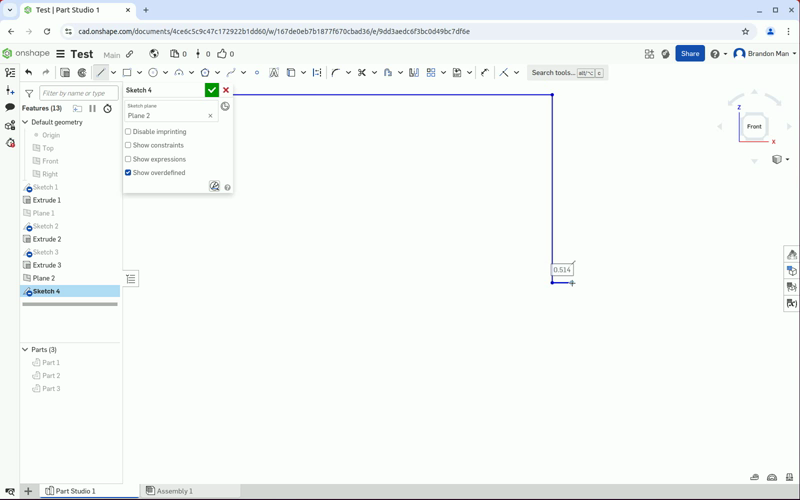
scroll(-6)
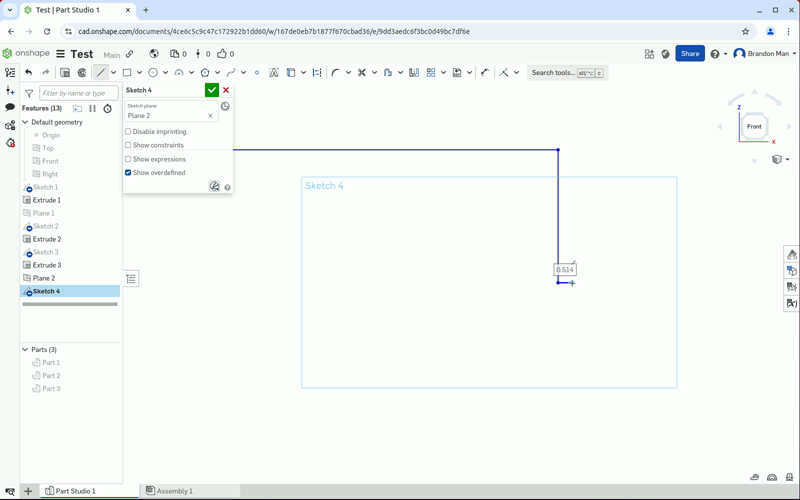
scroll(-6)
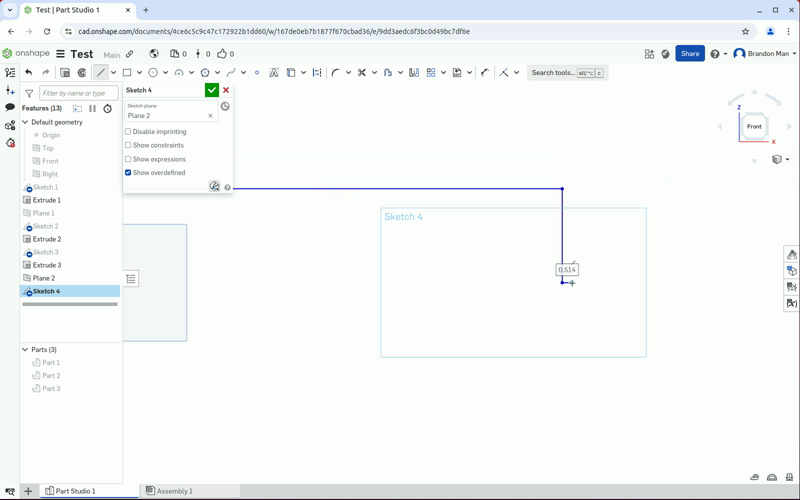
scroll(-6)
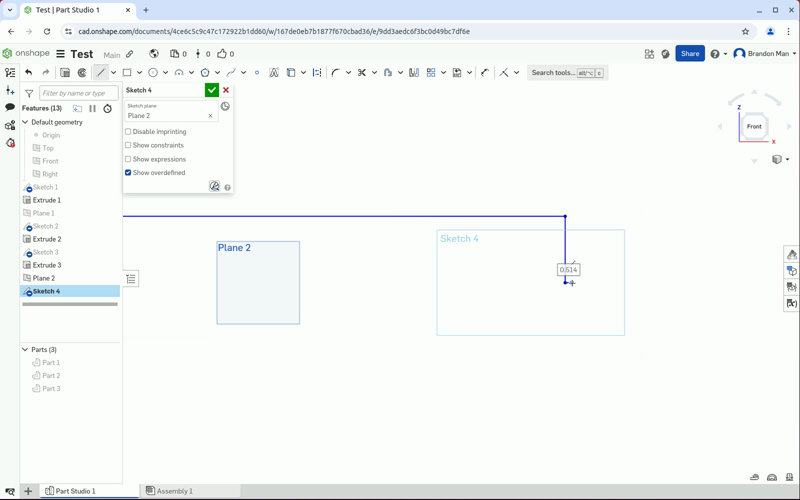
scroll(-6)
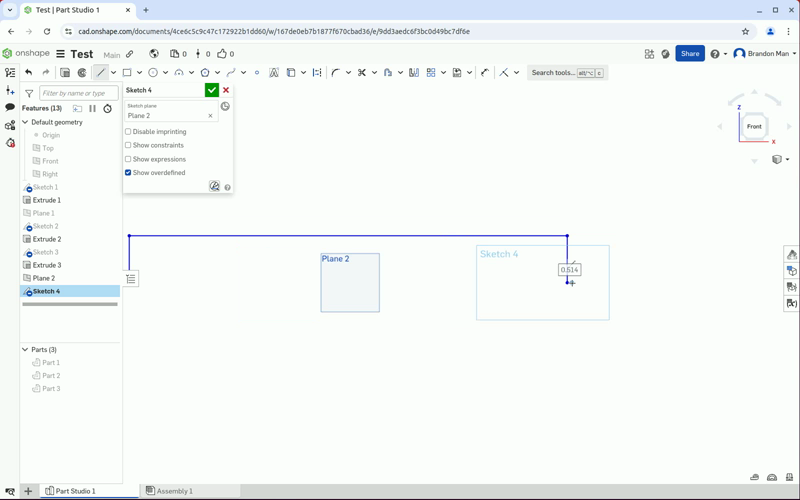
scroll(-6)
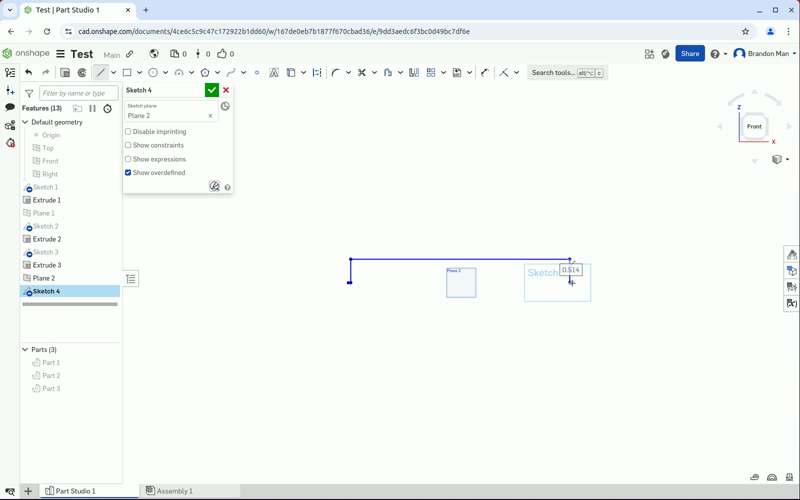
key_up(shift)
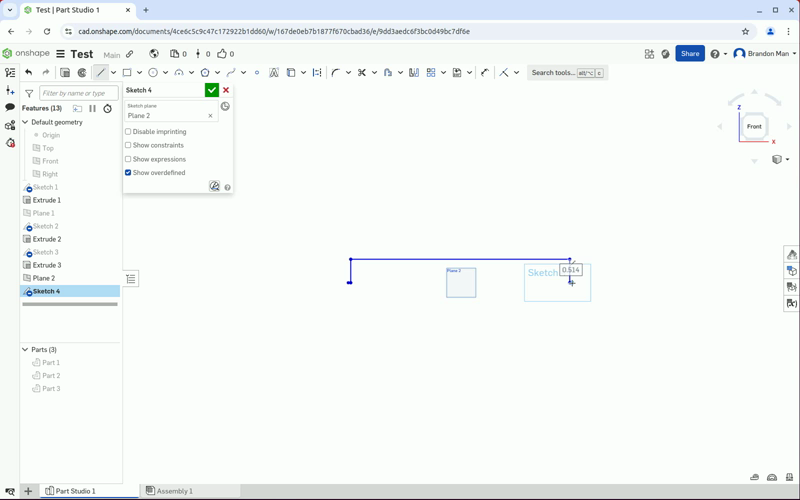
key_down(shift)
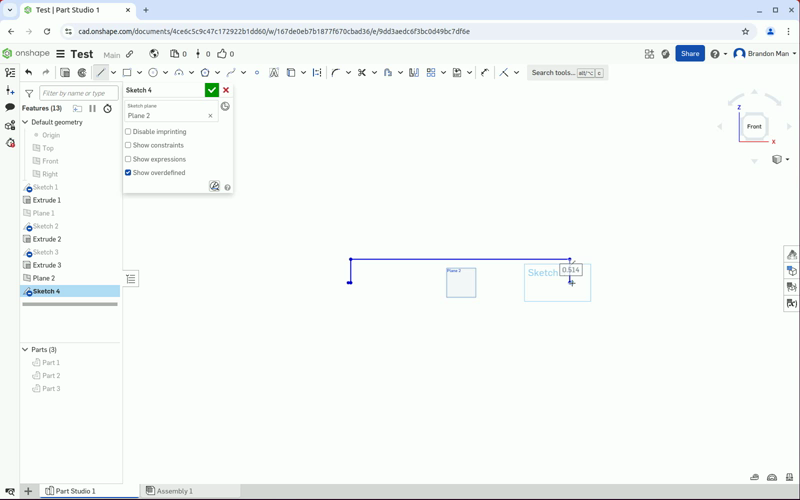
mouse_move(589, 282)
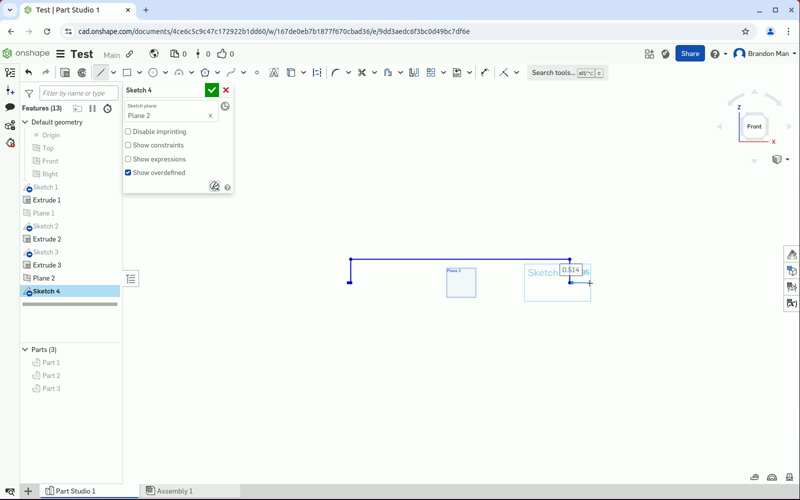
mouse_move(572, 257)
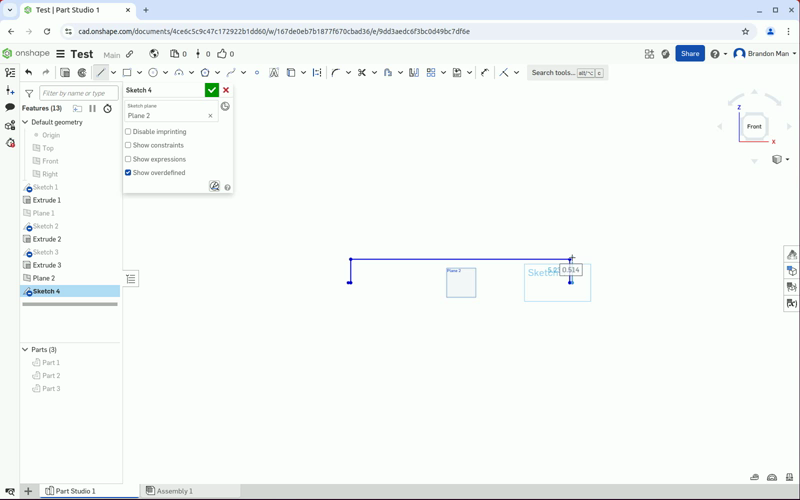
scroll(6)
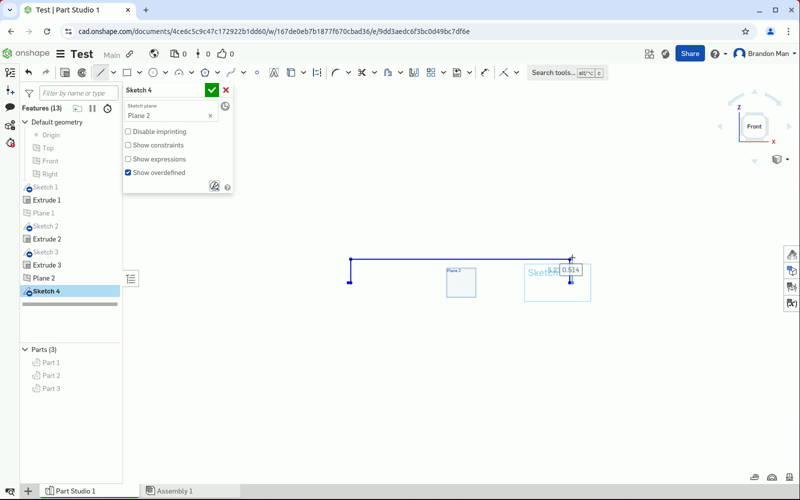
scroll(6)
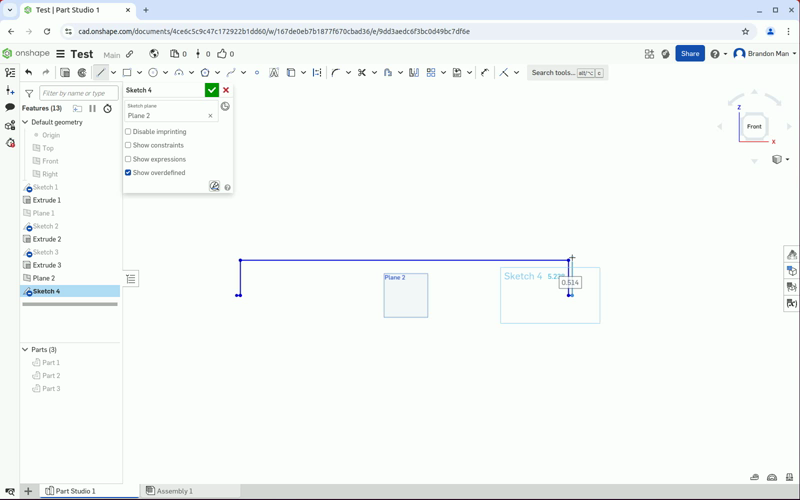
scroll(6)
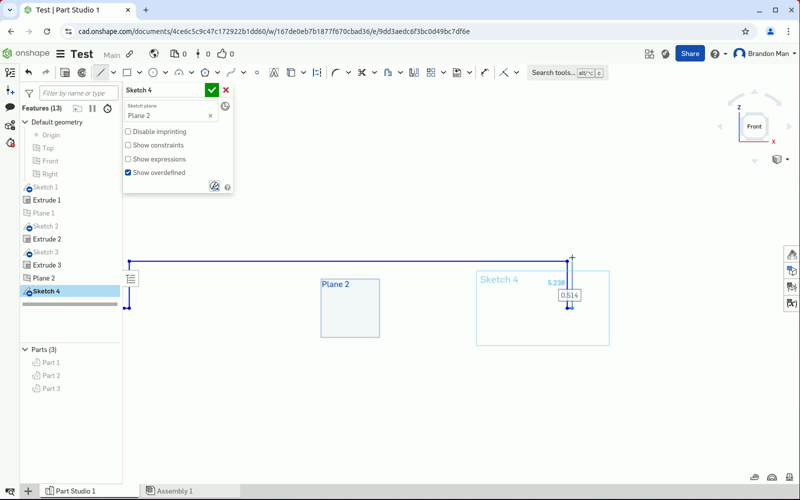
scroll(6)
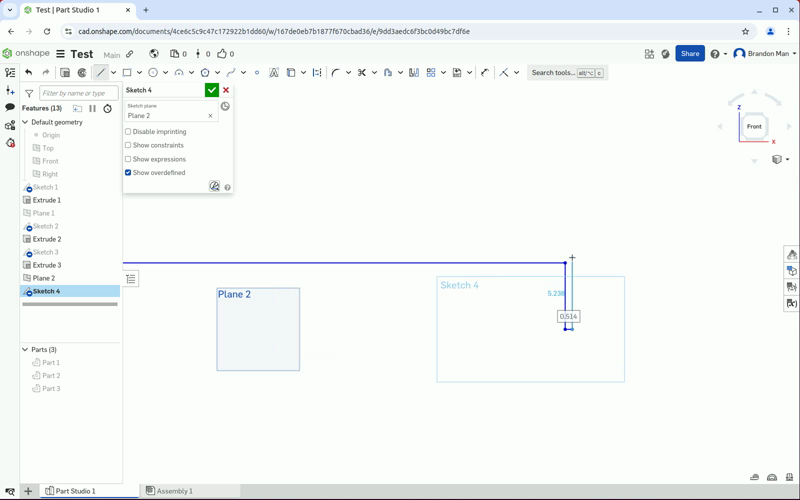
scroll(6)
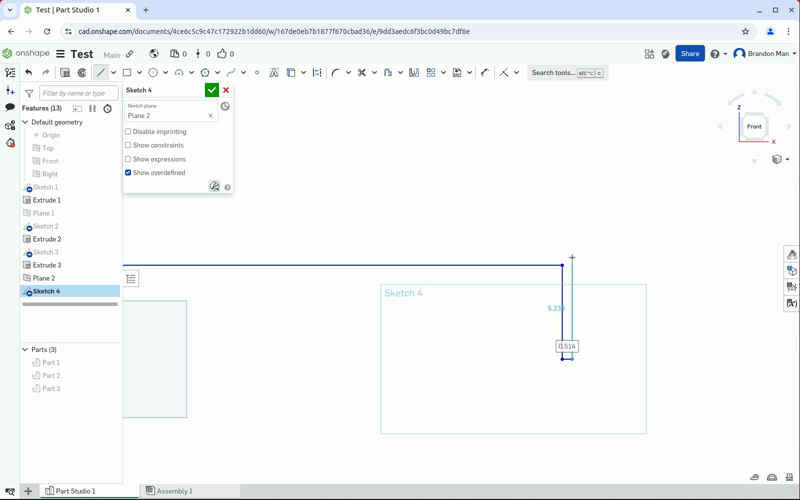
scroll(6)
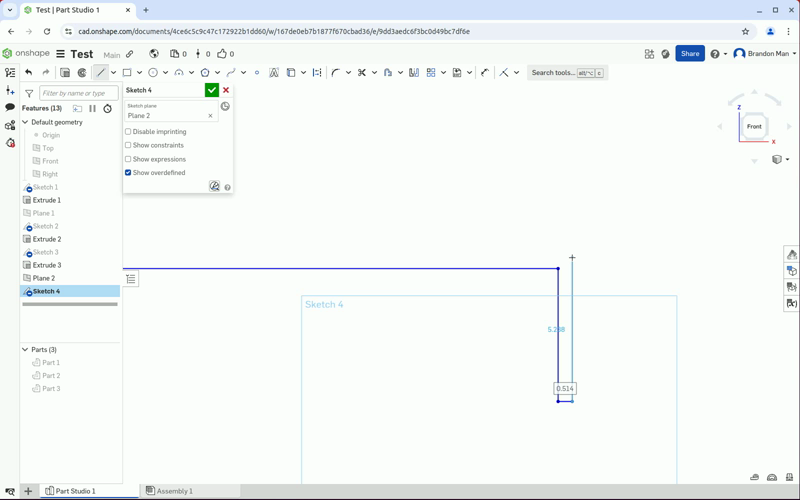
scroll(6)
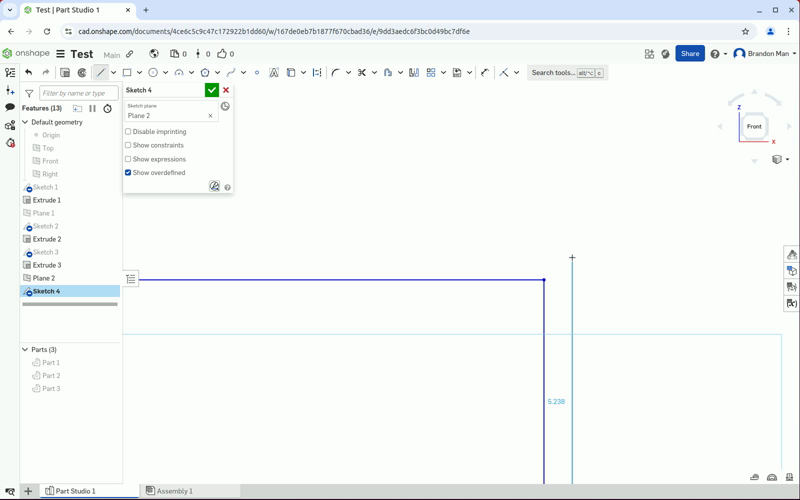
click(572, 257)
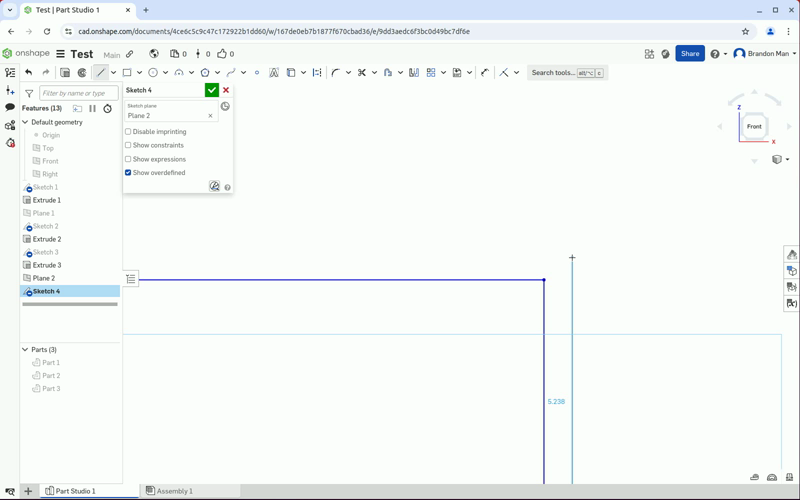
scroll(-6)
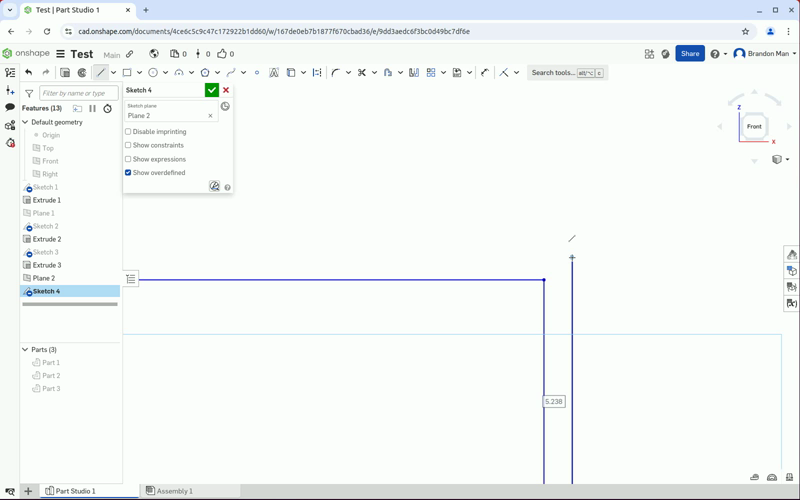
scroll(-6)
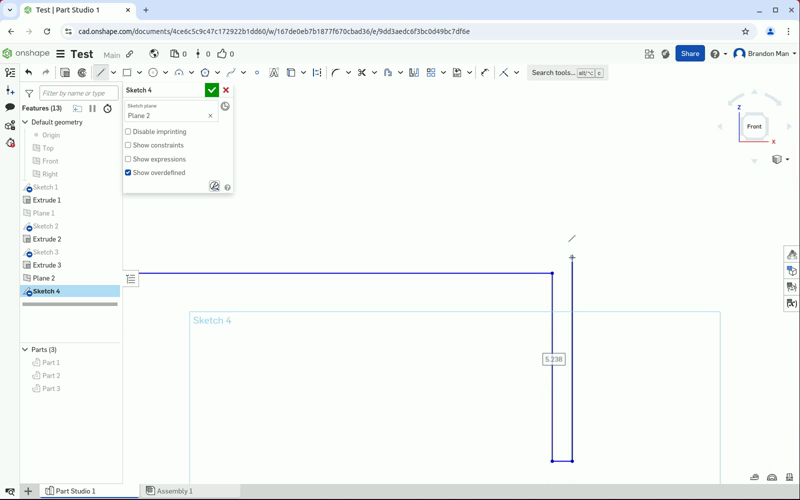
scroll(-6)
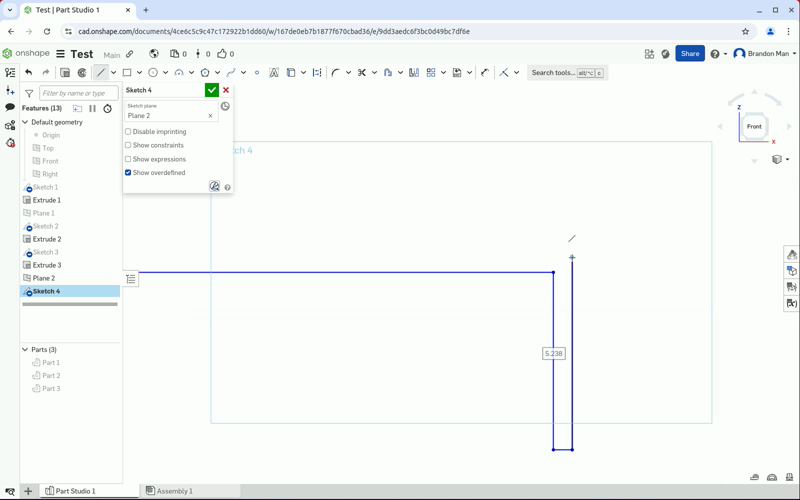
scroll(-6)
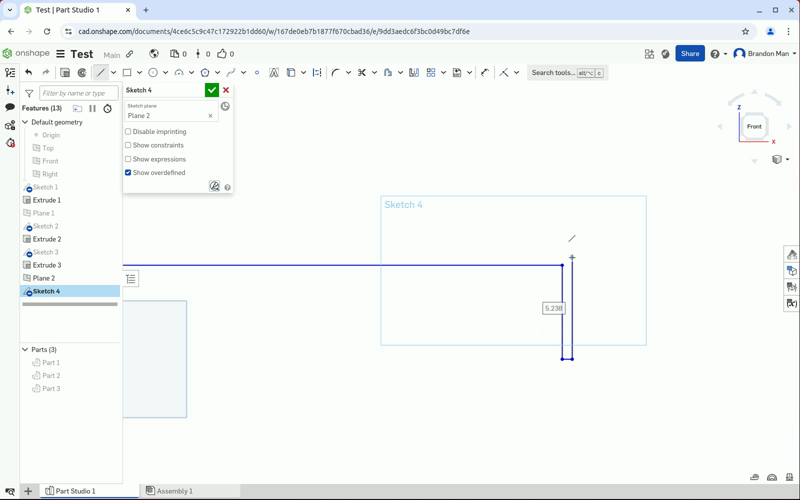
scroll(-6)
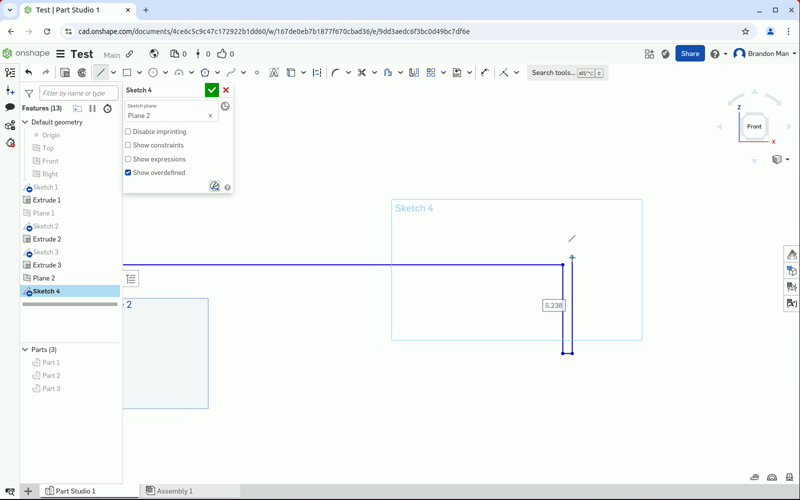
scroll(-6)
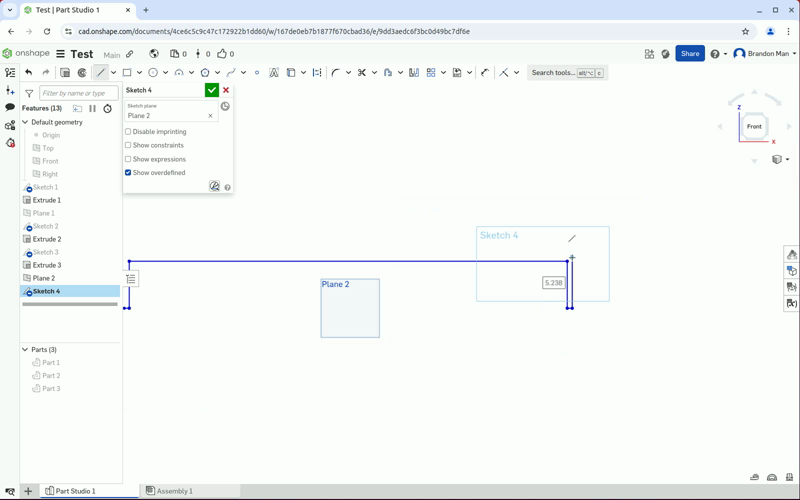
scroll(-6)
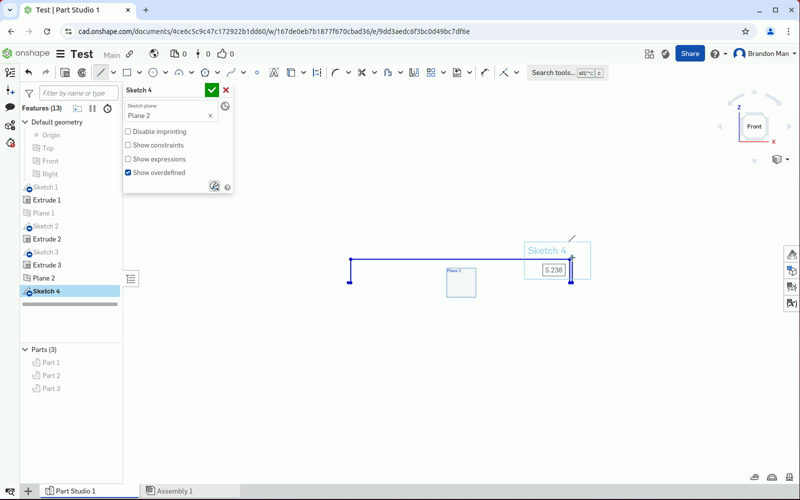
key_up(shift)
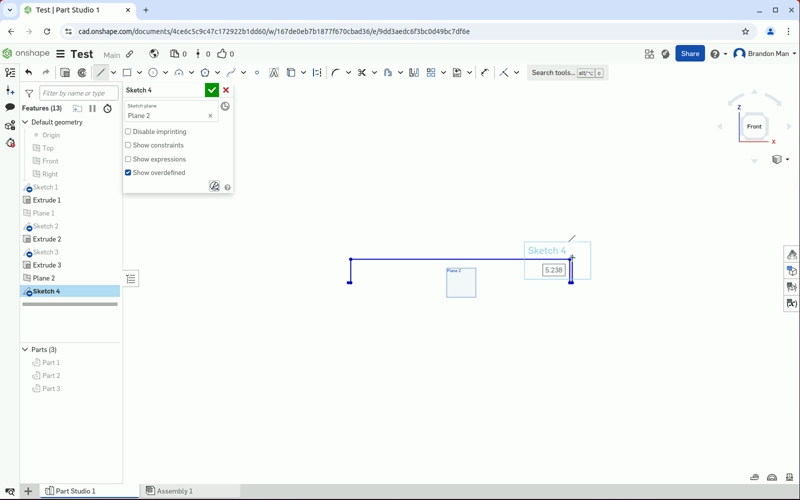
key_down(shift)
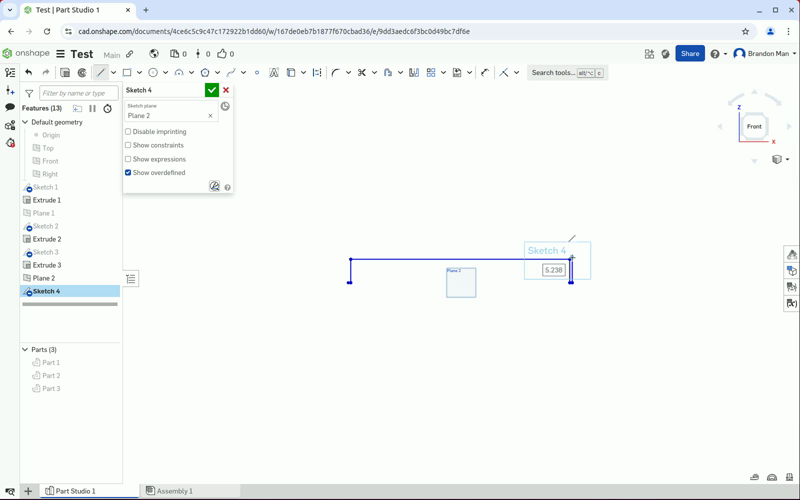
mouse_move(348, 257)
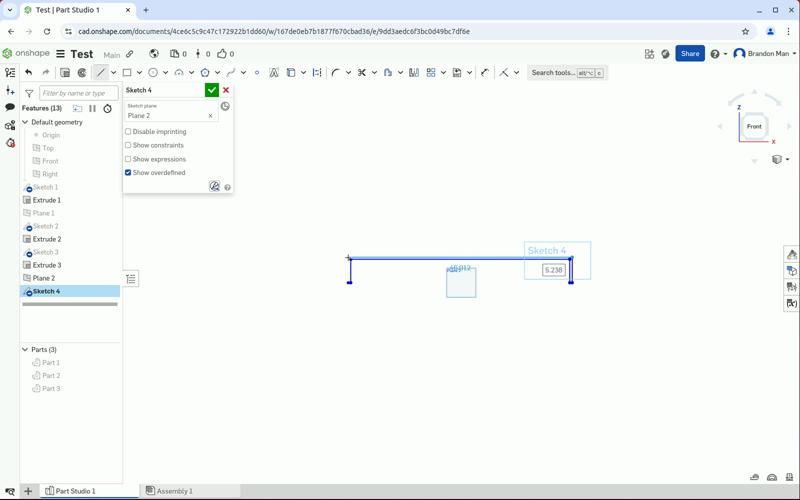
scroll(6)
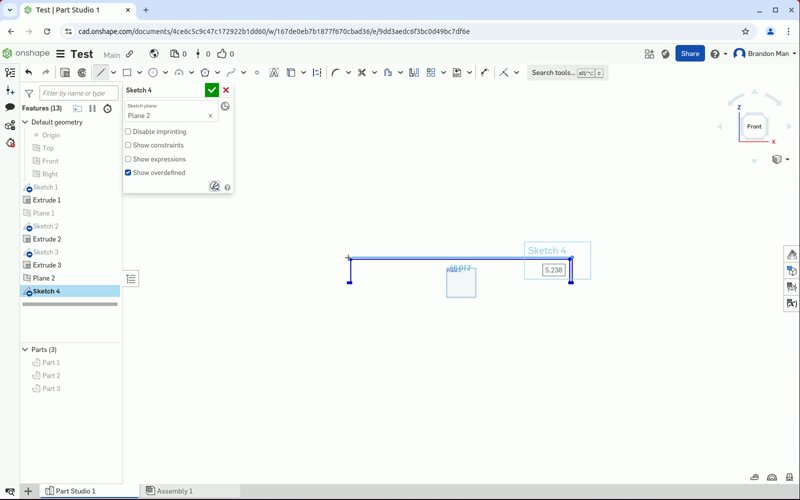
scroll(6)
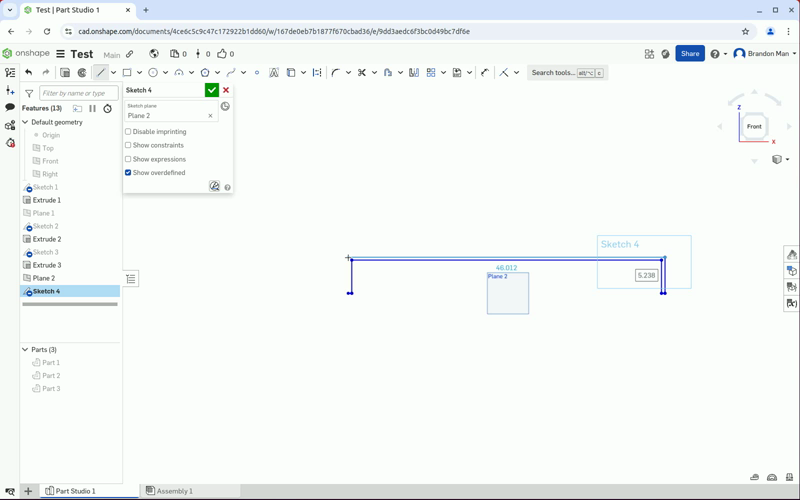
scroll(6)
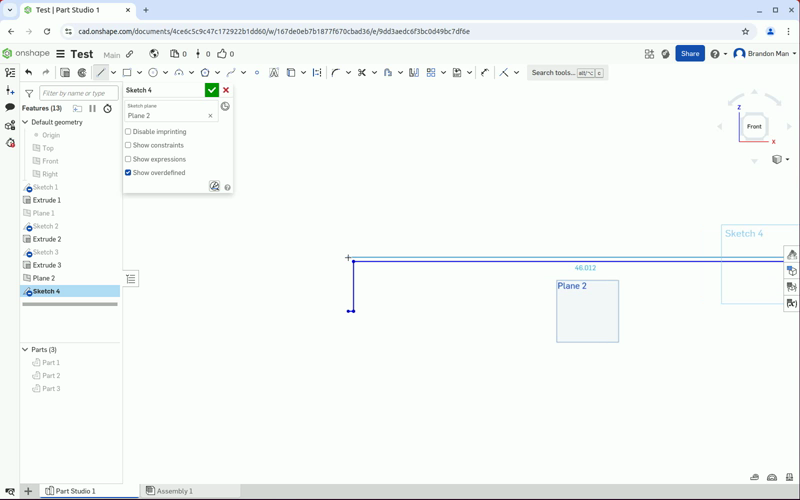
scroll(6)
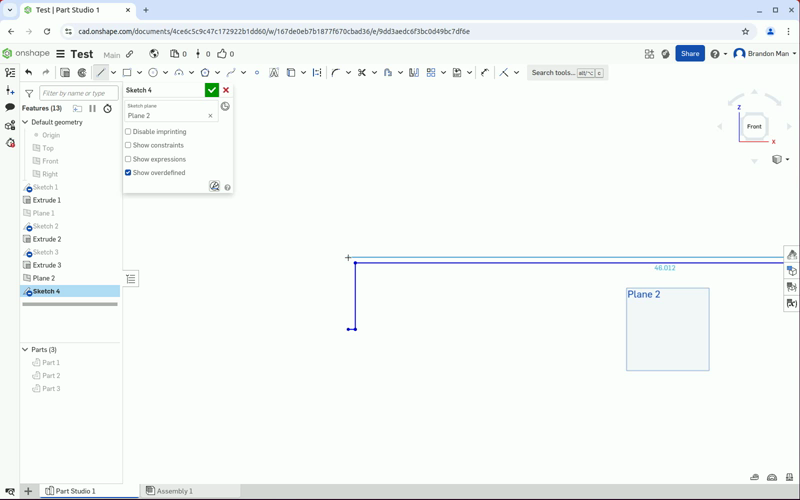
scroll(6)
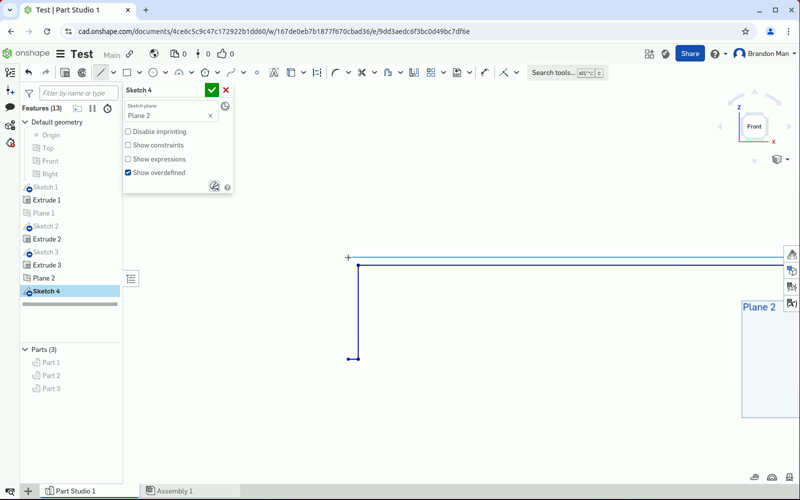
scroll(6)
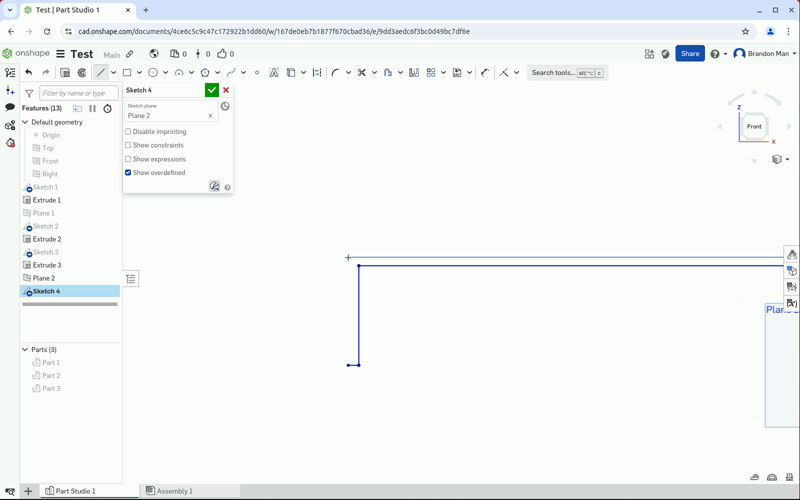
scroll(6)
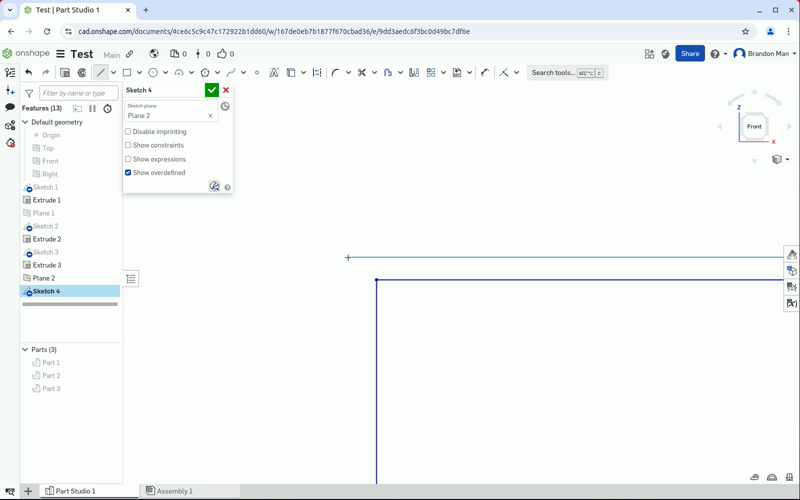
click(348, 257)
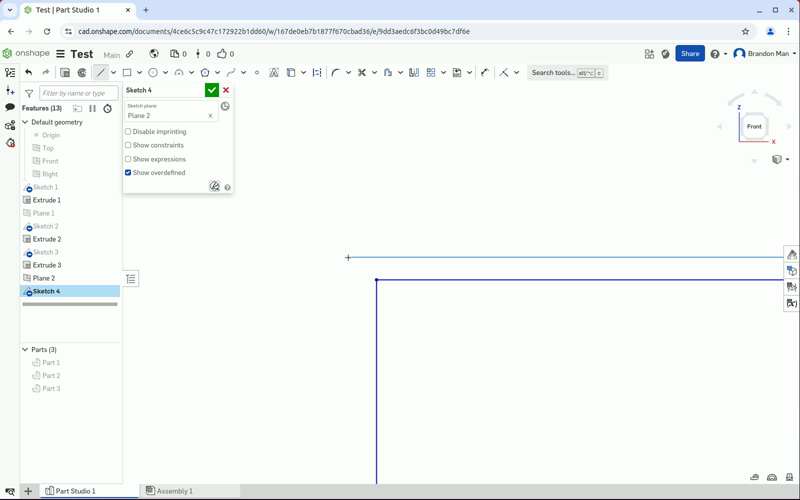
scroll(-6)
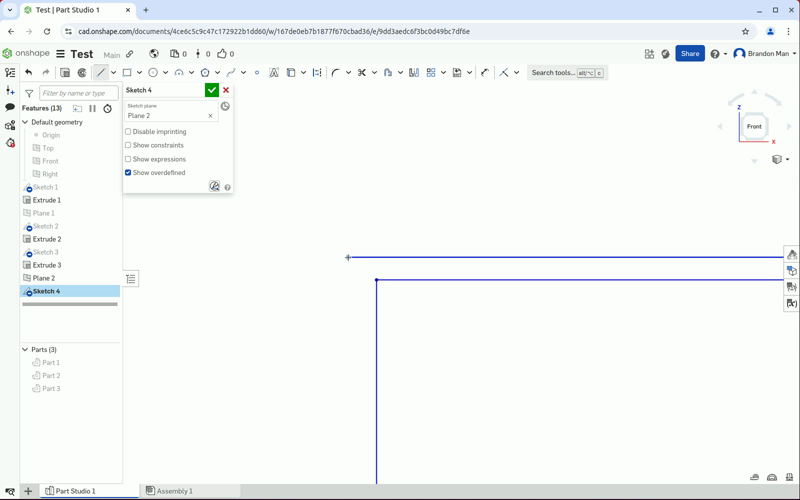
scroll(-6)
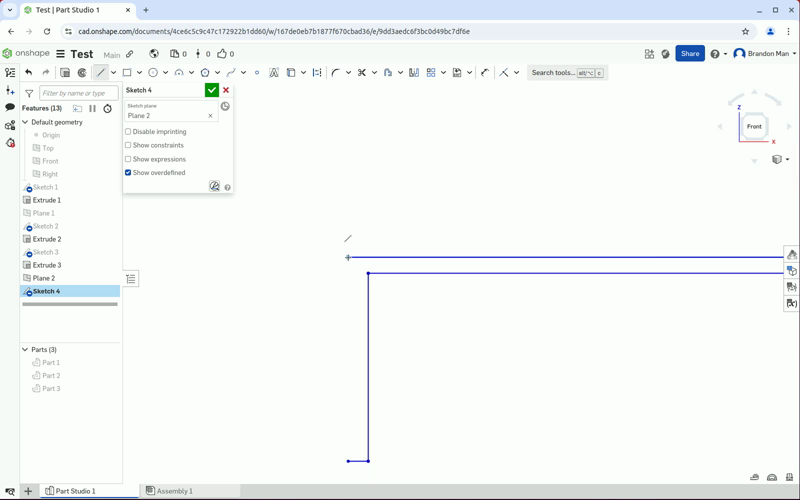
scroll(-6)
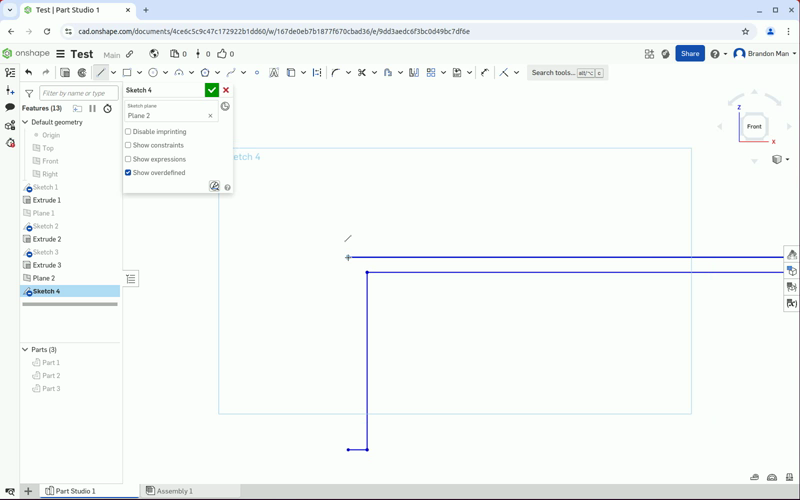
scroll(-6)
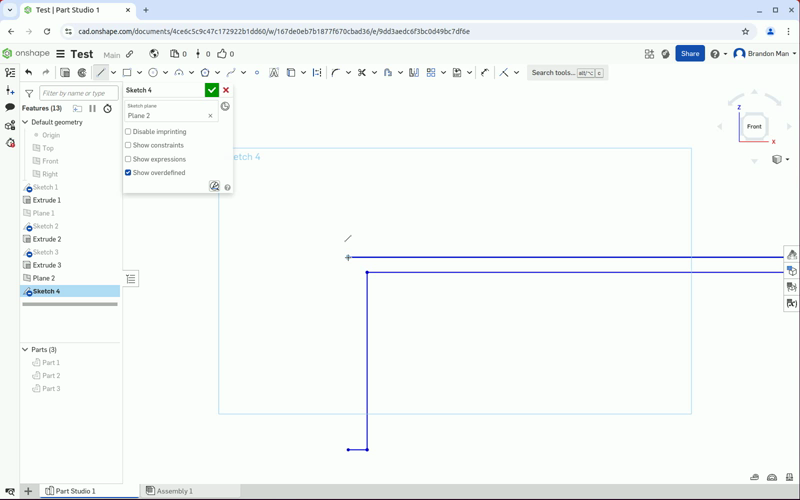
scroll(-6)
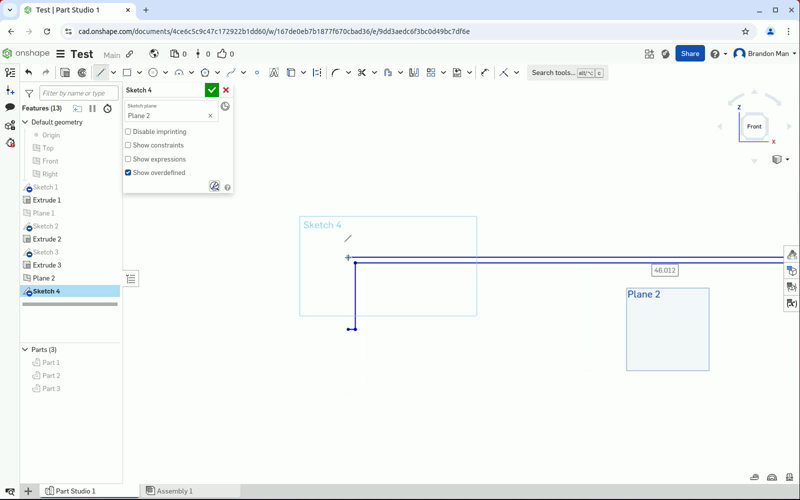
scroll(-6)
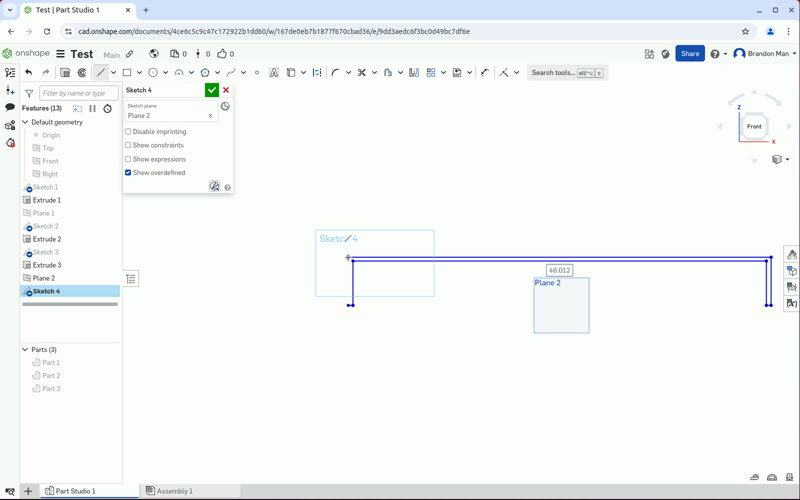
scroll(-6)
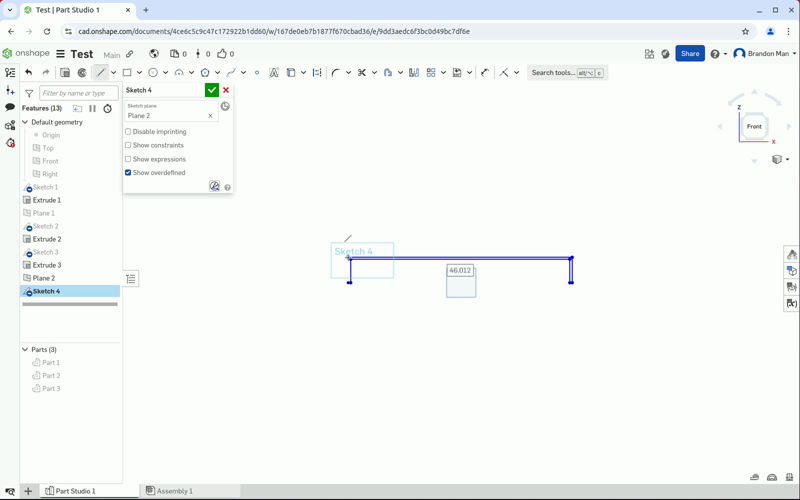
key_up(shift)
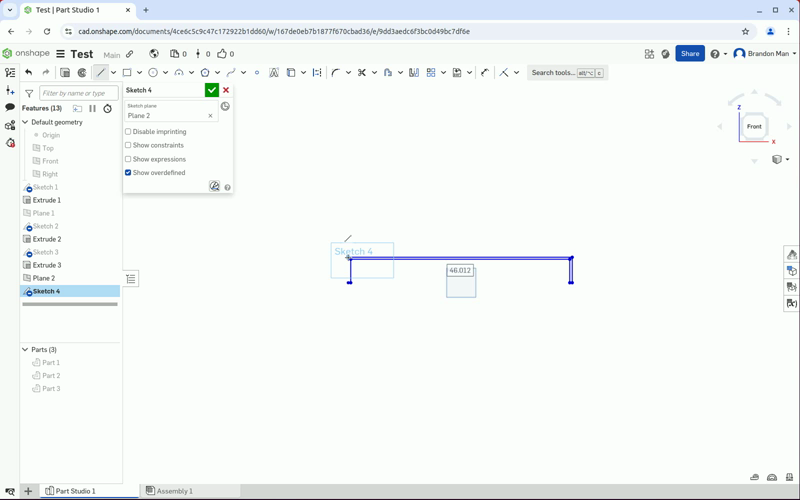
mouse_move(378, 257)
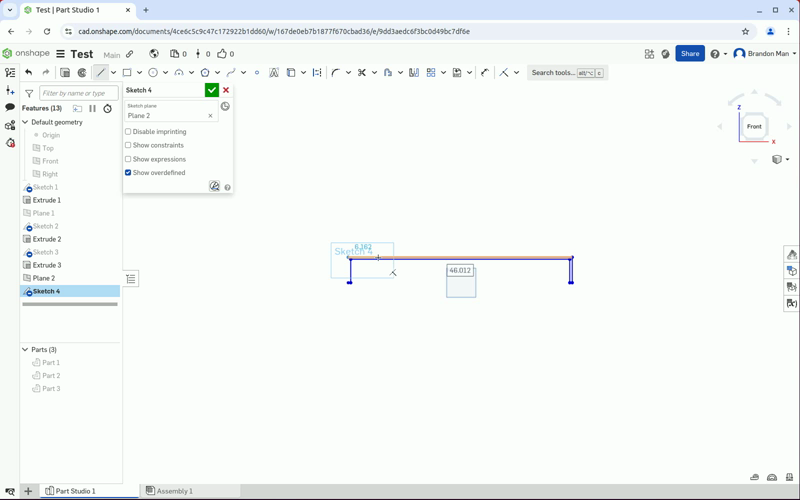
key_down(shift)
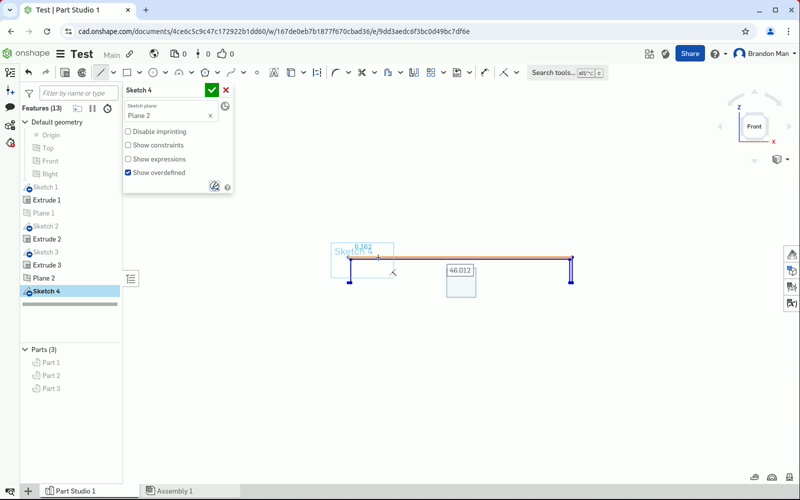
mouse_move(348, 282)
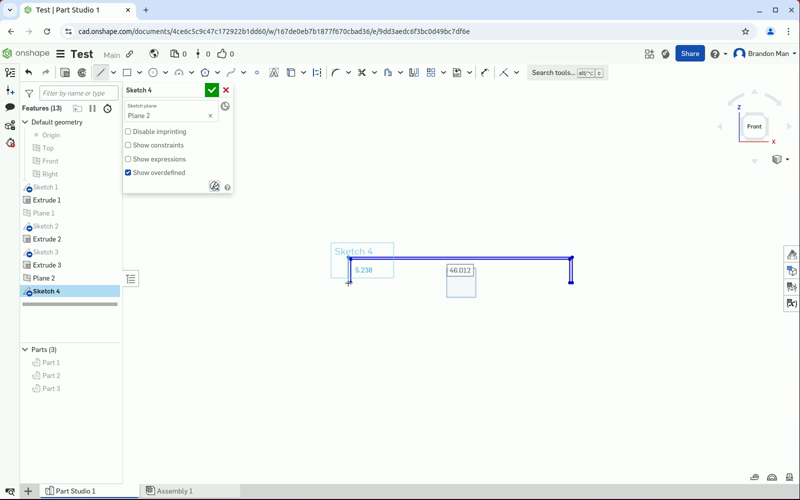
scroll(6)
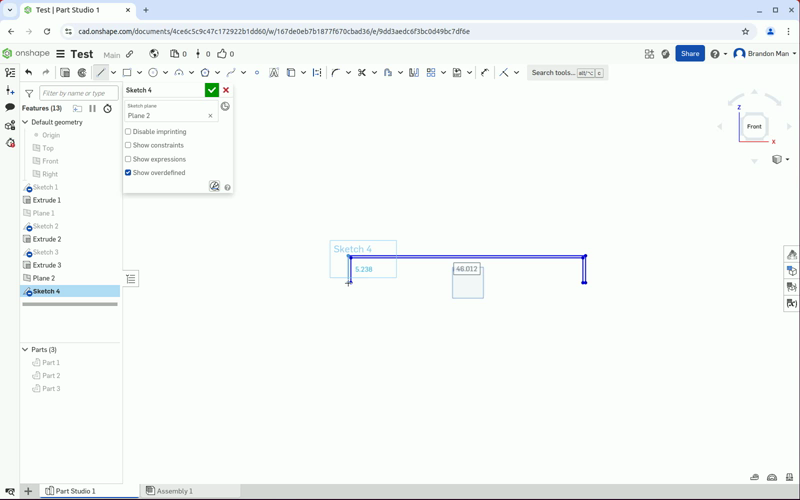
scroll(6)
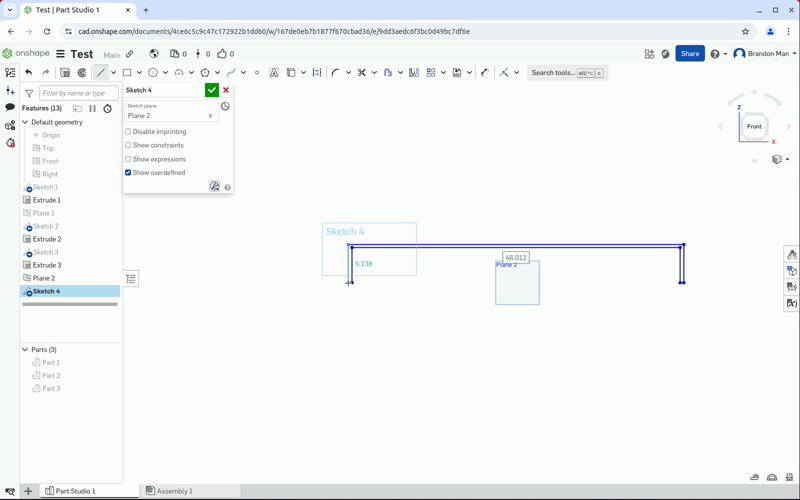
scroll(6)
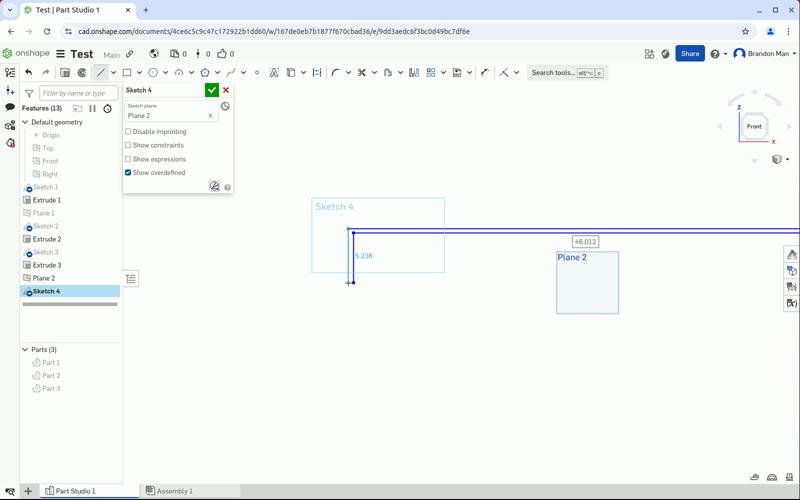
scroll(6)
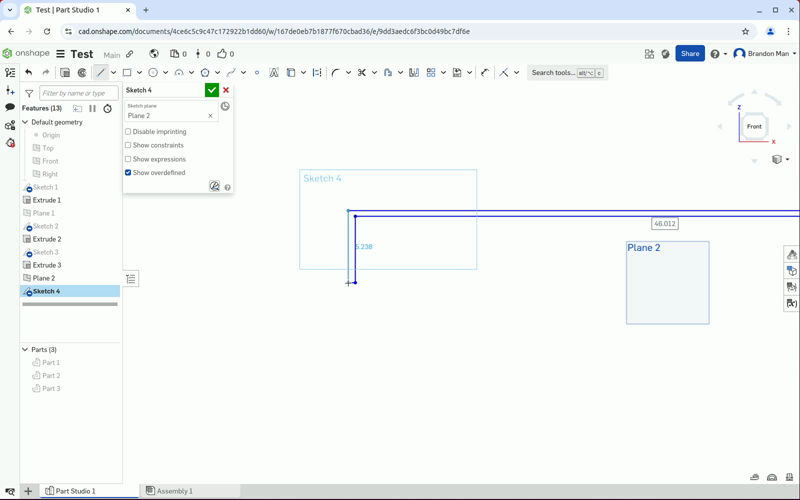
scroll(6)
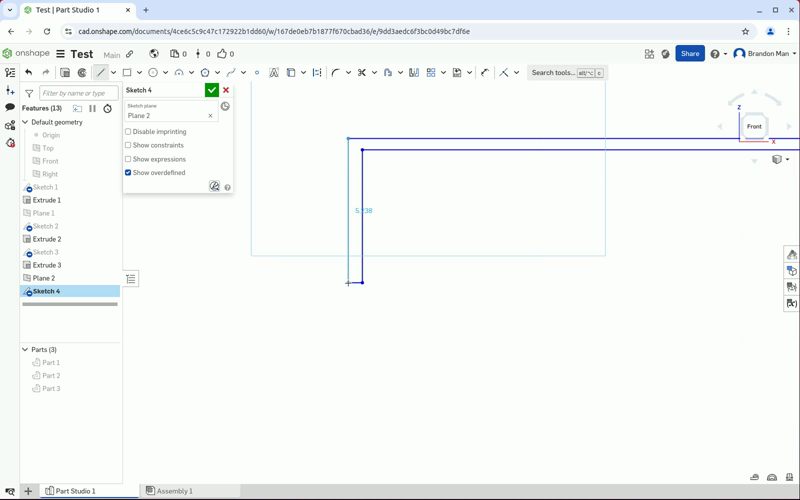
scroll(6)
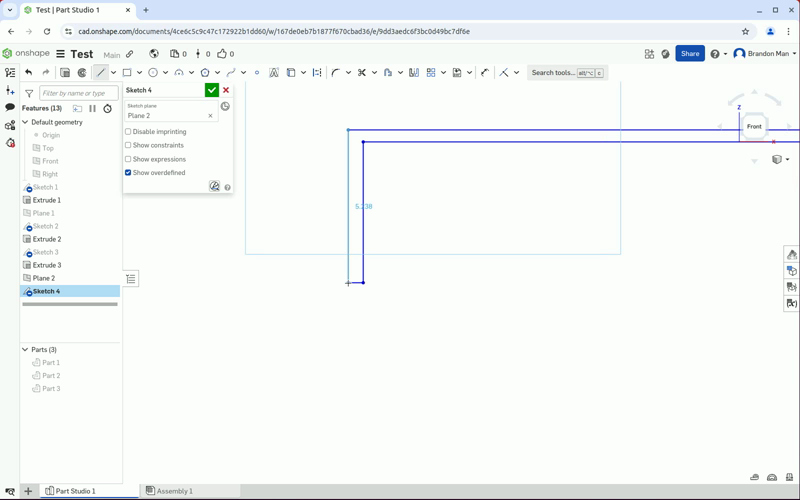
scroll(6)
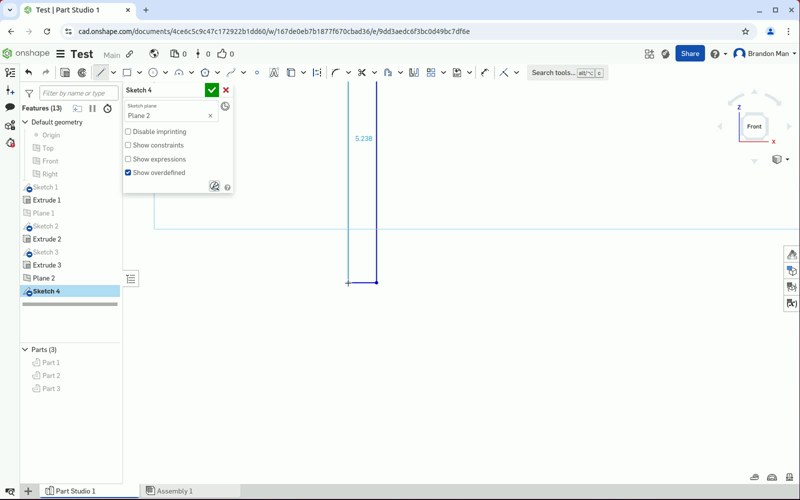
key_up(shift)
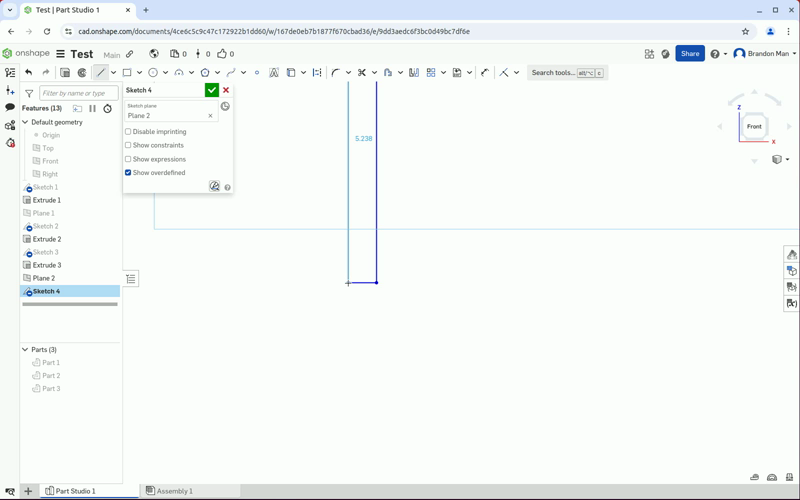
click(348, 282)
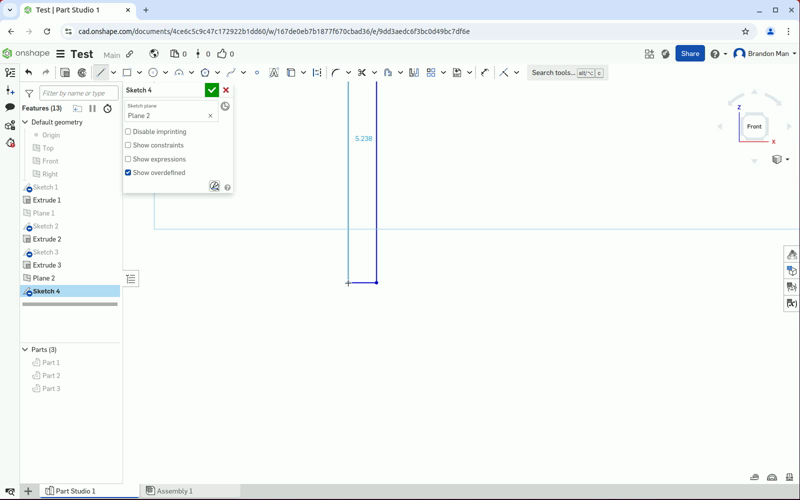
scroll(-6)
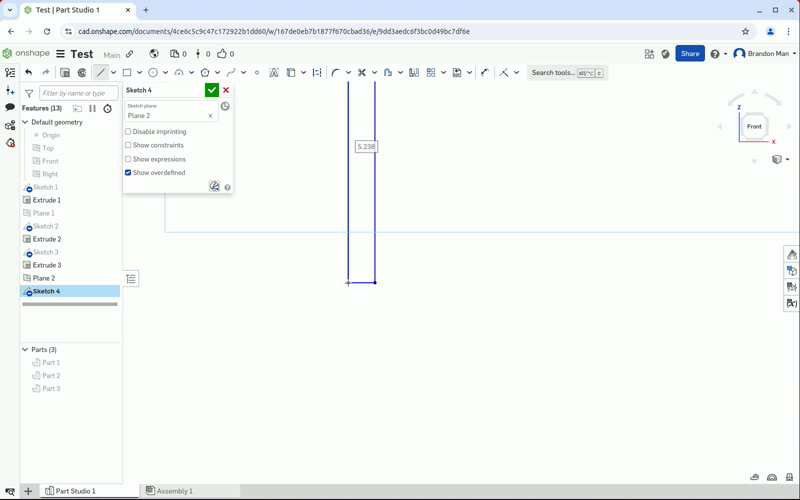
scroll(-6)
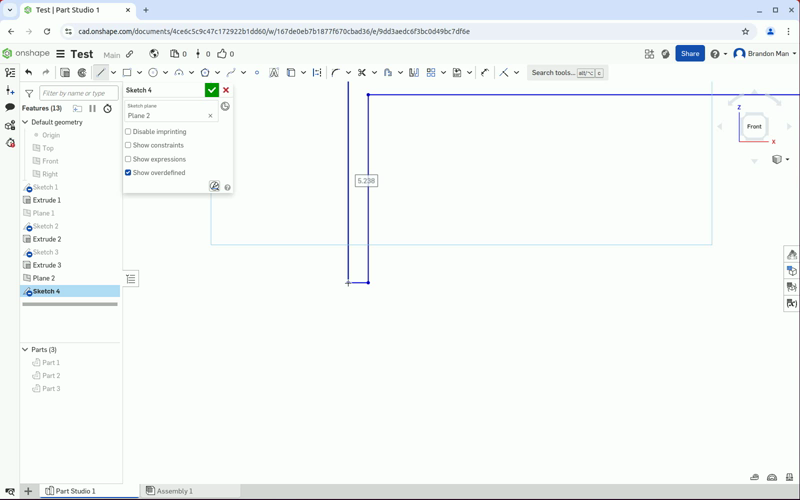
scroll(-6)
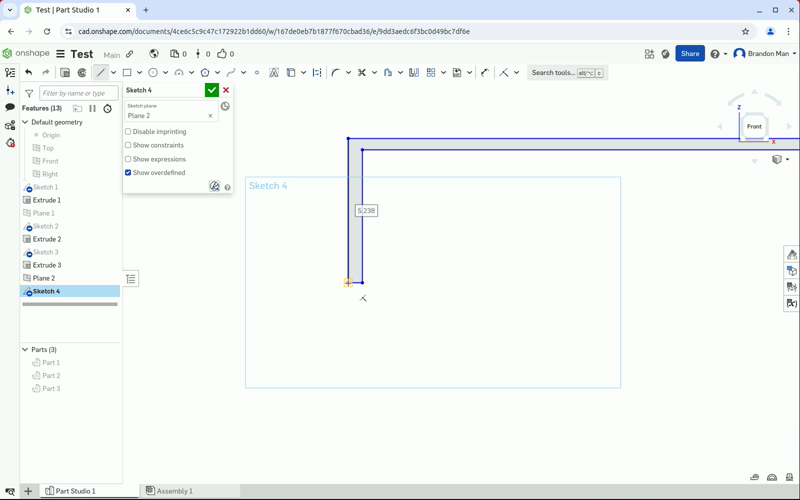
scroll(-6)
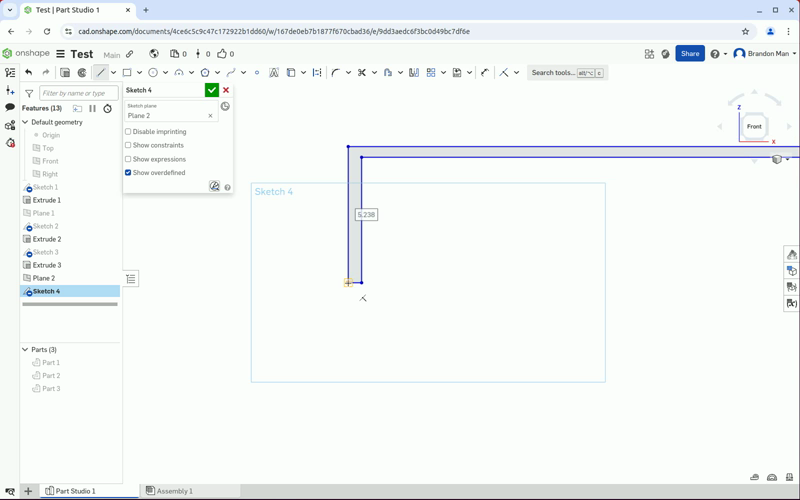
scroll(-6)
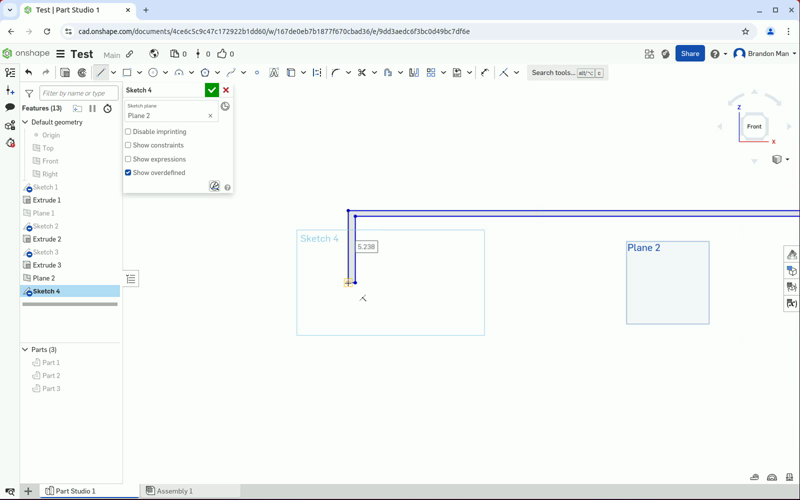
scroll(-6)
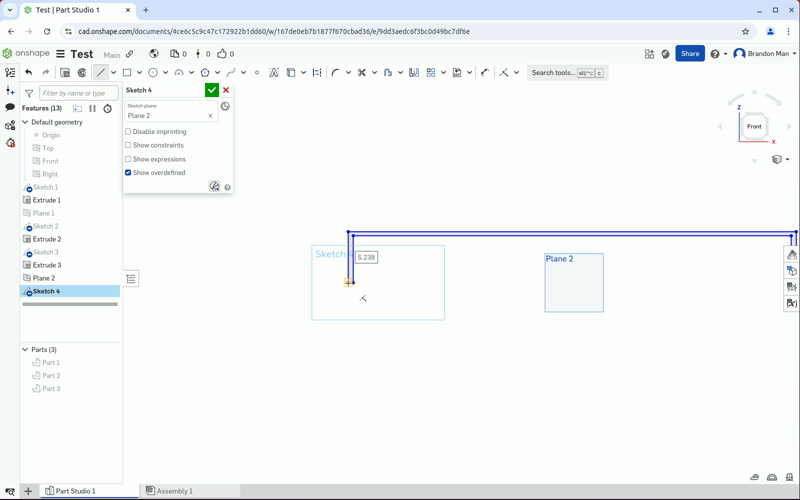
scroll(-6)
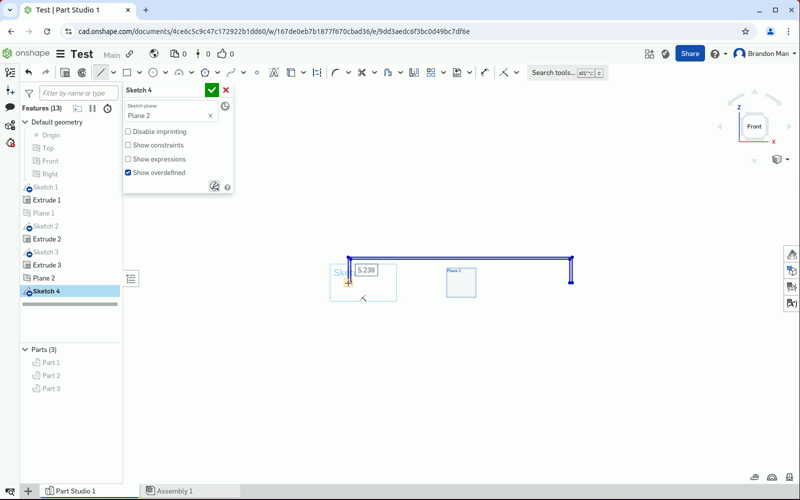
key(esc)
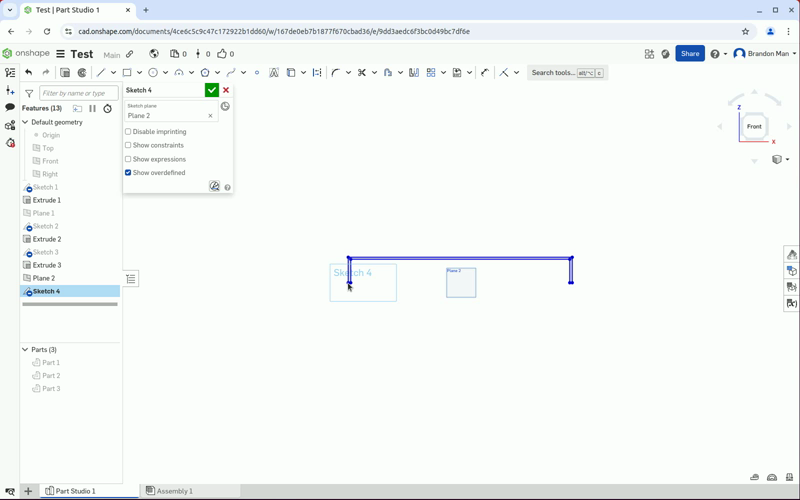
mouse_move(444, 258)
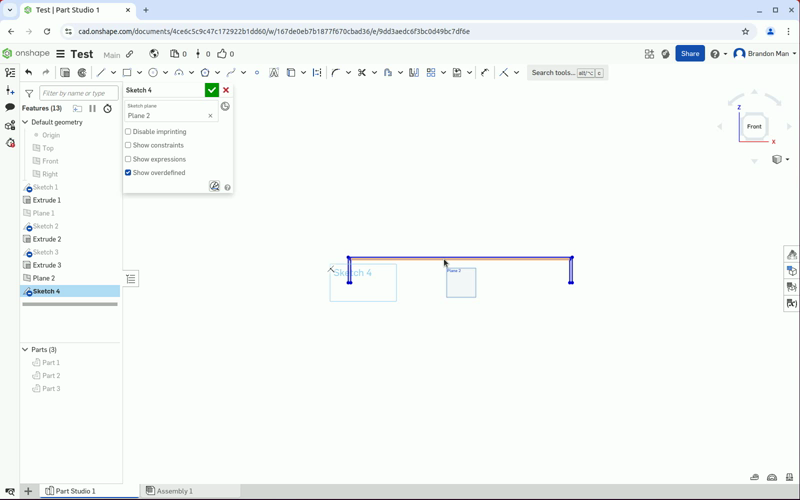
scroll(6)
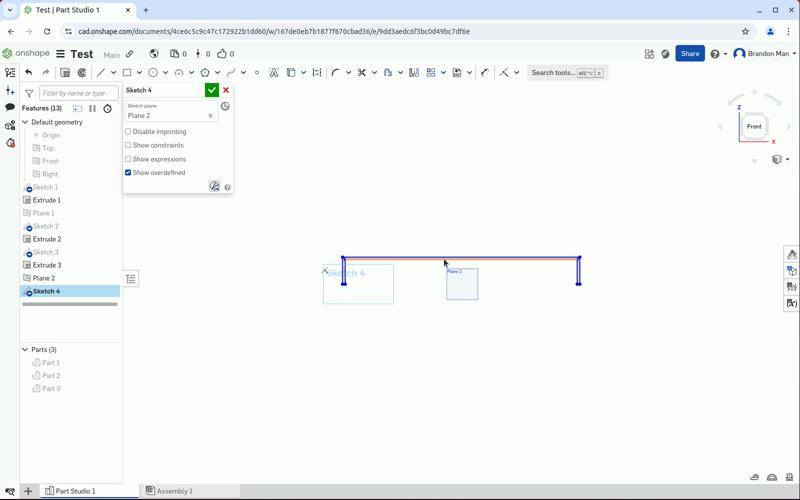
scroll(6)
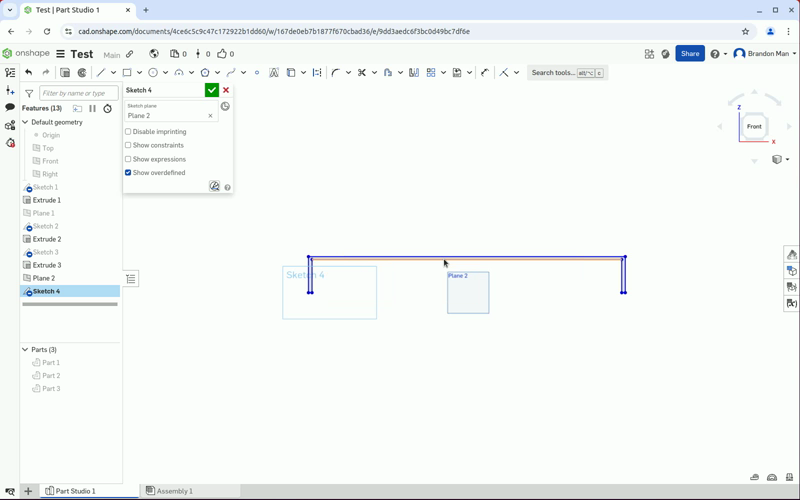
scroll(6)
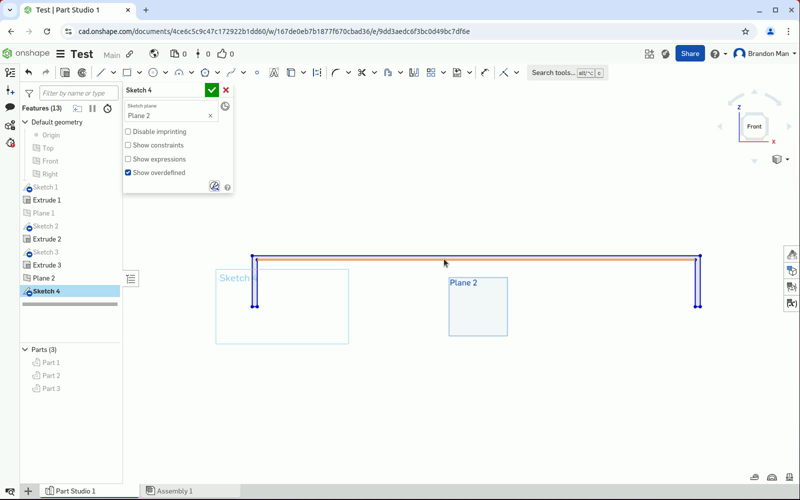
scroll(6)
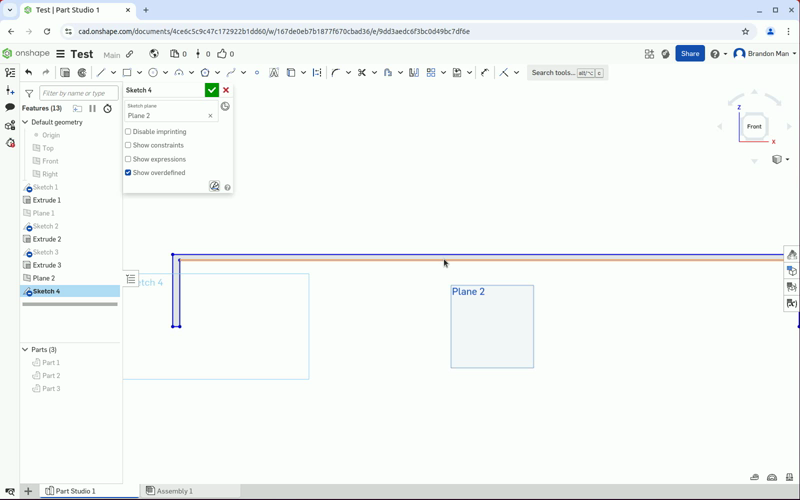
scroll(6)
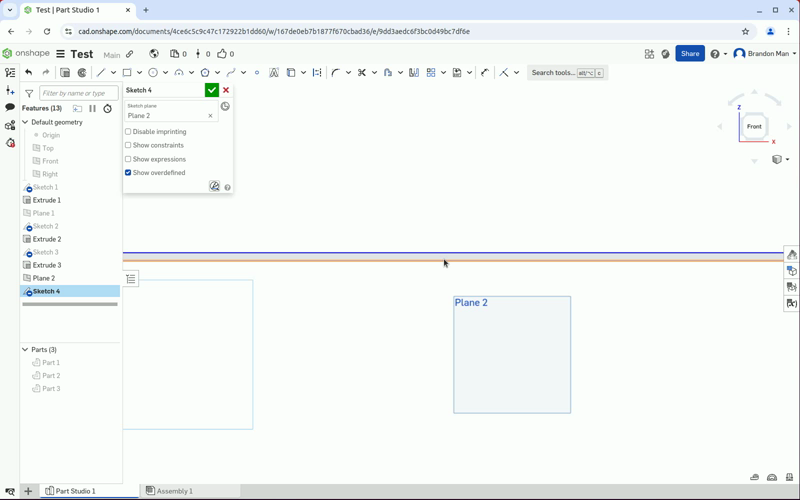
scroll(6)
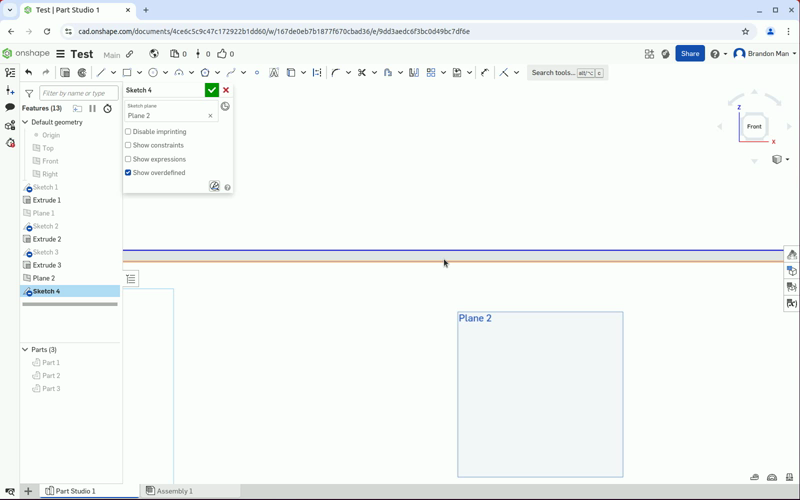
scroll(6)
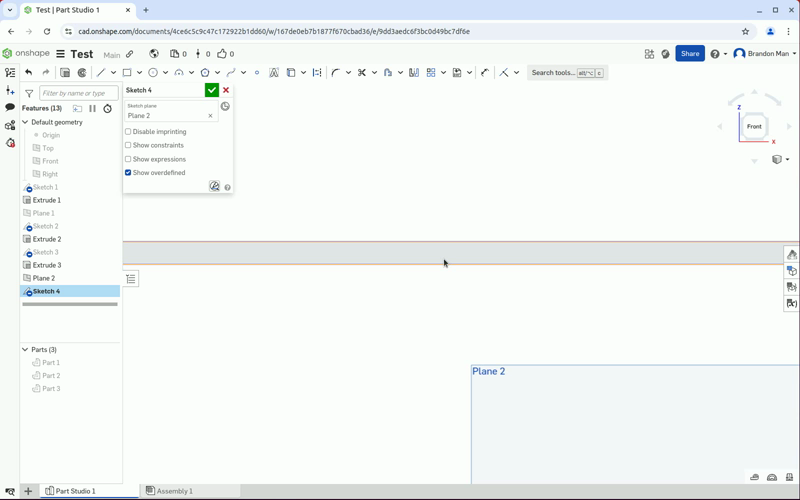
click(444, 258)
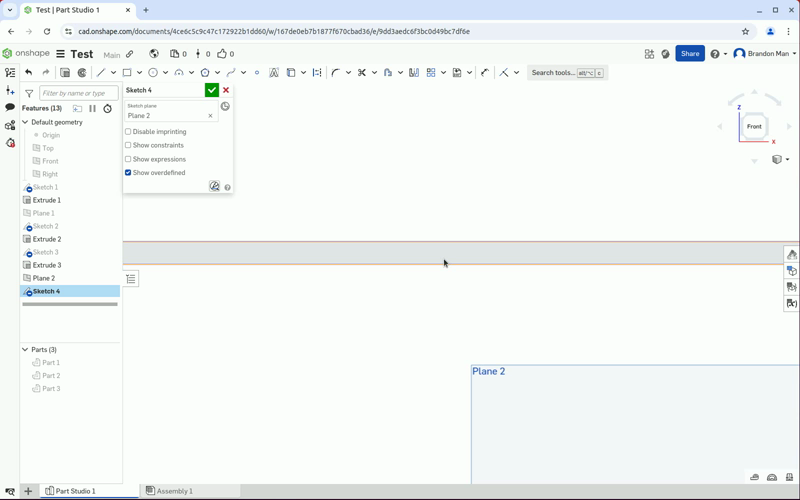
scroll(-6)
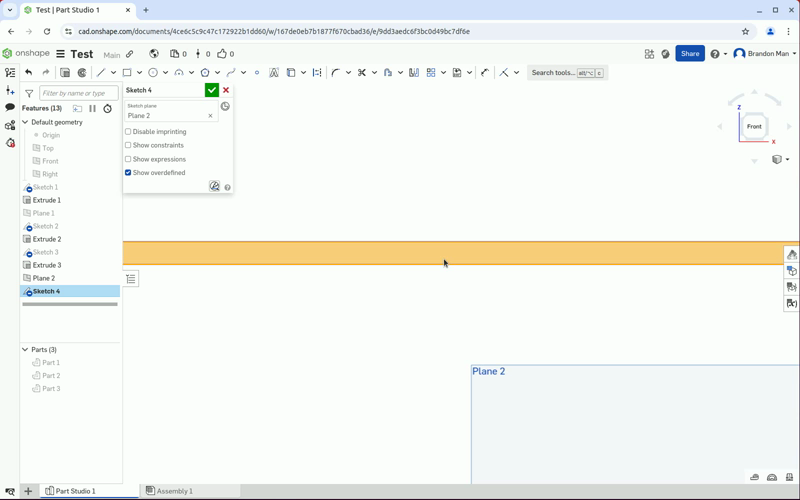
scroll(-6)
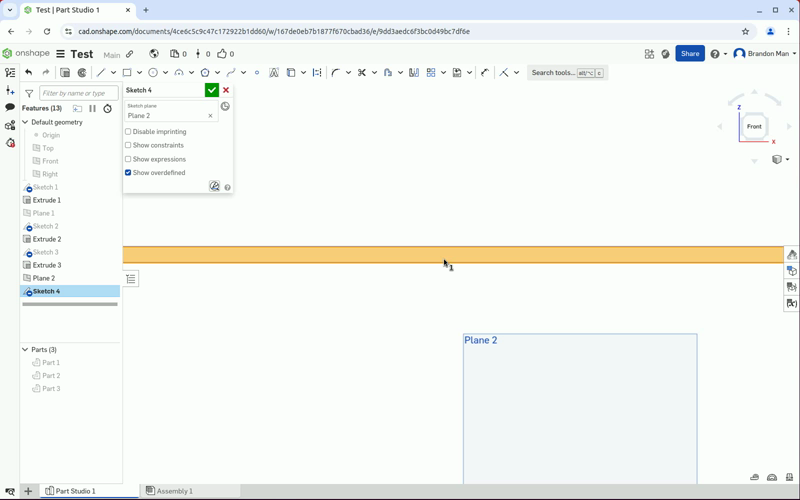
scroll(-6)
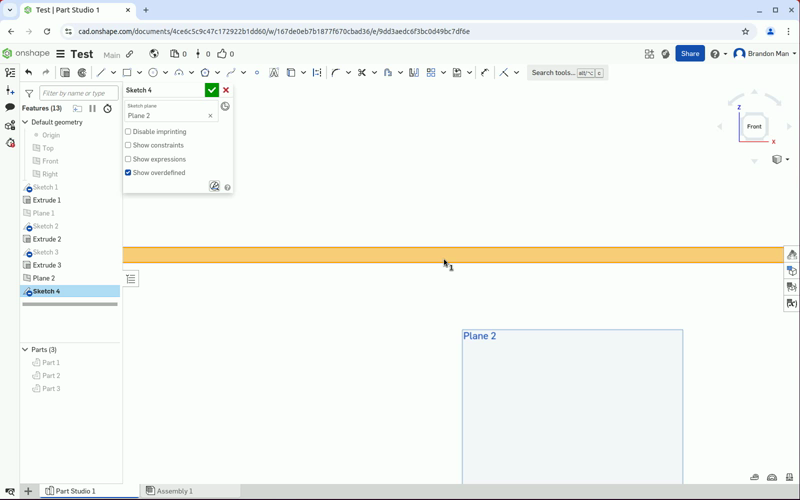
scroll(-6)
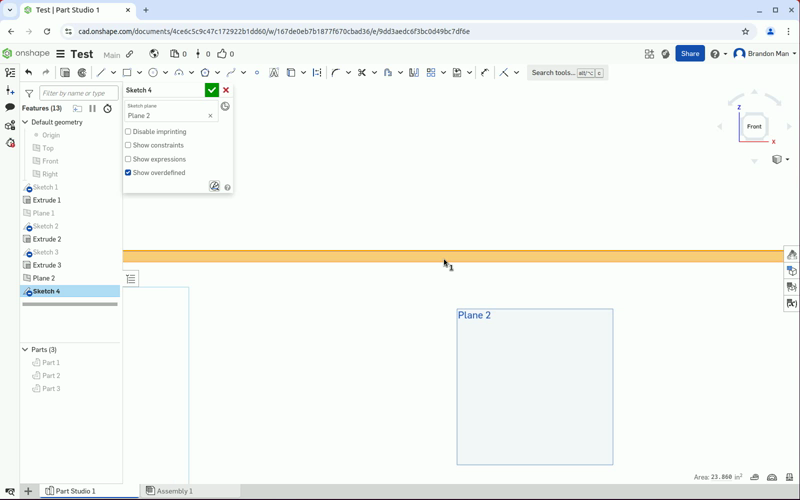
scroll(-6)
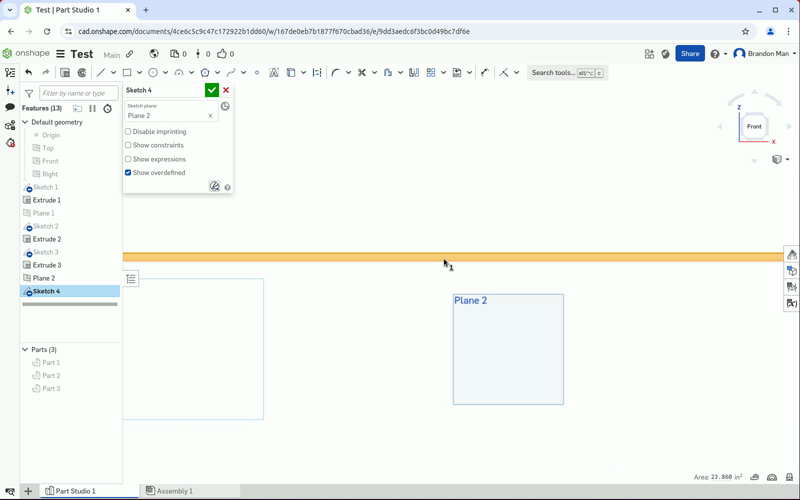
scroll(-6)
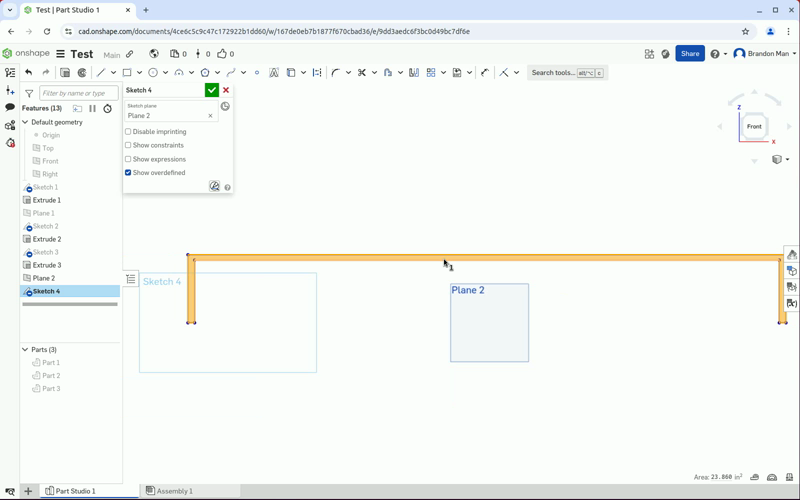
scroll(-6)
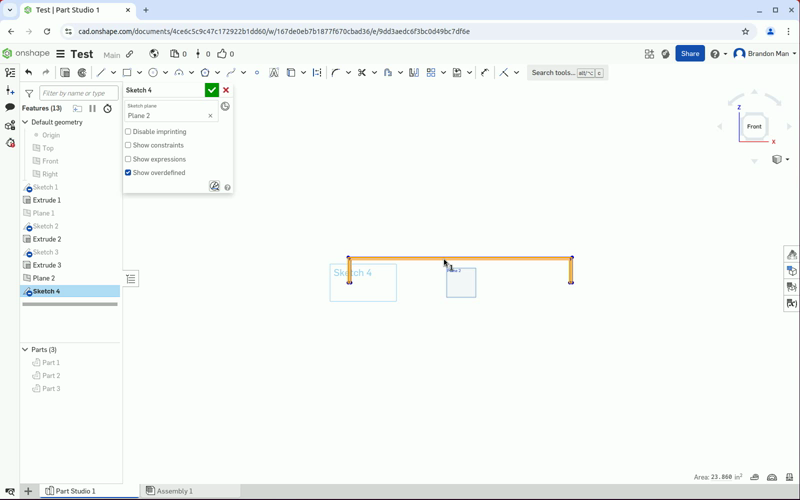
mouse_move(73, 352)
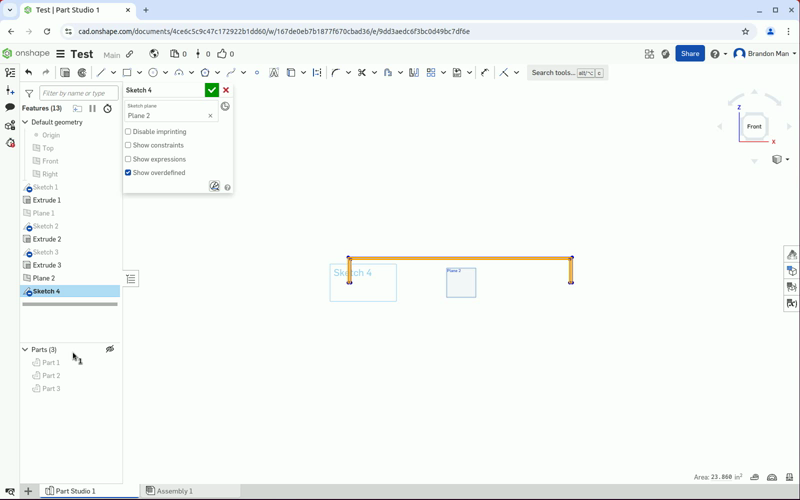
key(shift+y)
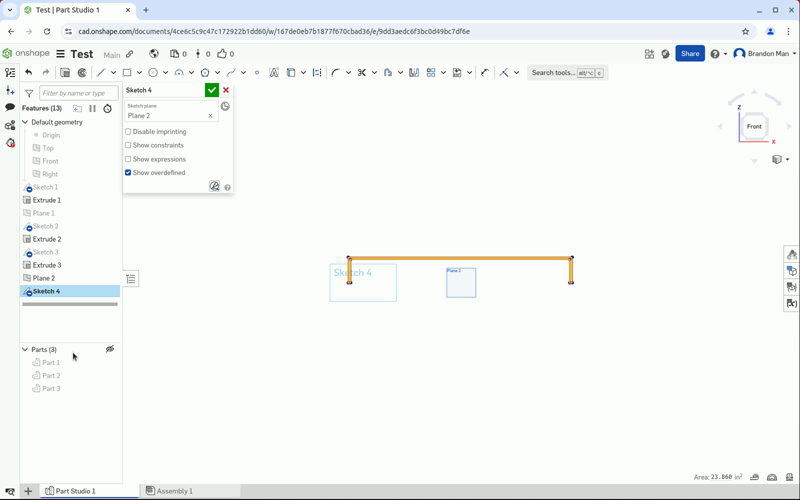
key(shift+e)
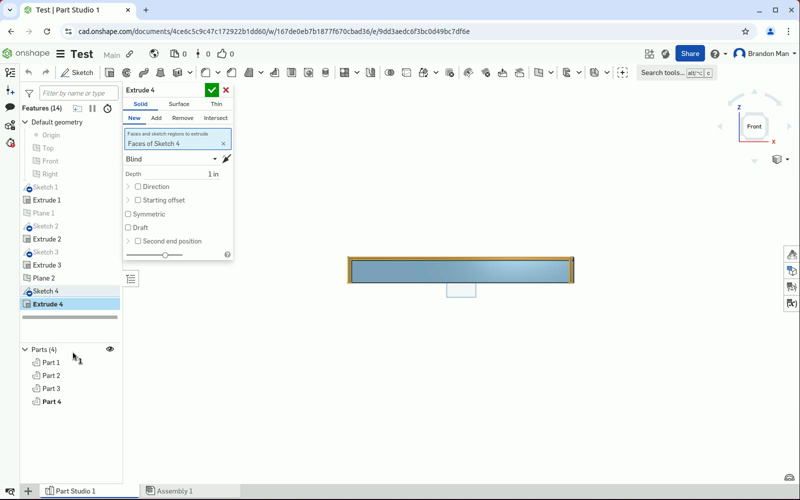
mouse_move(143, 106)
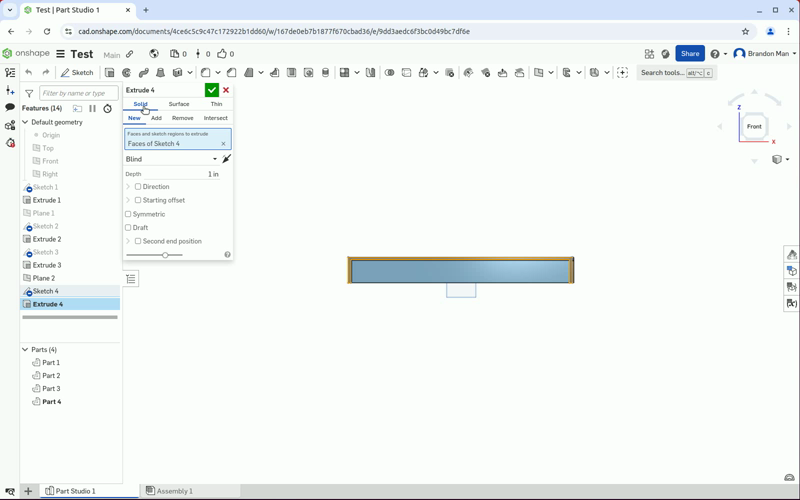
click(143, 106)
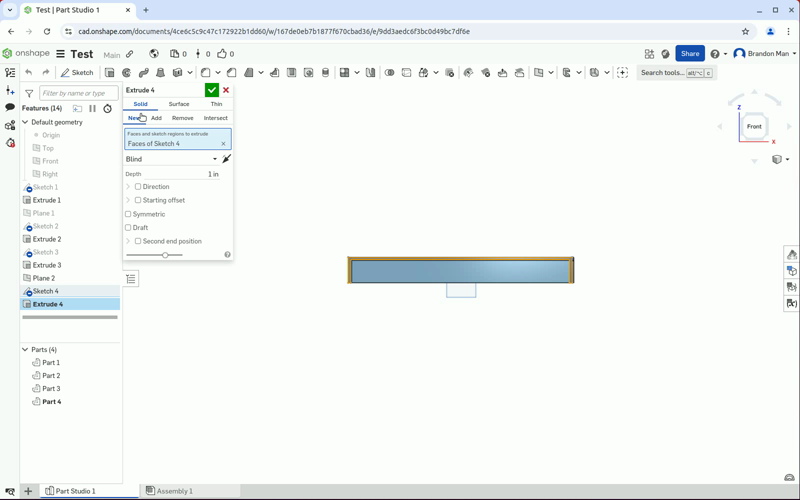
mouse_move(137, 120)
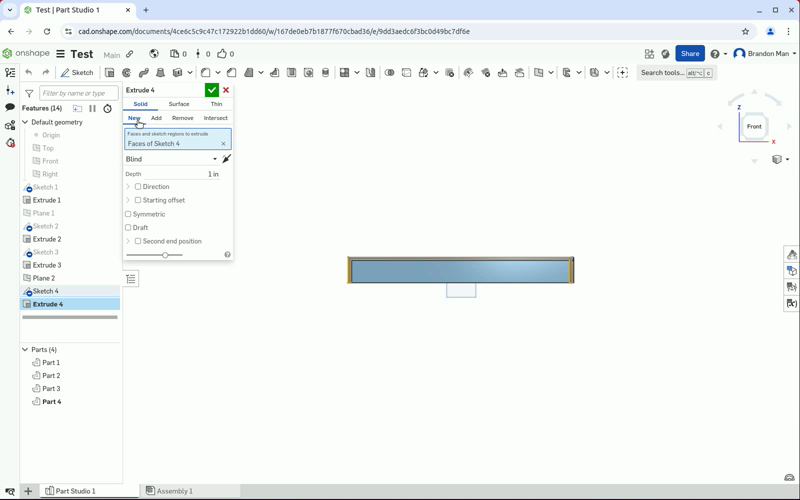
click(137, 120)
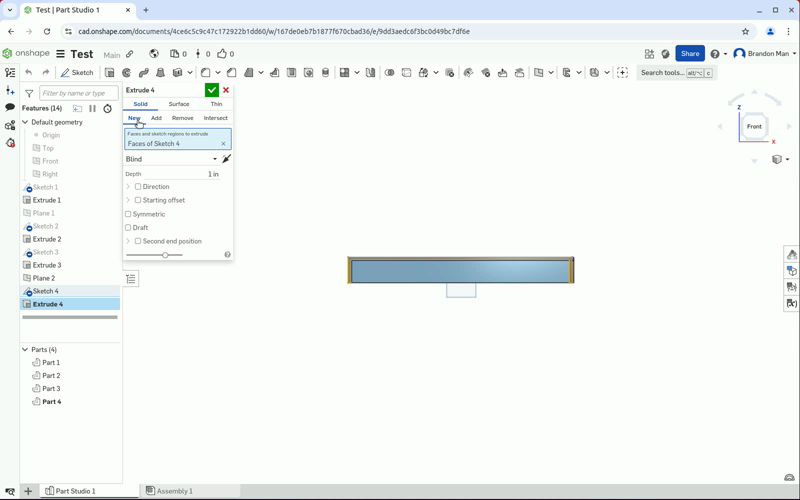
key(tab, 4)
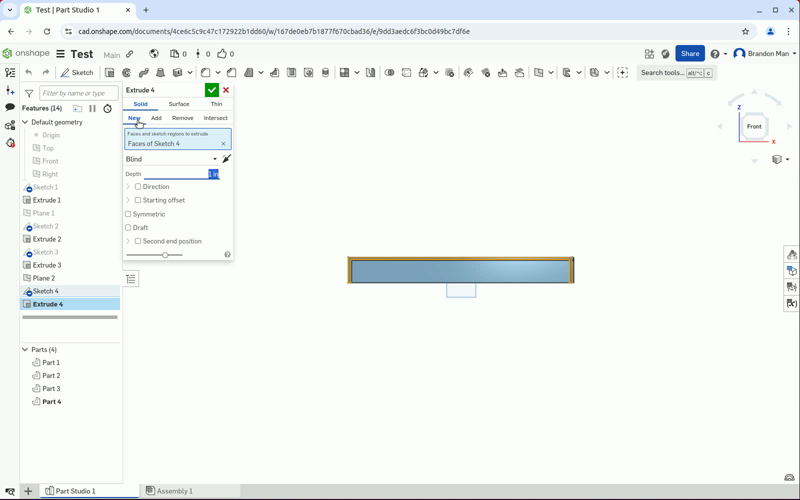
text(0.722)
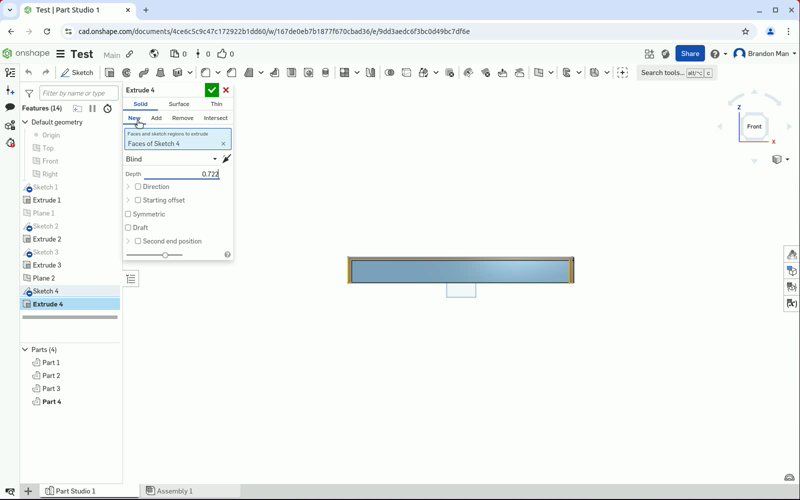
key(enter)
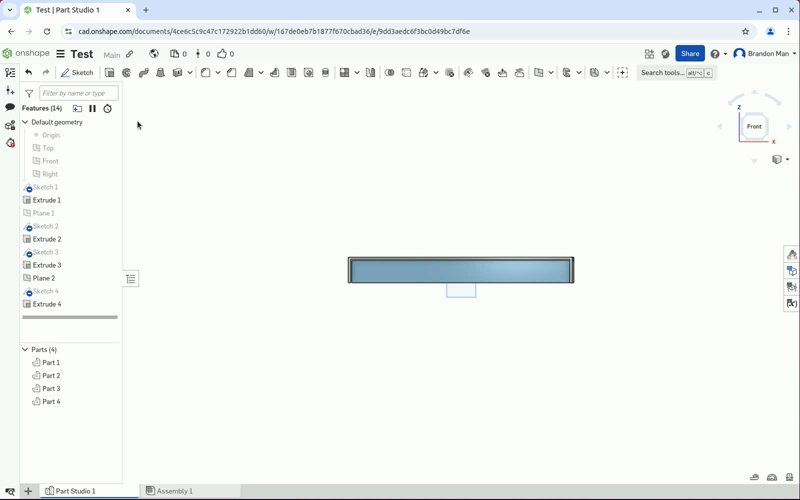
key(shift+h)
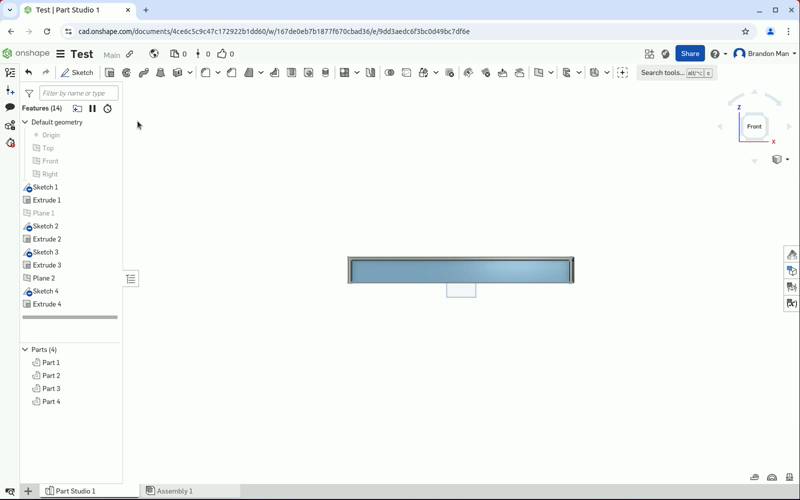
key(shift+h)
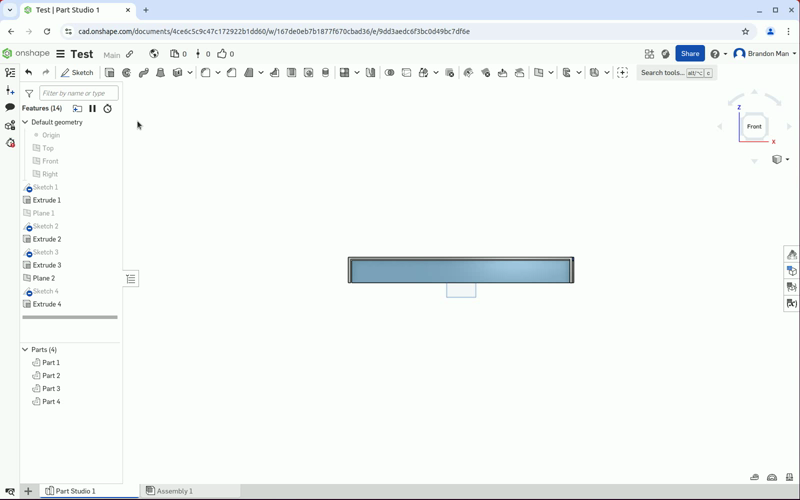
mouse_move(73, 189)
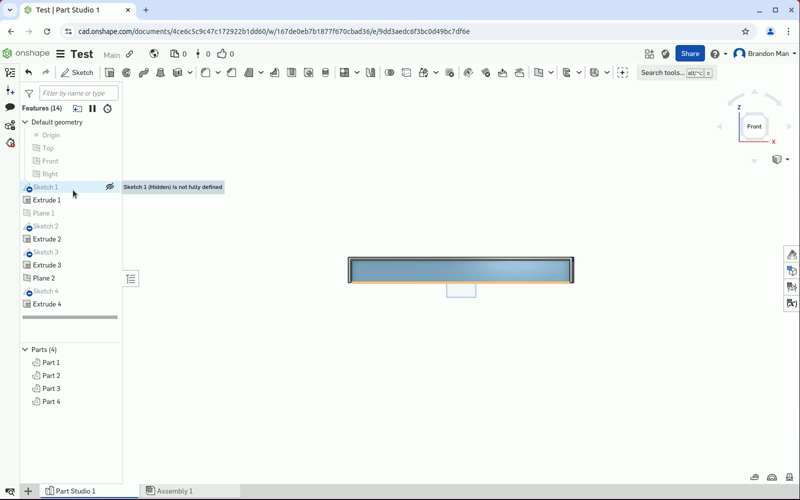
click(73, 189)
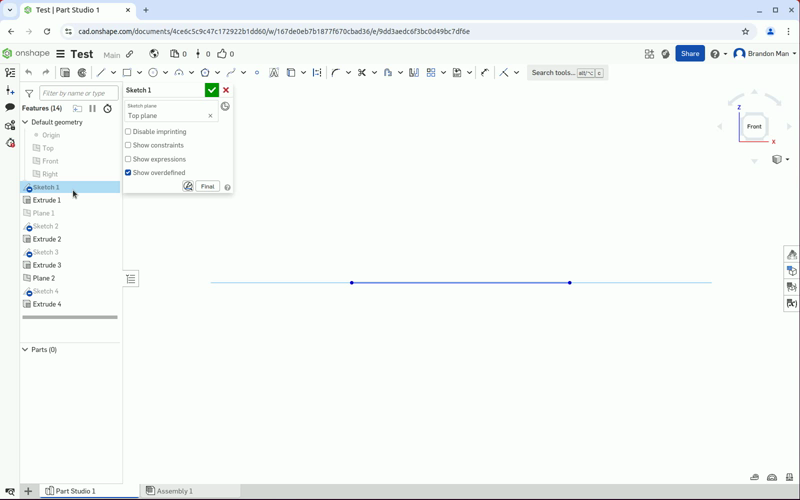
mouse_move(229, 92)
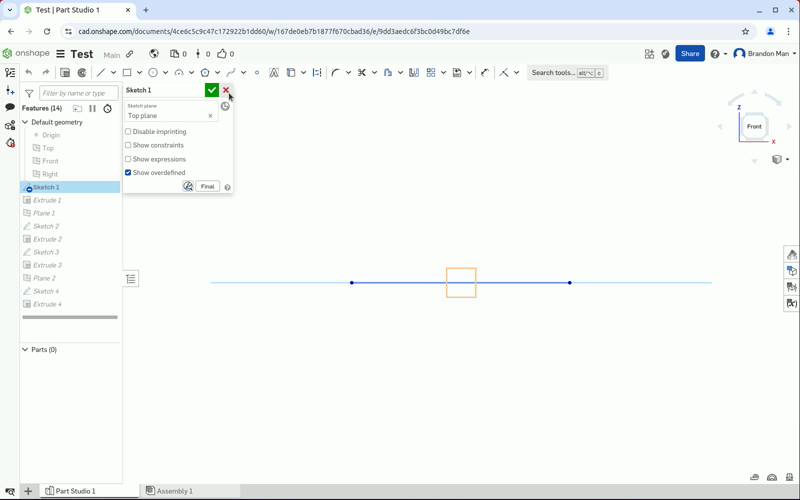
click(229, 92)
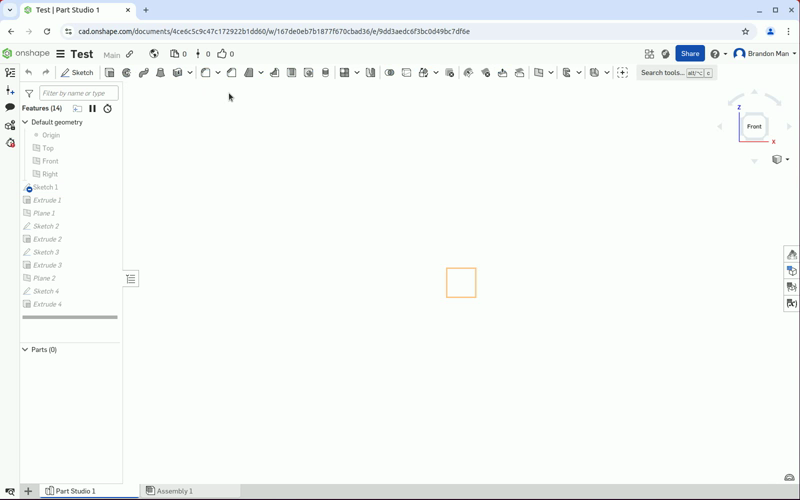
key(shift+s)
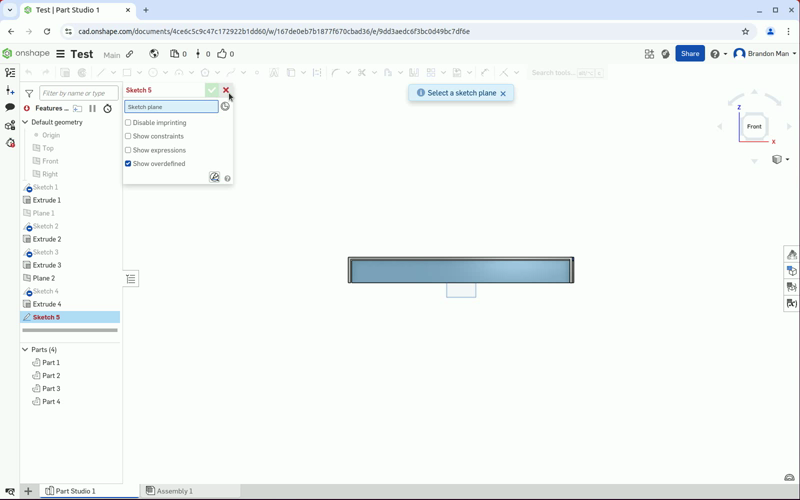
mouse_move(73, 280)
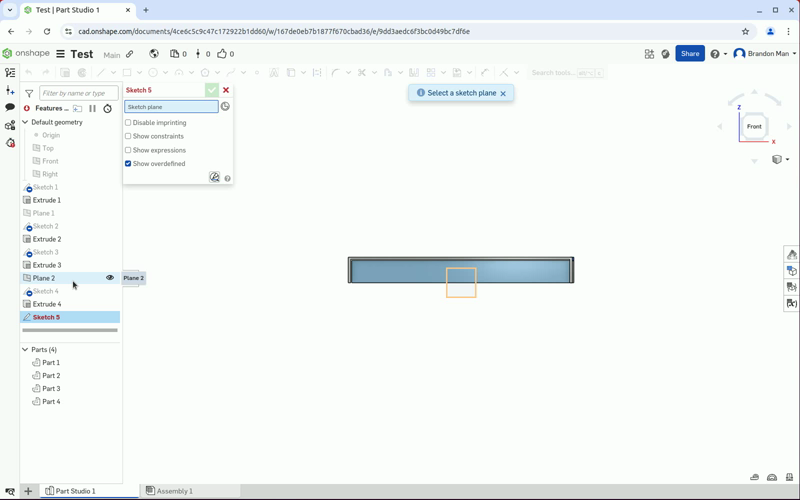
click(73, 280)
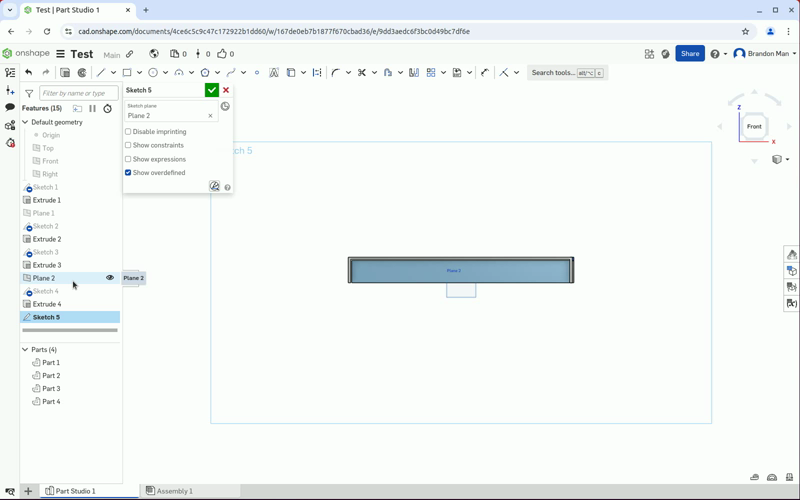
mouse_move(73, 352)
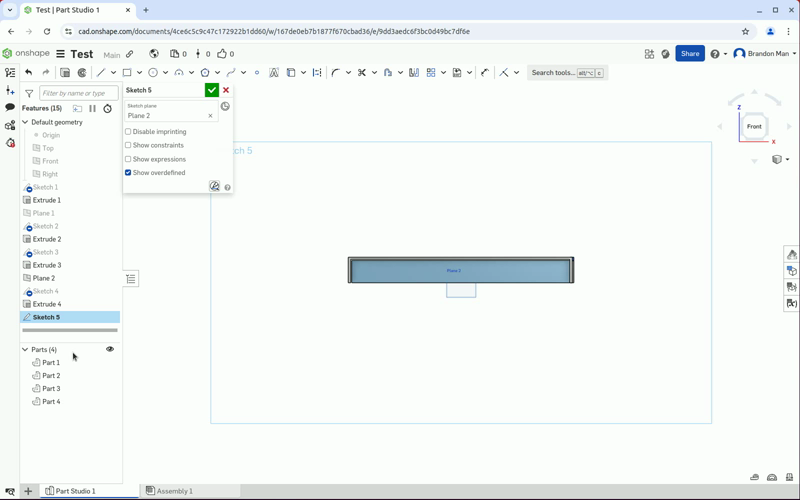
key(y)
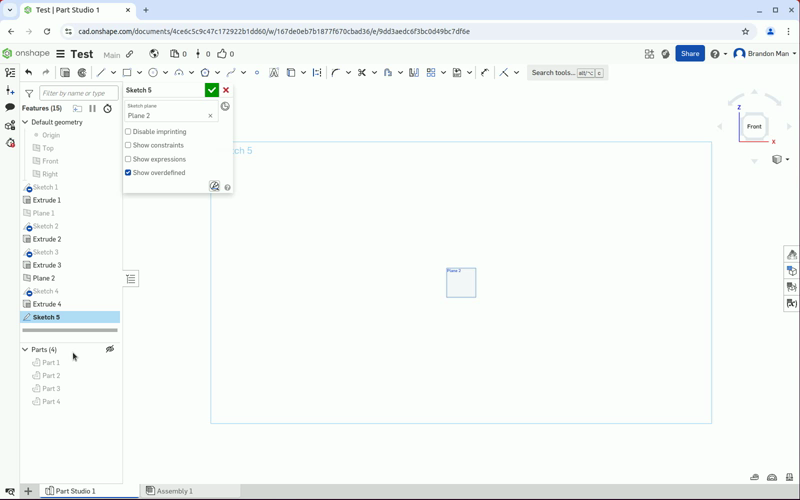
key(l)
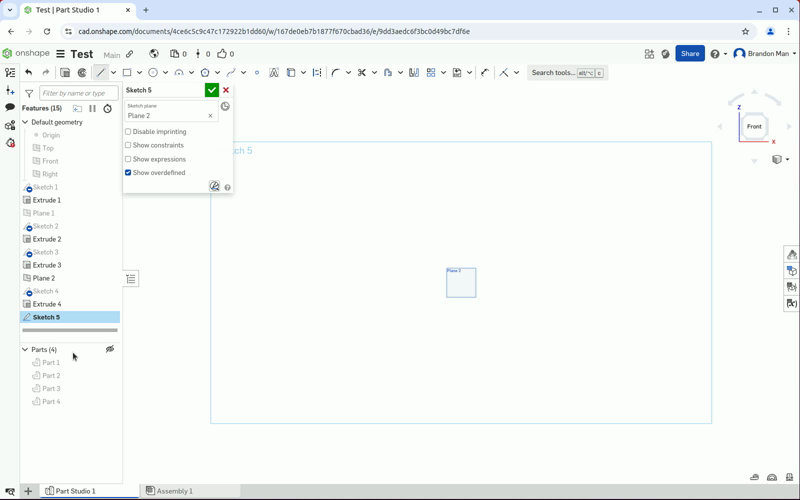
key_down(shift)
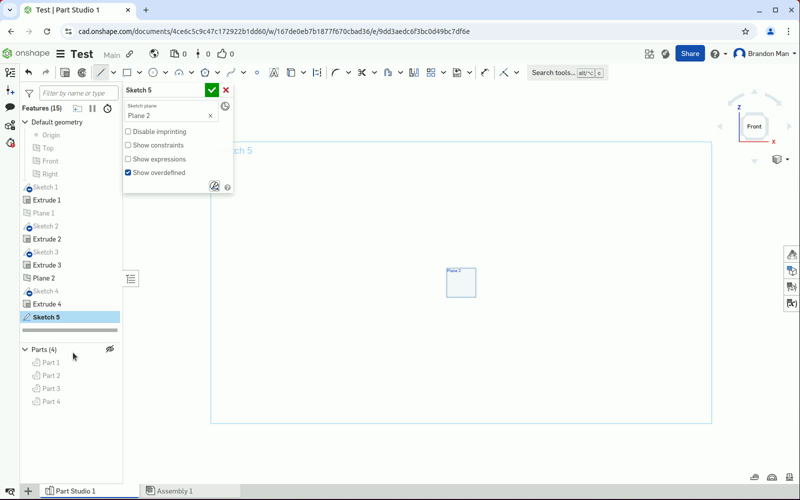
mouse_move(351, 282)
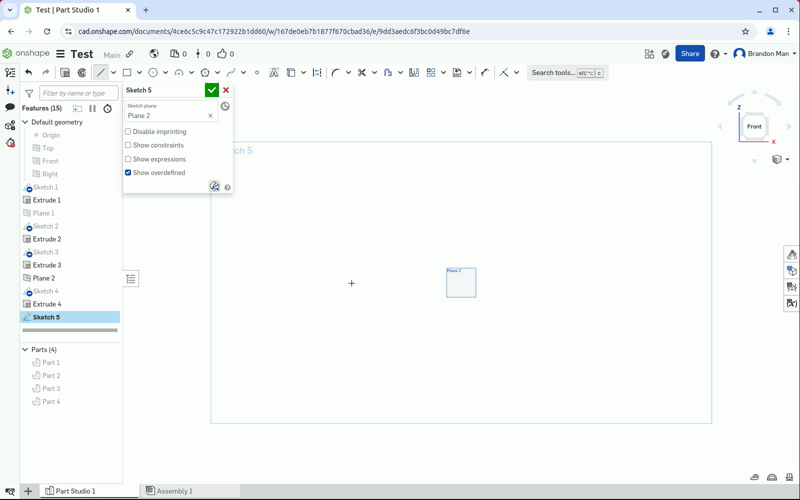
click(351, 282)
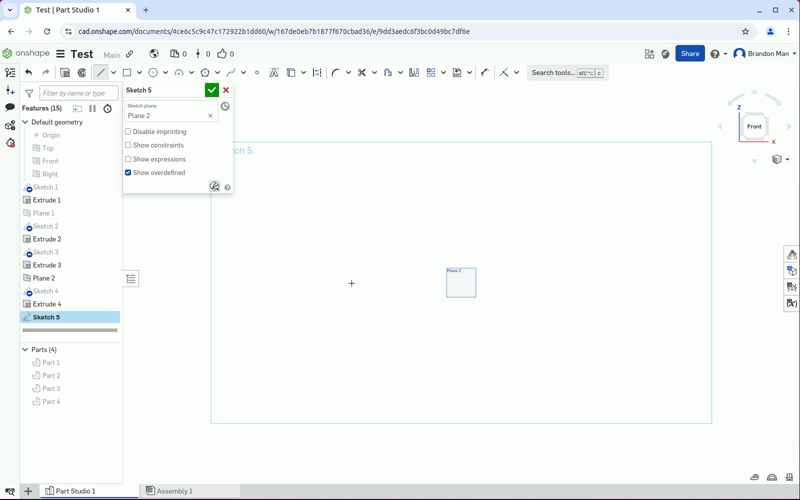
key_up(shift)
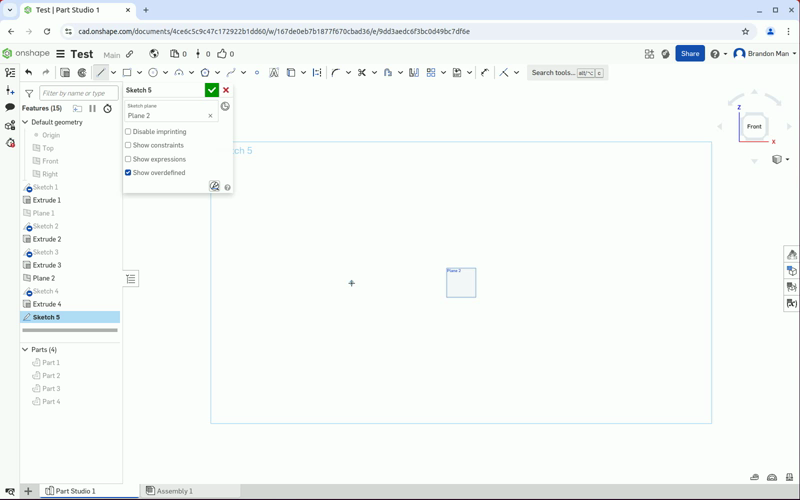
key_down(shift)
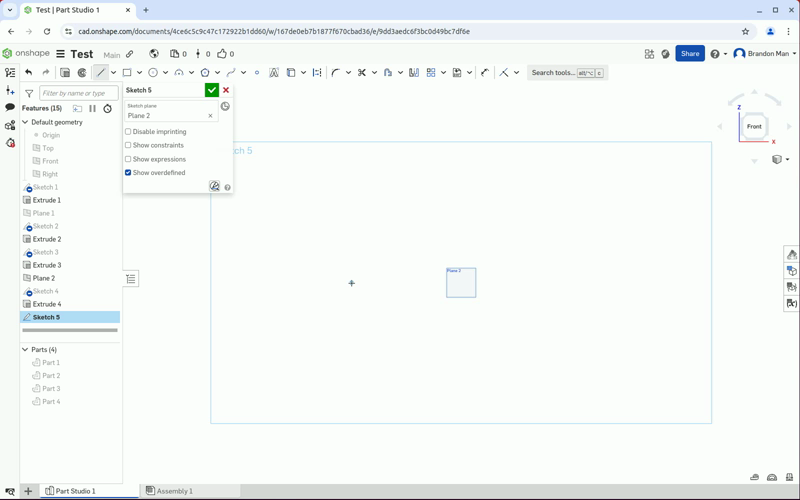
mouse_move(569, 282)
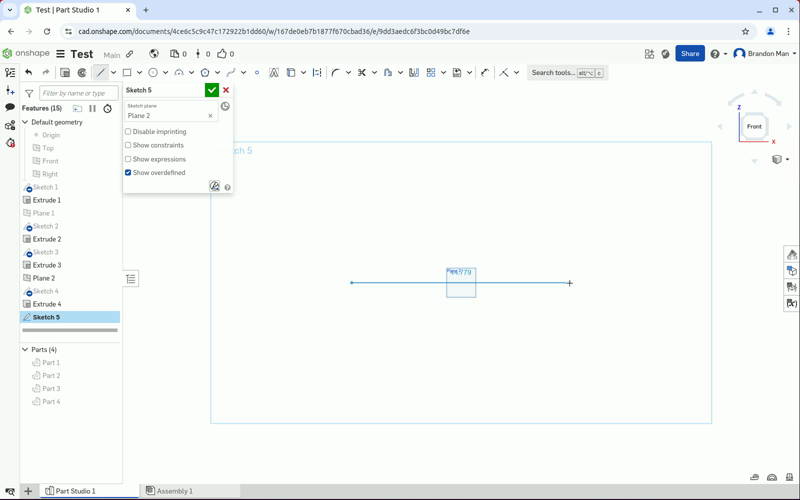
click(569, 282)
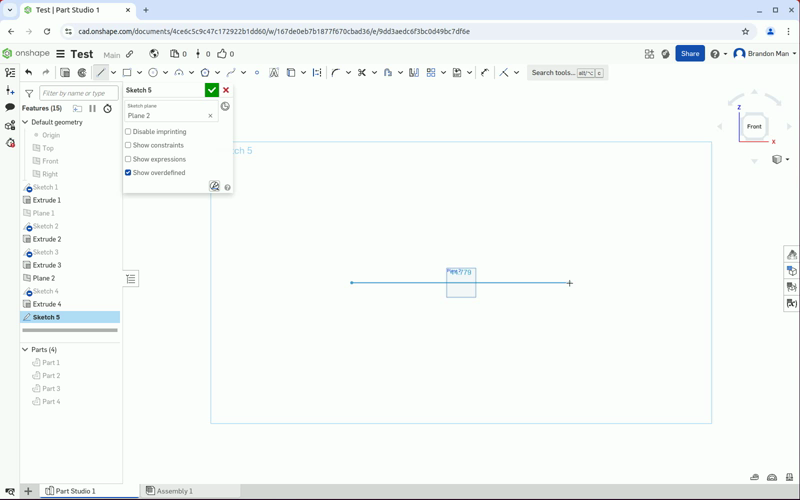
key_up(shift)
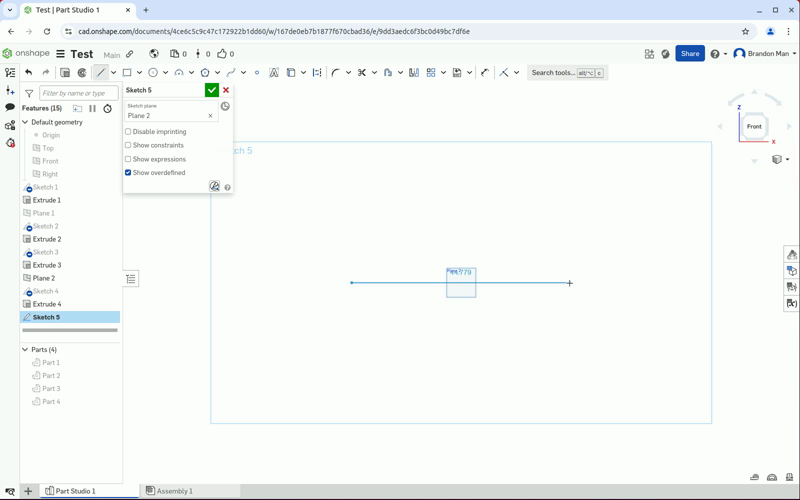
key_down(shift)
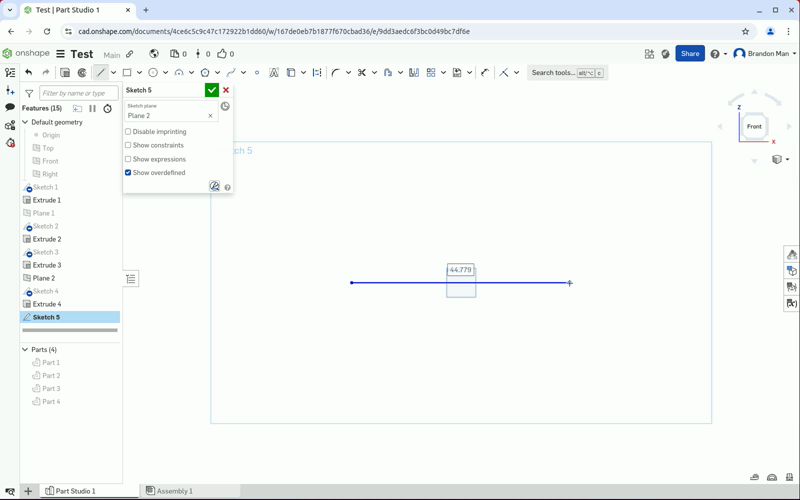
mouse_move(589, 282)
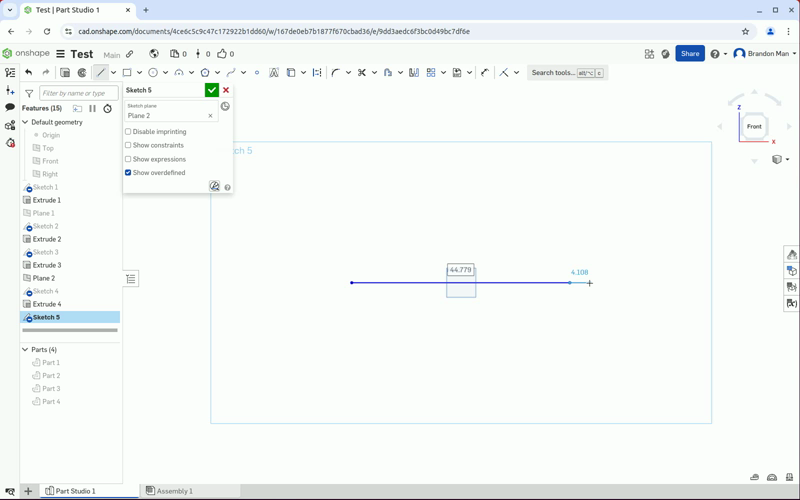
mouse_move(569, 260)
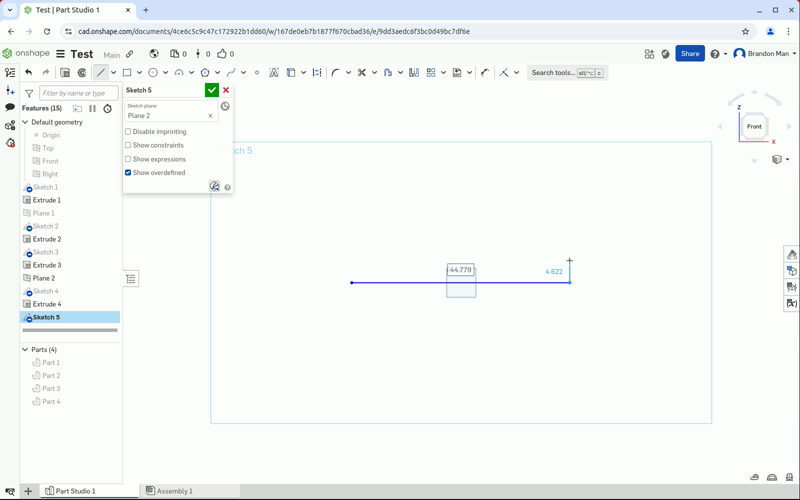
click(569, 260)
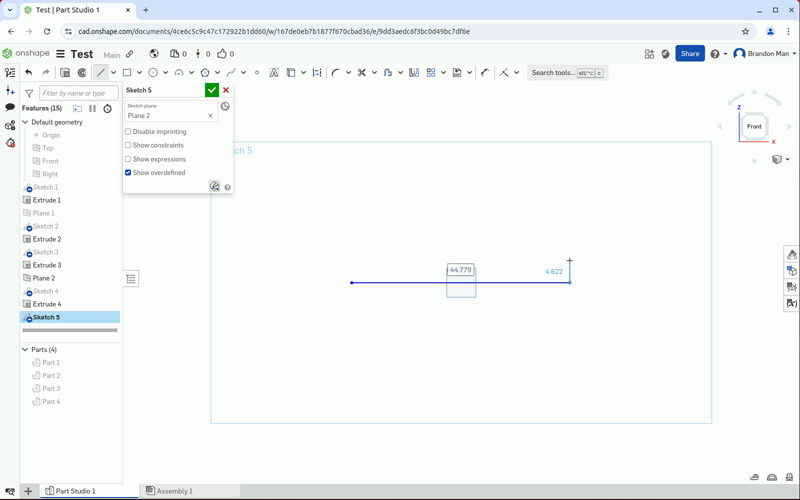
key_up(shift)
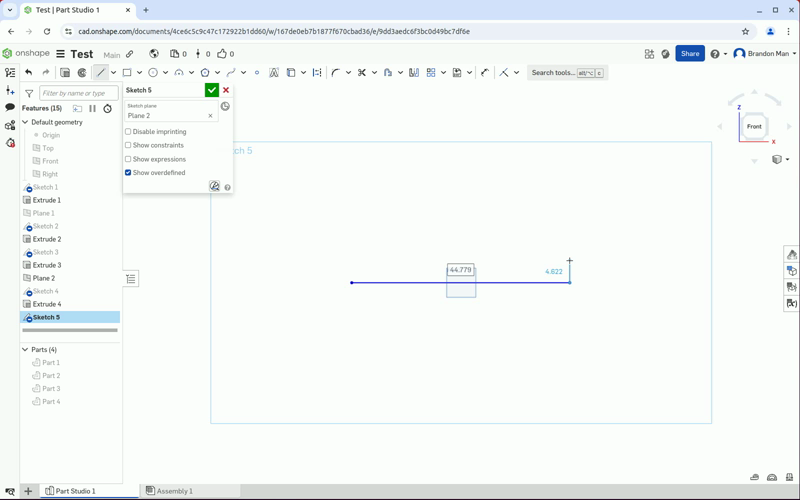
key_down(shift)
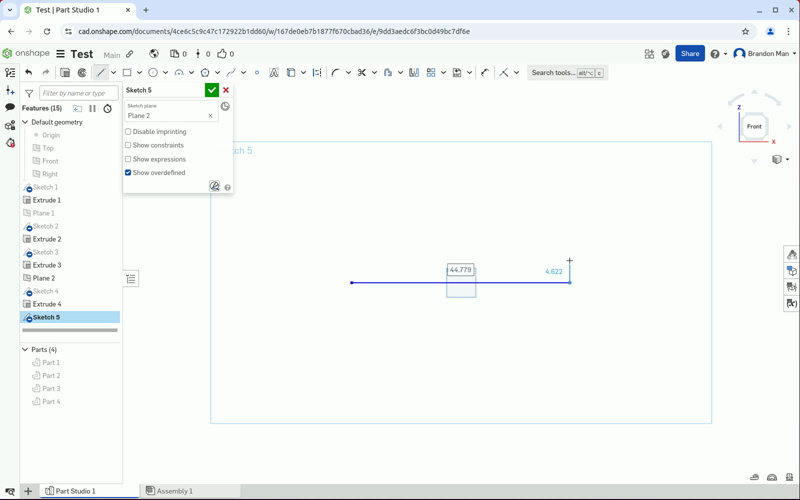
mouse_move(351, 260)
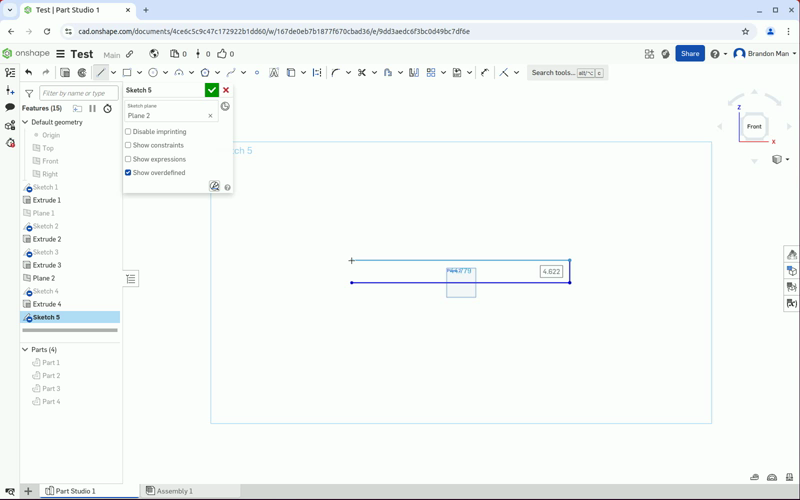
click(351, 260)
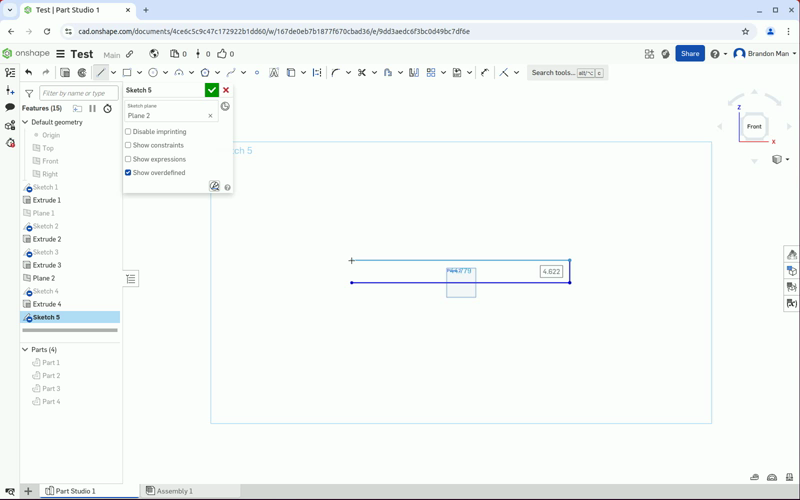
key_up(shift)
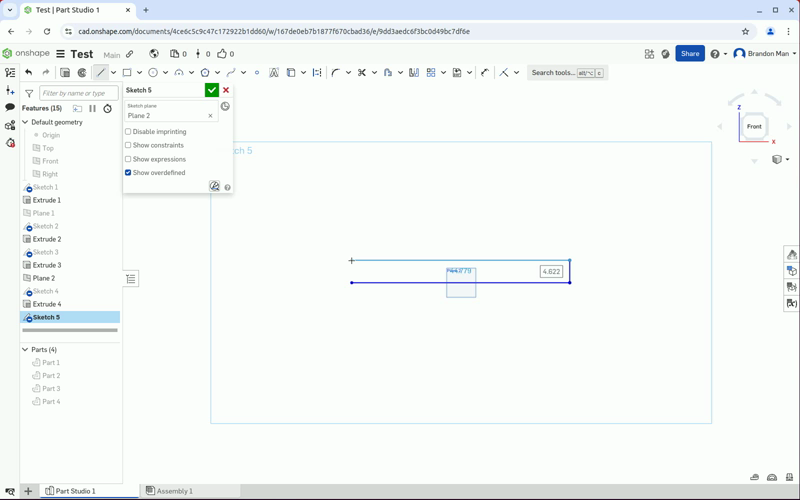
mouse_move(381, 260)
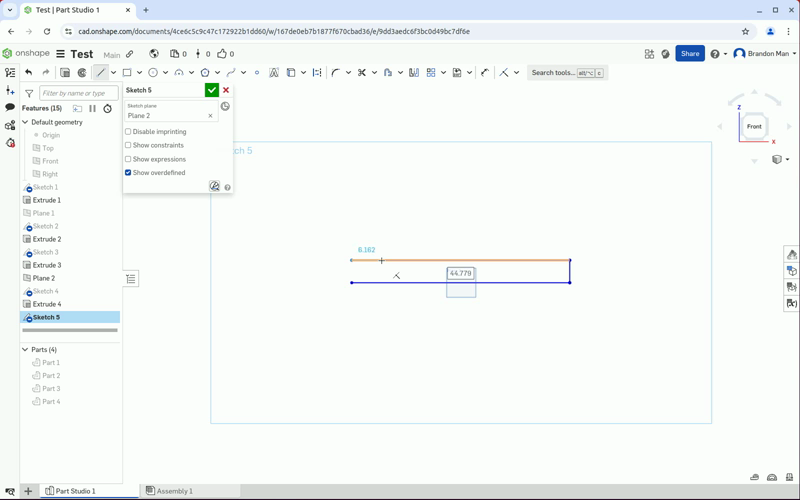
key_down(shift)
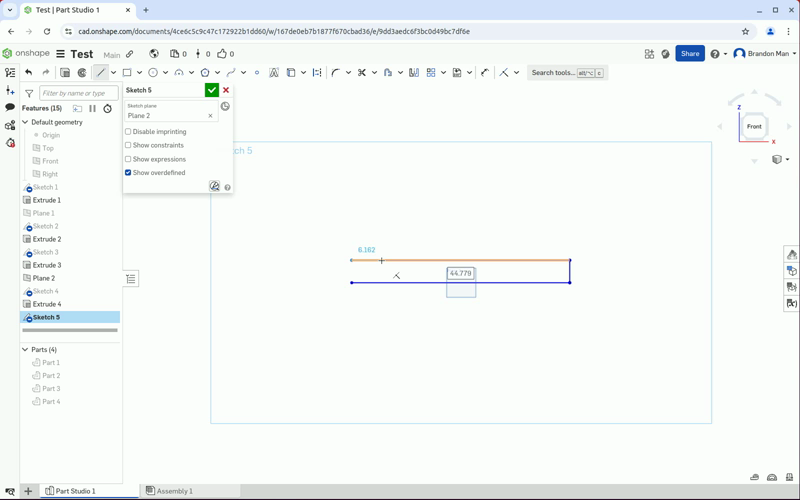
mouse_move(351, 282)
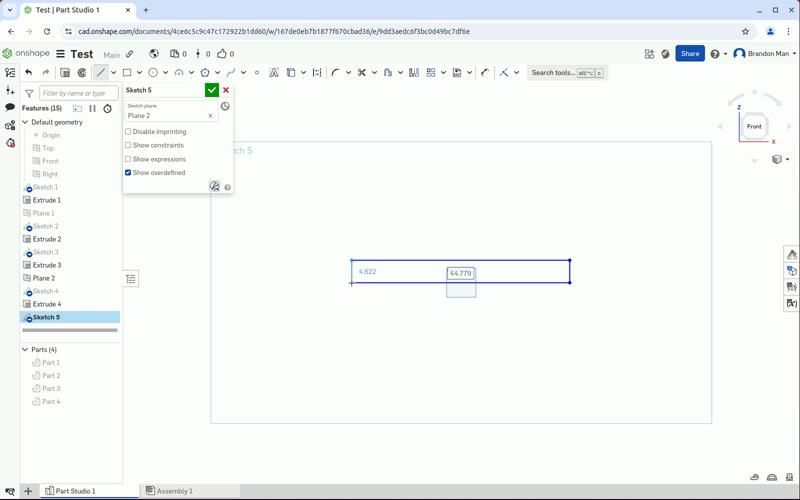
key_up(shift)
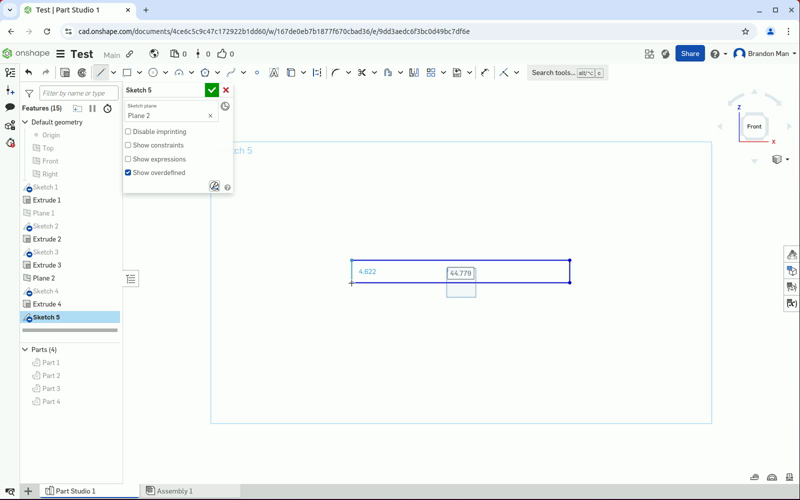
click(351, 282)
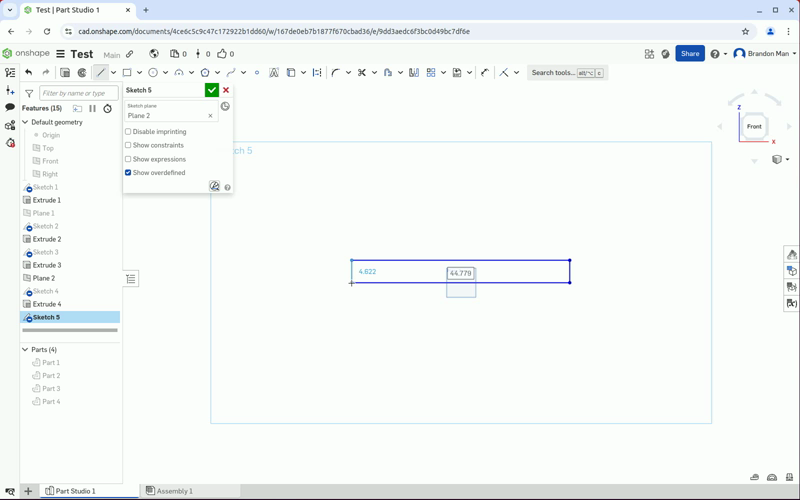
key(esc)
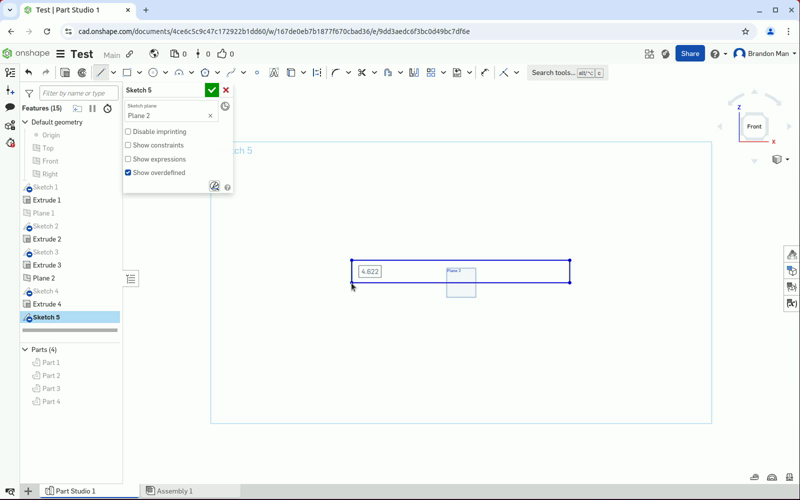
mouse_move(452, 278)
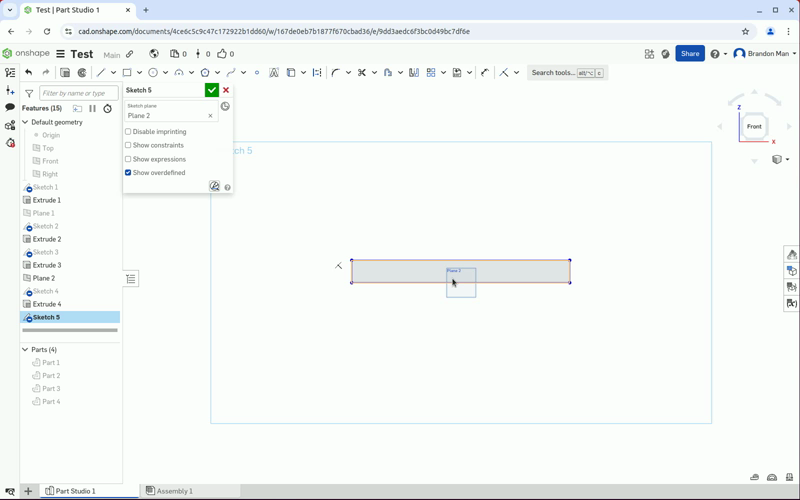
click(452, 278)
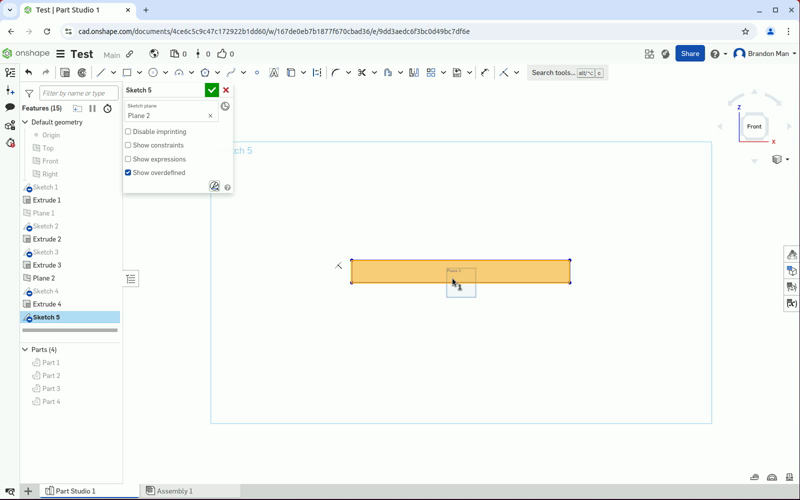
mouse_move(73, 352)
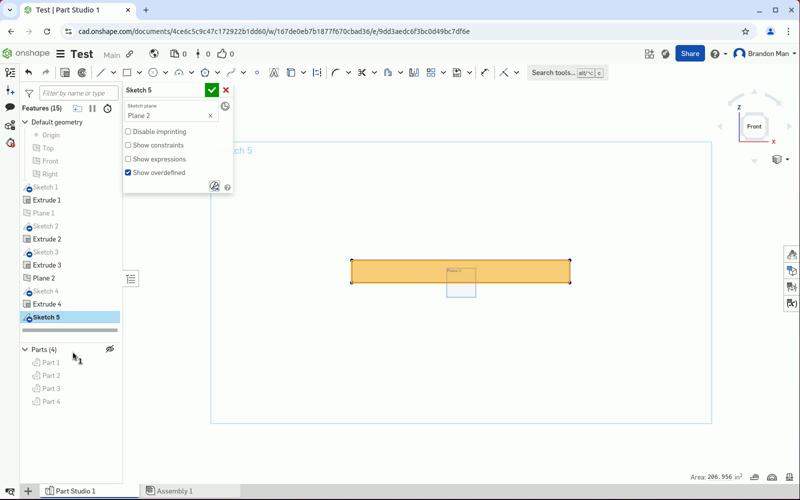
key(shift+y)
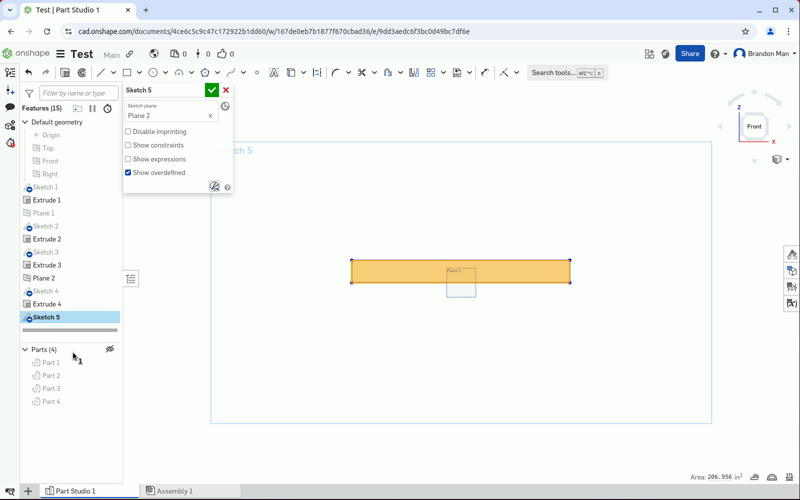
key(shift+e)
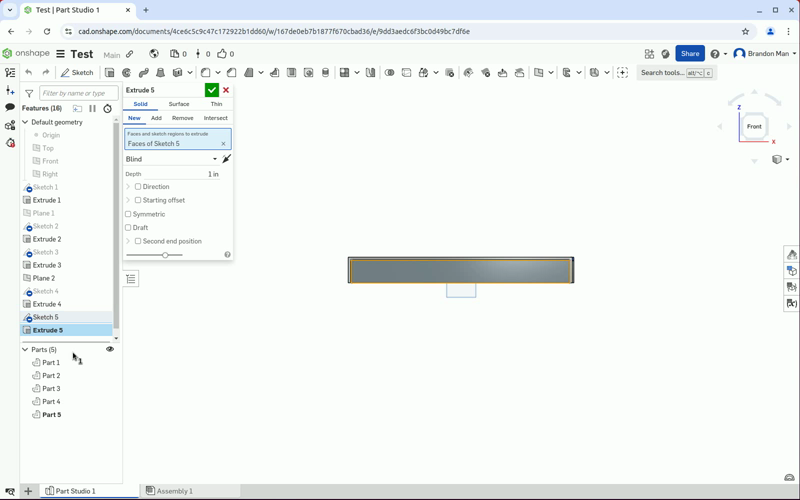
mouse_move(143, 106)
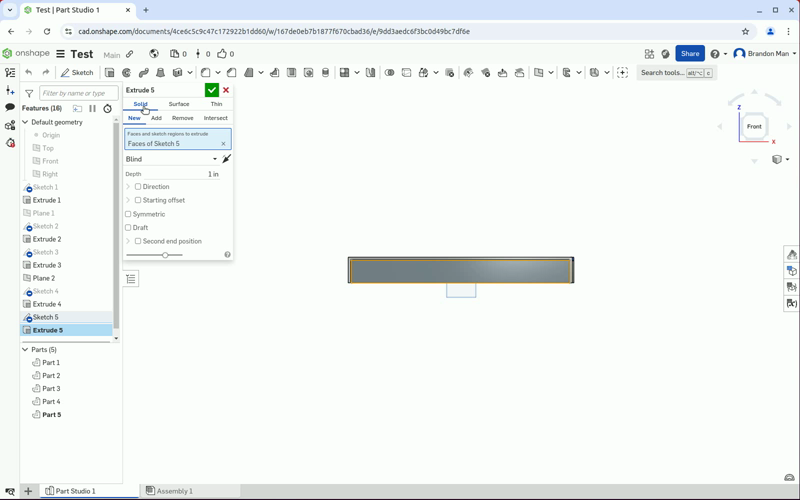
click(143, 106)
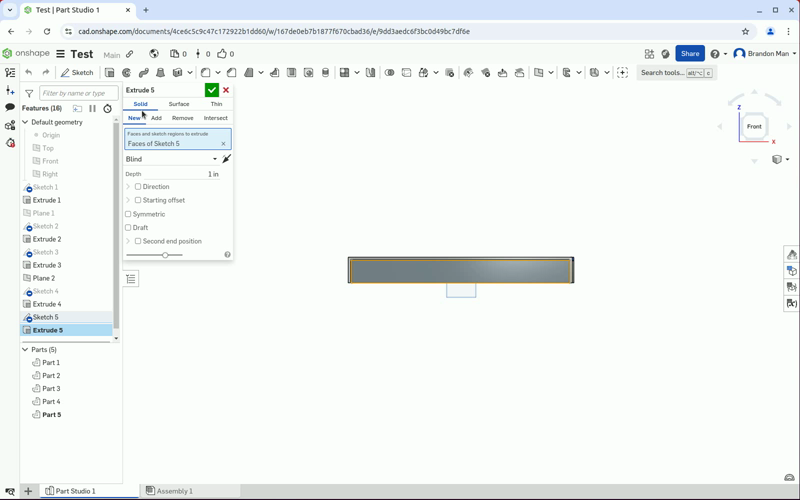
mouse_move(137, 120)
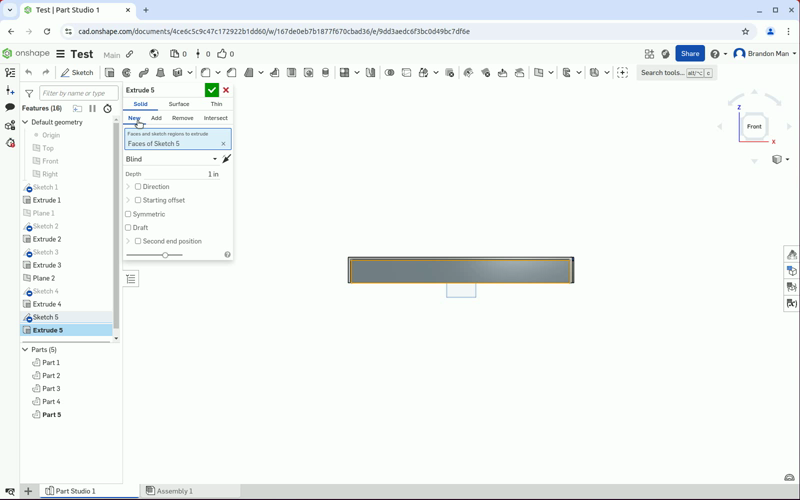
click(137, 120)
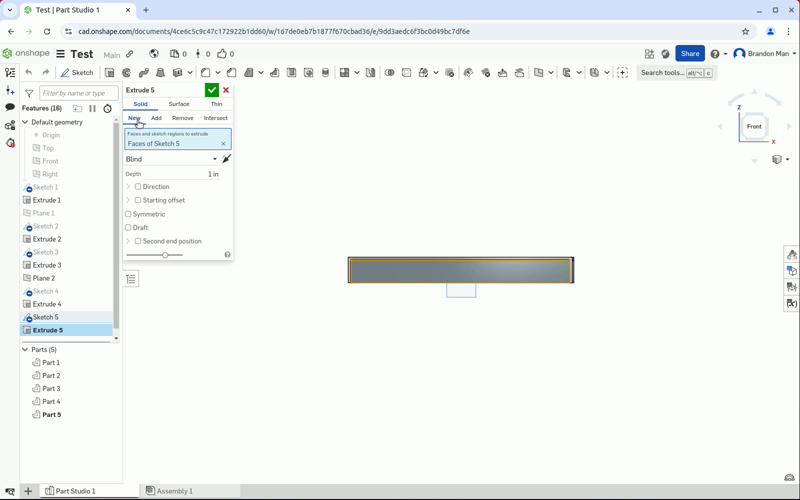
key(tab, 4)
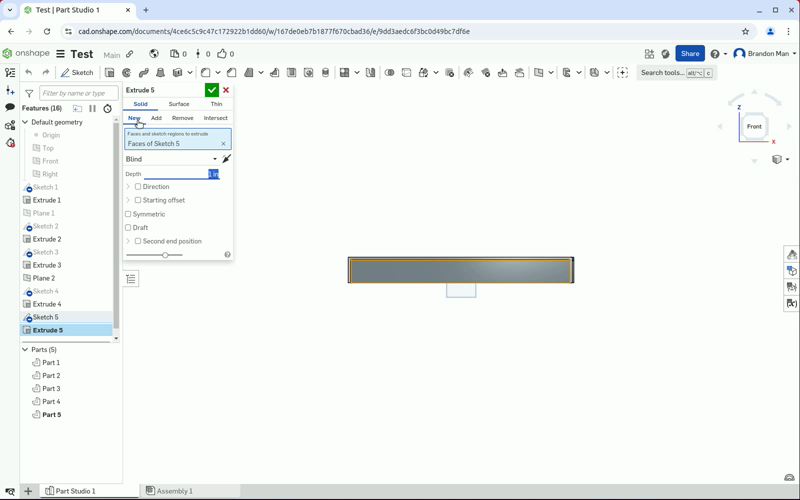
text(0.722)
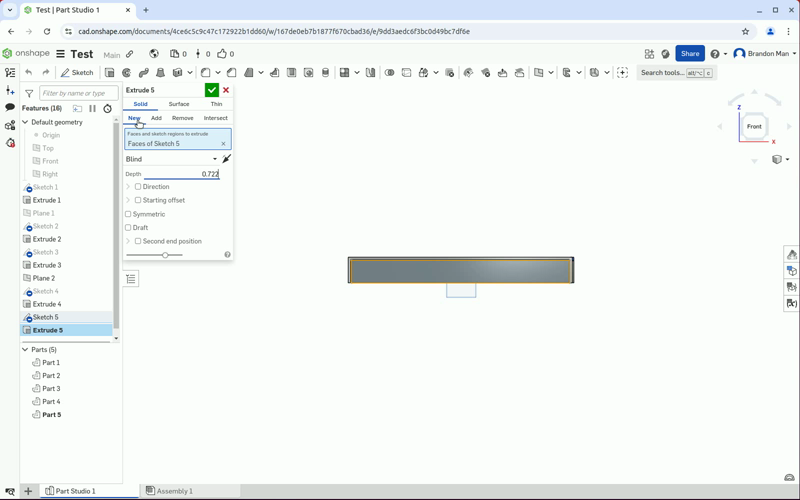
key(enter)
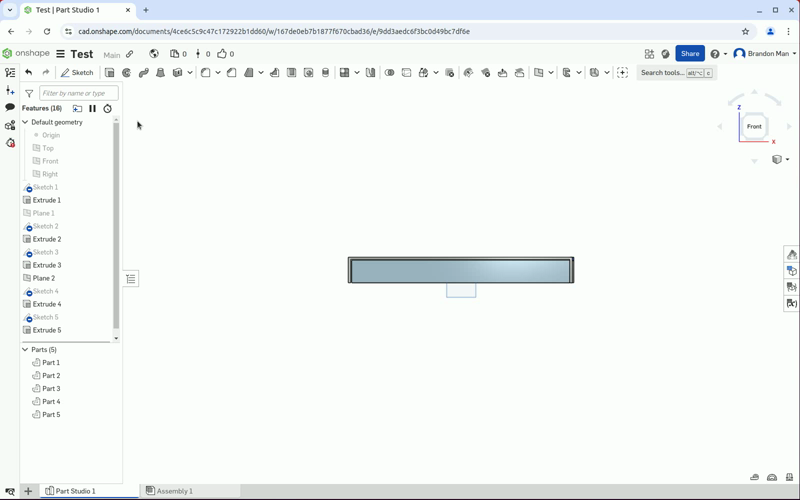
key(shift+h)
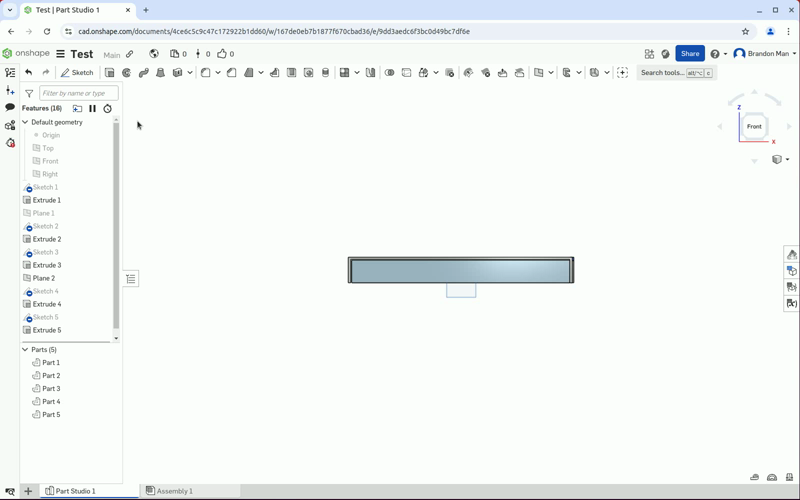
key(shift+h)
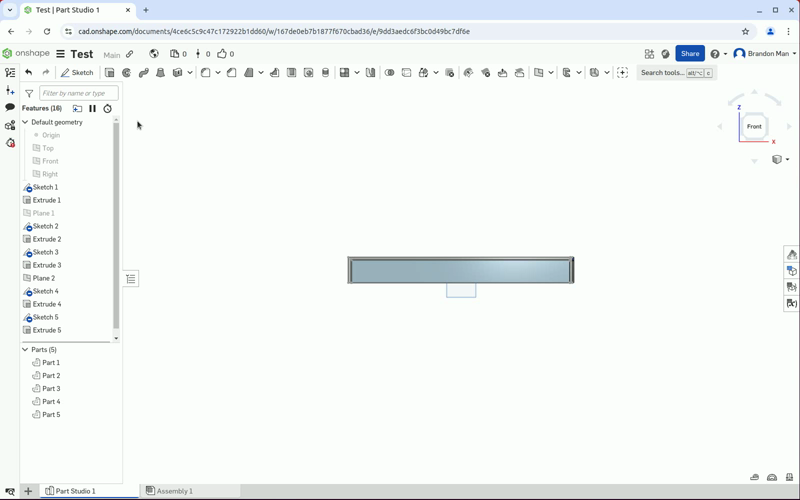
key(shift+7)
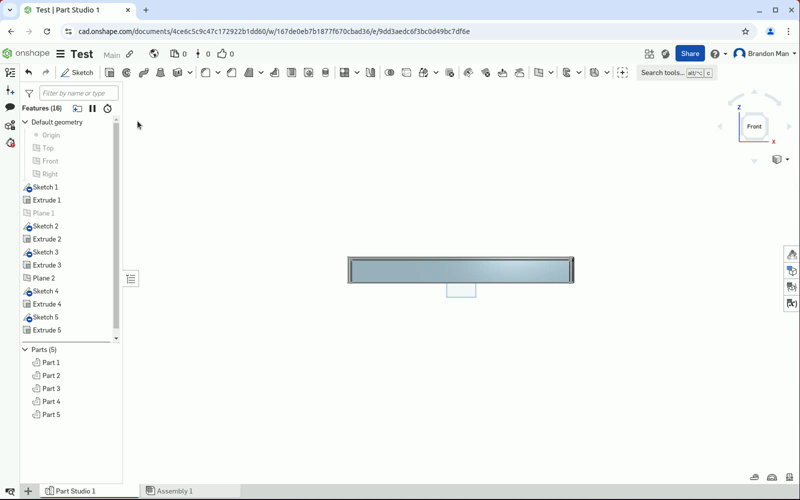
key(left, 2)
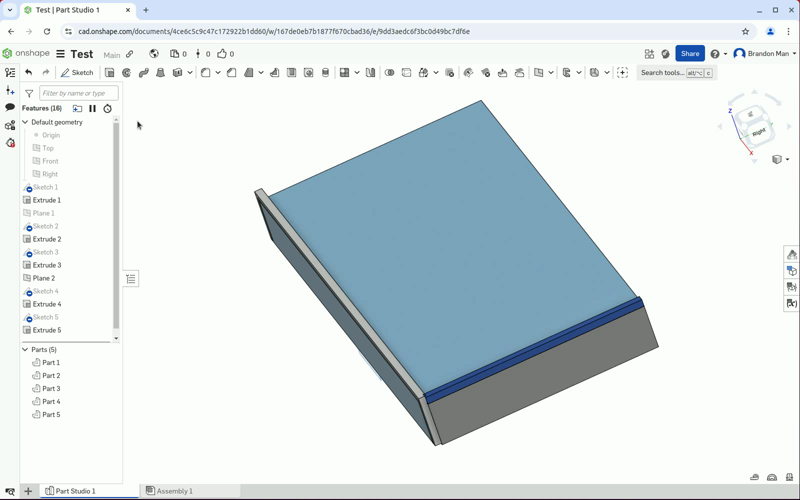
key(down, 2)
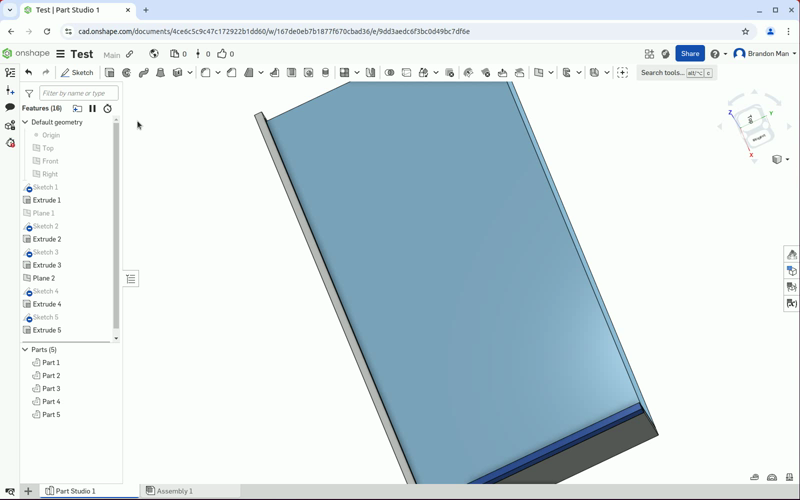
key(up, 2)
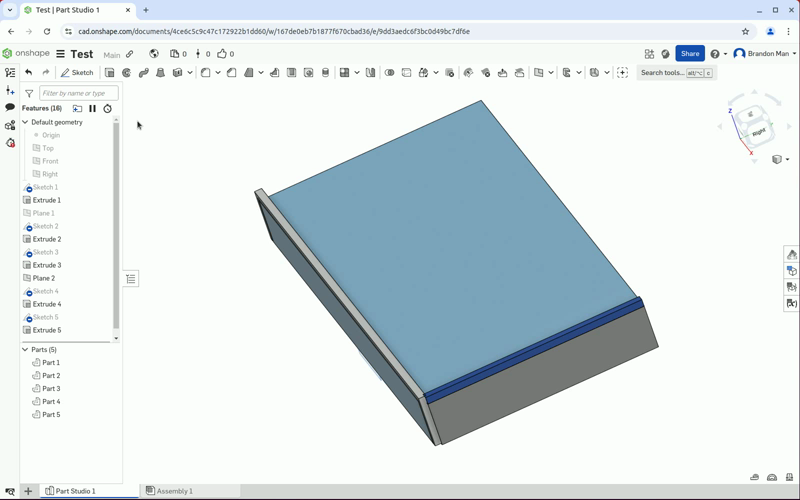
key(right, 2)
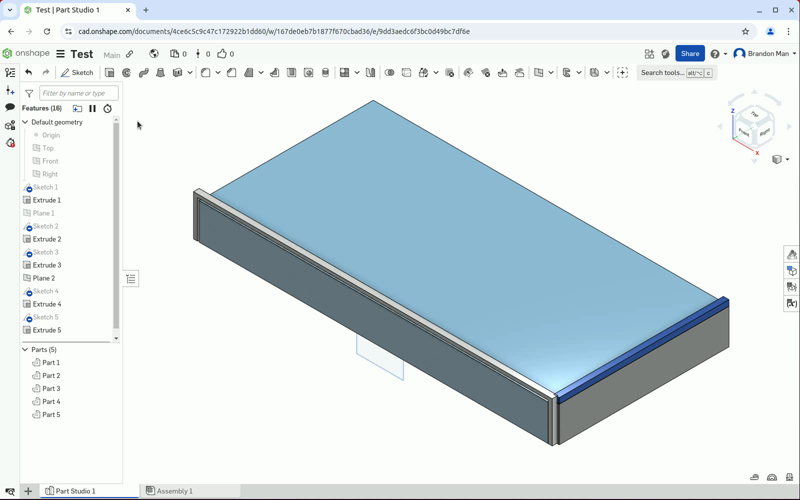
mouse_move(69, 189)
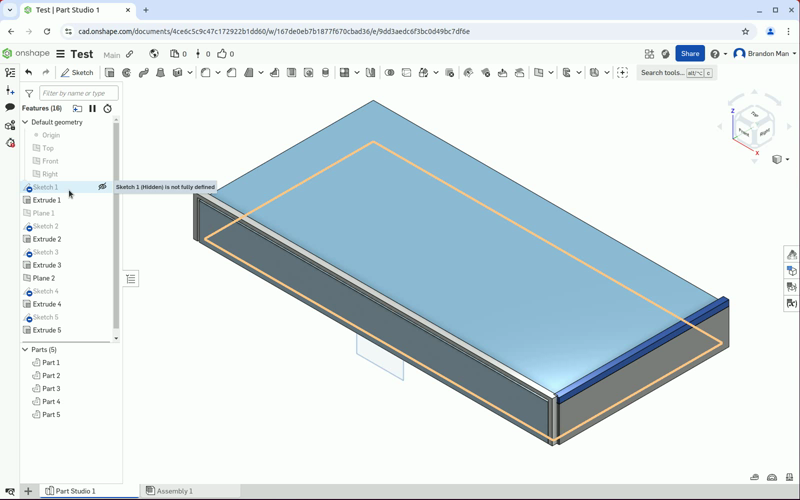
click(69, 189)